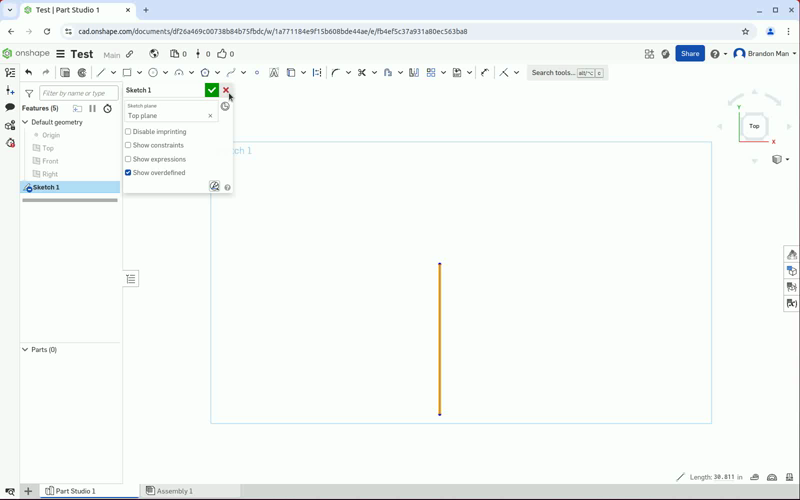
key(shift+h)
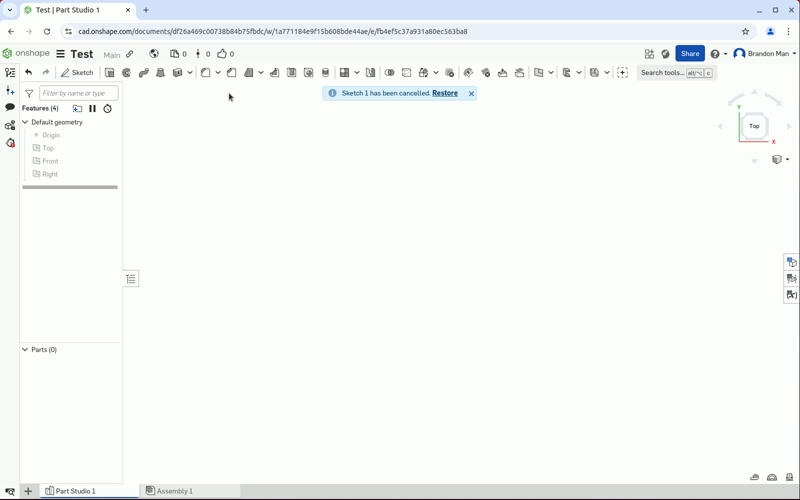
mouse_move(541, 75)
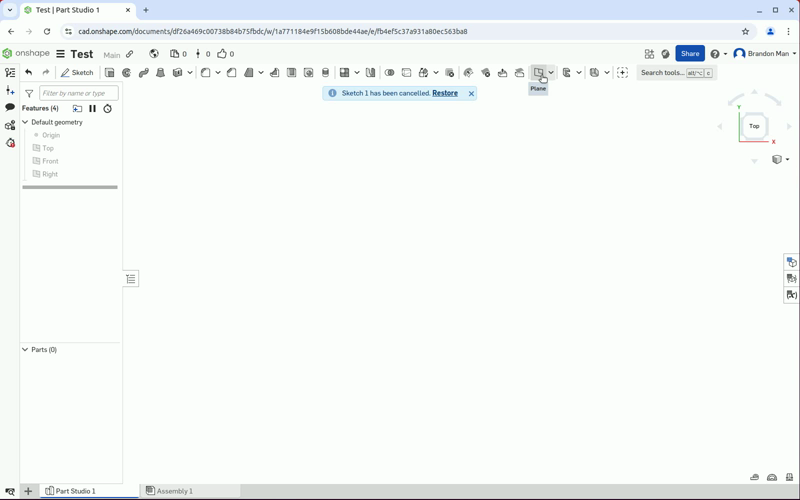
click(541, 75)
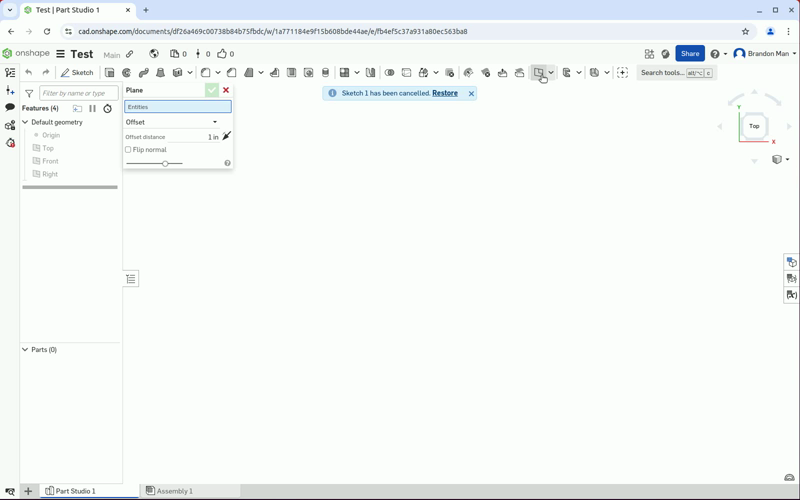
mouse_move(73, 150)
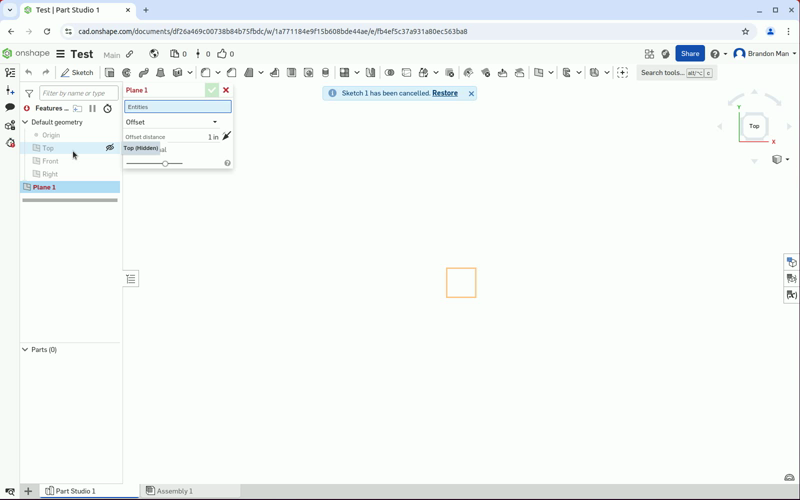
click(73, 150)
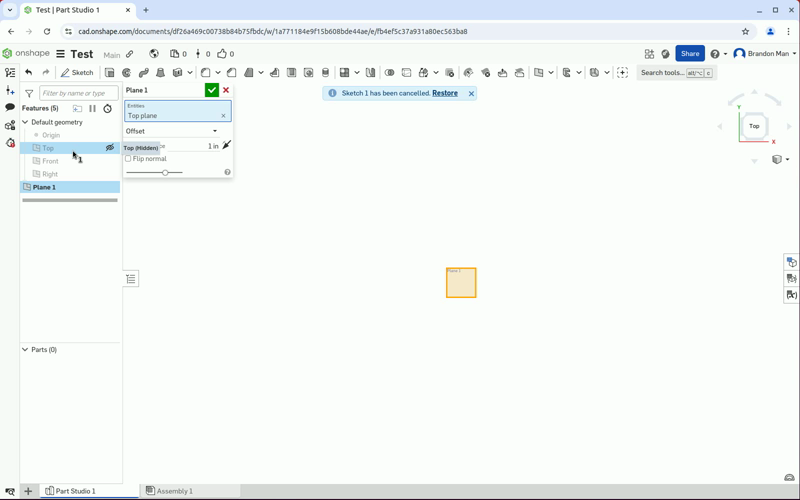
key(tab, 2)
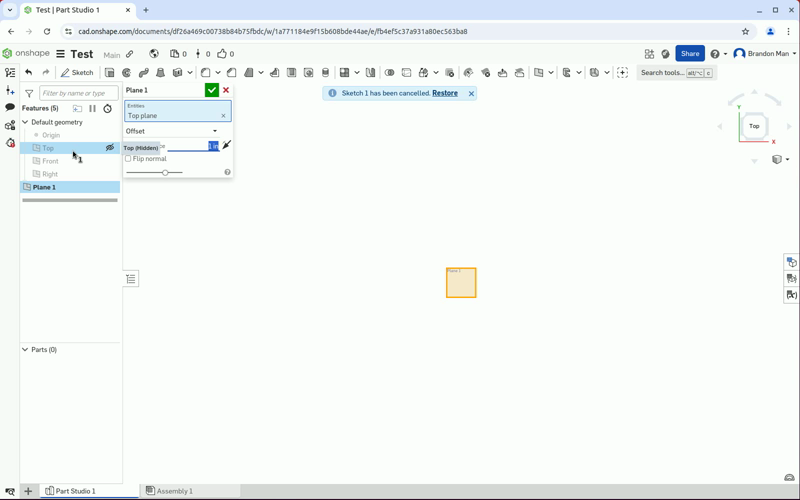
text(2.896)
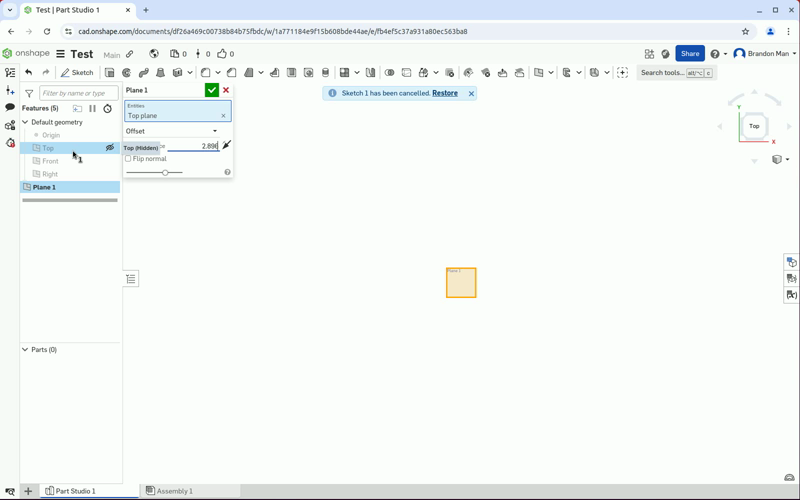
key(enter, 2)
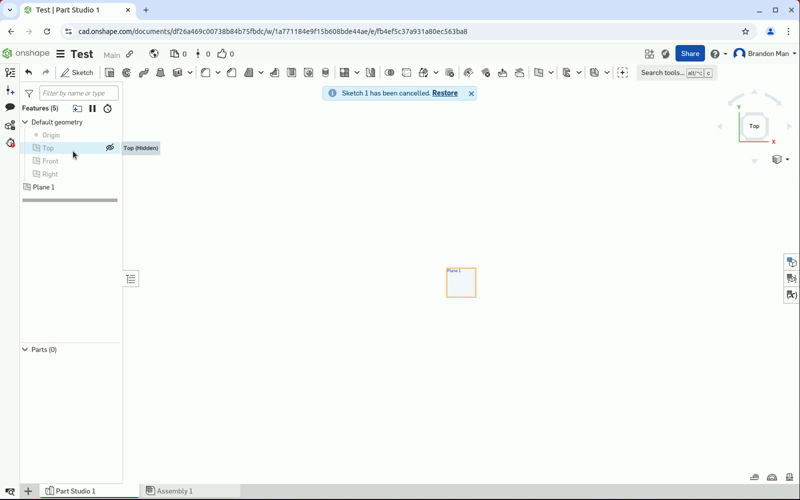
key(shift+s)
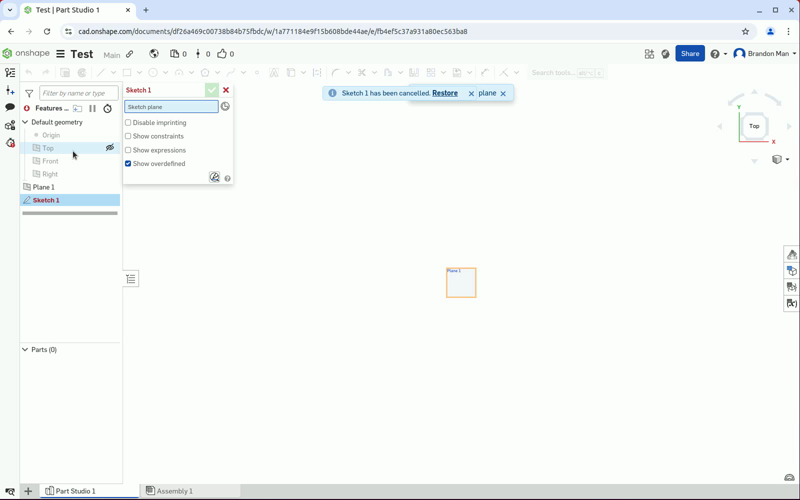
mouse_move(73, 189)
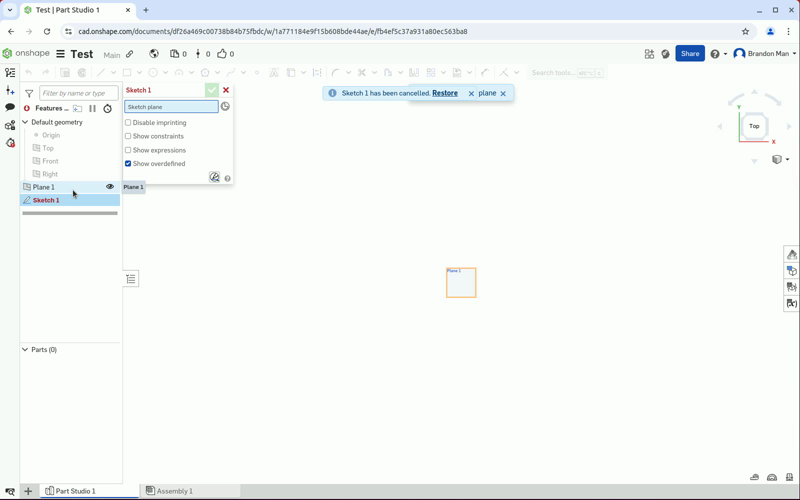
click(73, 189)
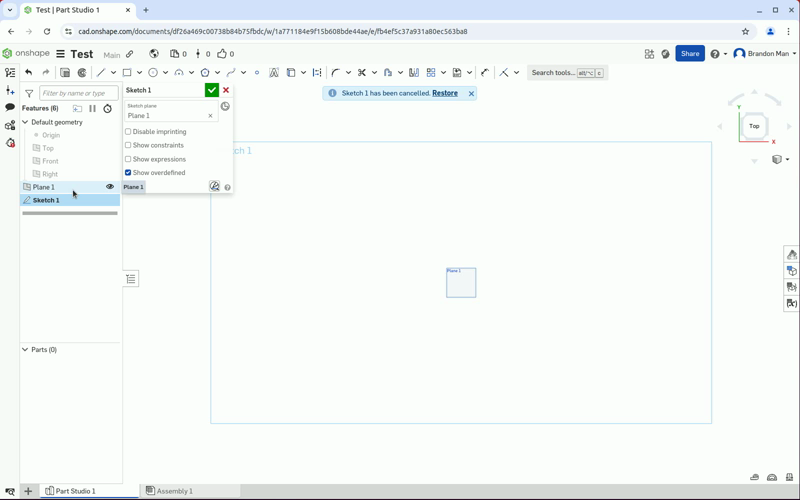
mouse_move(73, 352)
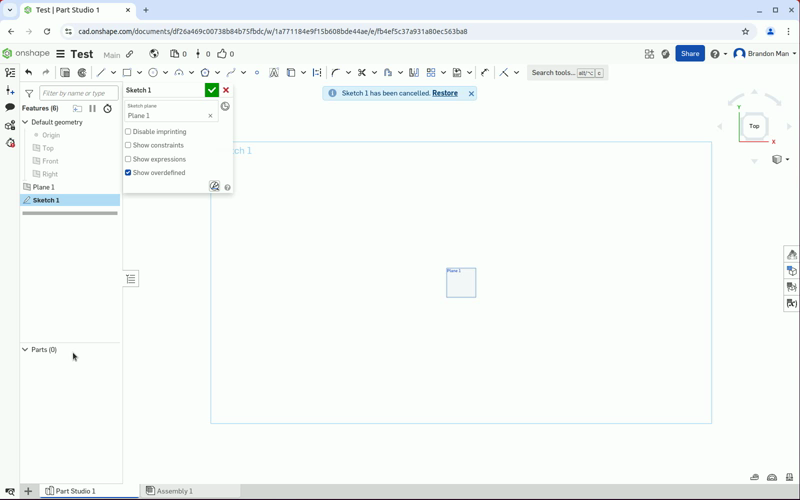
key(y)
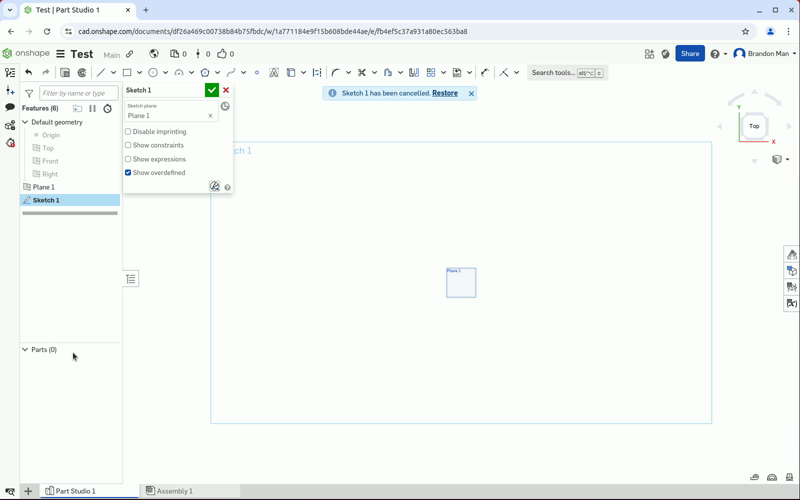
key(a)
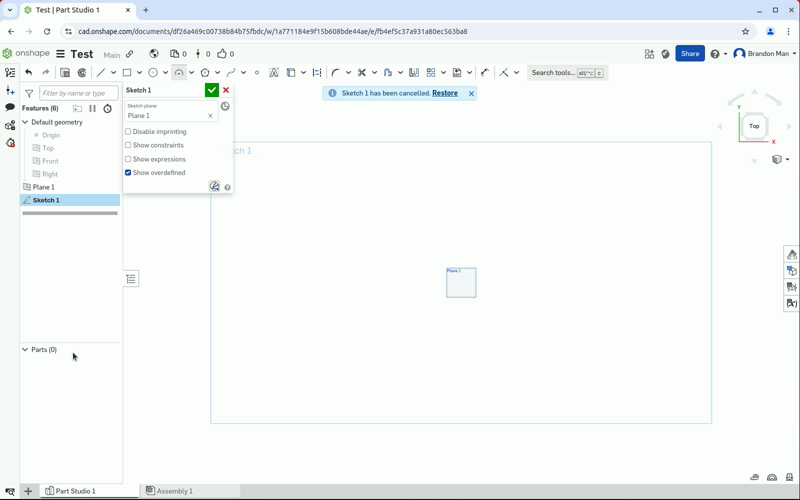
key_down(shift)
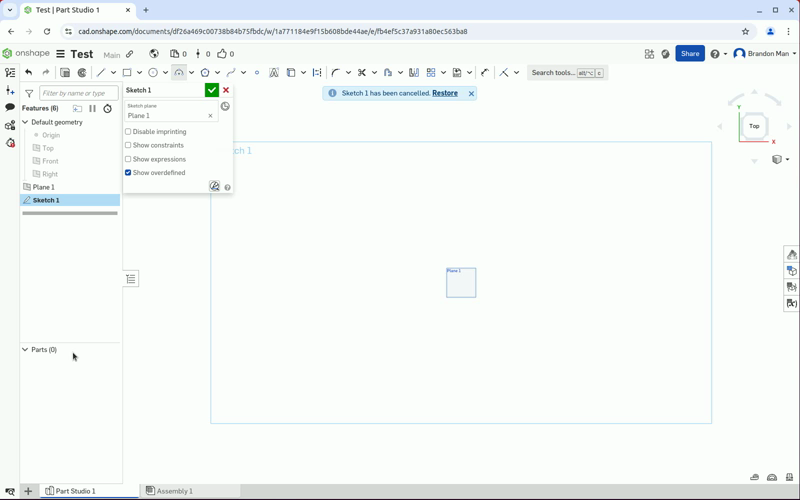
mouse_move(350, 312)
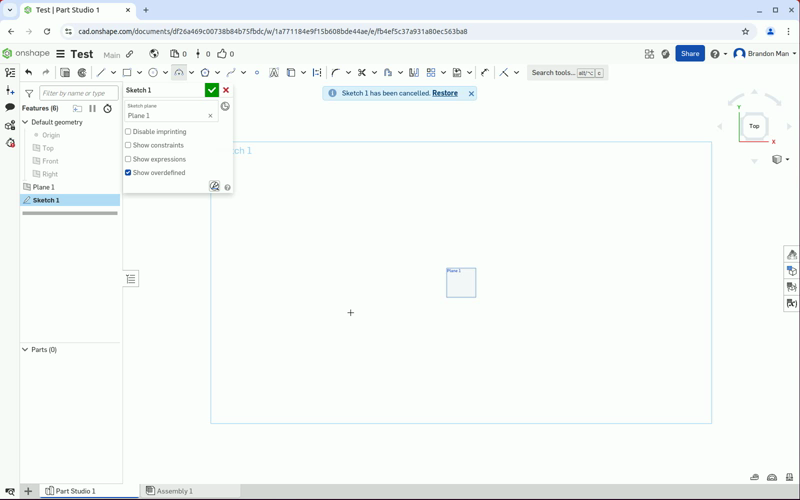
click(350, 312)
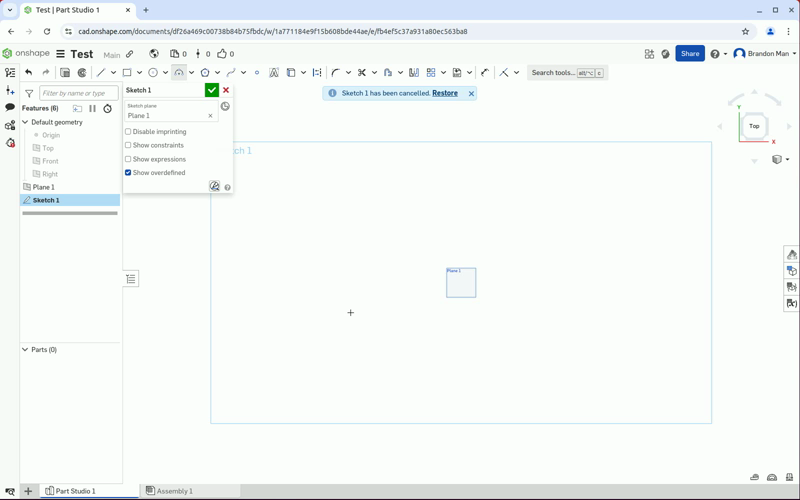
key_up(shift)
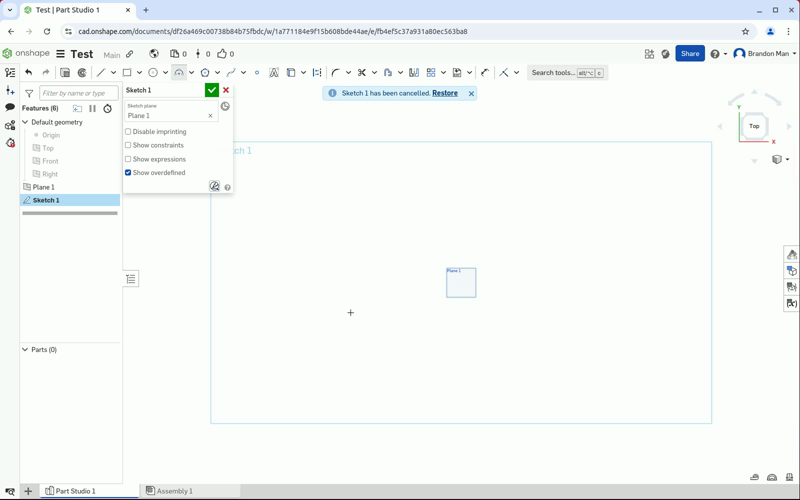
key_down(shift)
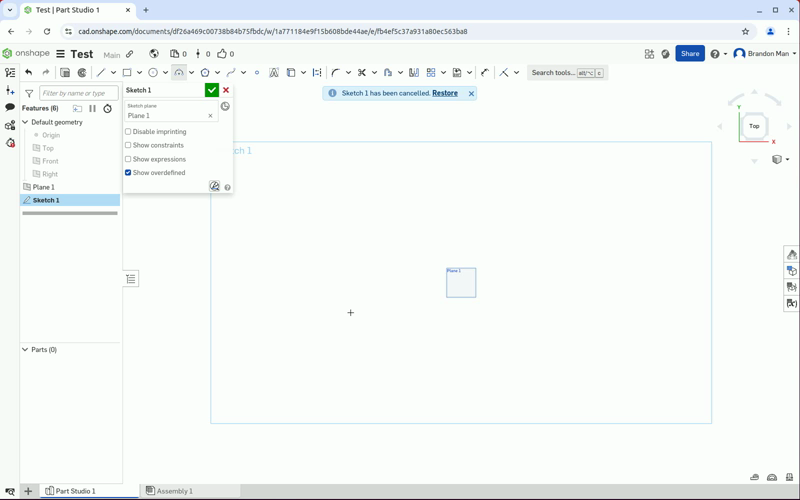
mouse_move(367, 329)
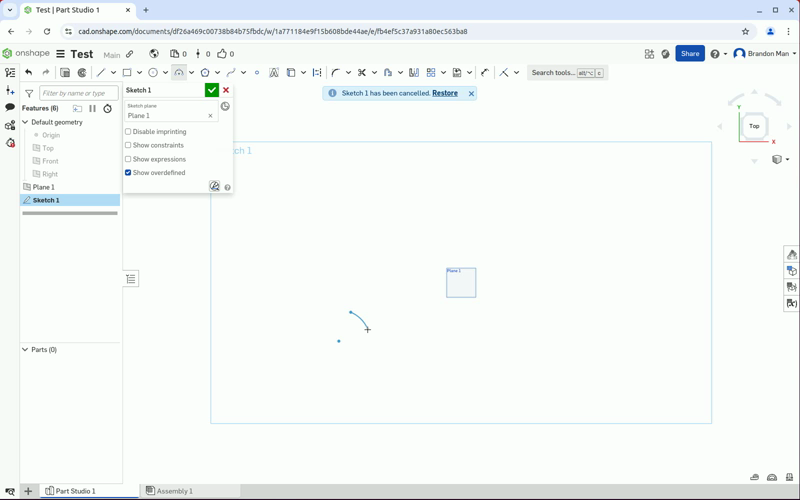
click(367, 329)
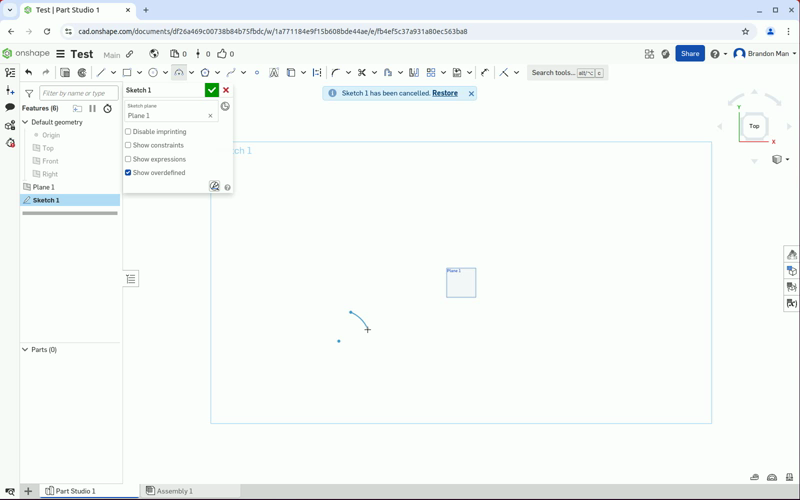
mouse_move(355, 324)
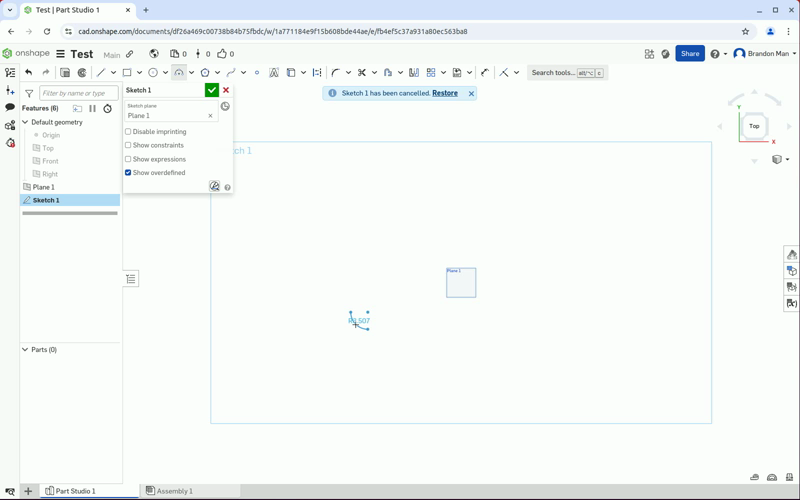
click(355, 324)
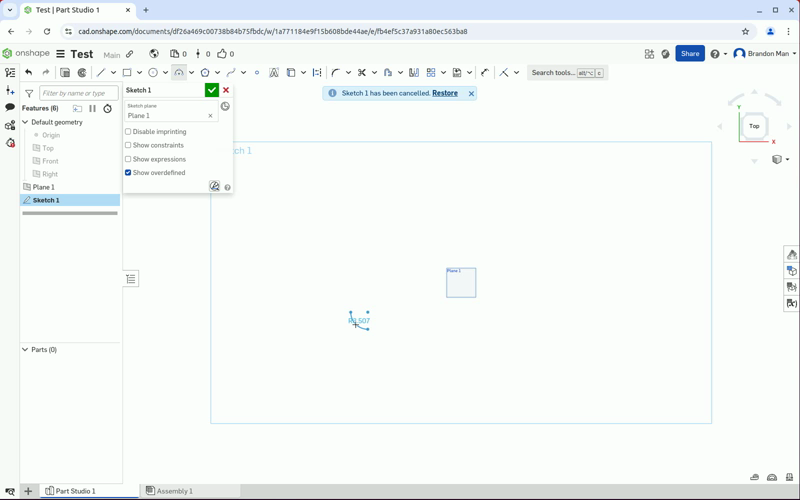
key_up(shift)
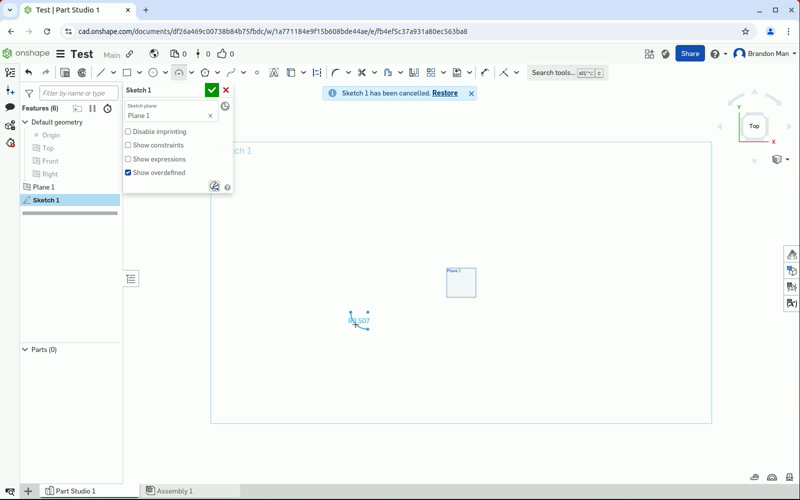
key(esc)
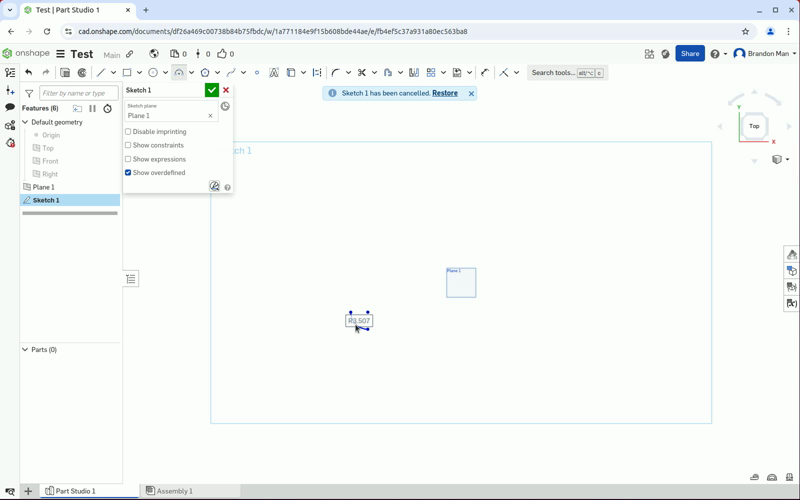
key(l)
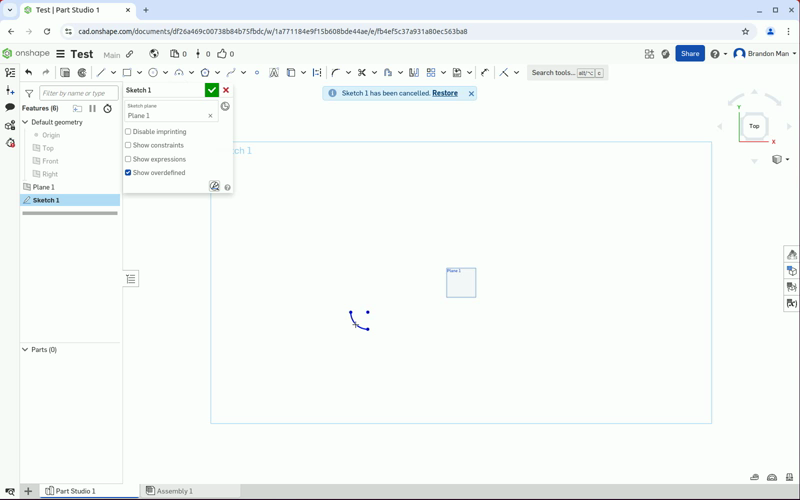
mouse_move(367, 329)
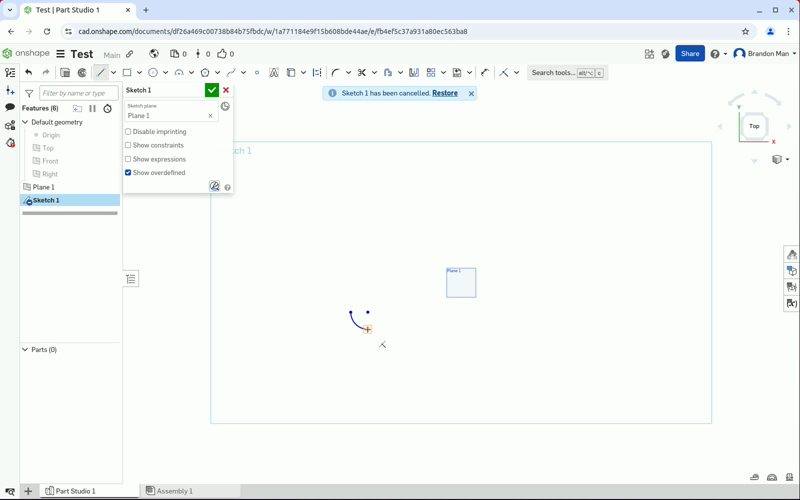
click(367, 329)
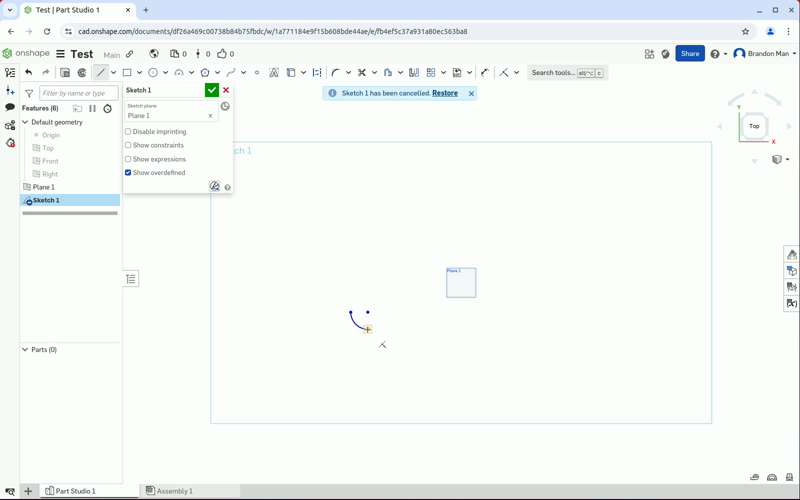
key_down(shift)
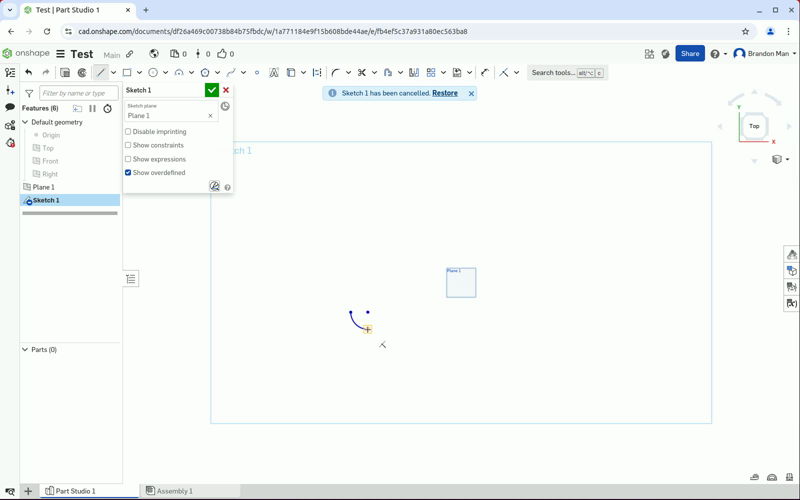
mouse_move(397, 329)
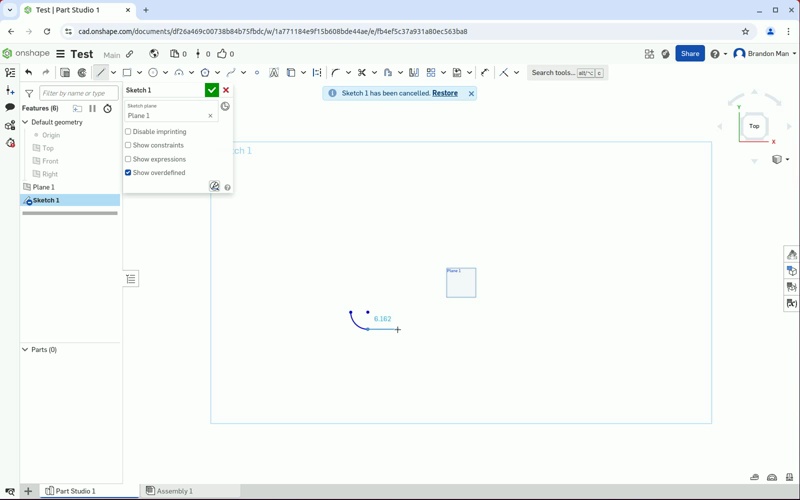
mouse_move(414, 329)
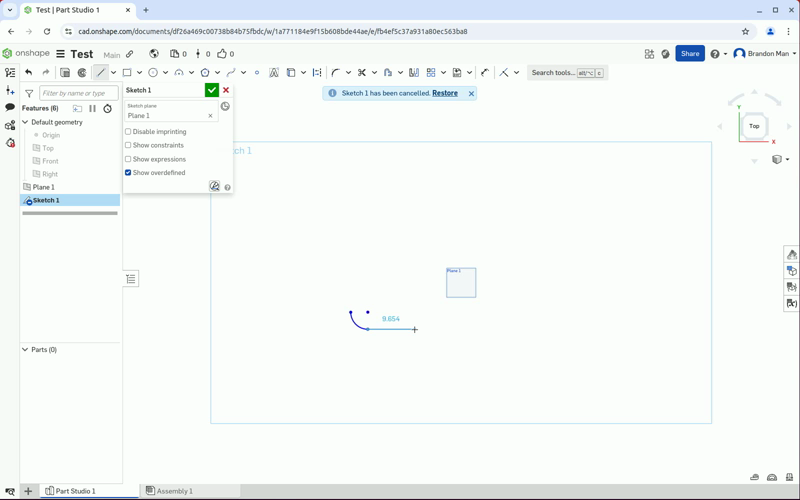
click(414, 329)
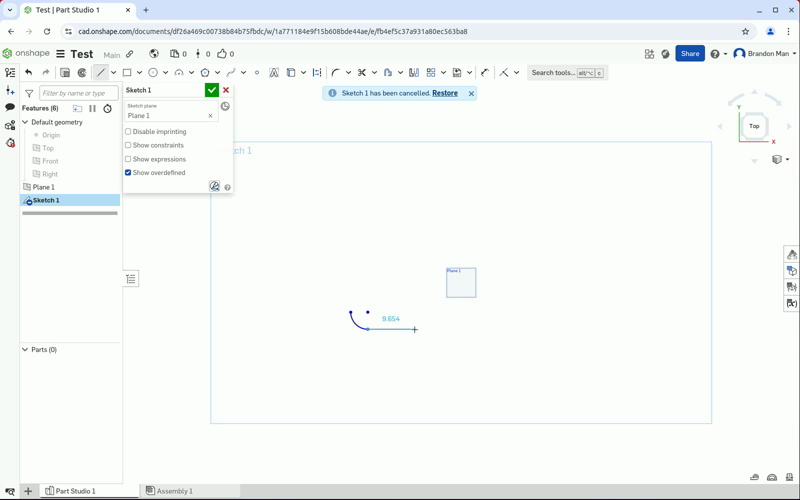
key_up(shift)
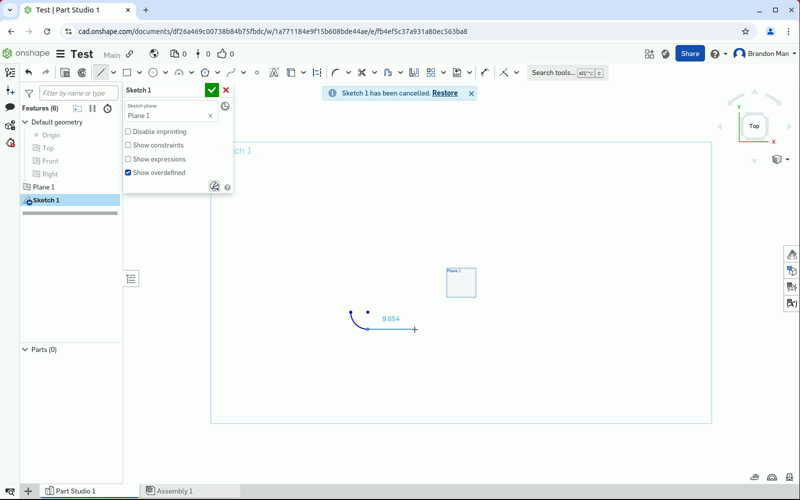
key(esc)
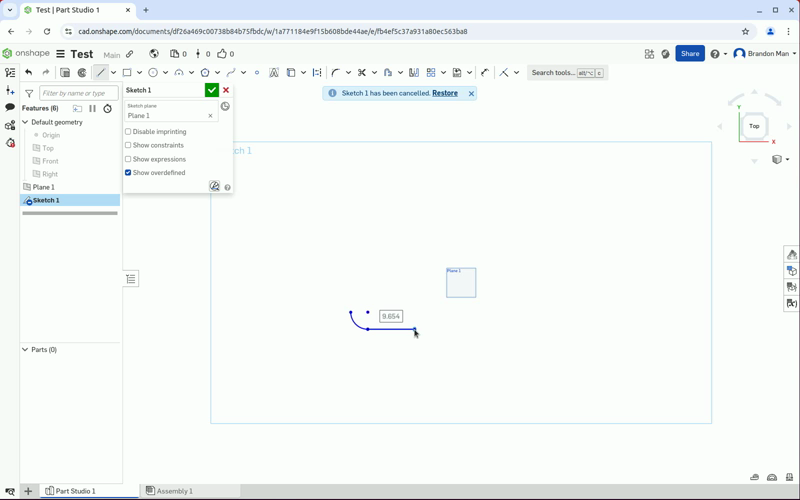
key(a)
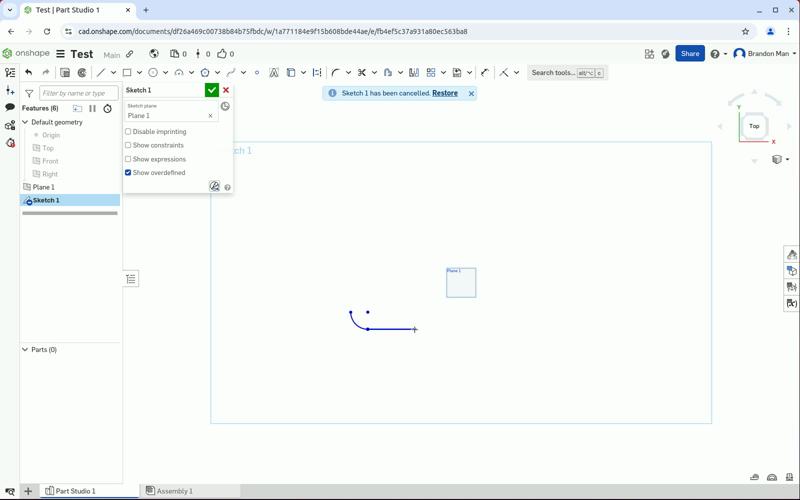
mouse_move(414, 329)
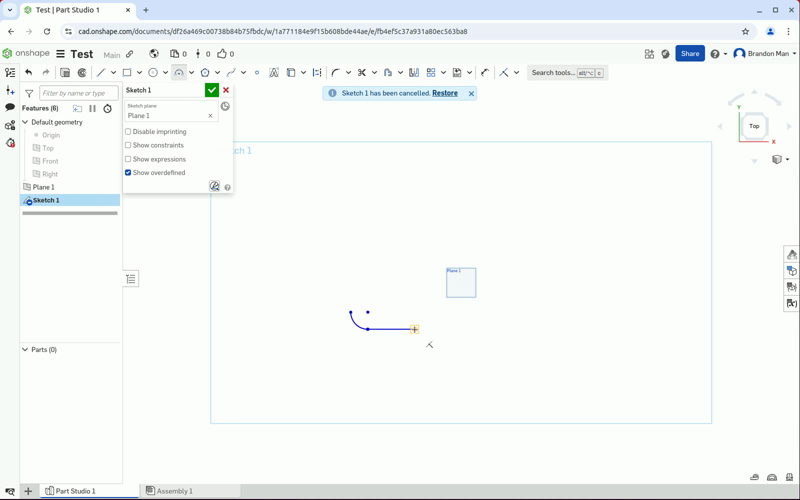
click(414, 329)
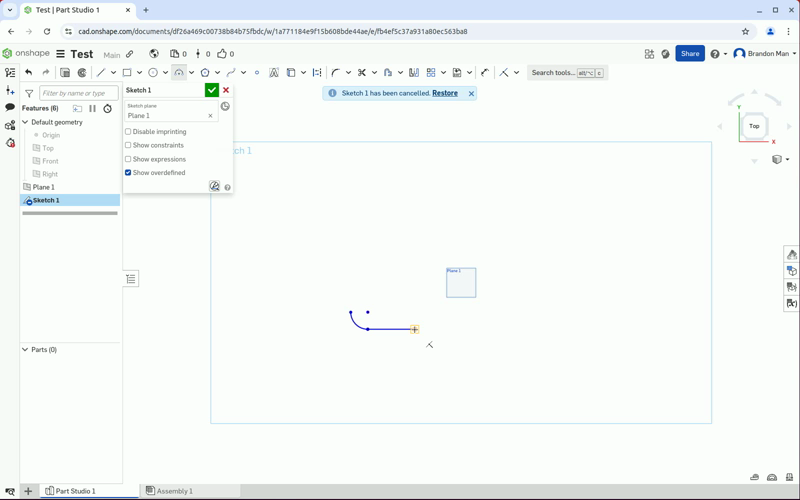
key_down(shift)
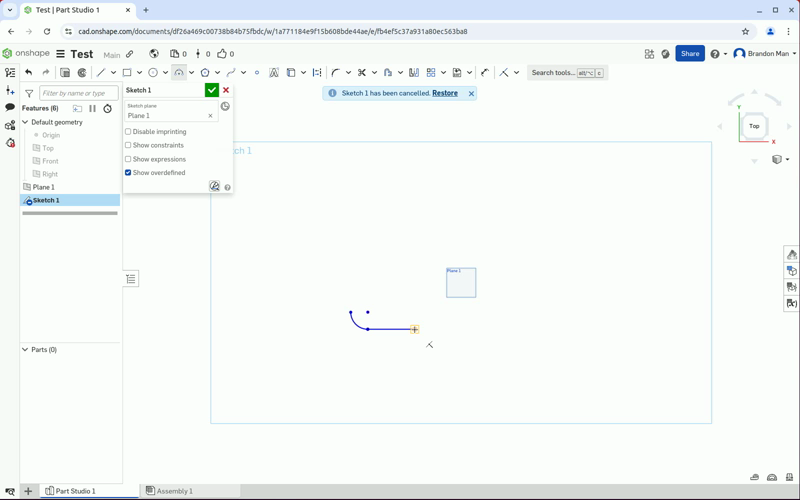
mouse_move(431, 312)
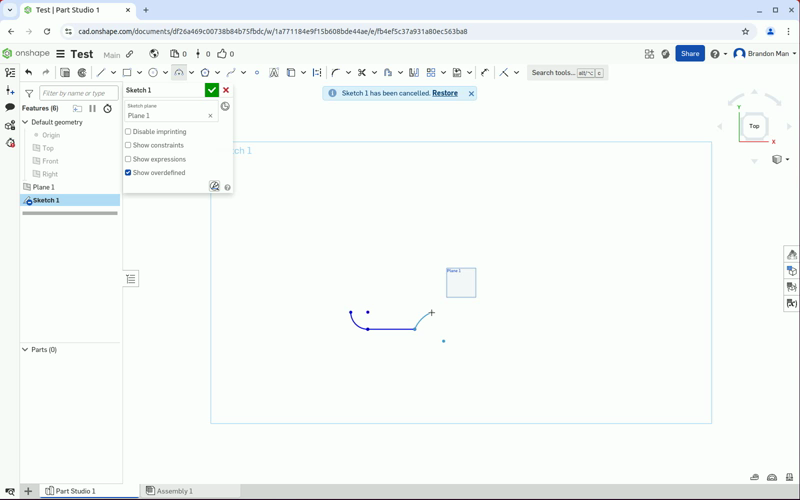
click(431, 312)
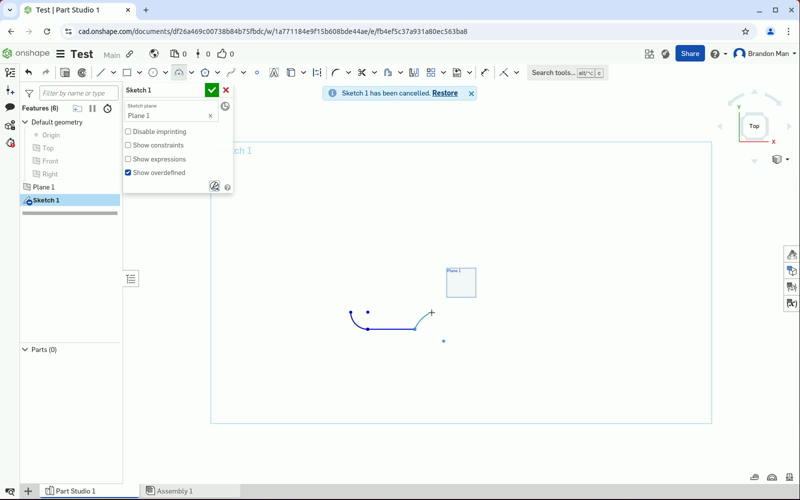
mouse_move(426, 324)
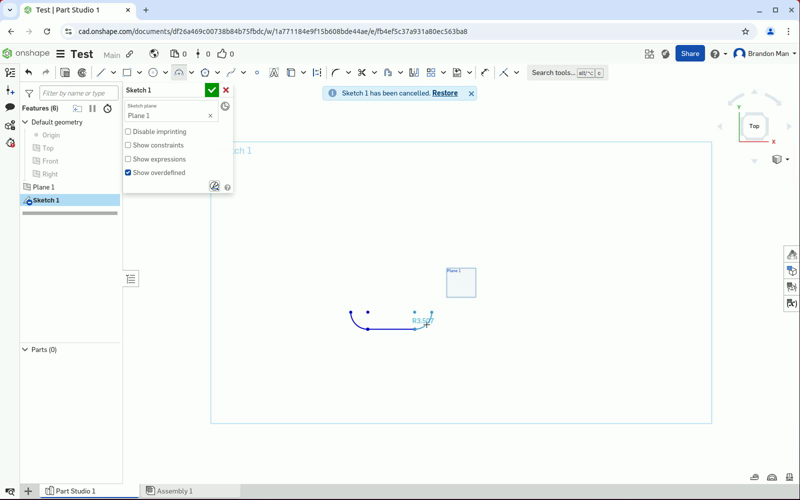
click(426, 324)
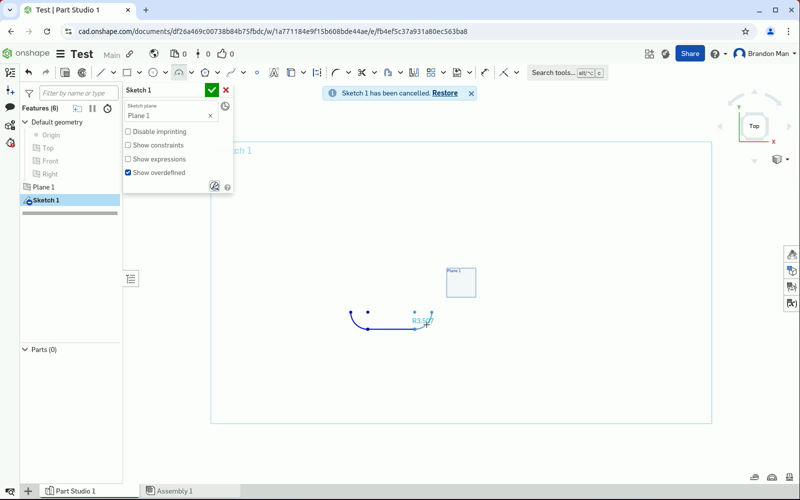
key_up(shift)
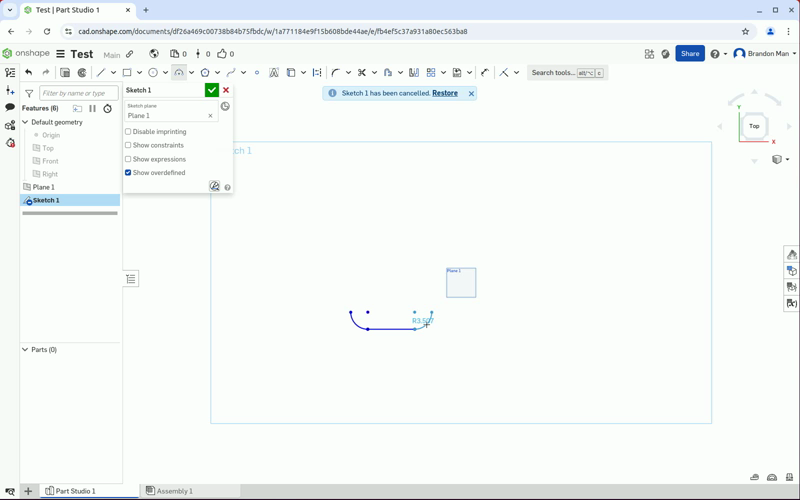
key(esc)
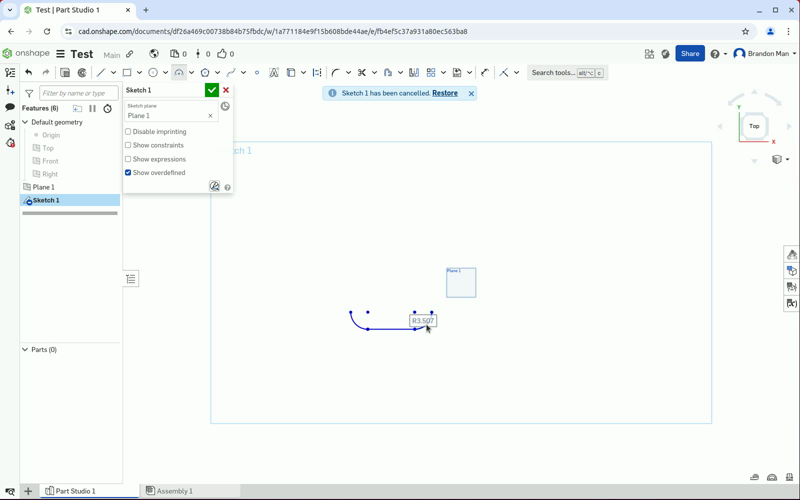
key(l)
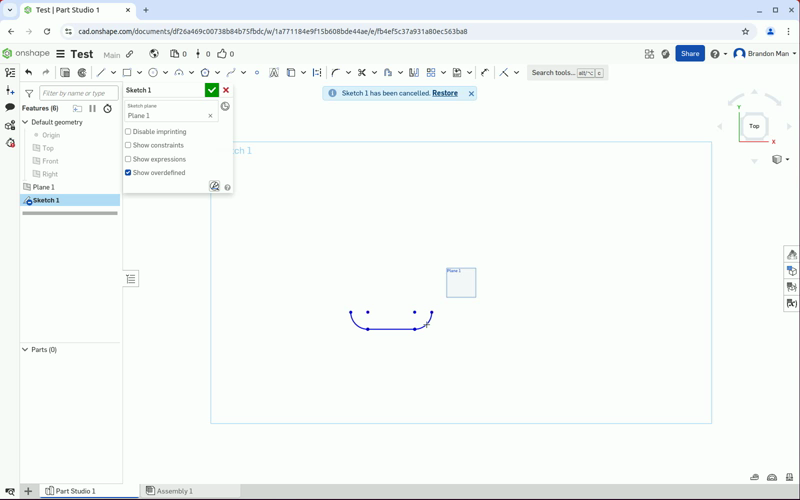
mouse_move(431, 312)
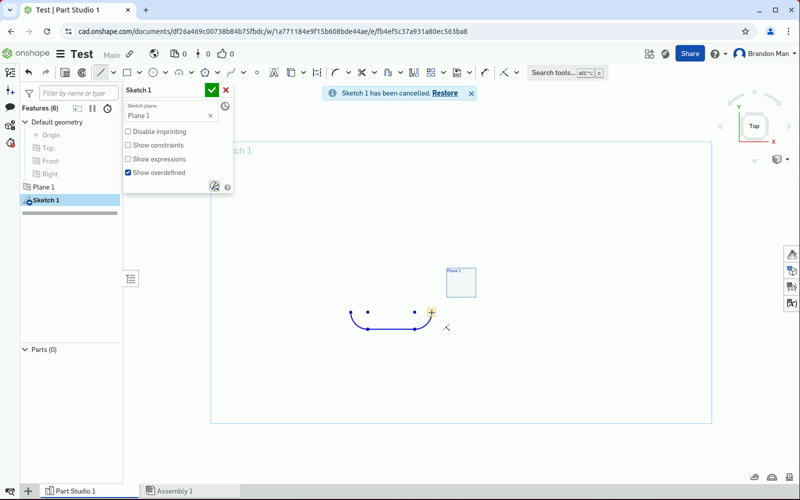
click(431, 312)
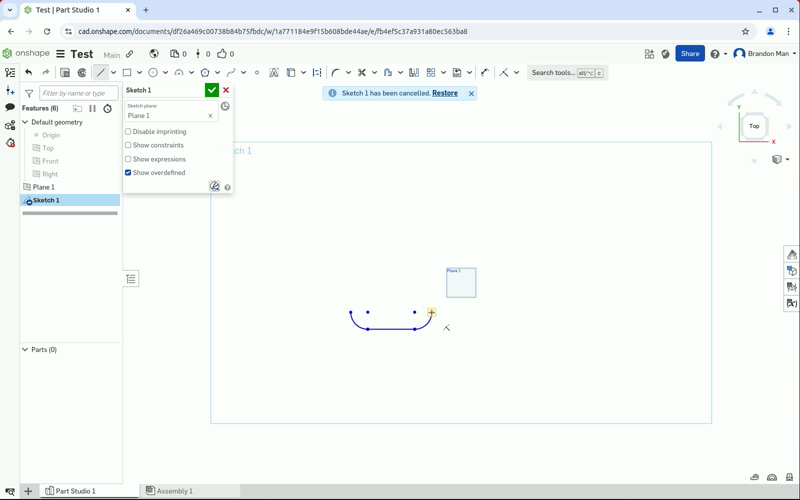
key_down(shift)
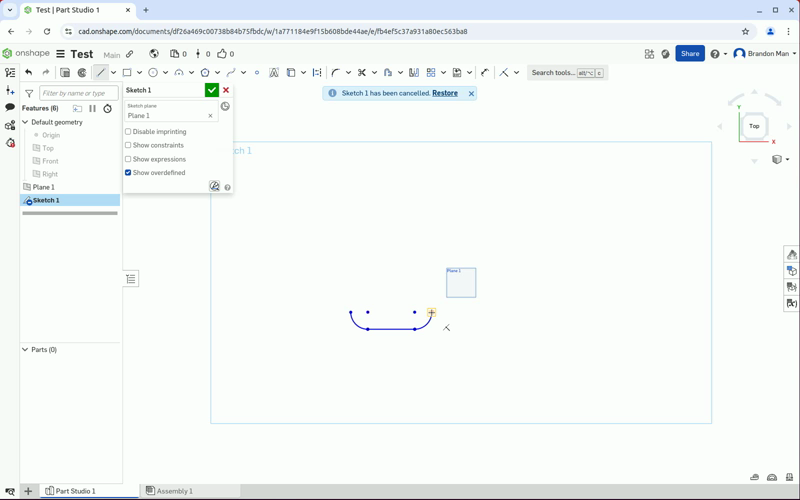
mouse_move(431, 204)
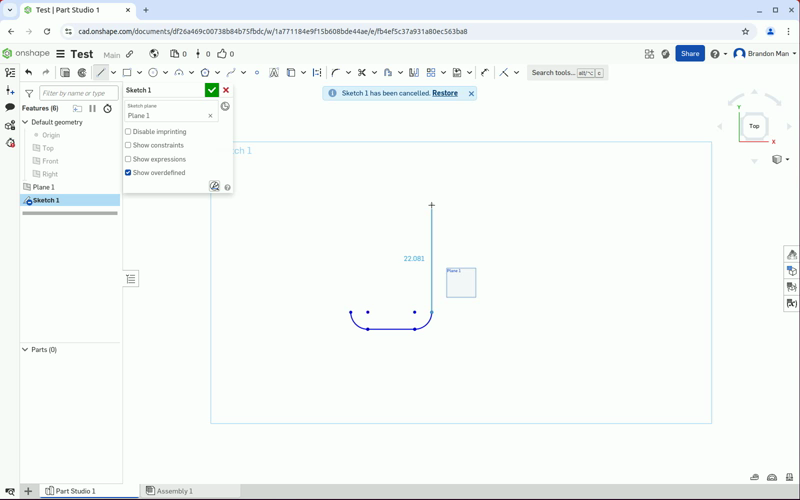
click(431, 204)
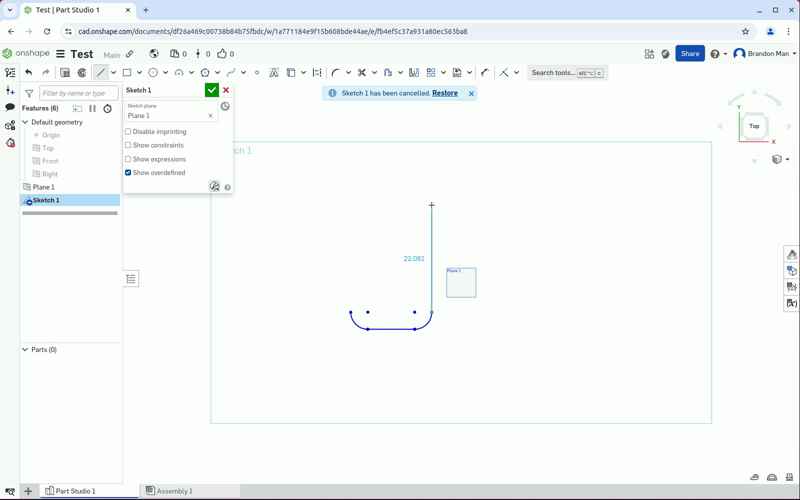
key_up(shift)
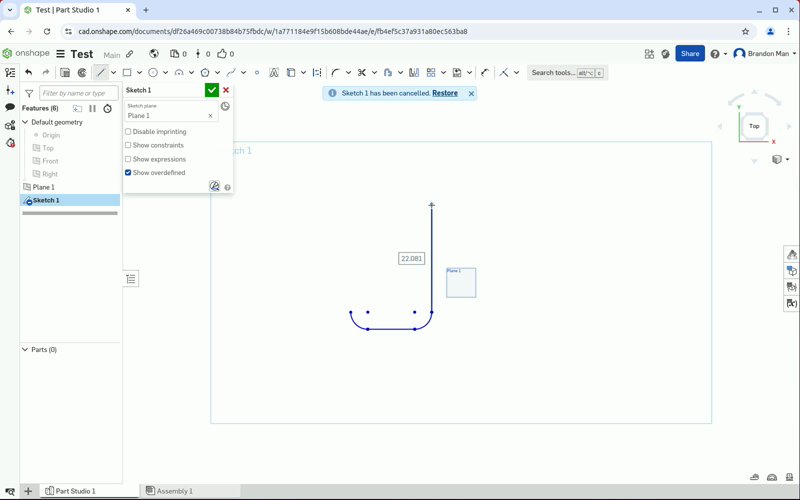
key(esc)
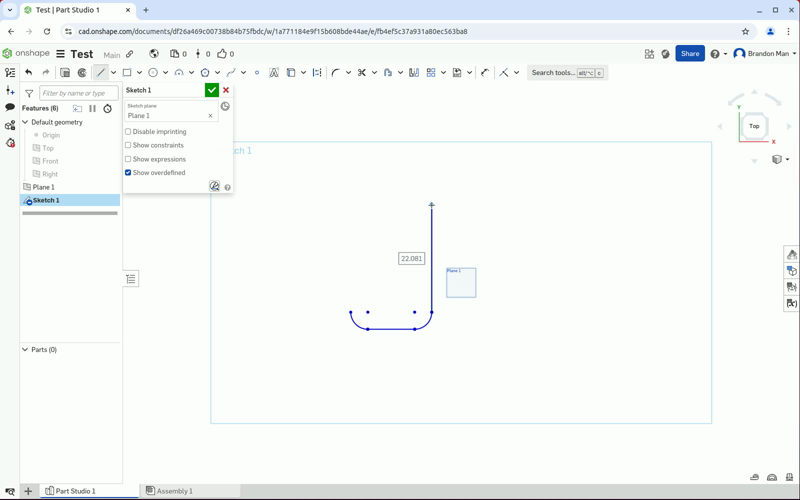
key(a)
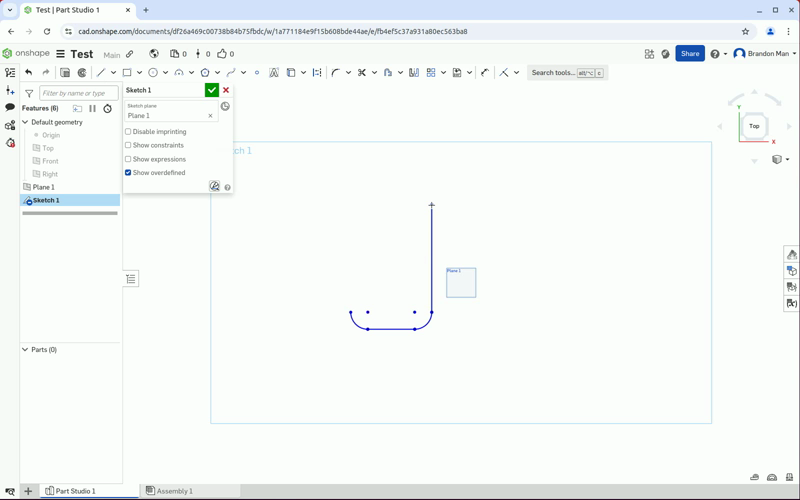
mouse_move(431, 204)
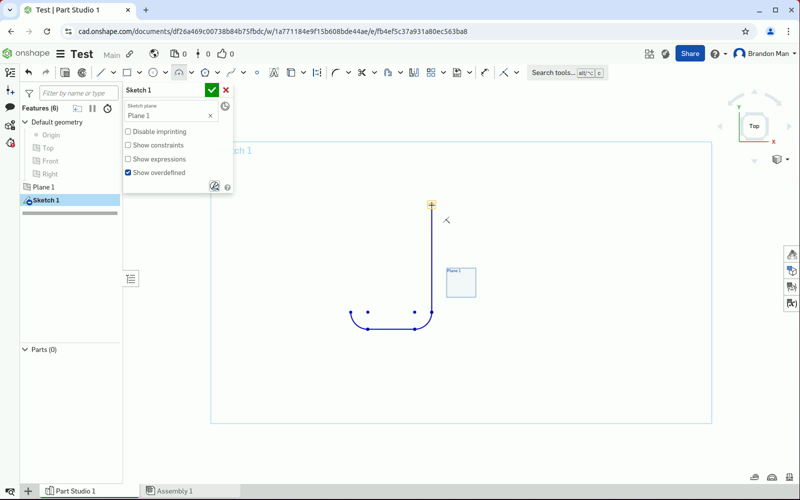
click(431, 204)
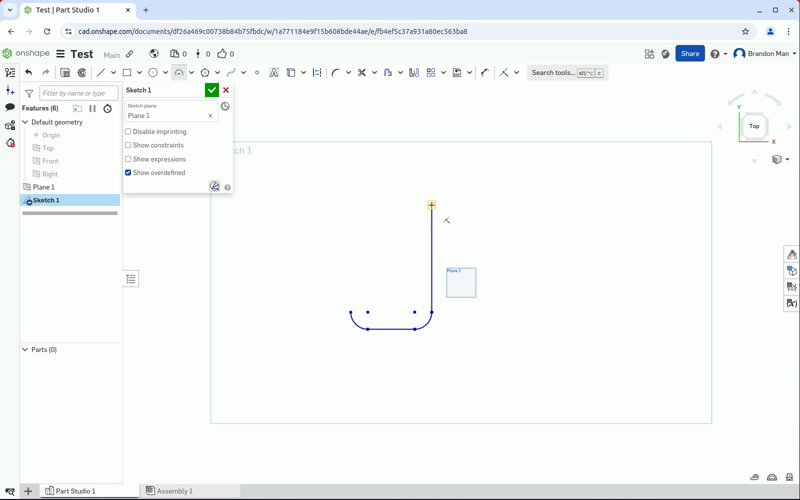
key_down(shift)
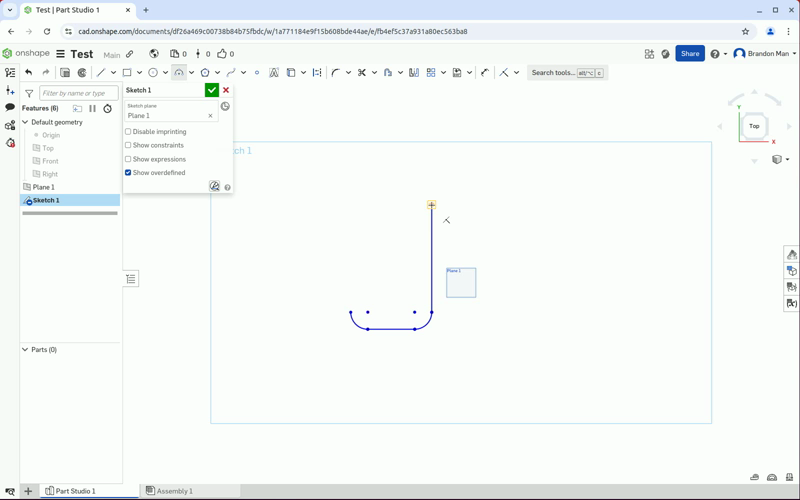
mouse_move(414, 188)
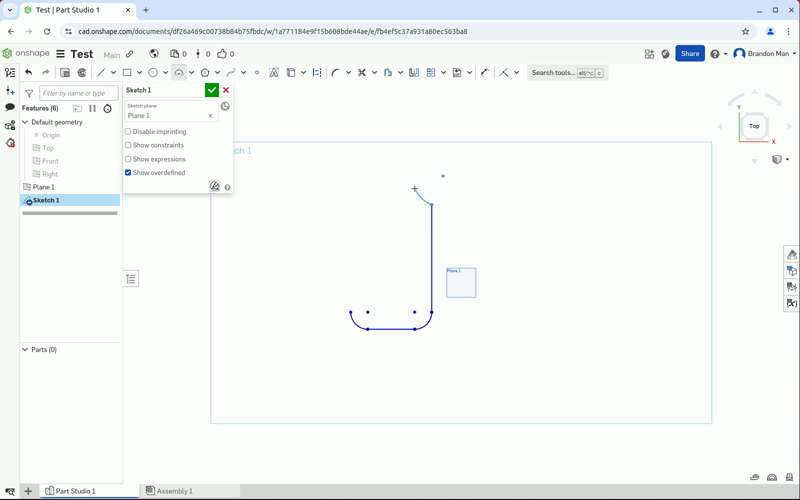
click(414, 188)
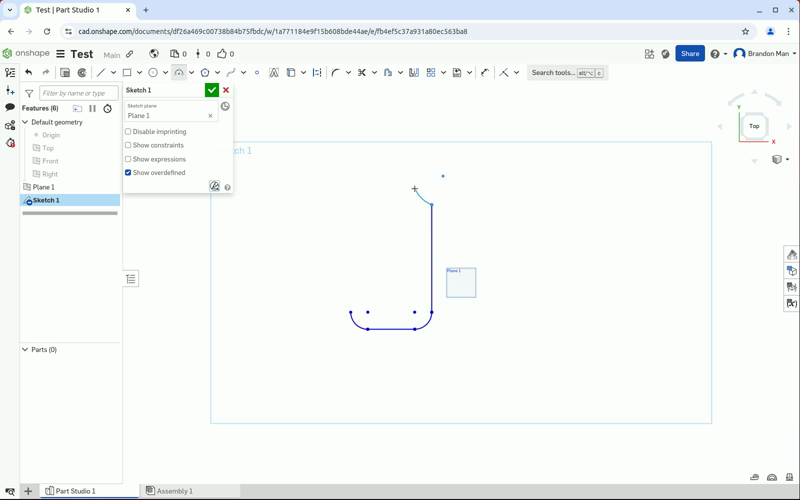
mouse_move(426, 192)
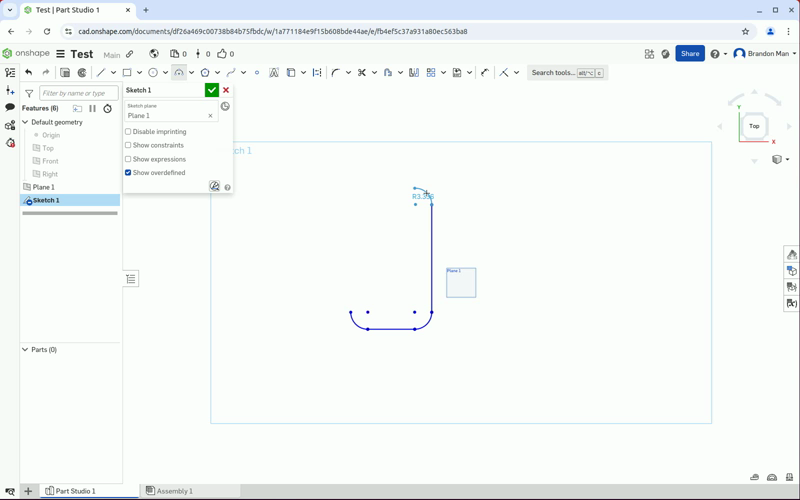
click(426, 192)
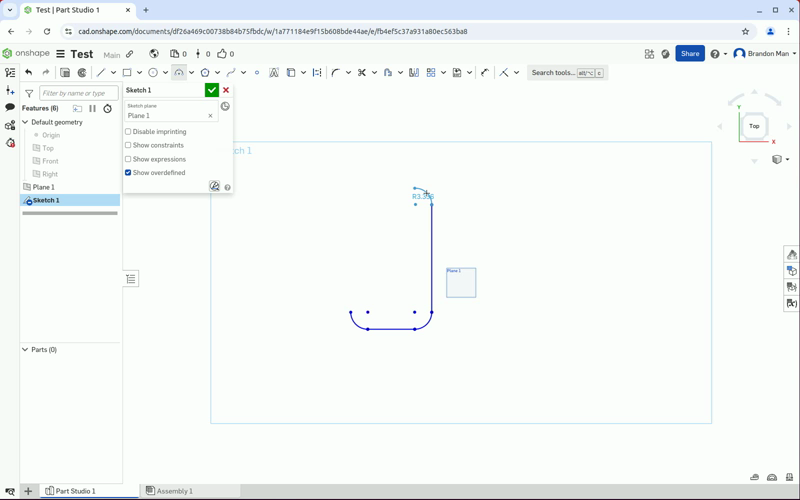
key_up(shift)
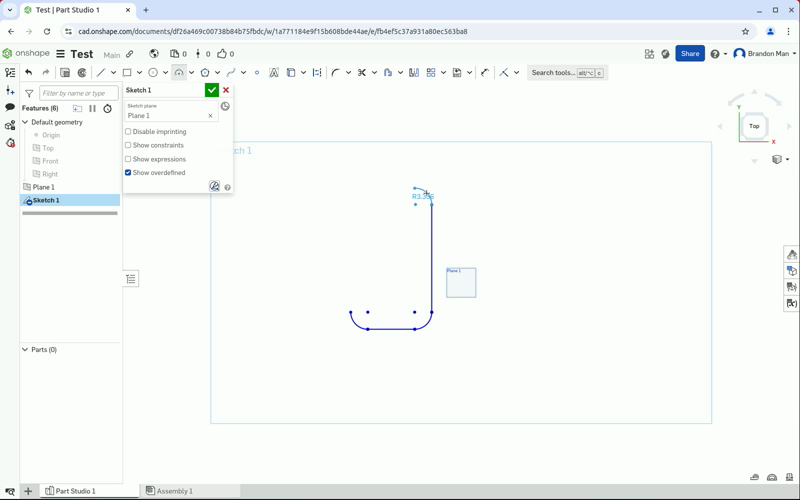
key(esc)
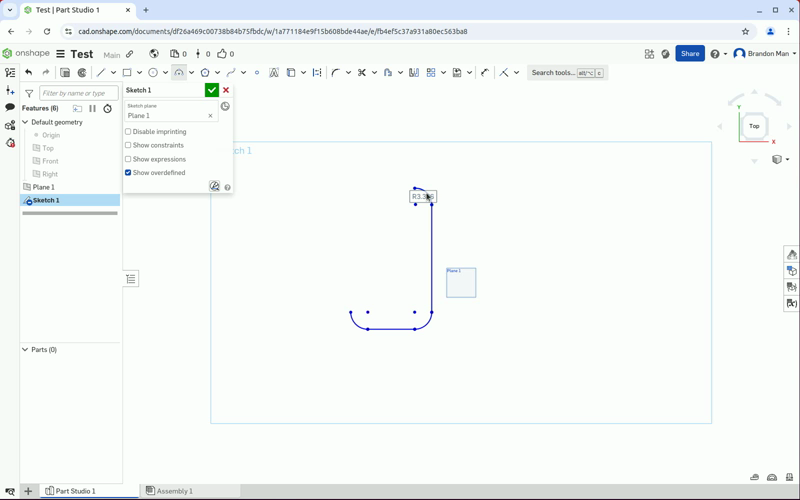
key(l)
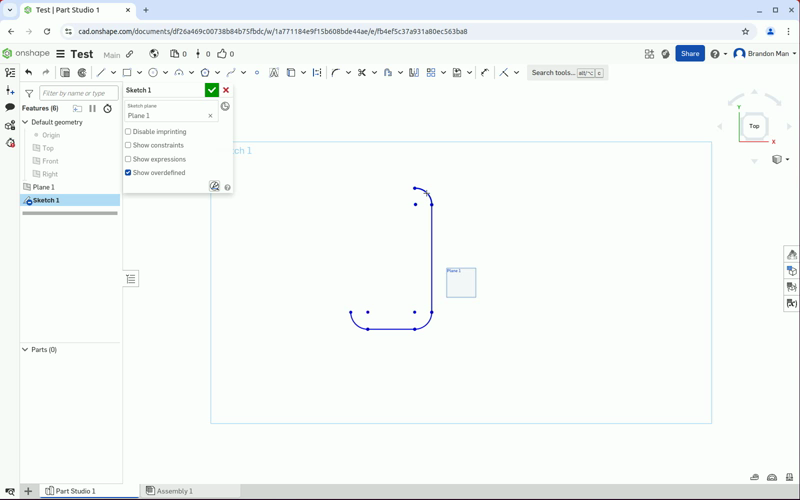
mouse_move(414, 188)
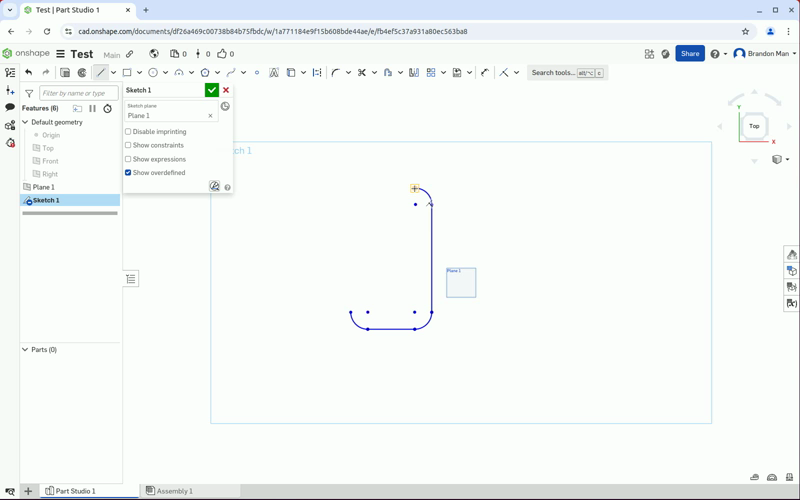
click(414, 188)
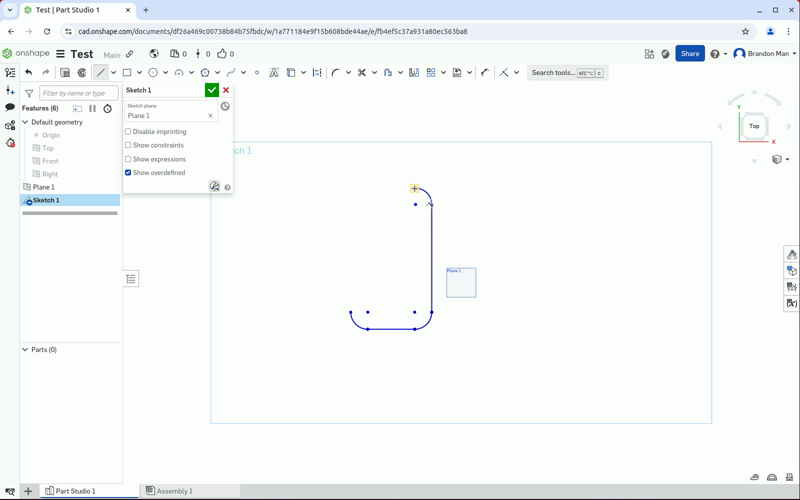
key_down(shift)
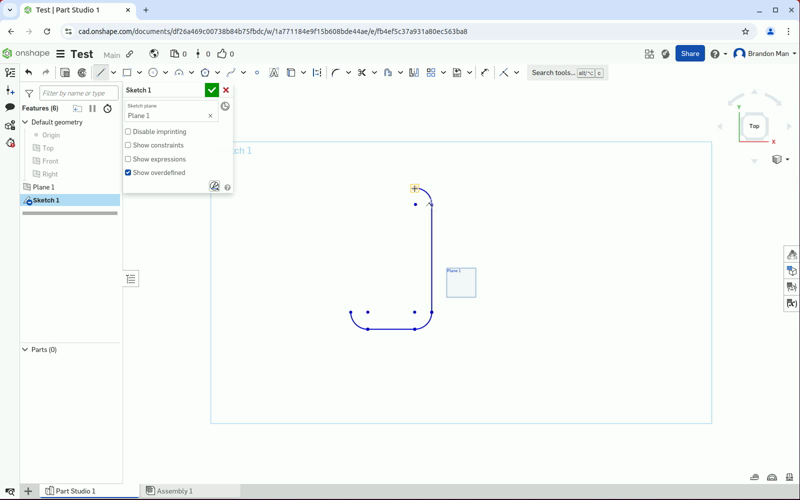
mouse_move(444, 188)
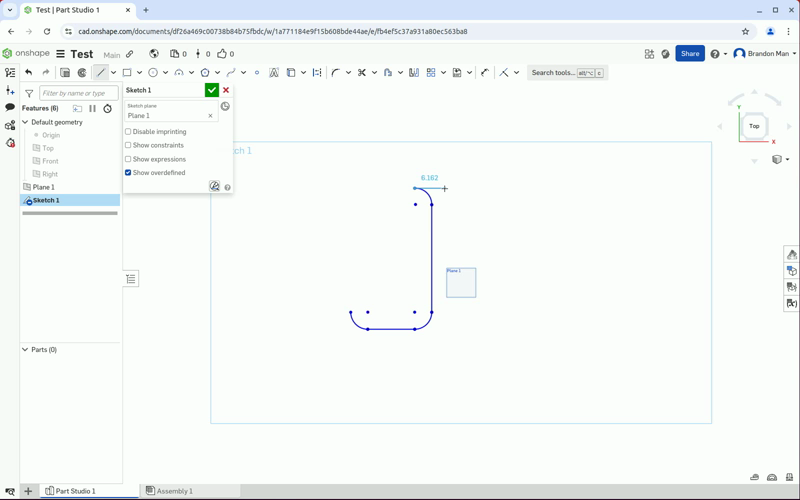
mouse_move(367, 188)
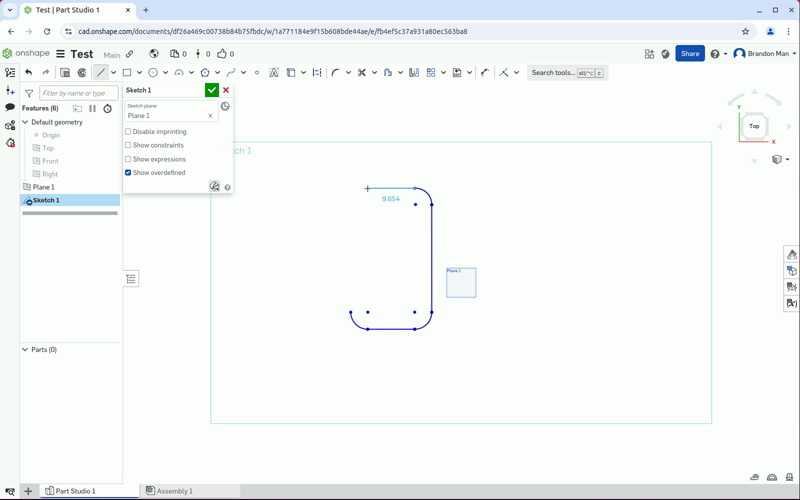
click(367, 188)
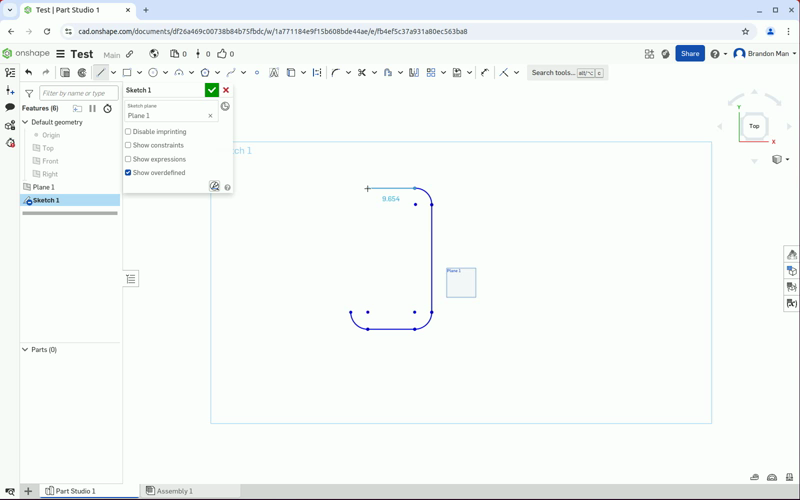
key_up(shift)
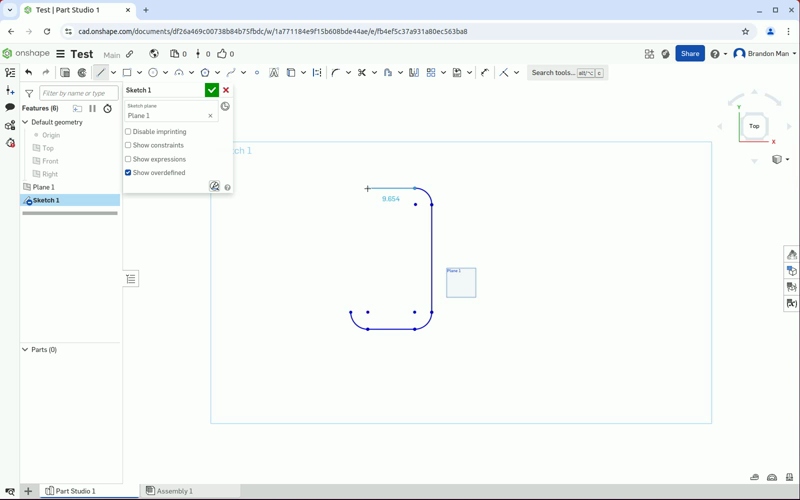
key(esc)
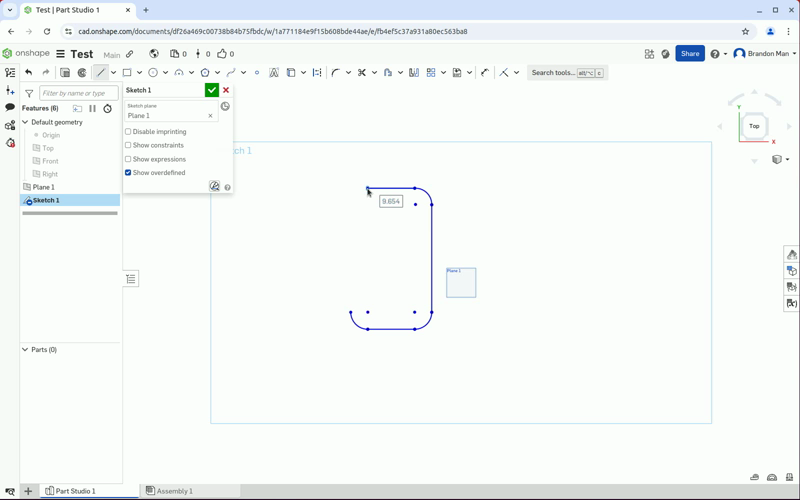
key(a)
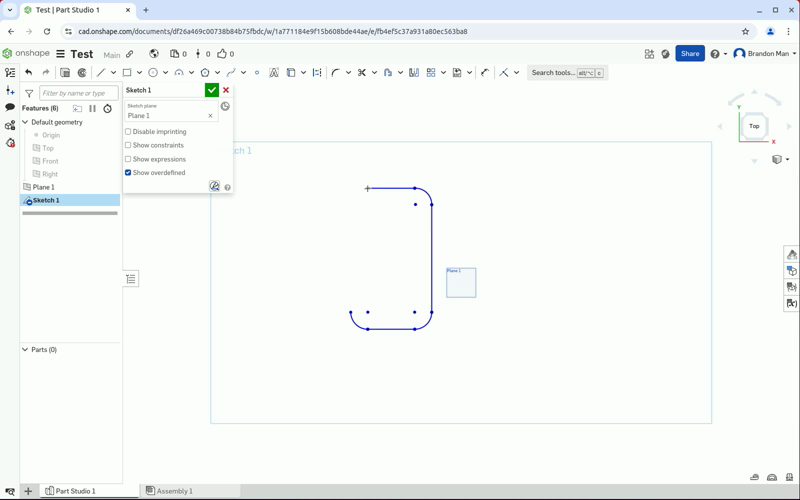
mouse_move(367, 188)
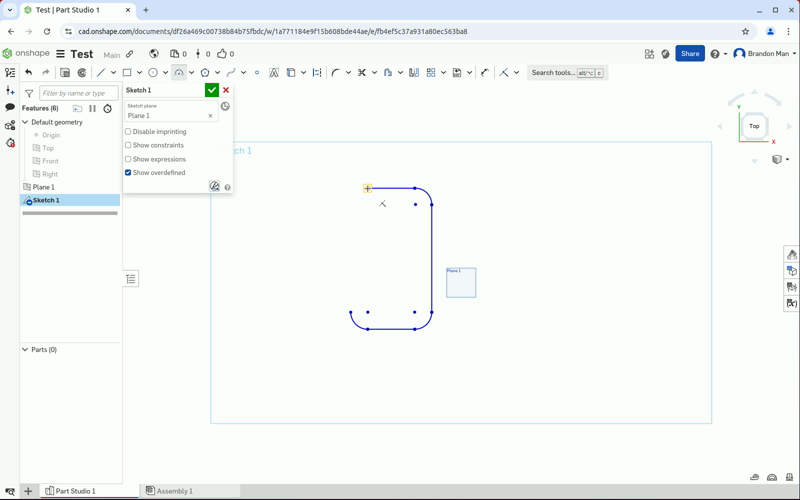
click(367, 188)
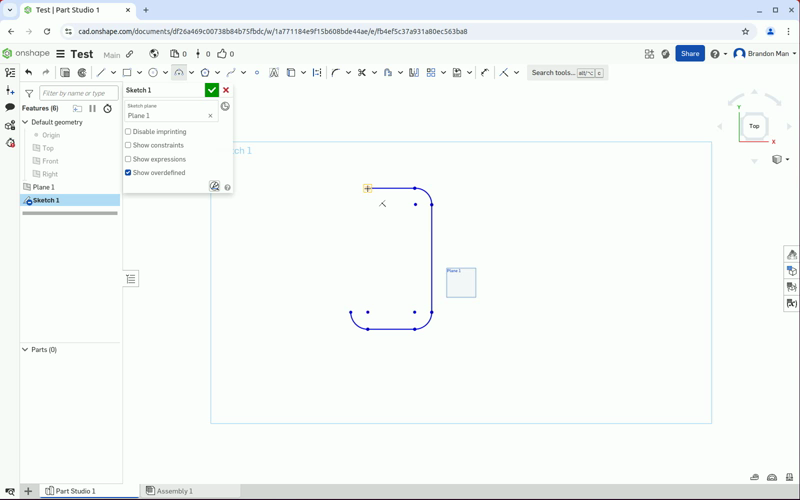
key_down(shift)
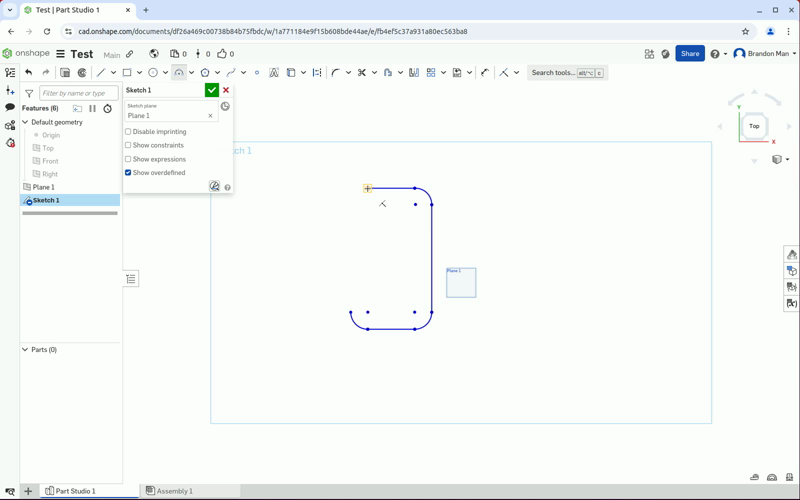
mouse_move(350, 204)
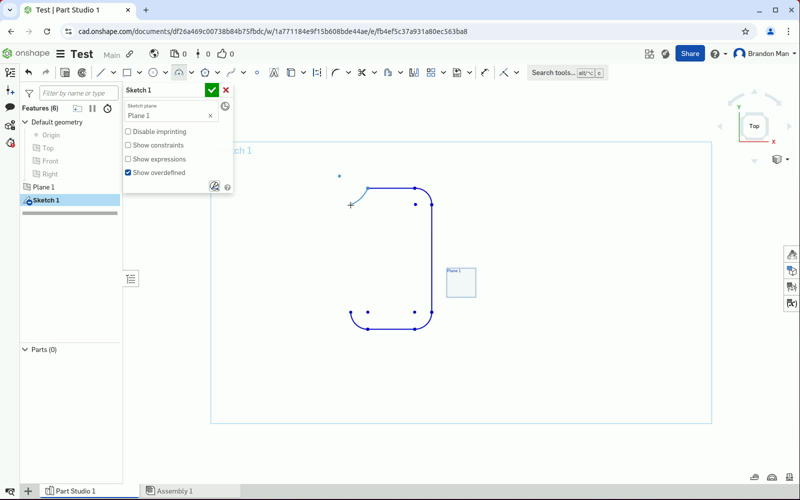
click(350, 204)
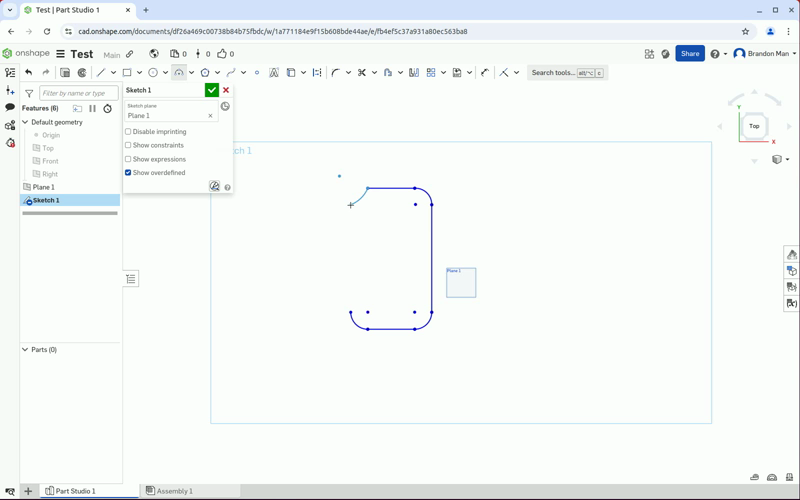
mouse_move(355, 192)
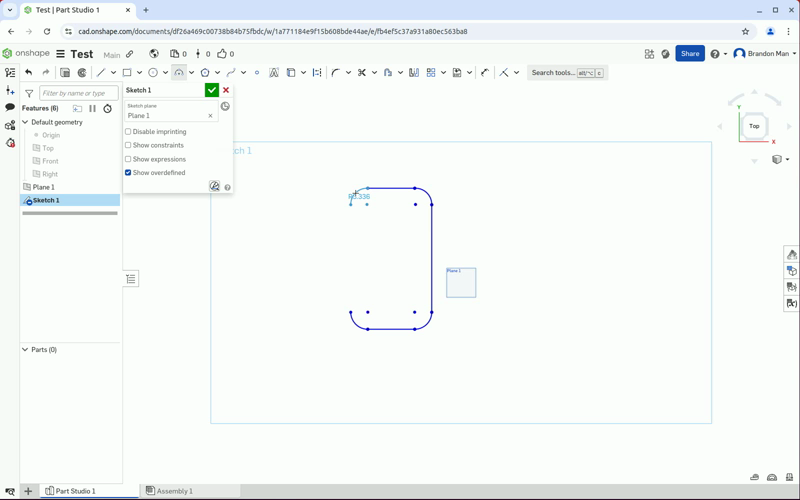
click(355, 192)
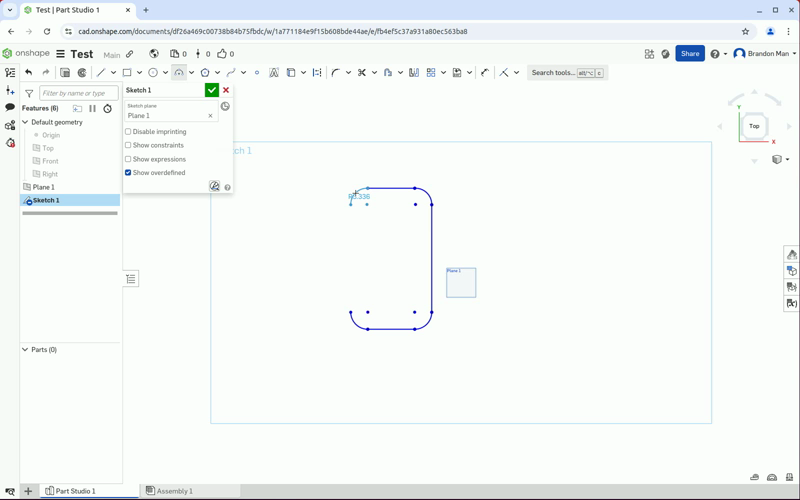
key_up(shift)
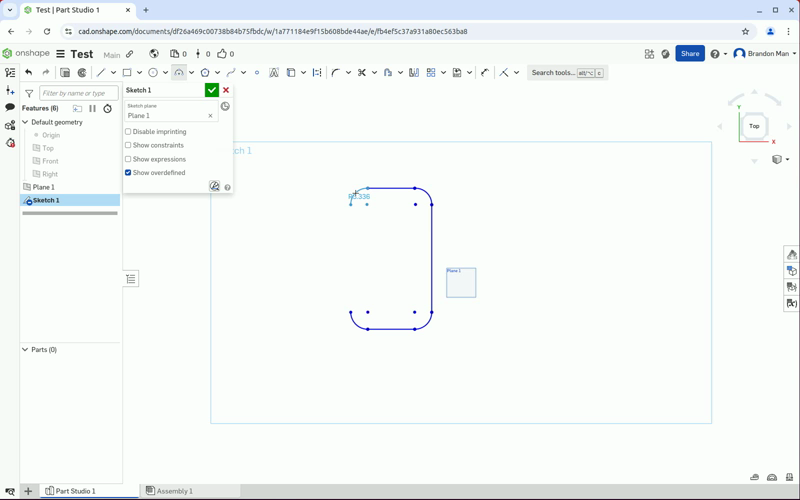
key(esc)
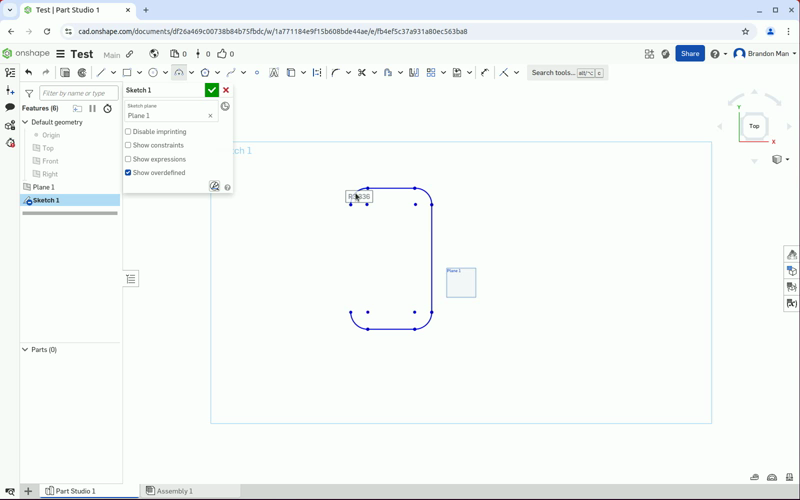
key(l)
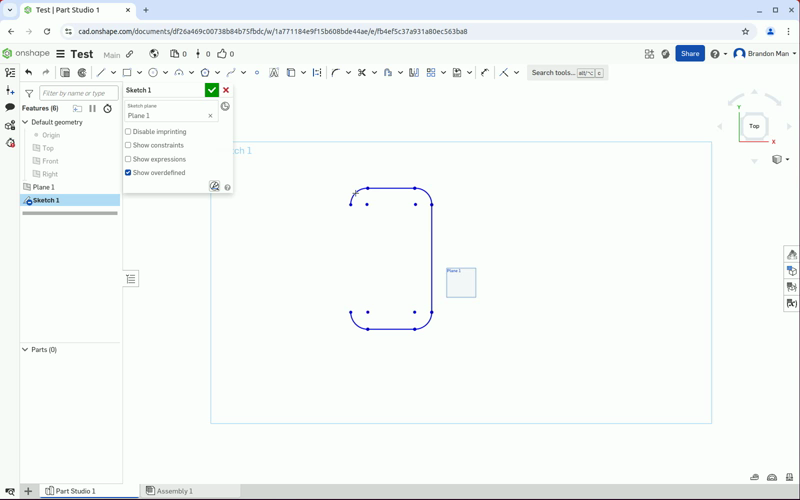
mouse_move(350, 204)
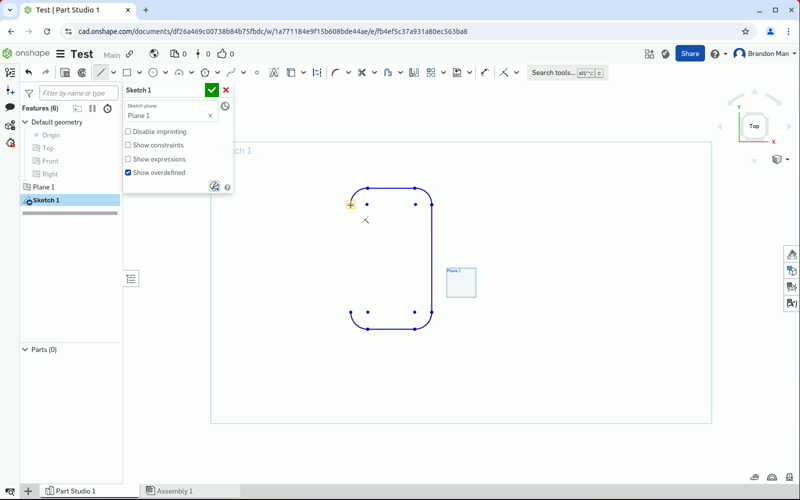
click(350, 204)
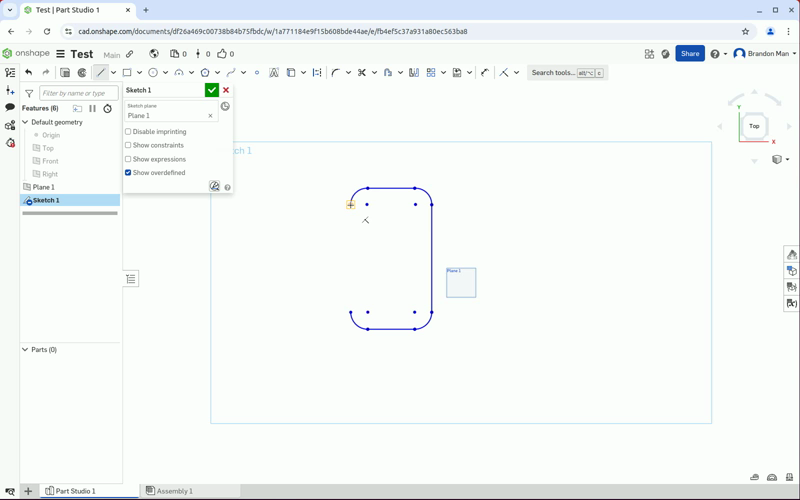
key_down(shift)
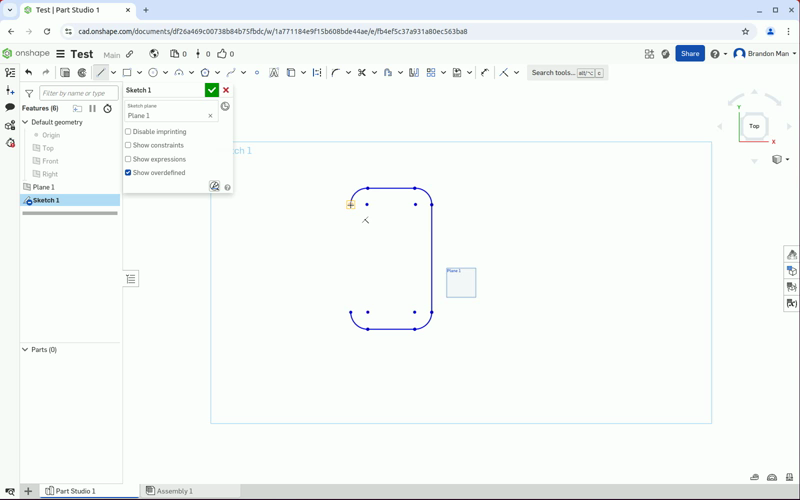
mouse_move(350, 312)
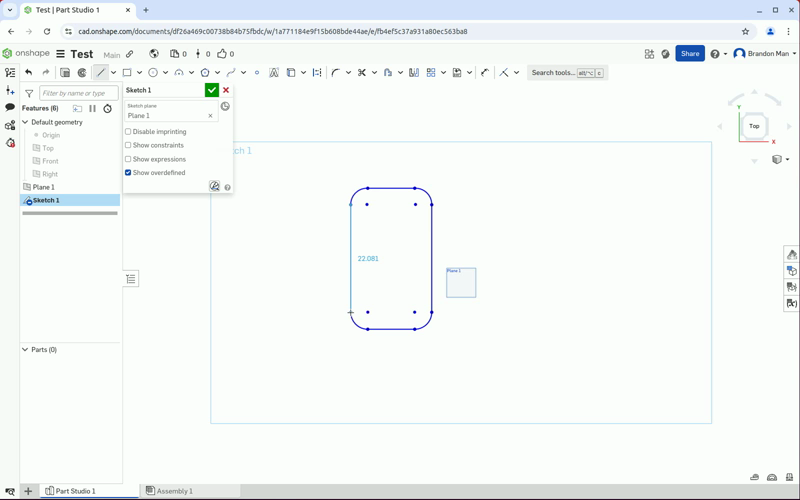
key_up(shift)
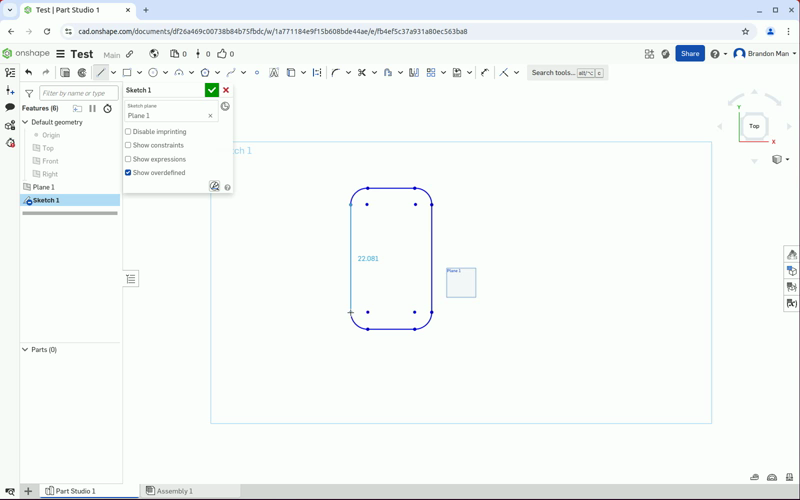
click(350, 312)
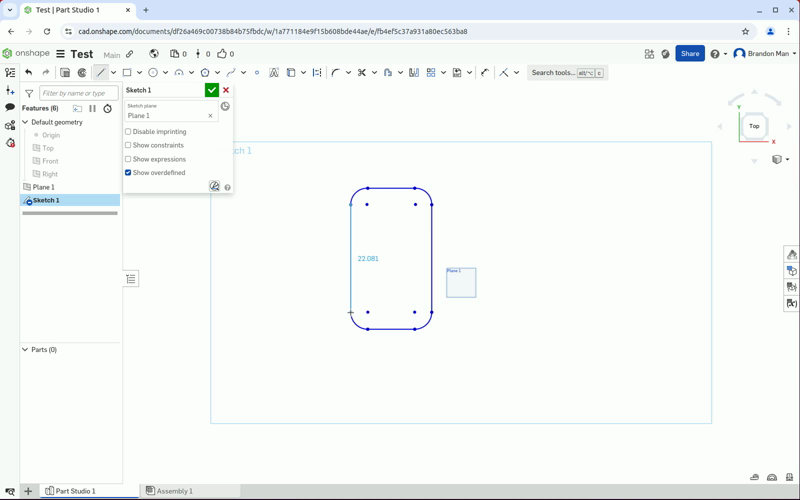
key(esc)
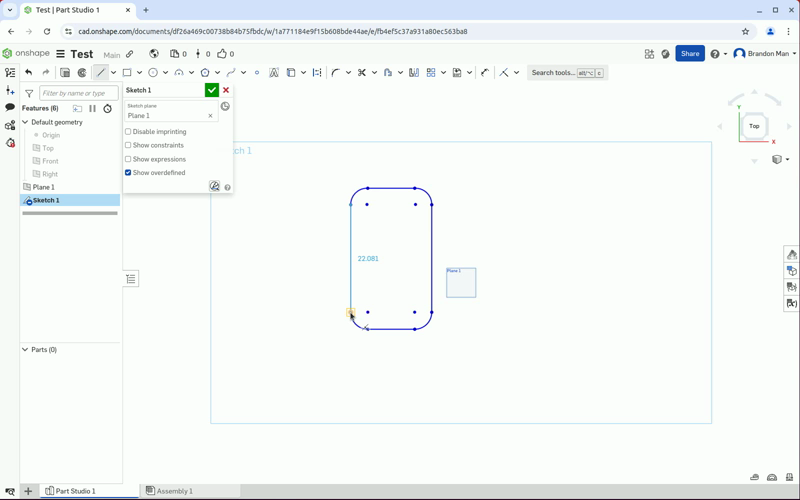
mouse_move(403, 254)
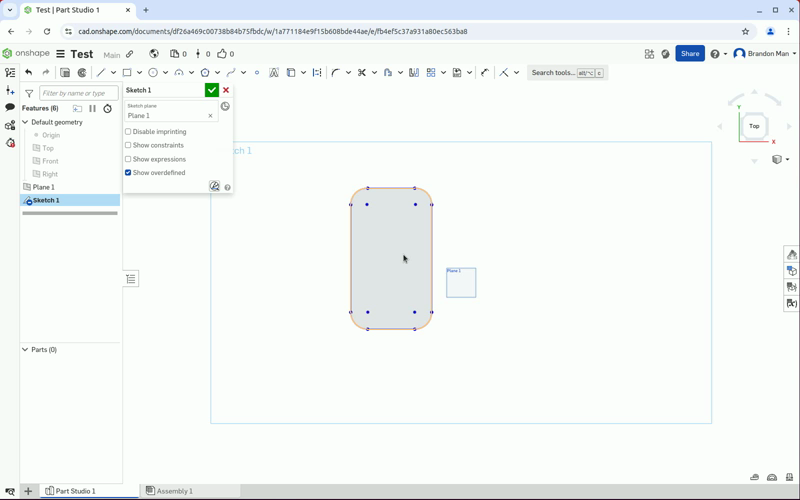
click(403, 254)
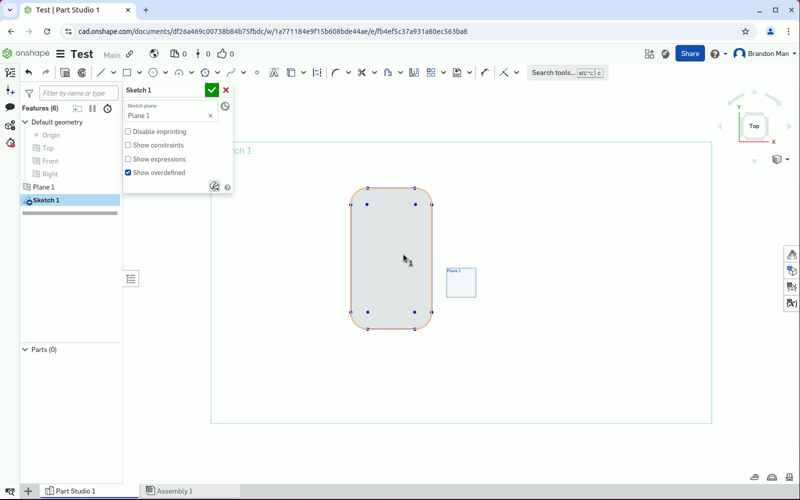
mouse_move(73, 352)
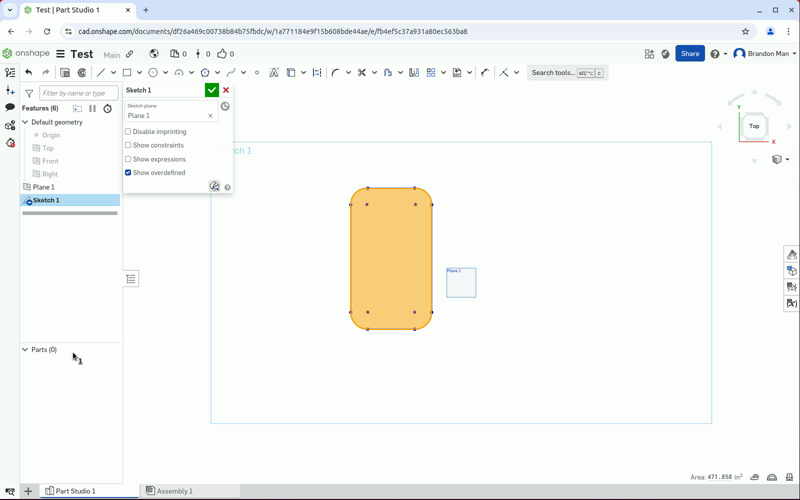
key(shift+y)
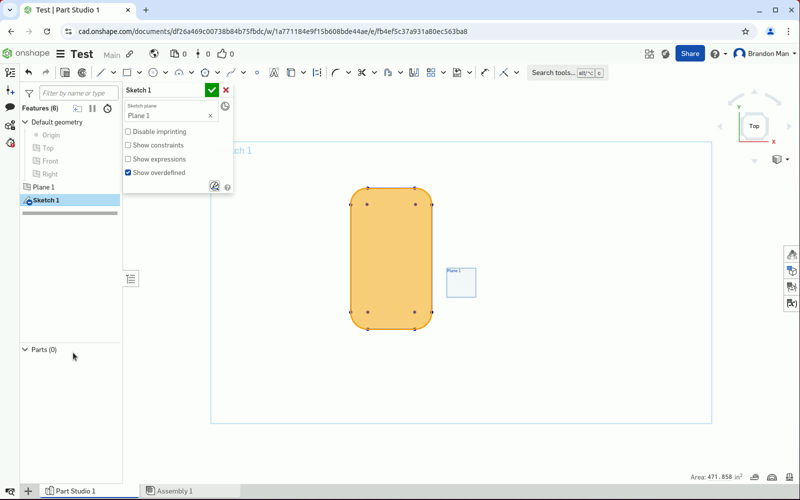
key(shift+e)
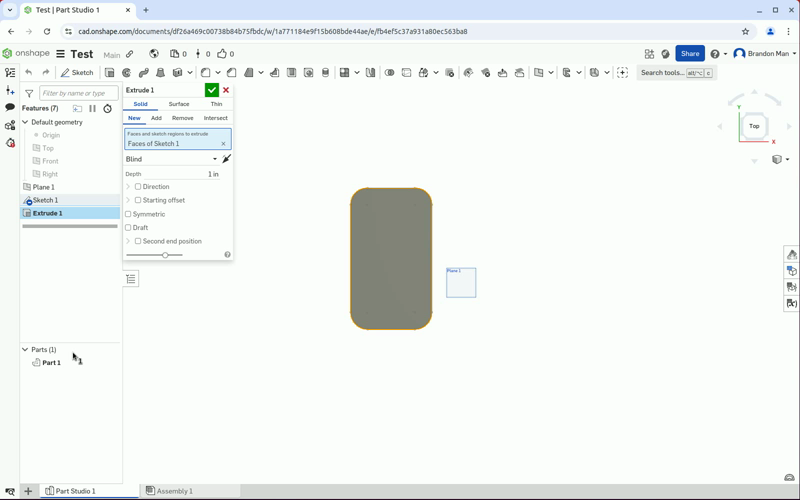
mouse_move(143, 106)
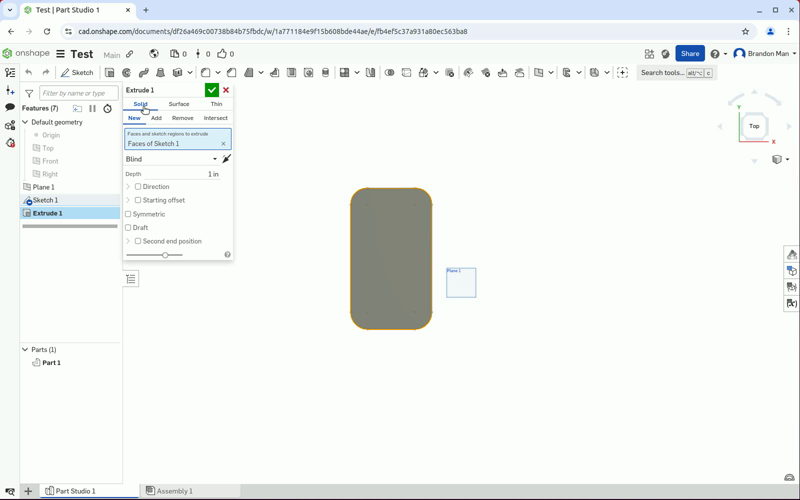
click(143, 106)
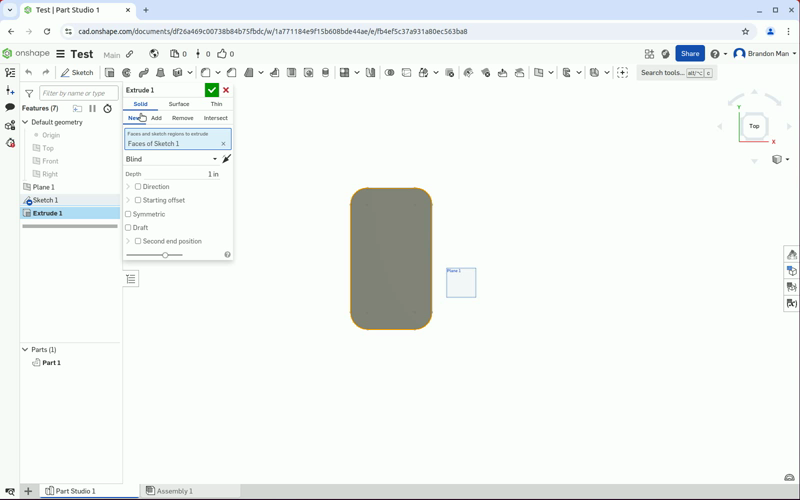
mouse_move(137, 120)
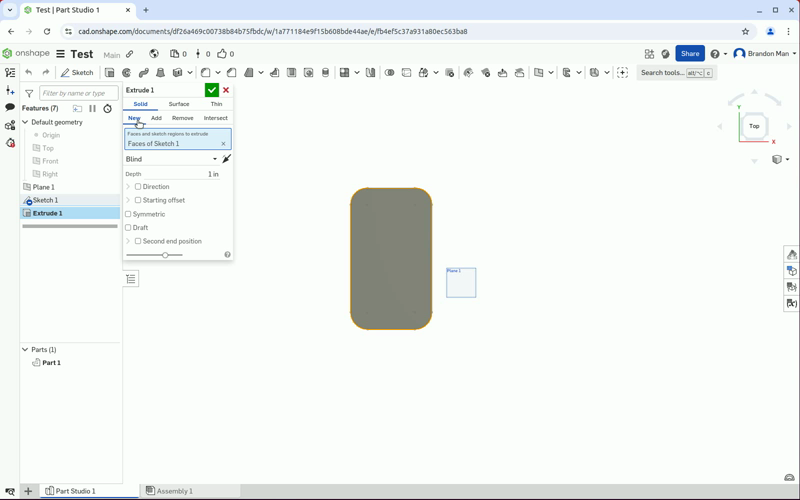
click(137, 120)
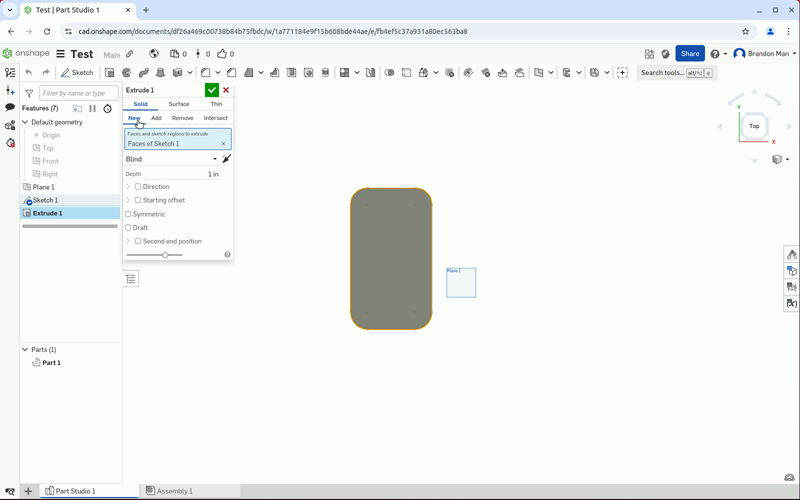
key(tab, 4)
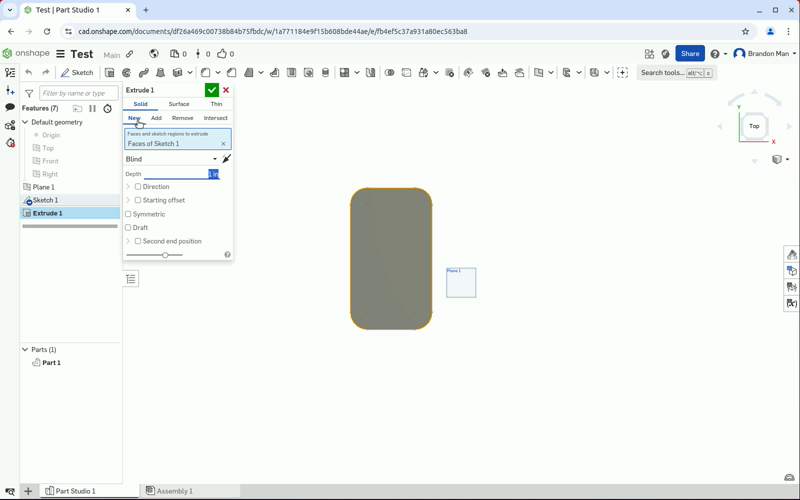
text(0.241)
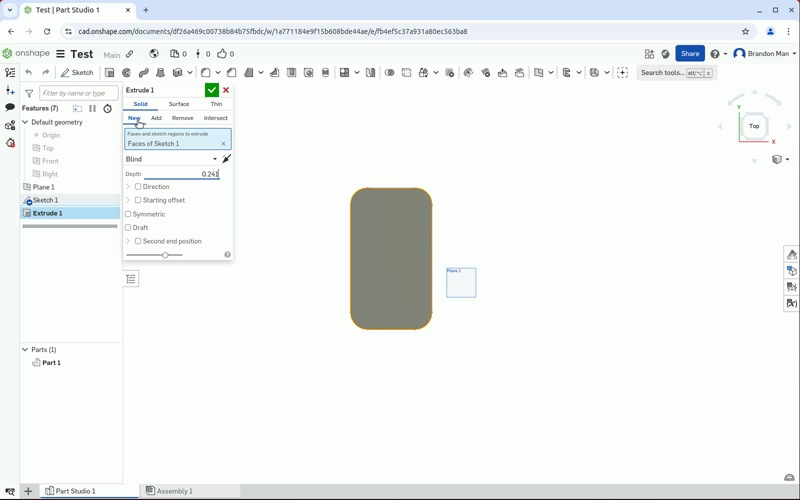
key(enter)
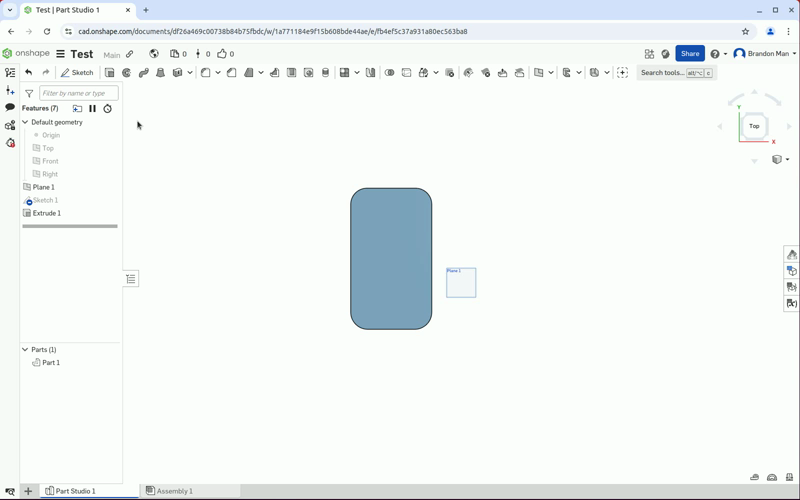
key(shift+h)
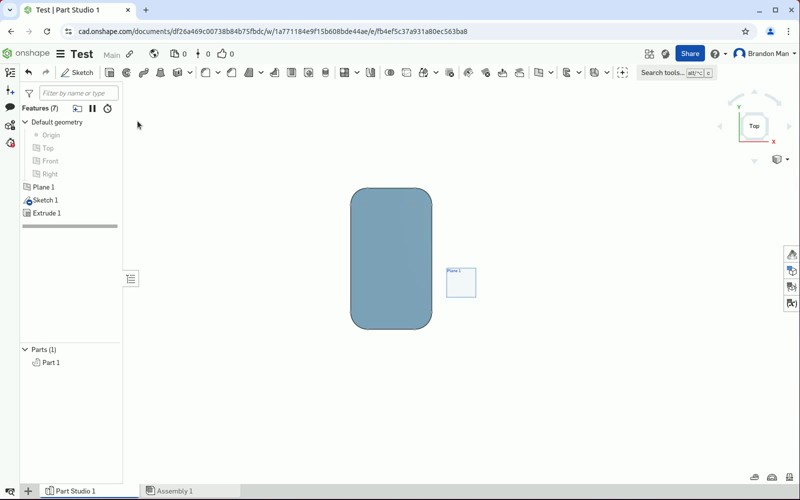
key(shift+h)
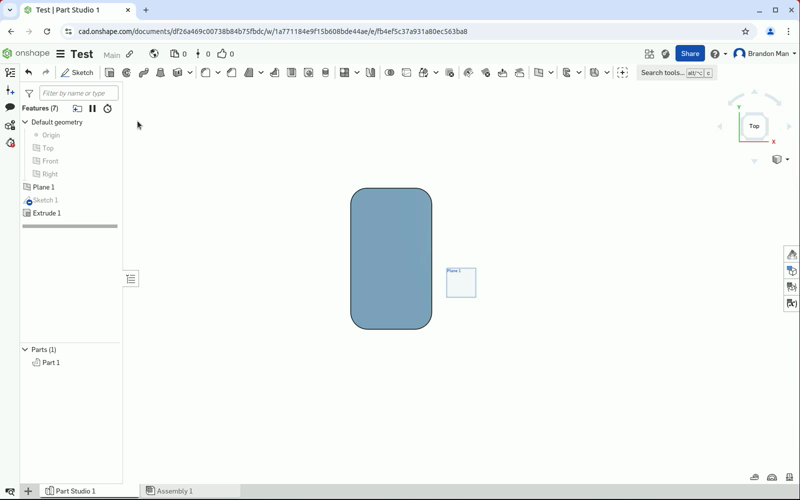
mouse_move(73, 189)
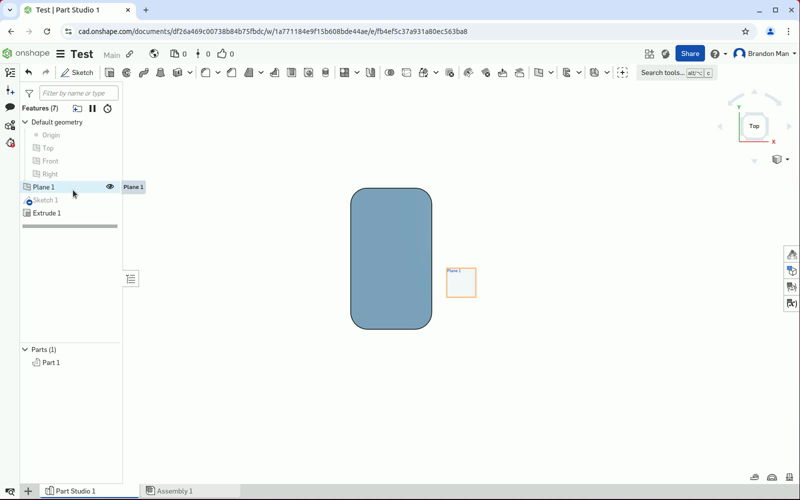
click(73, 189)
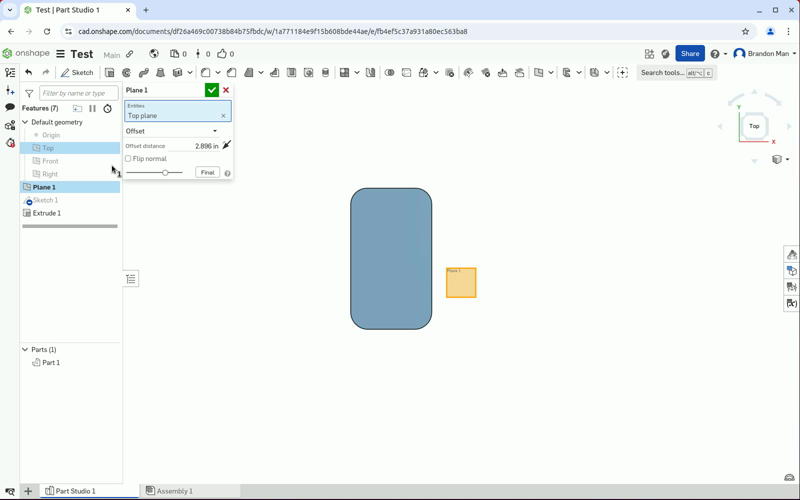
mouse_move(229, 92)
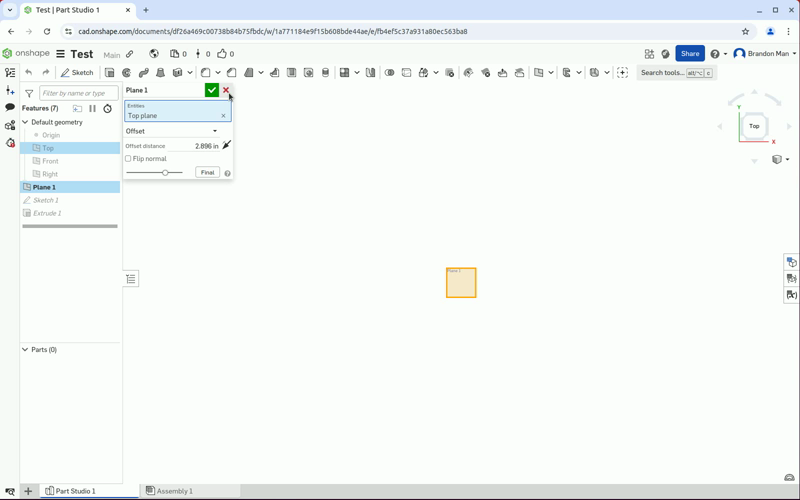
click(229, 92)
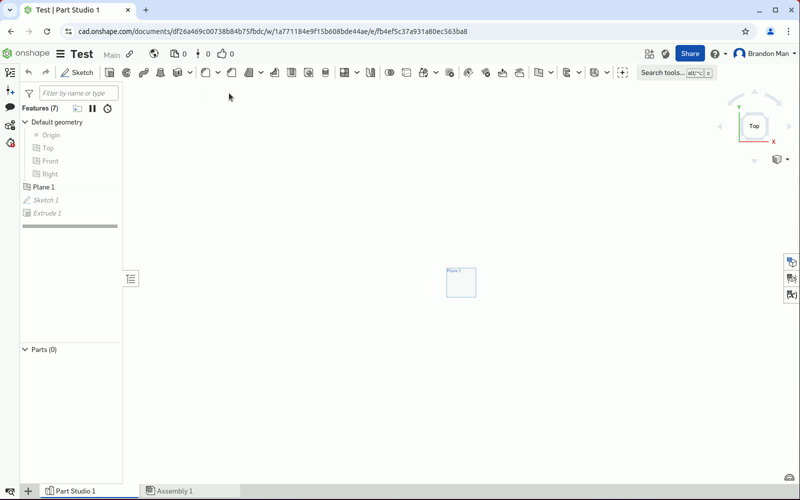
key(shift+s)
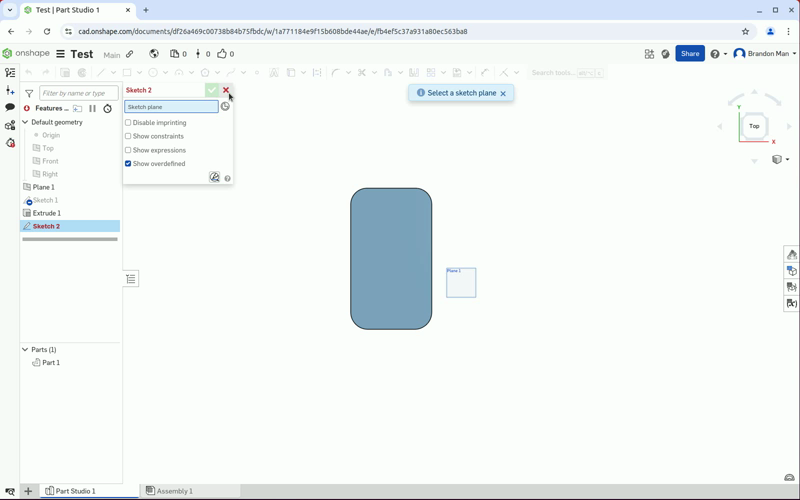
mouse_move(73, 189)
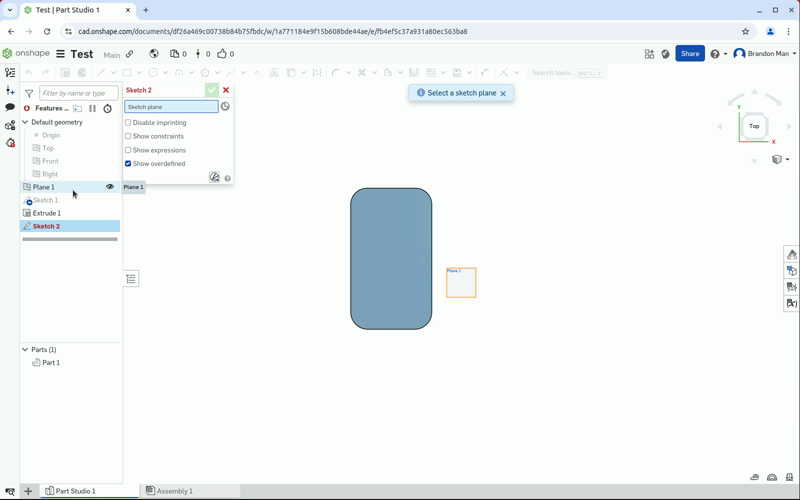
click(73, 189)
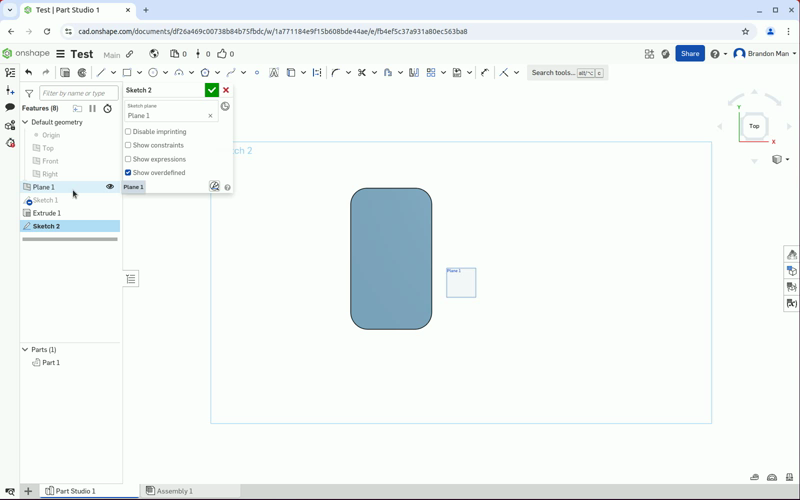
mouse_move(73, 352)
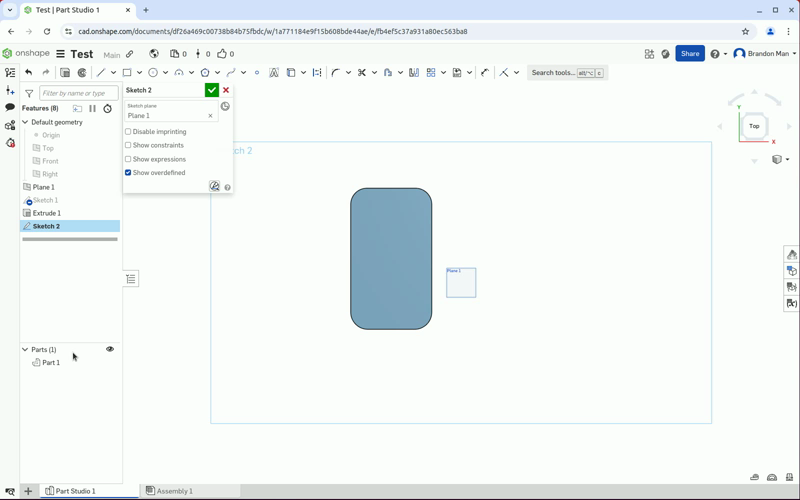
key(y)
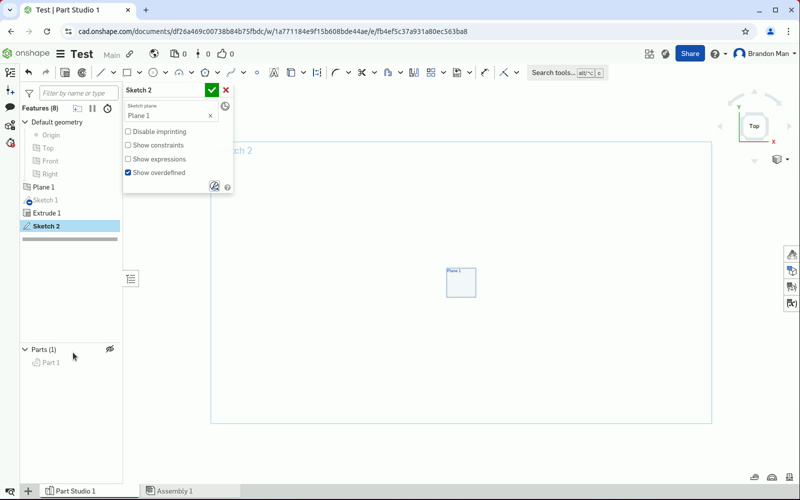
key(a)
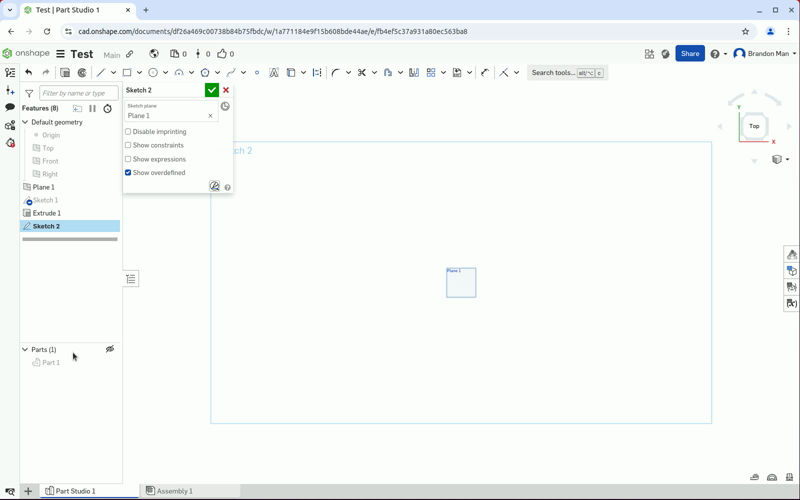
key_down(shift)
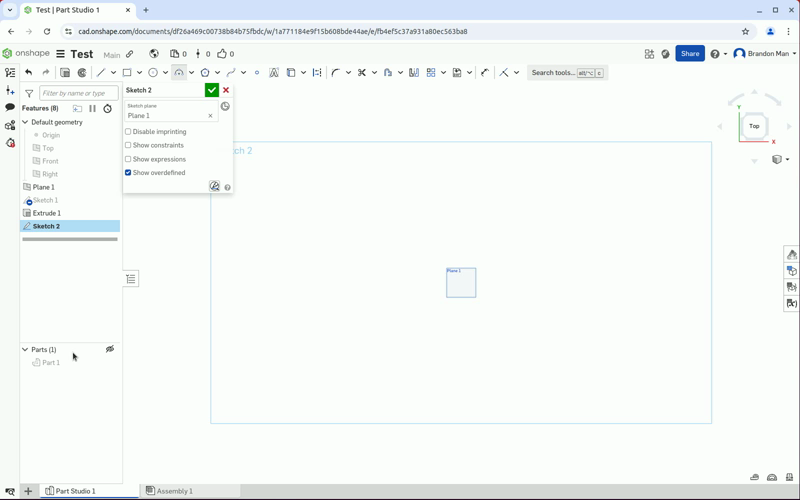
mouse_move(348, 312)
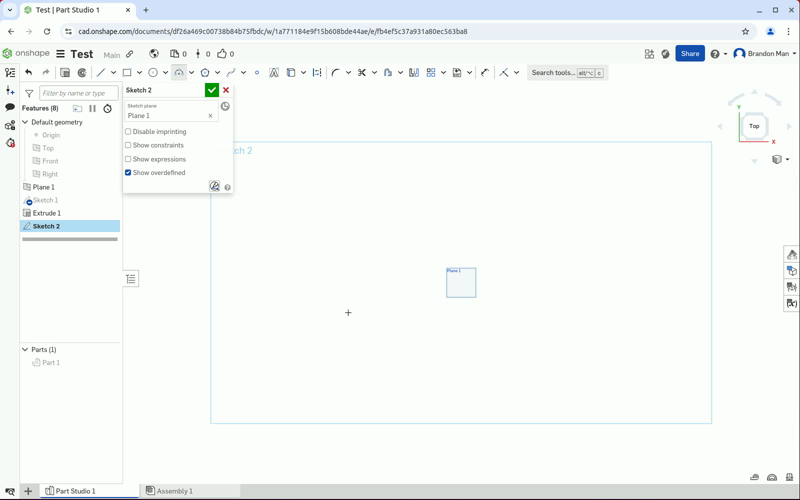
click(348, 312)
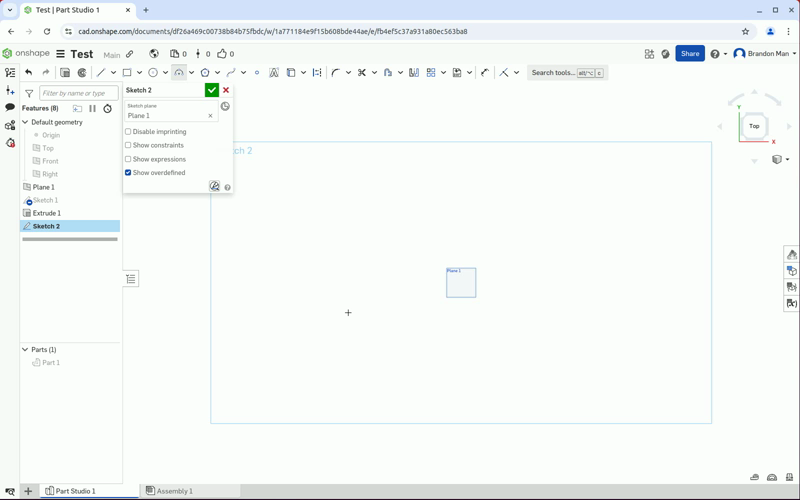
key_up(shift)
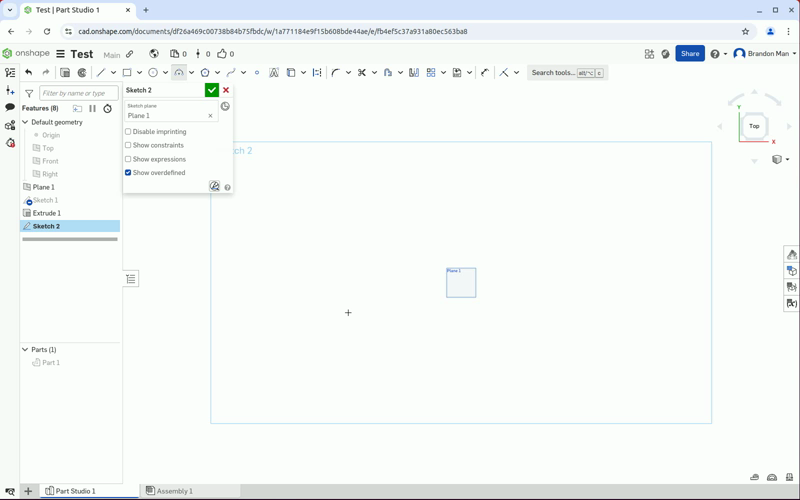
key_down(shift)
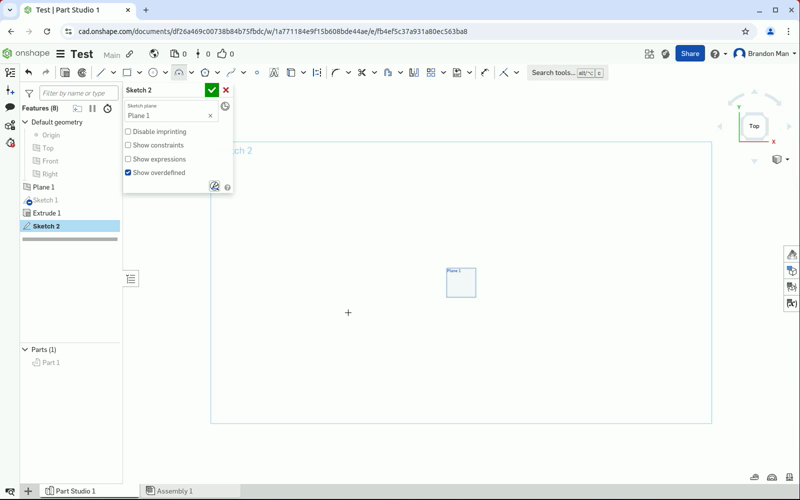
mouse_move(366, 330)
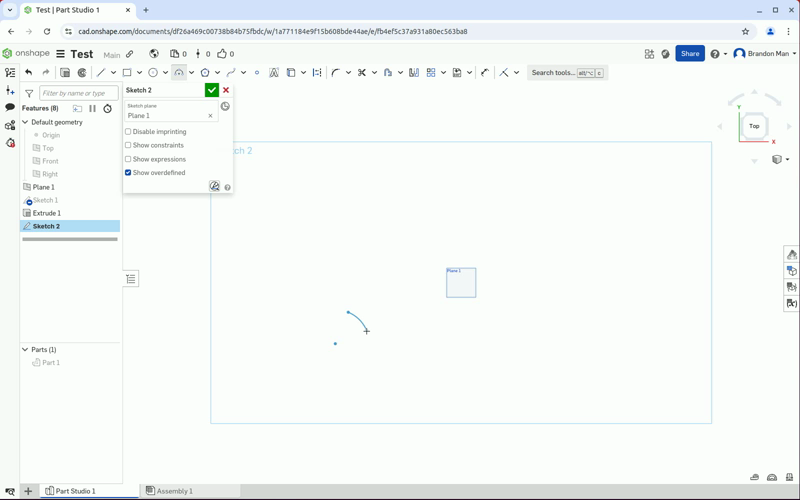
click(366, 330)
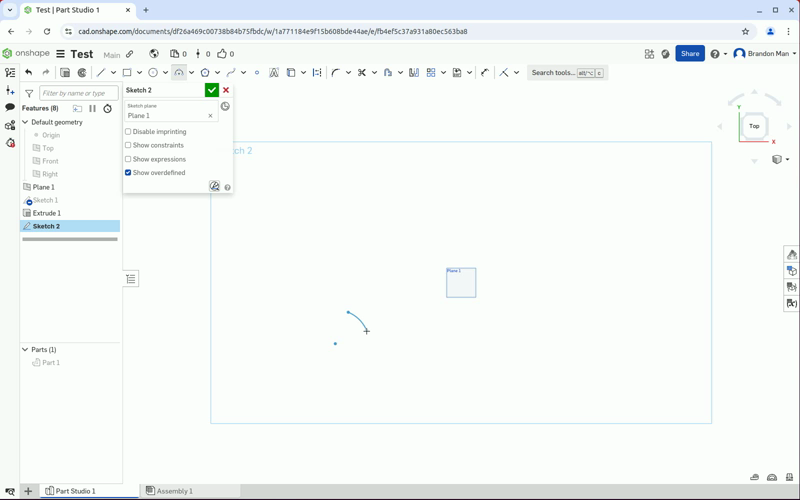
mouse_move(353, 325)
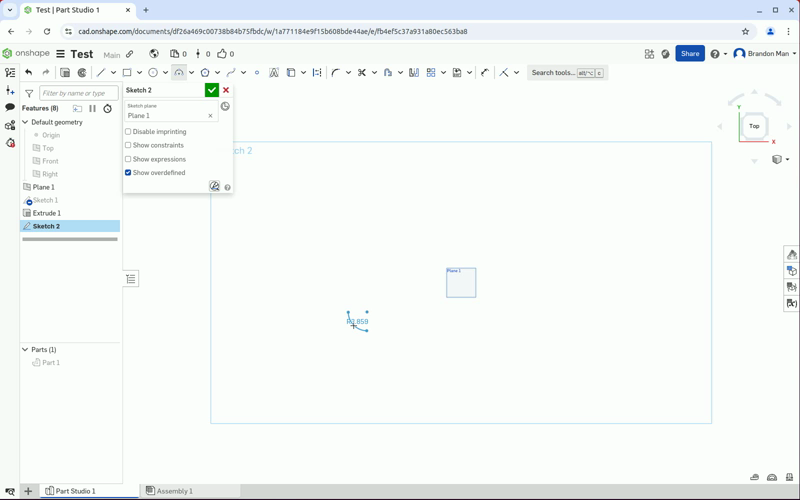
click(353, 325)
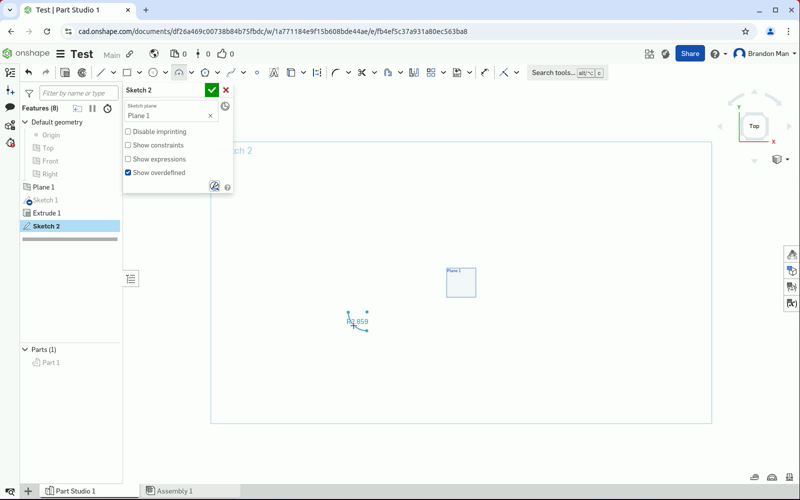
key_up(shift)
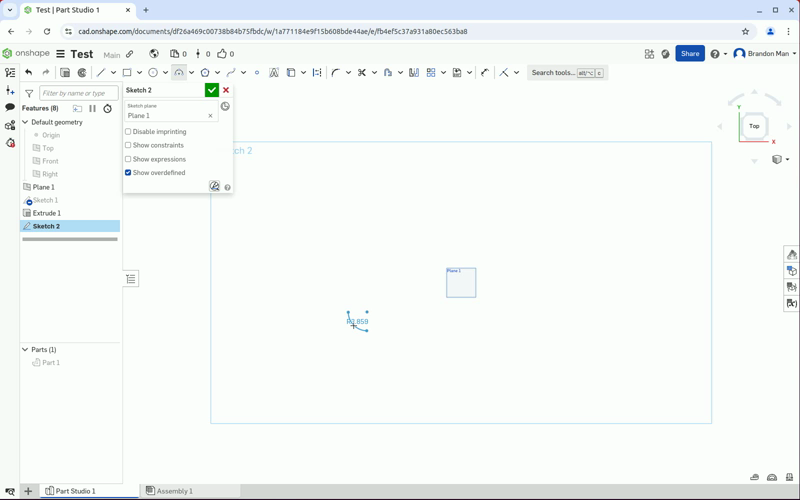
key(esc)
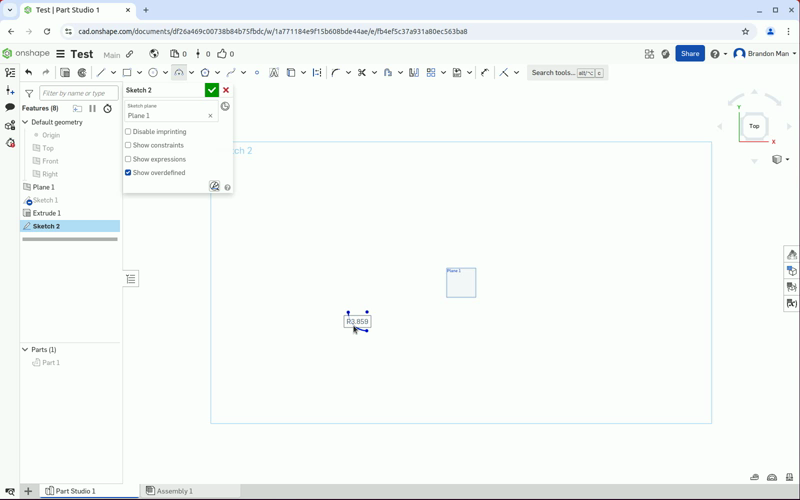
key(l)
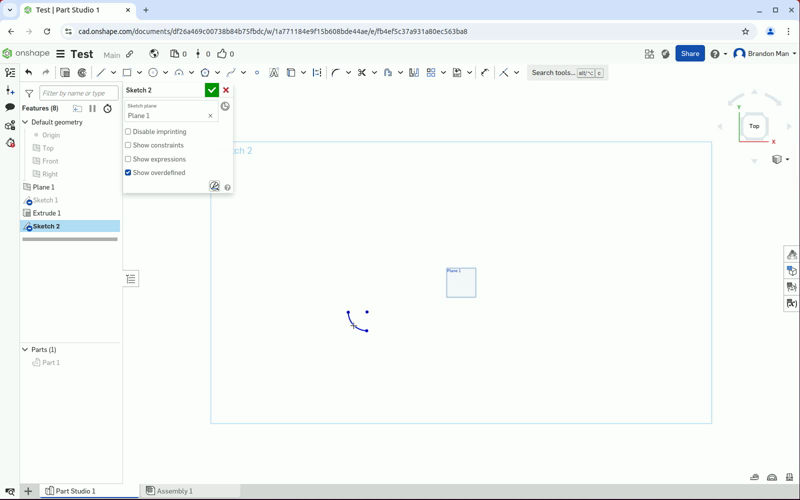
mouse_move(366, 330)
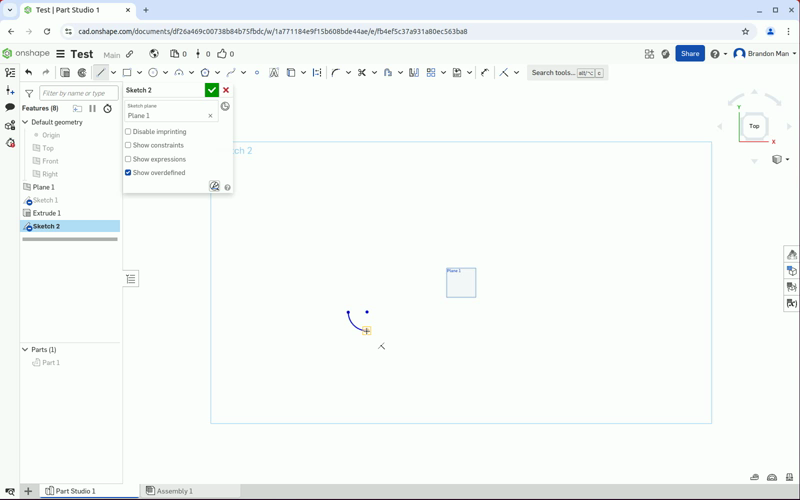
click(366, 330)
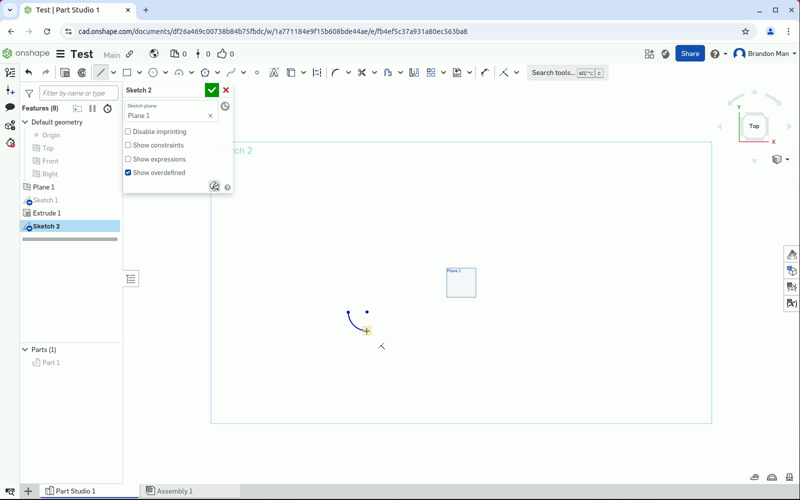
key_down(shift)
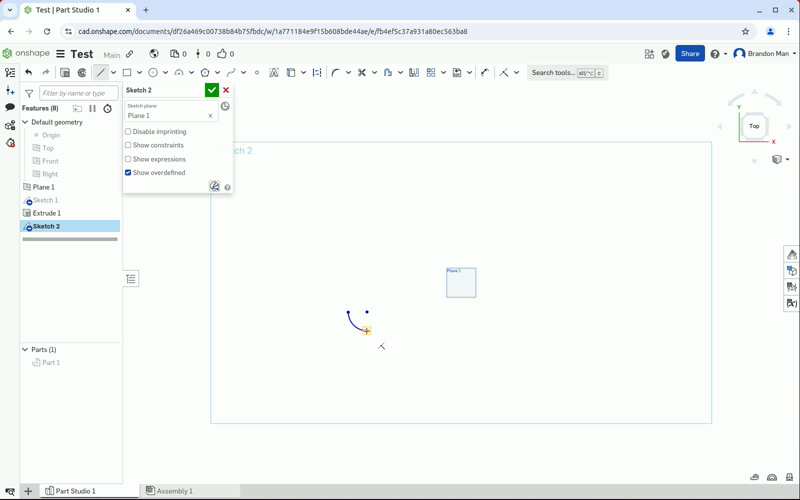
mouse_move(396, 330)
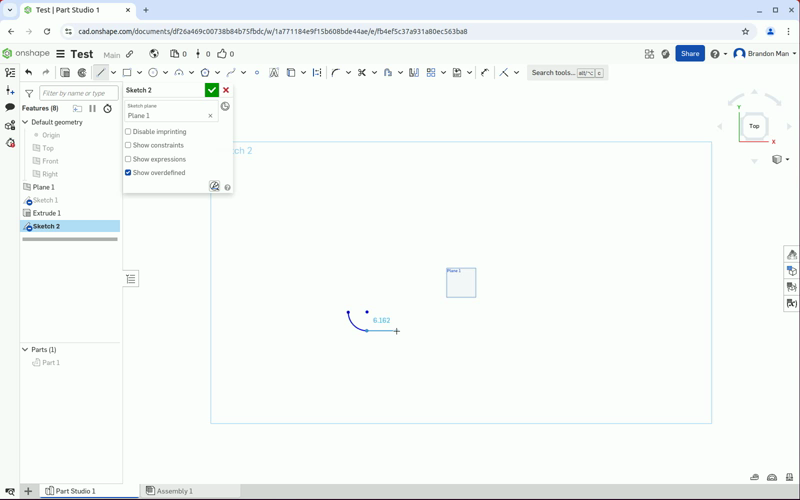
mouse_move(414, 330)
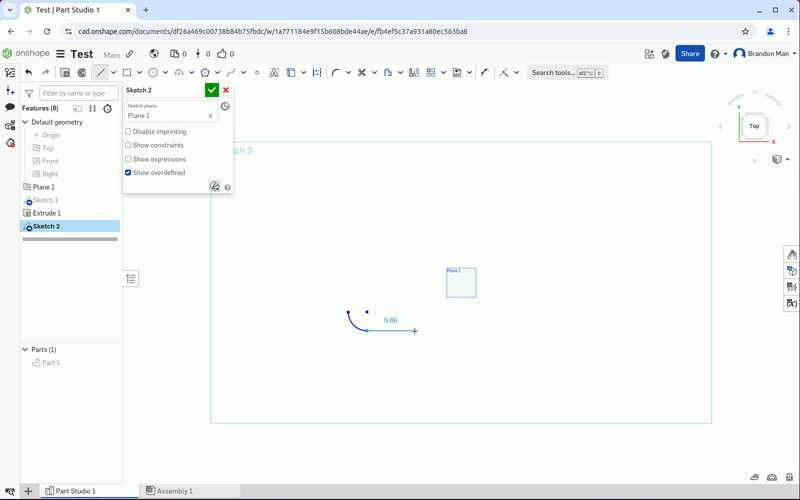
click(414, 330)
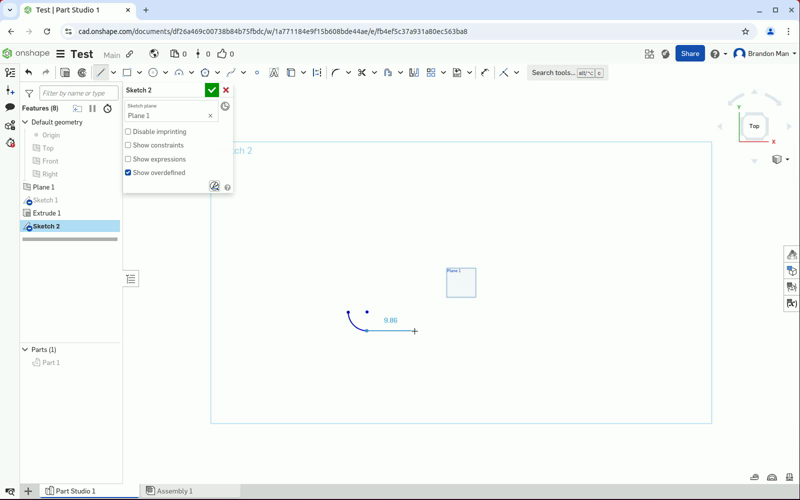
key_up(shift)
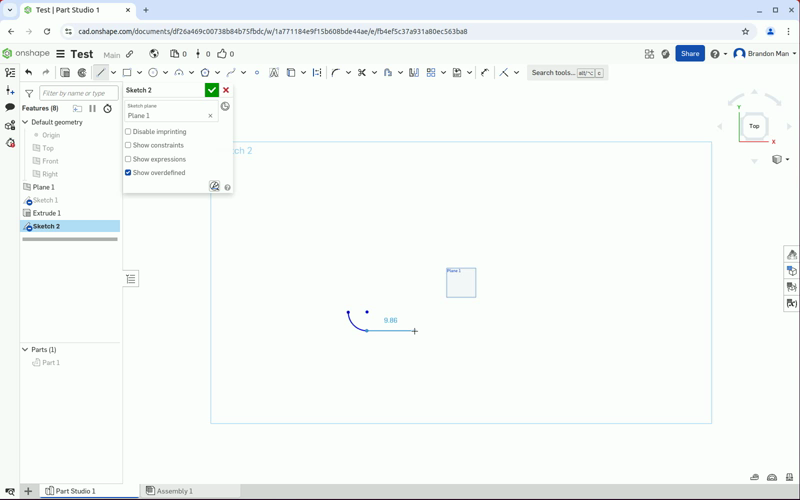
key(esc)
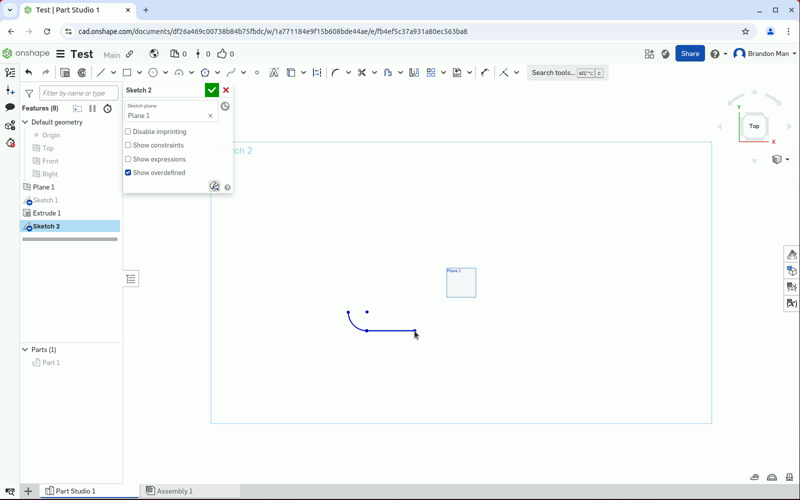
key(a)
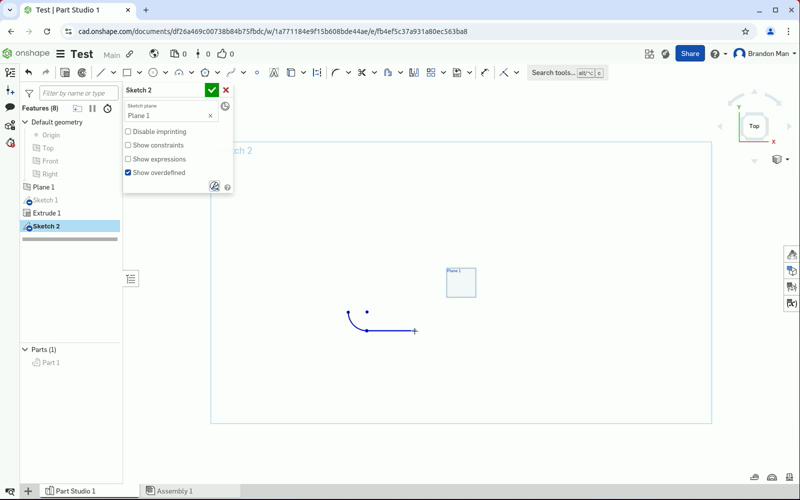
mouse_move(414, 330)
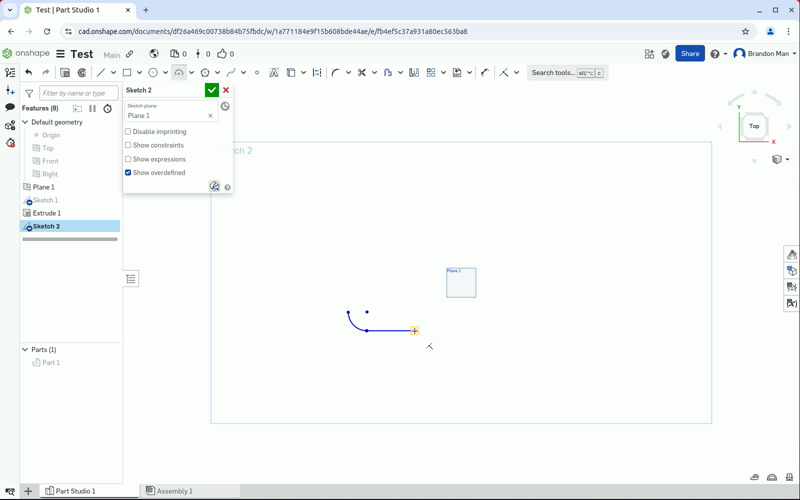
click(414, 330)
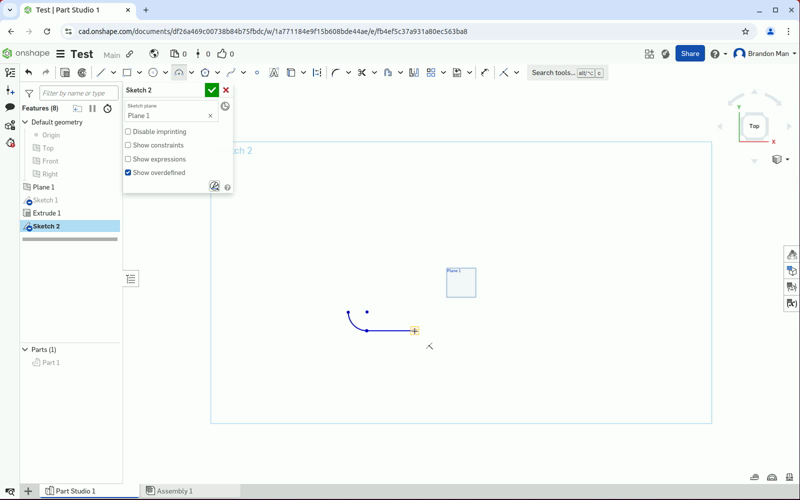
key_down(shift)
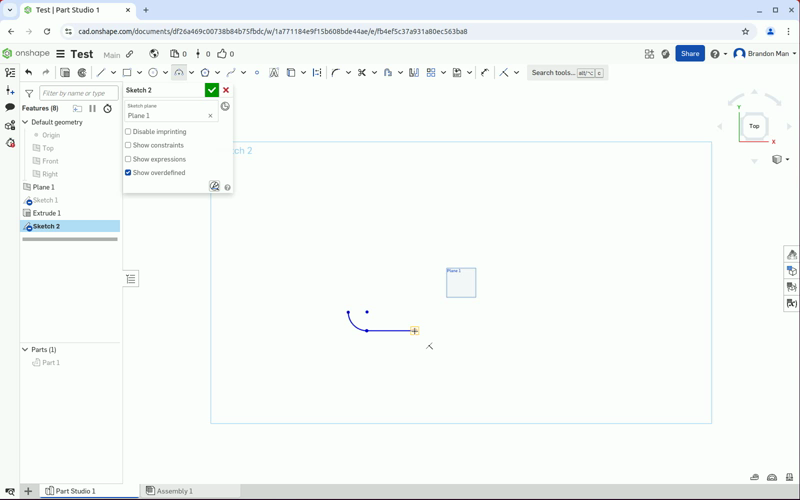
mouse_move(433, 312)
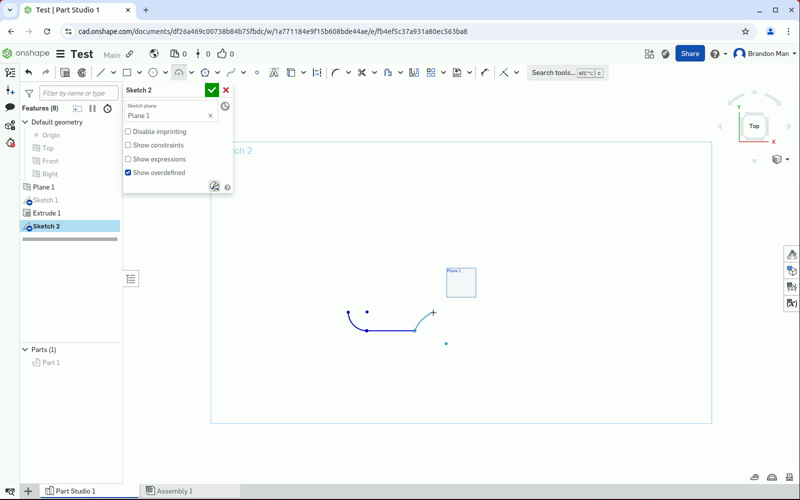
click(433, 312)
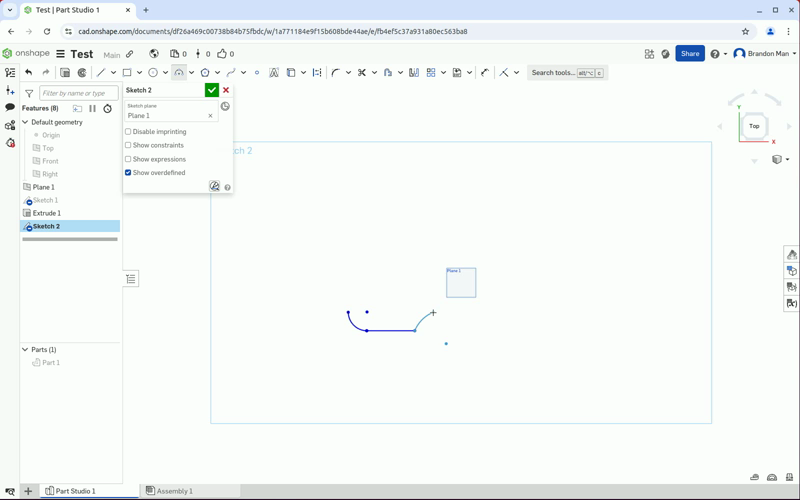
mouse_move(428, 325)
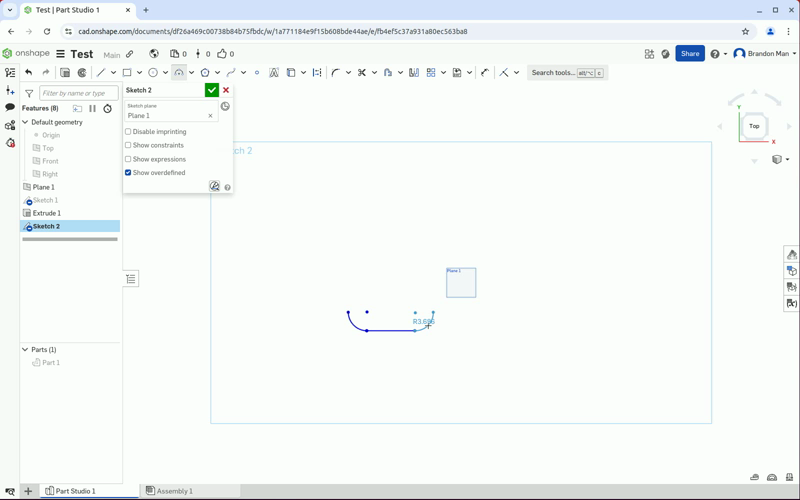
click(428, 325)
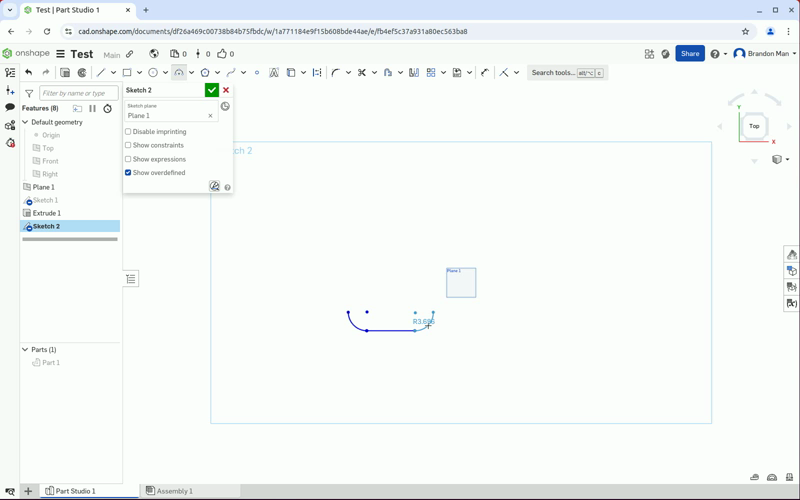
key_up(shift)
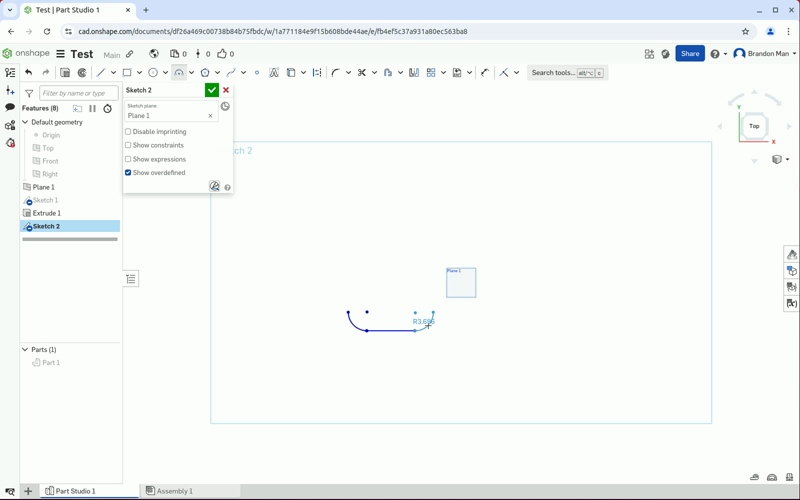
key(esc)
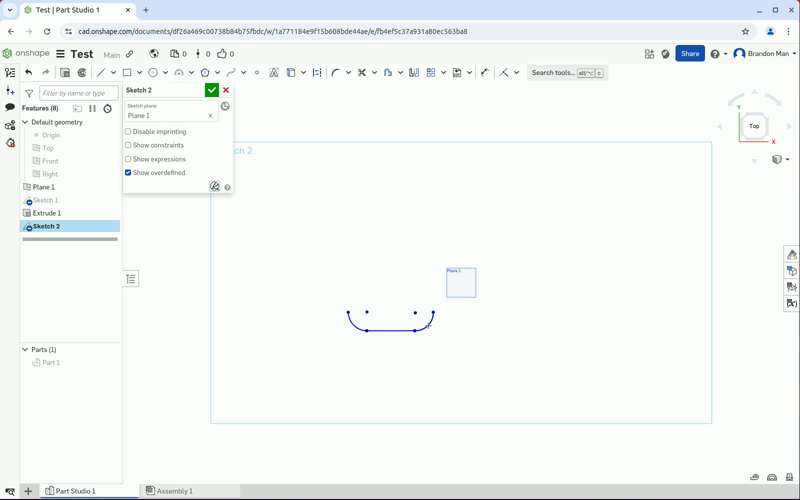
key(l)
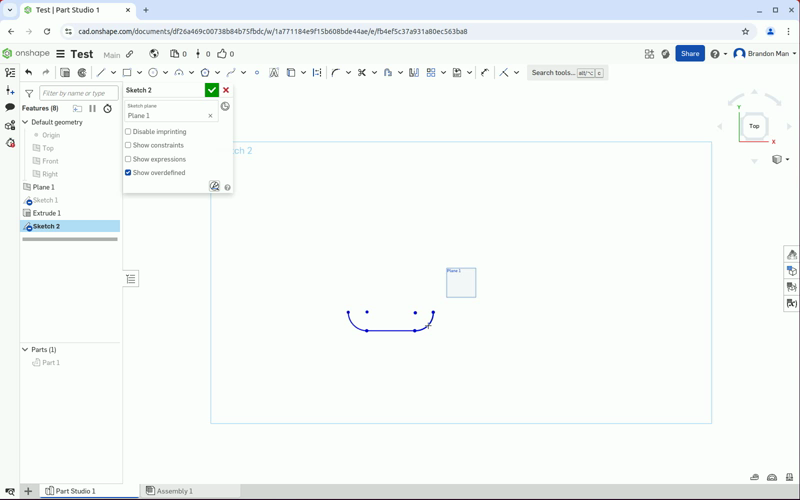
mouse_move(433, 312)
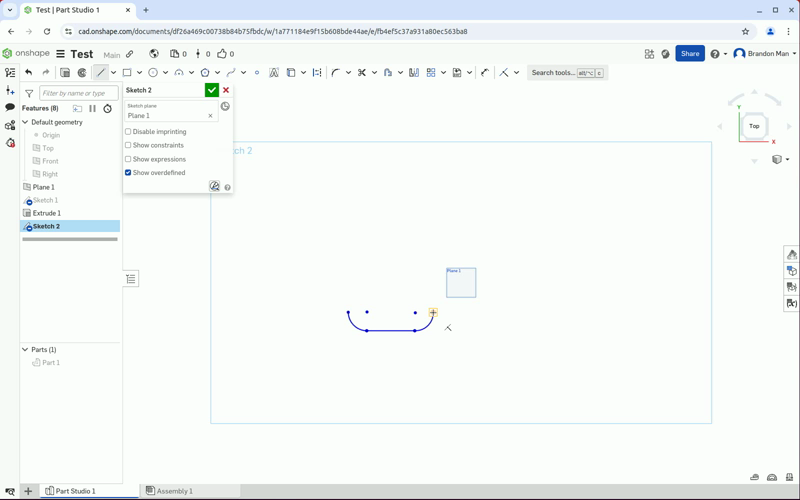
click(433, 312)
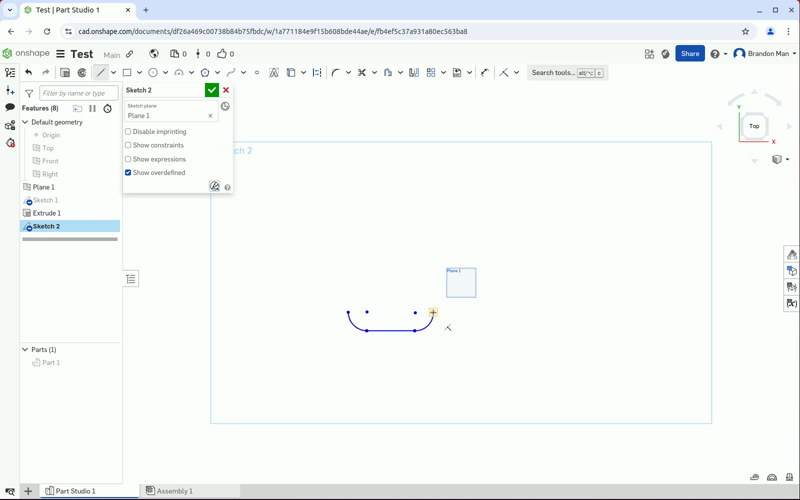
key_down(shift)
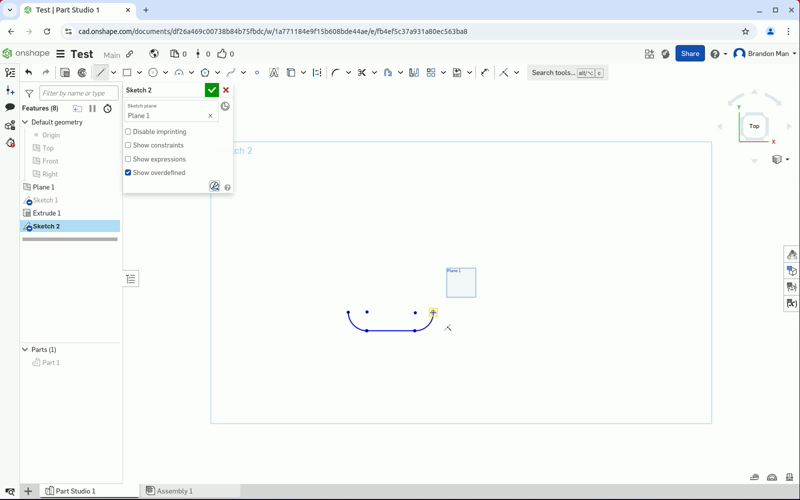
mouse_move(433, 204)
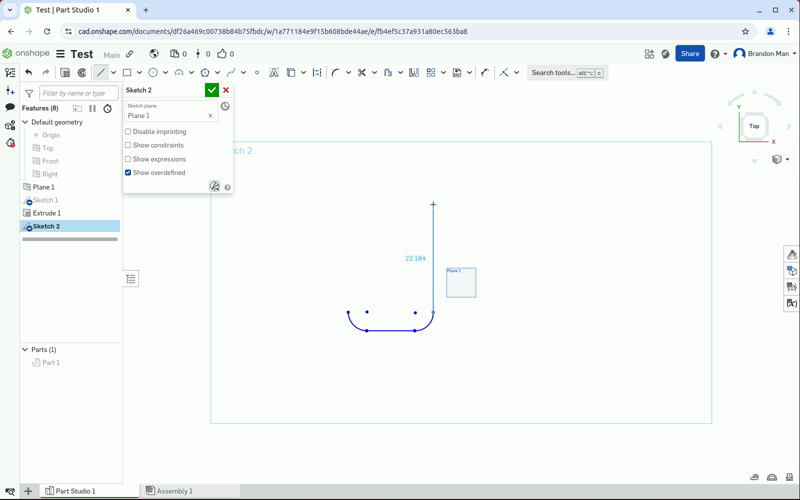
click(433, 204)
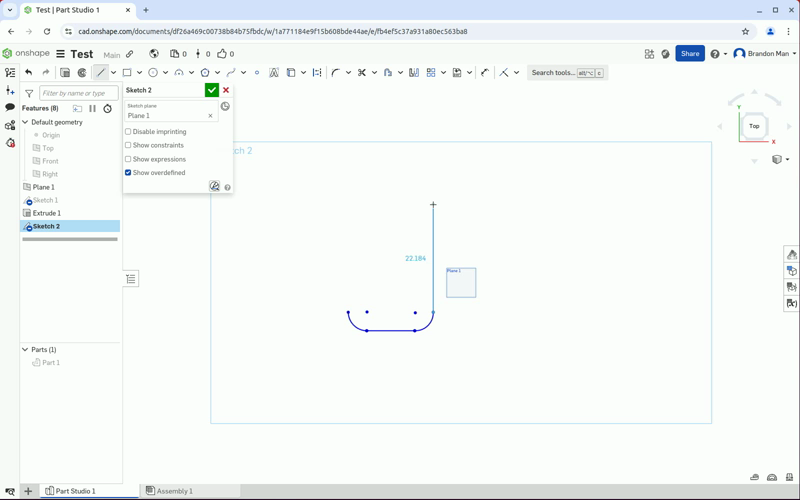
key_up(shift)
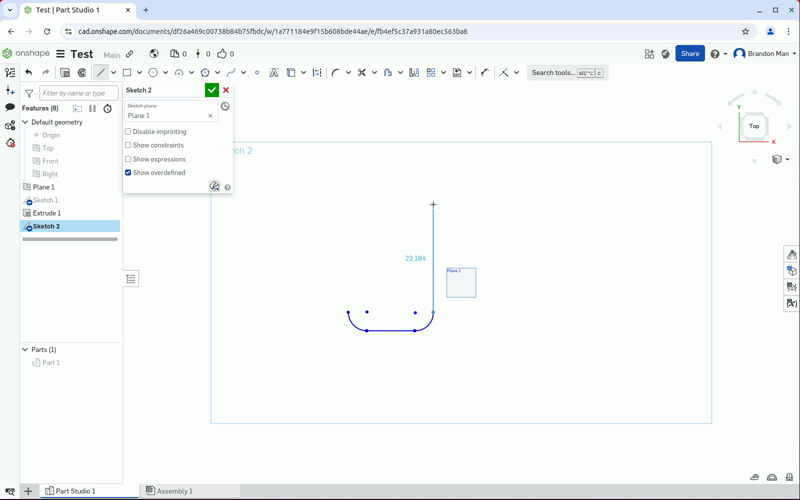
key(esc)
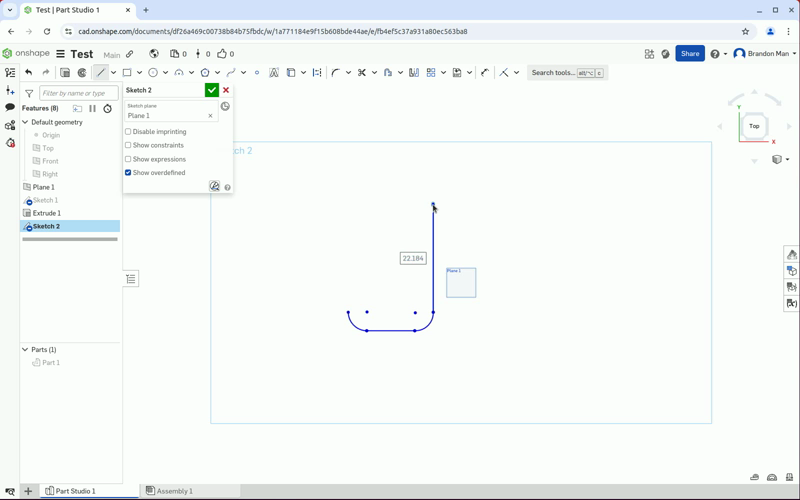
key(a)
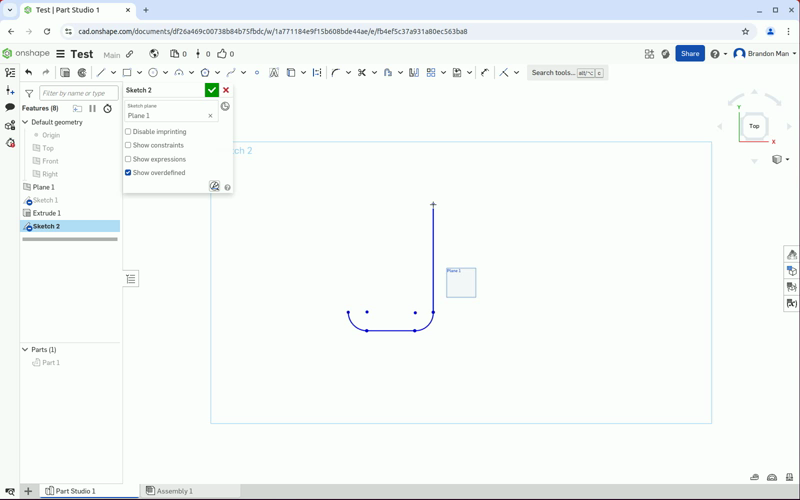
mouse_move(433, 204)
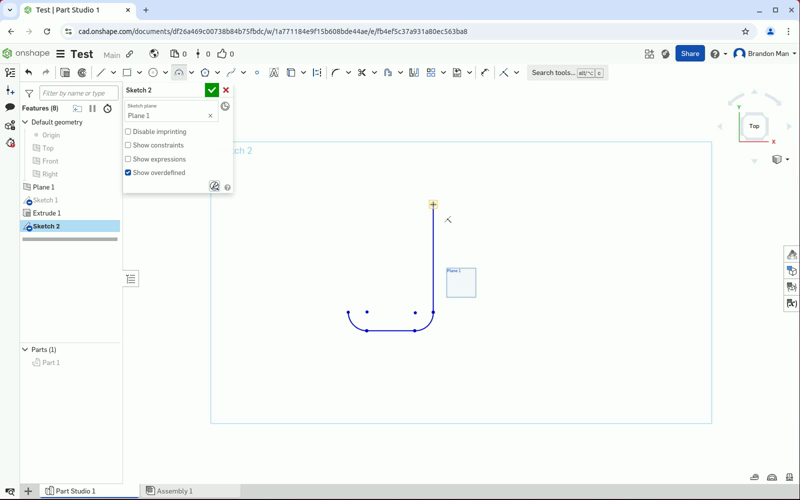
click(433, 204)
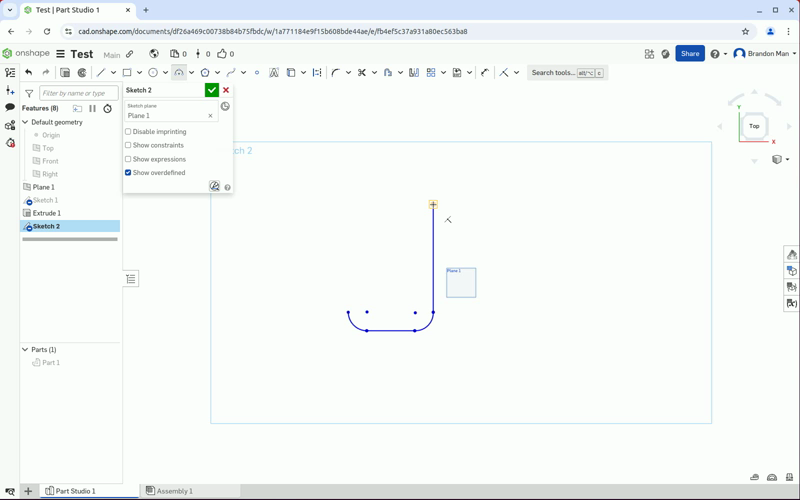
key_down(shift)
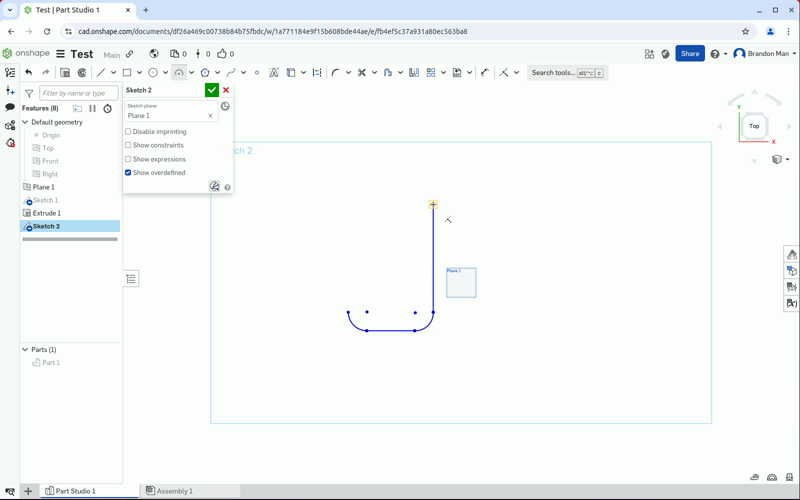
mouse_move(414, 185)
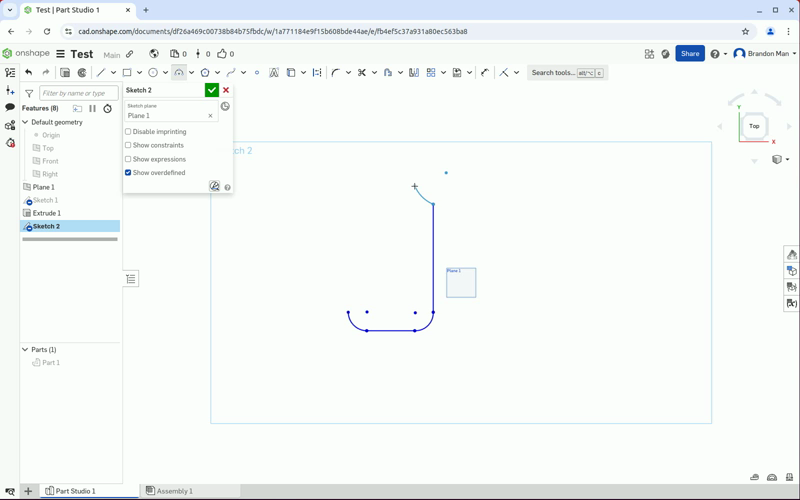
click(414, 185)
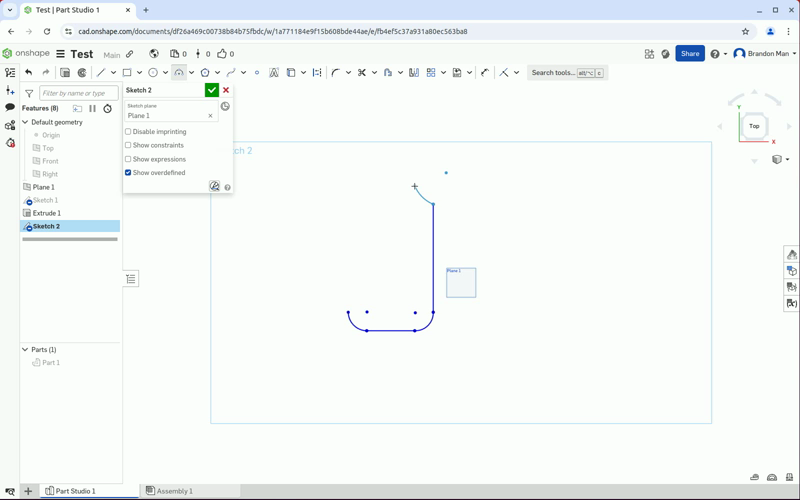
mouse_move(428, 191)
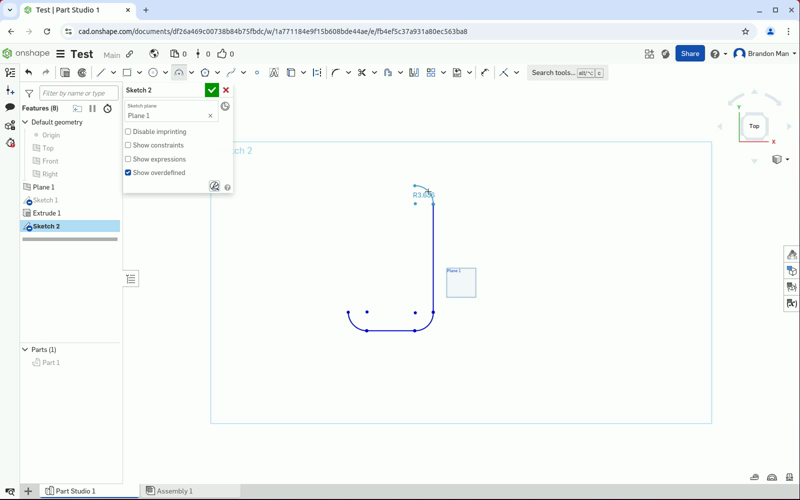
click(428, 191)
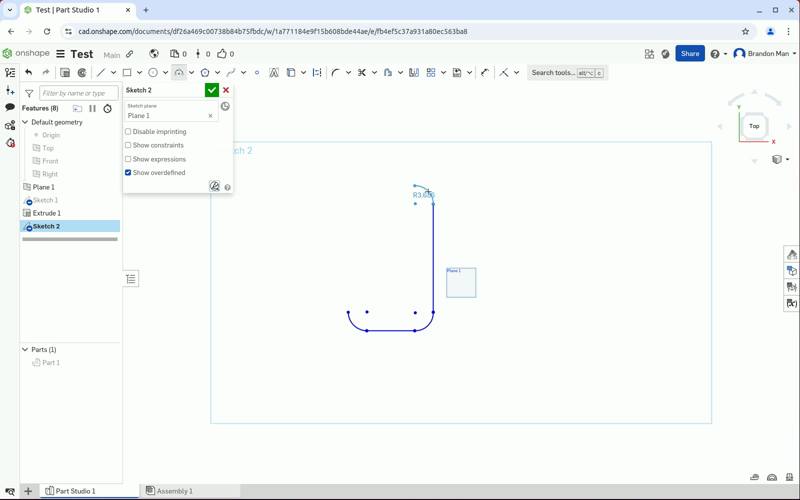
key_up(shift)
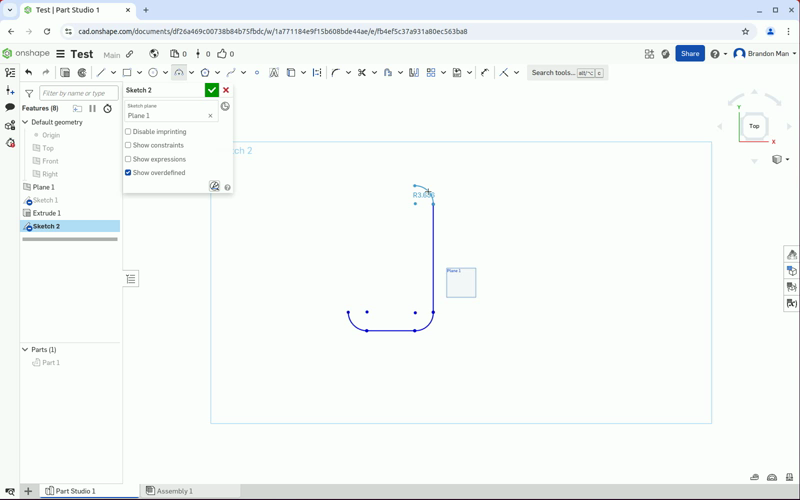
key(esc)
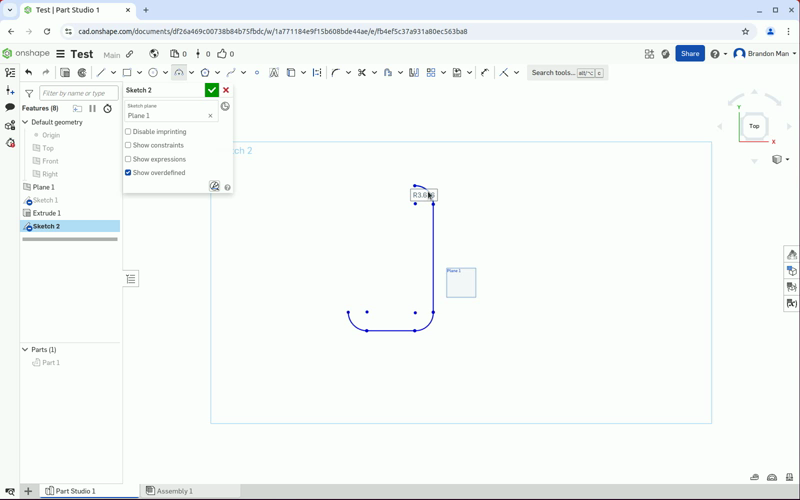
key(l)
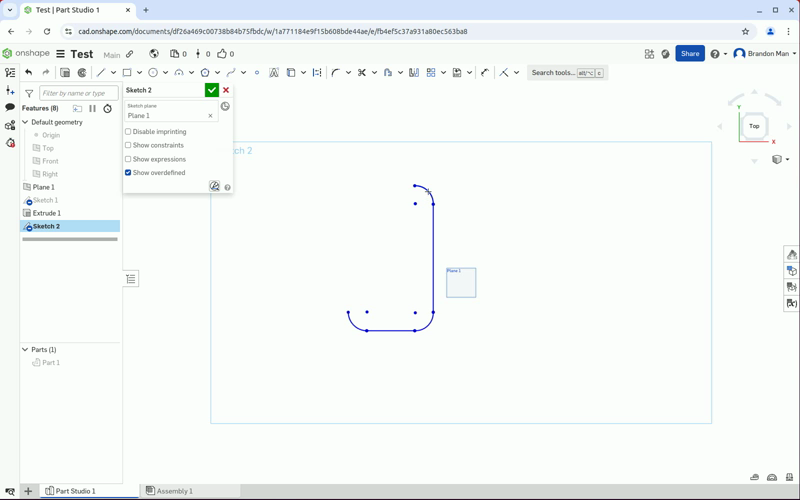
mouse_move(414, 185)
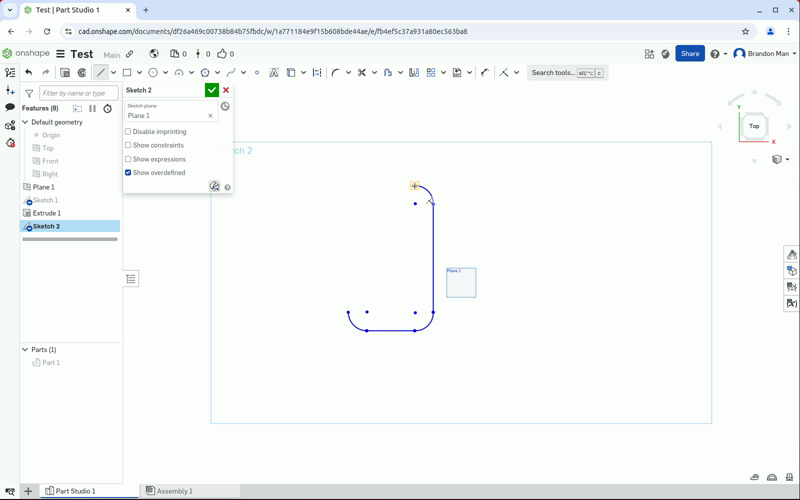
click(414, 185)
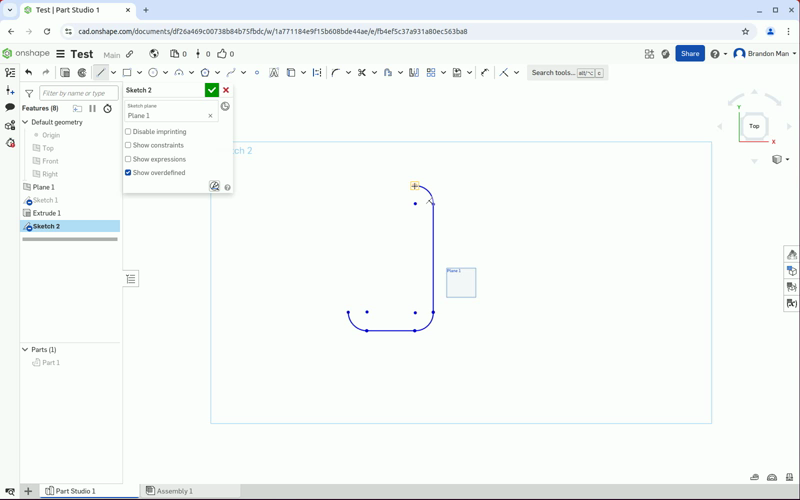
key_down(shift)
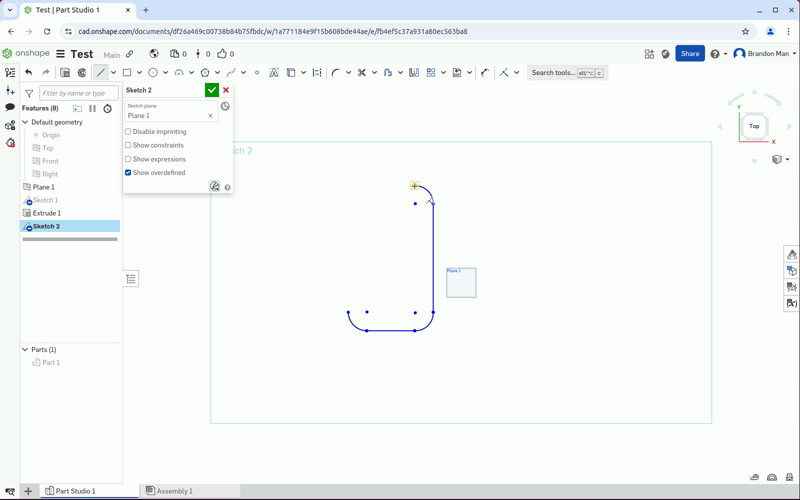
mouse_move(444, 185)
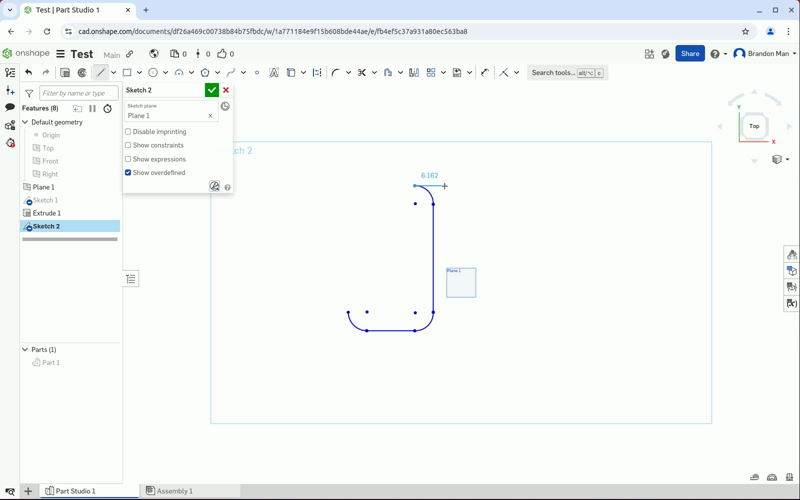
mouse_move(366, 185)
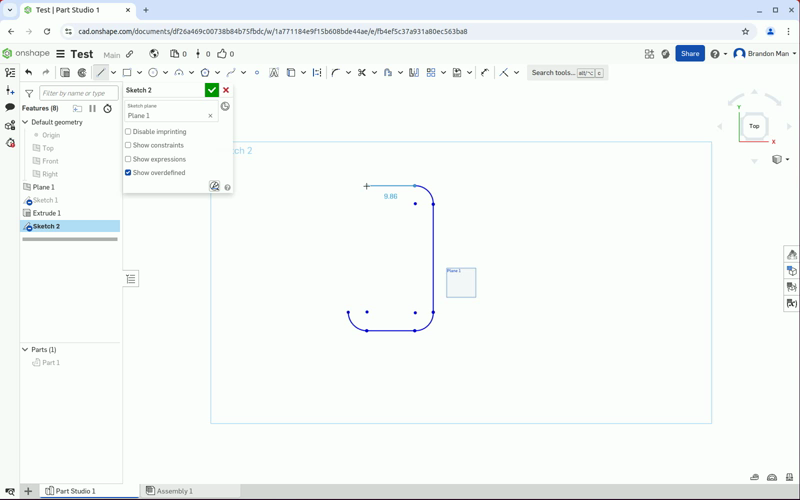
click(366, 185)
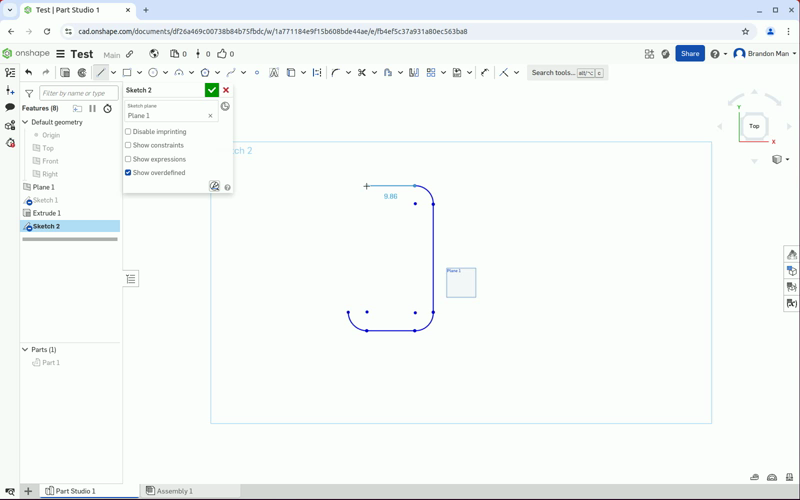
key_up(shift)
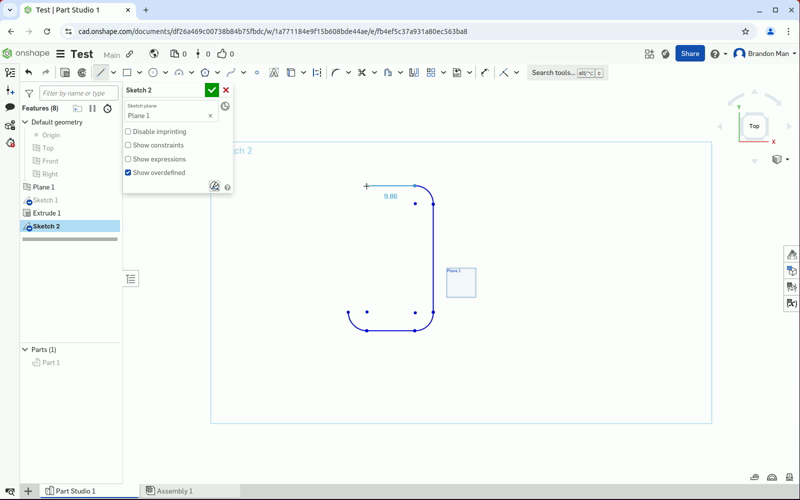
key(esc)
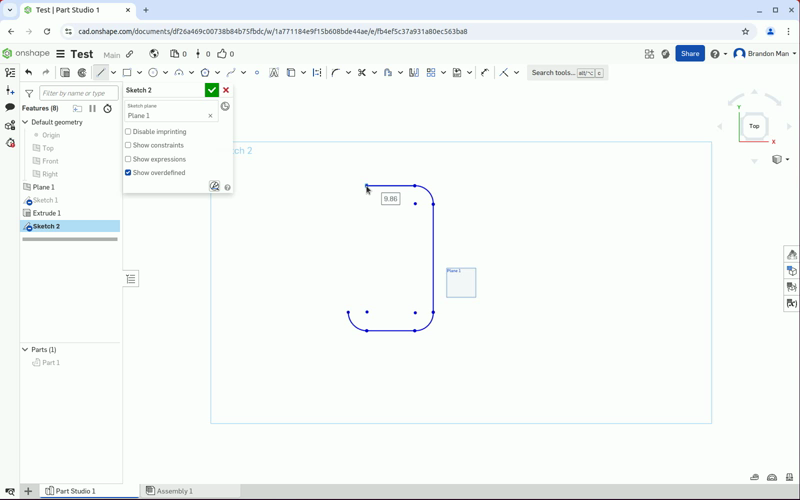
key(a)
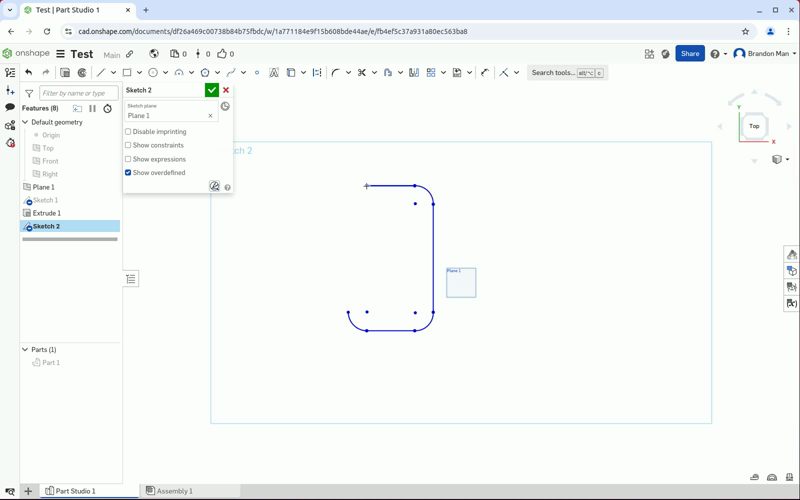
mouse_move(366, 185)
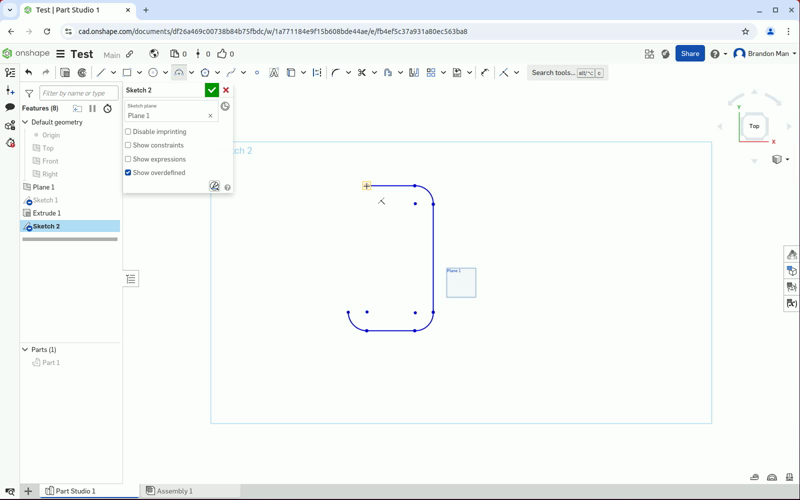
click(366, 185)
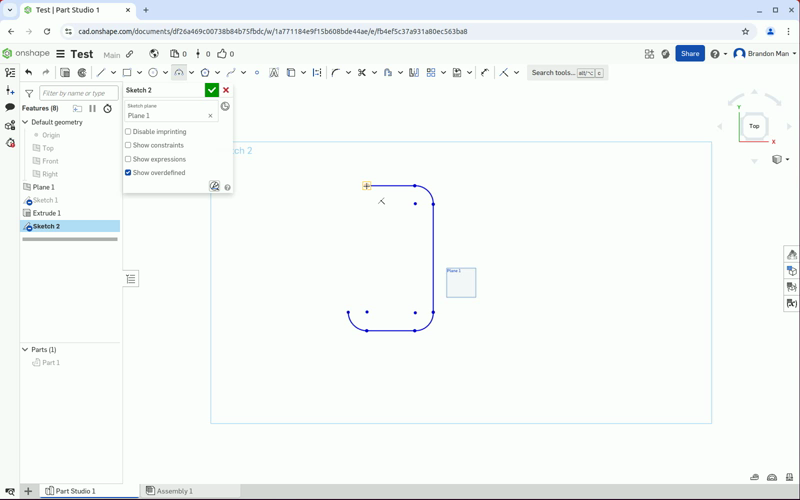
key_down(shift)
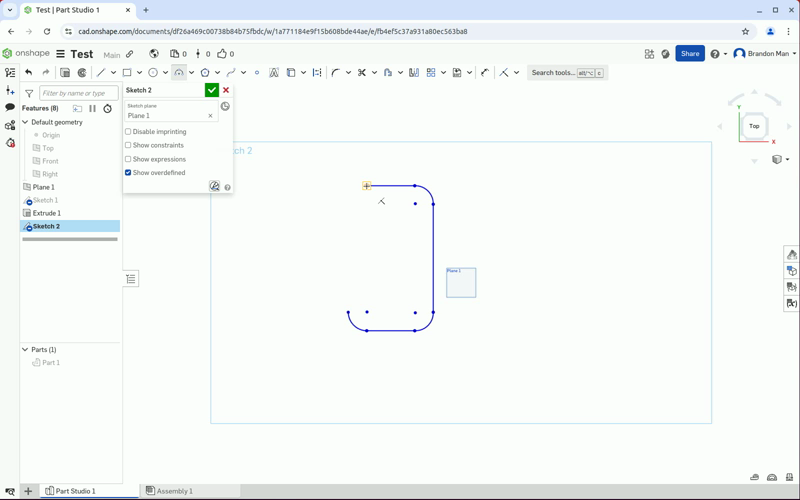
mouse_move(348, 204)
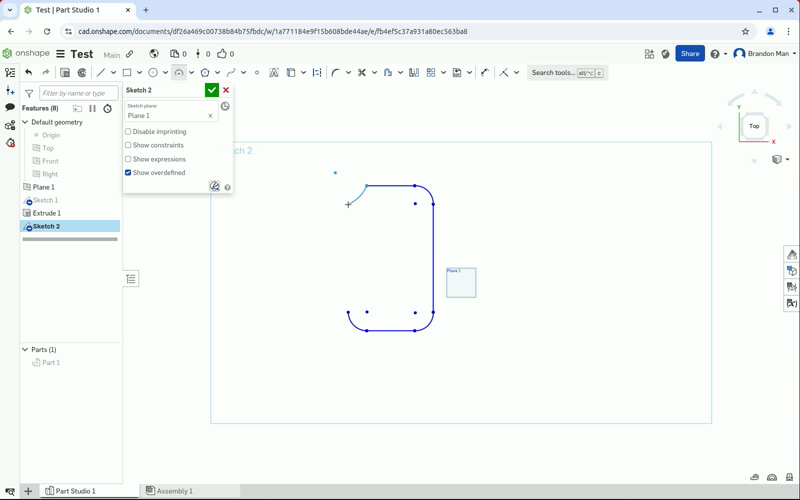
click(348, 204)
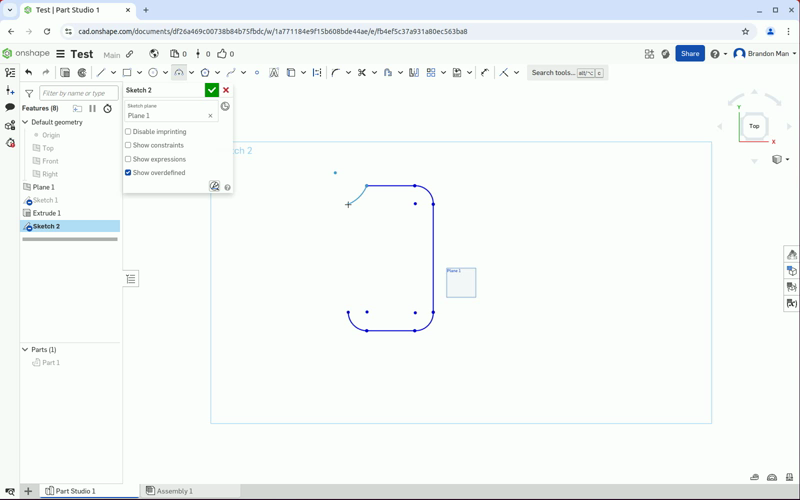
mouse_move(353, 191)
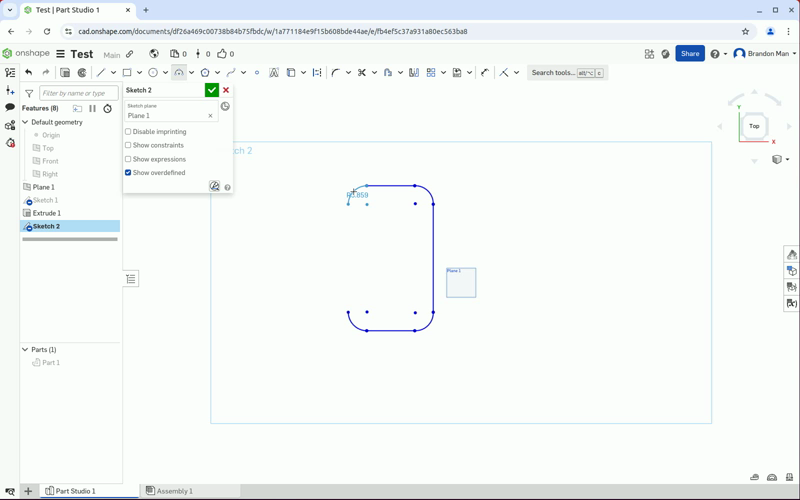
click(353, 191)
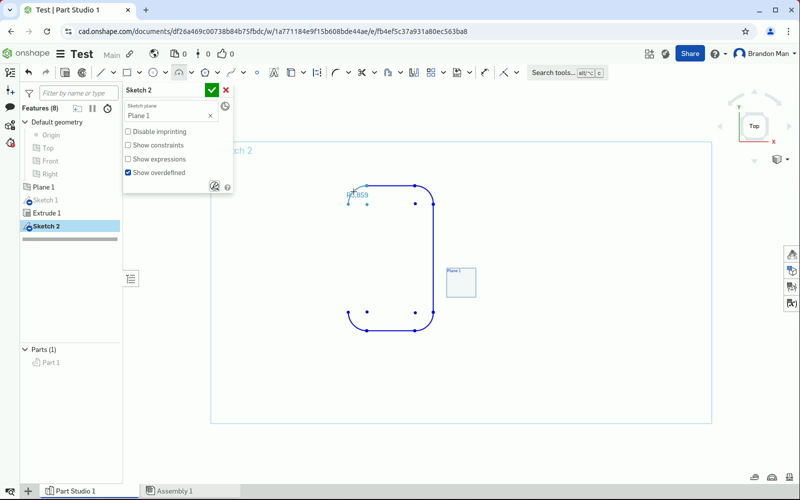
key_up(shift)
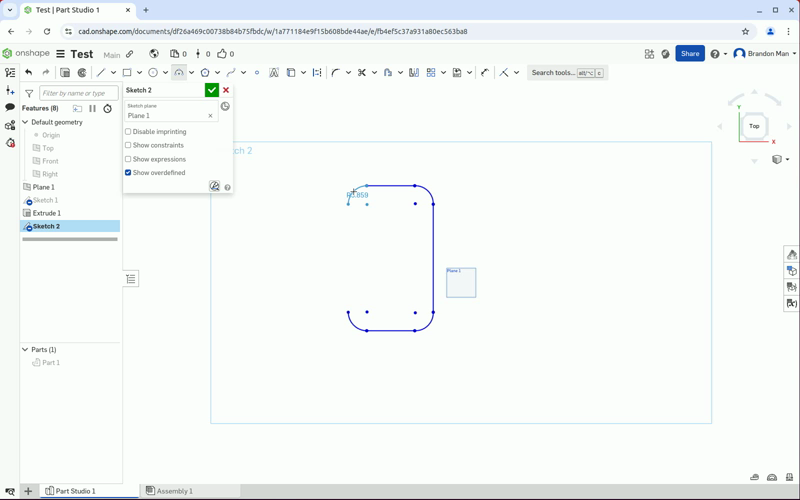
key(esc)
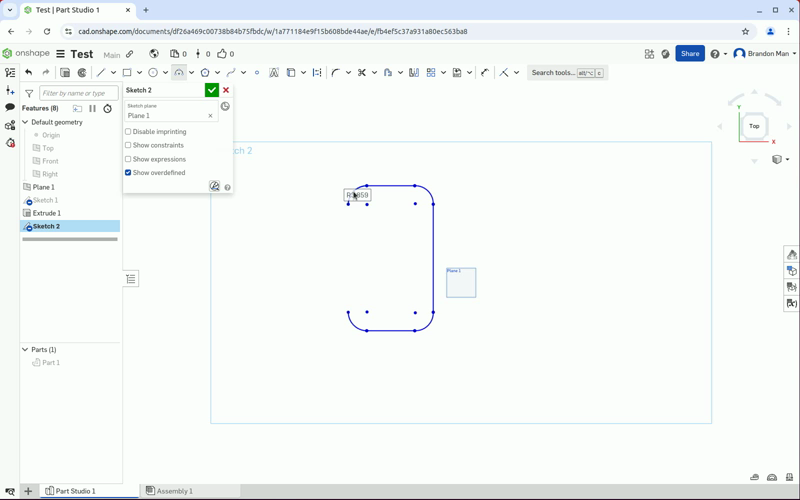
key(l)
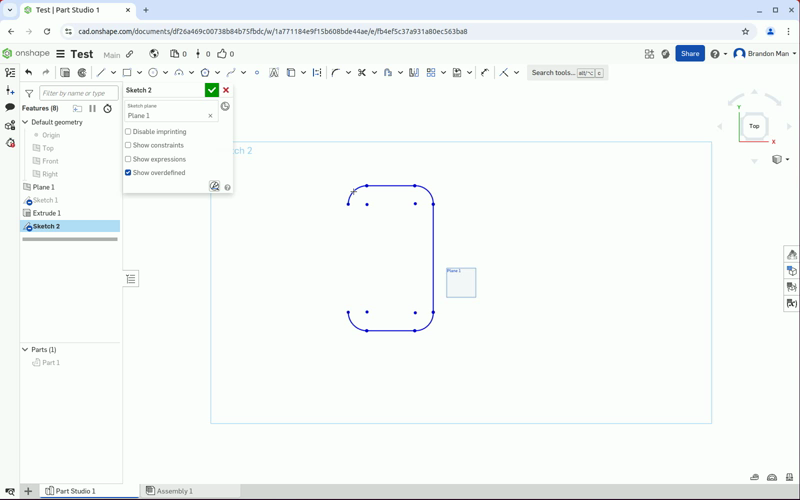
mouse_move(348, 204)
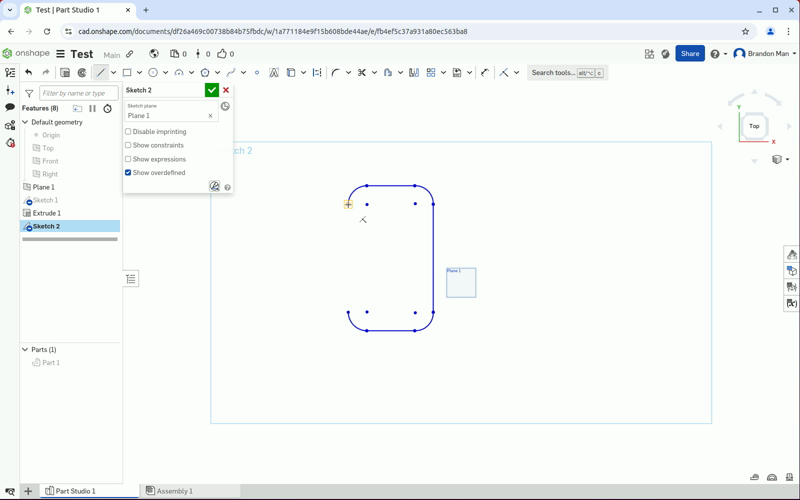
click(348, 204)
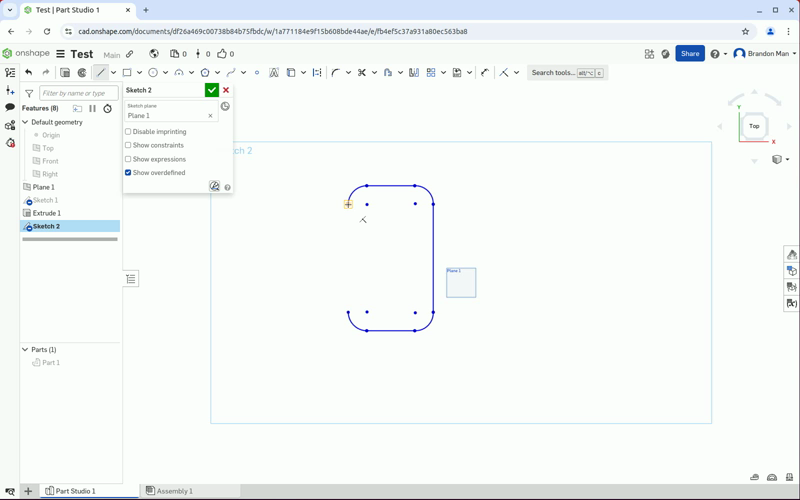
key_down(shift)
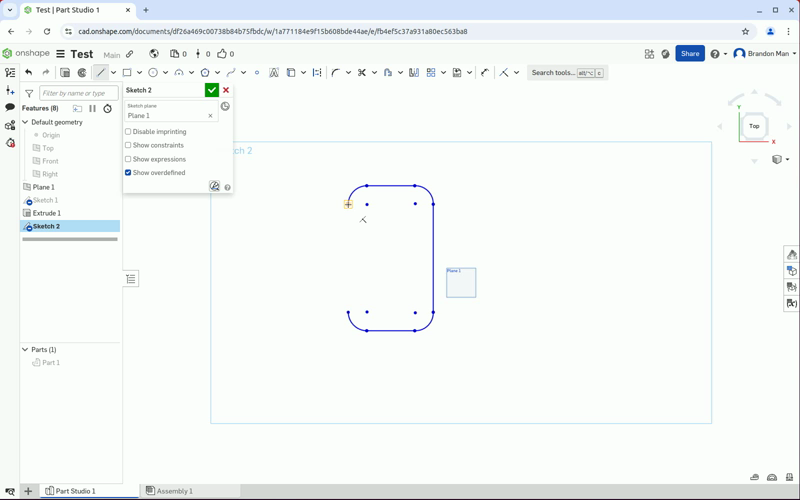
mouse_move(348, 312)
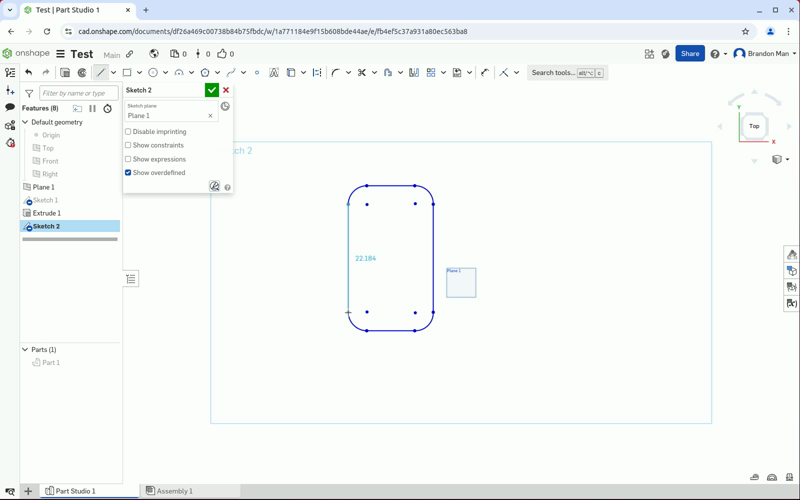
key_up(shift)
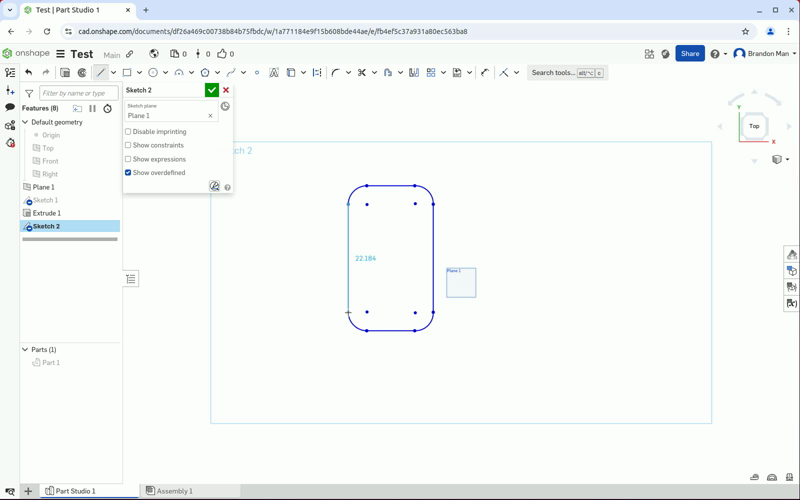
click(348, 312)
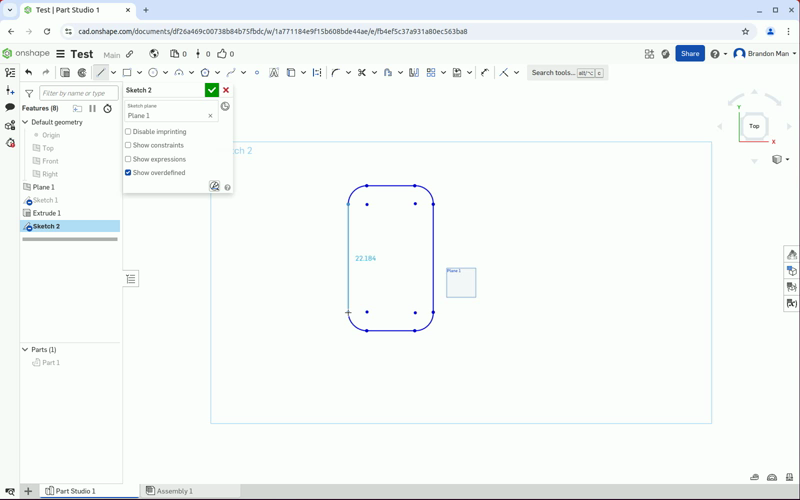
key(esc)
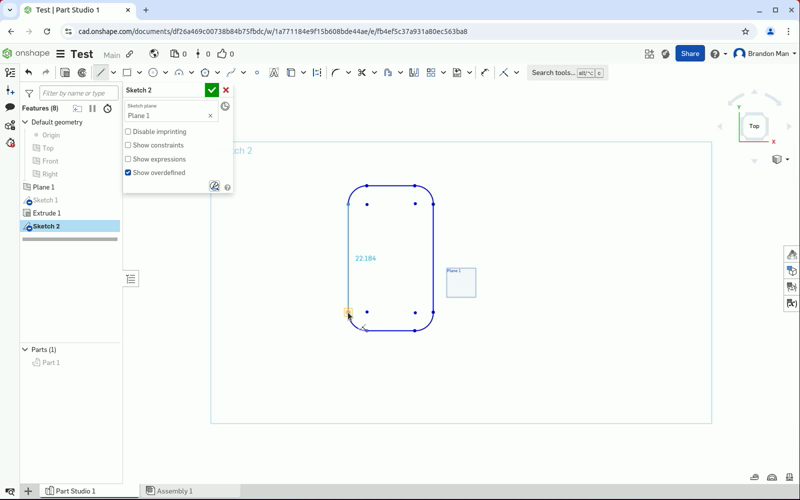
key(a)
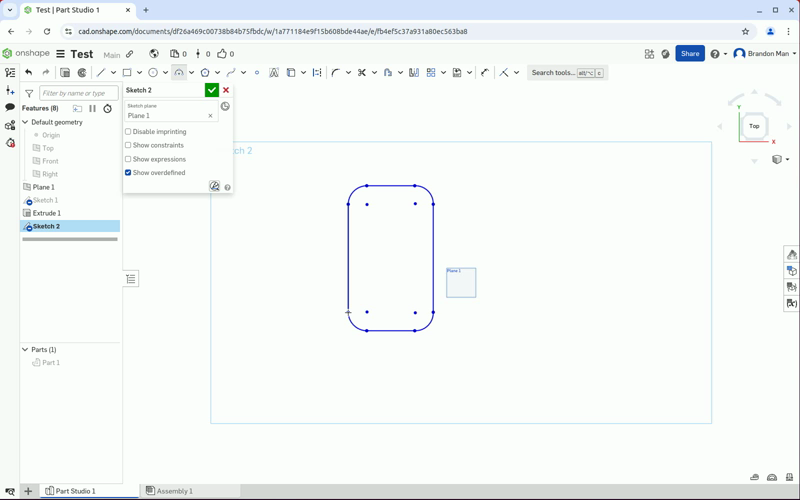
key_down(shift)
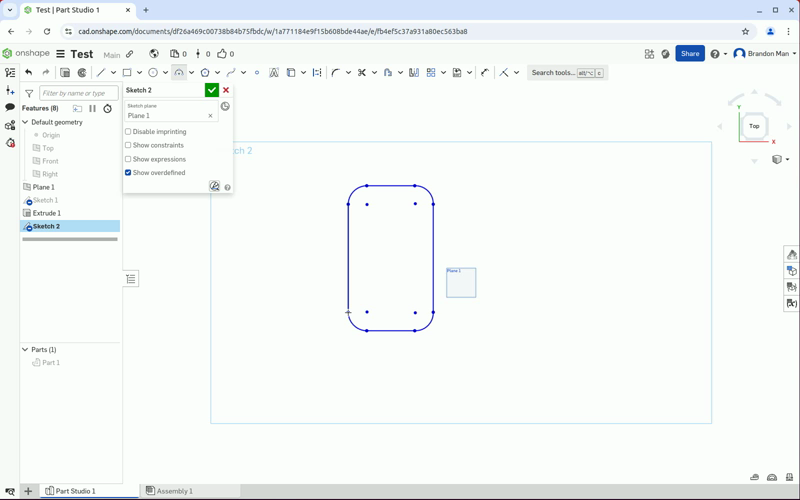
mouse_move(350, 312)
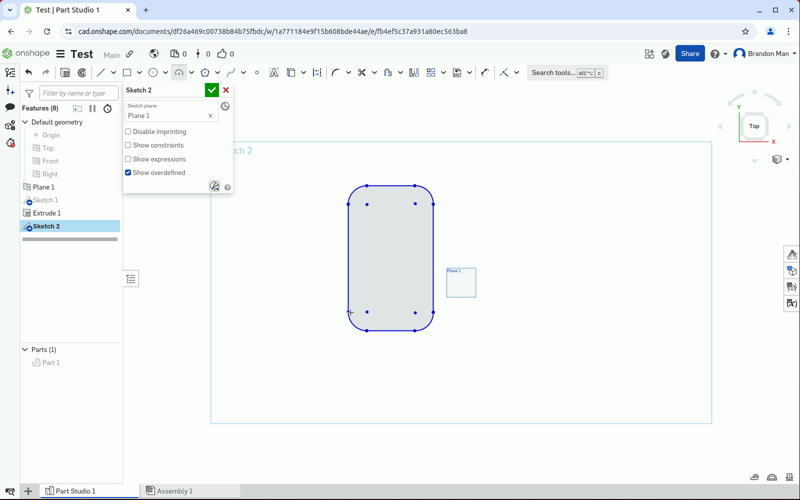
scroll(6)
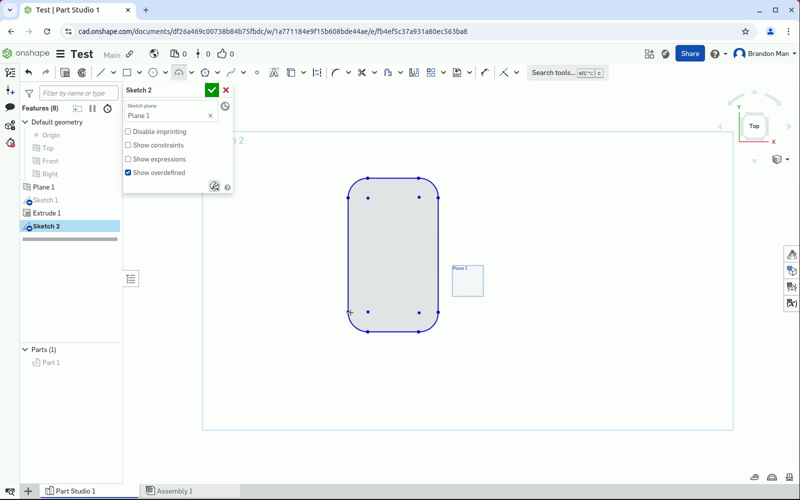
scroll(6)
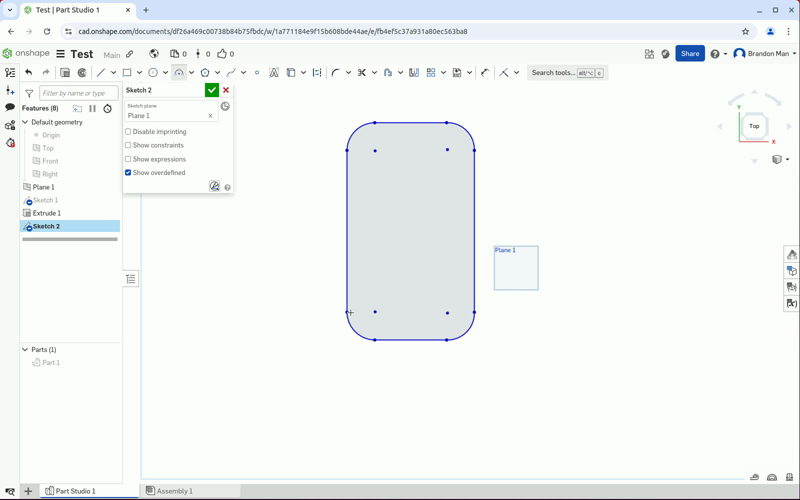
scroll(6)
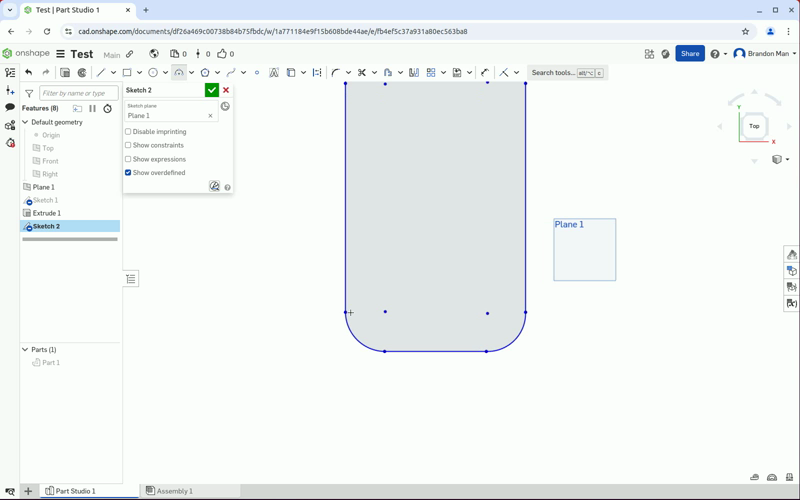
scroll(6)
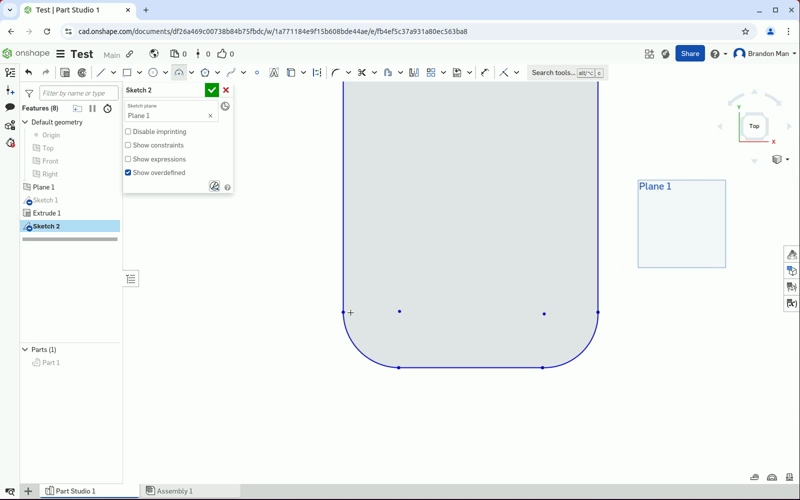
scroll(6)
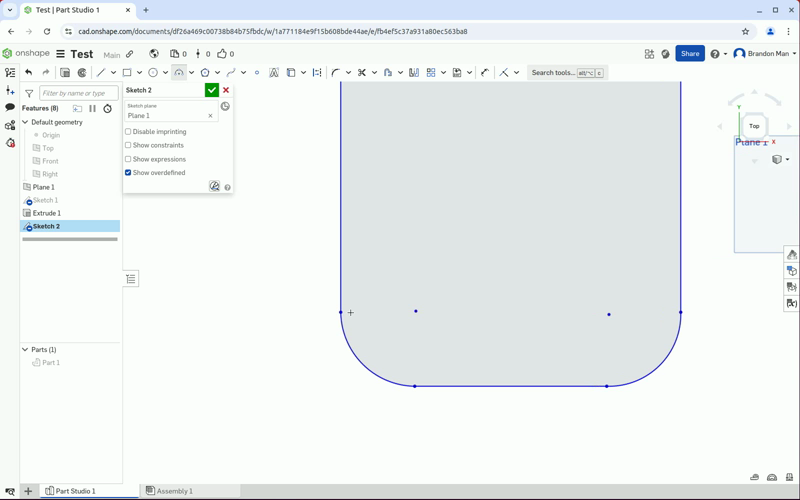
scroll(6)
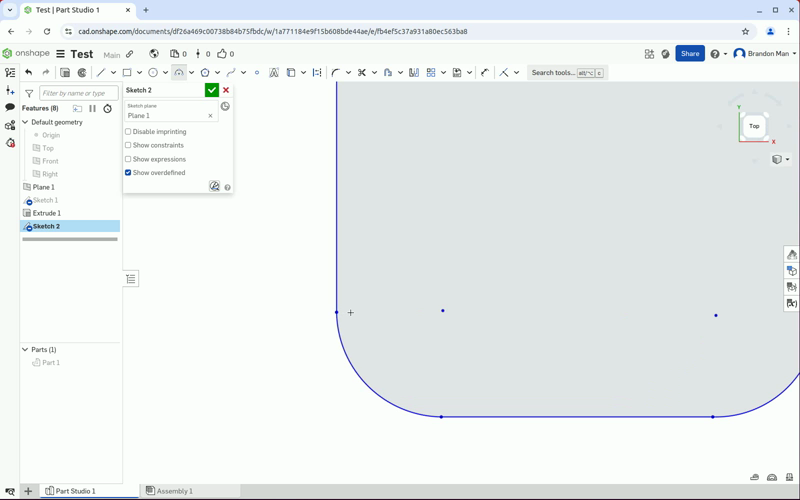
scroll(6)
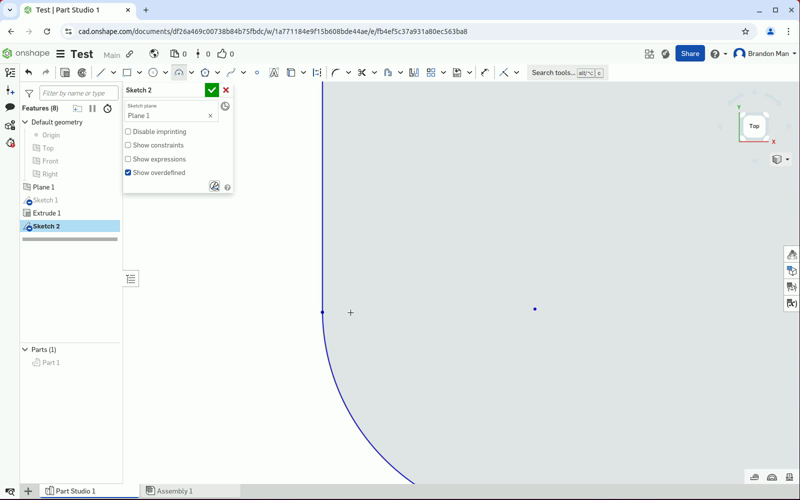
click(350, 312)
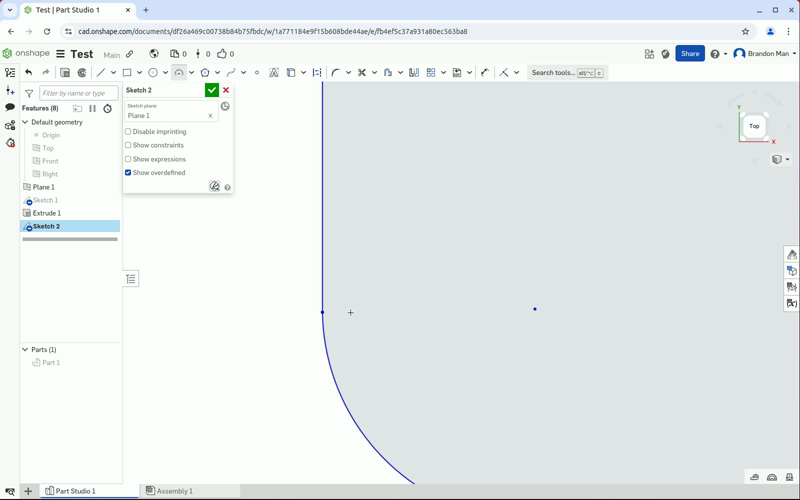
scroll(-6)
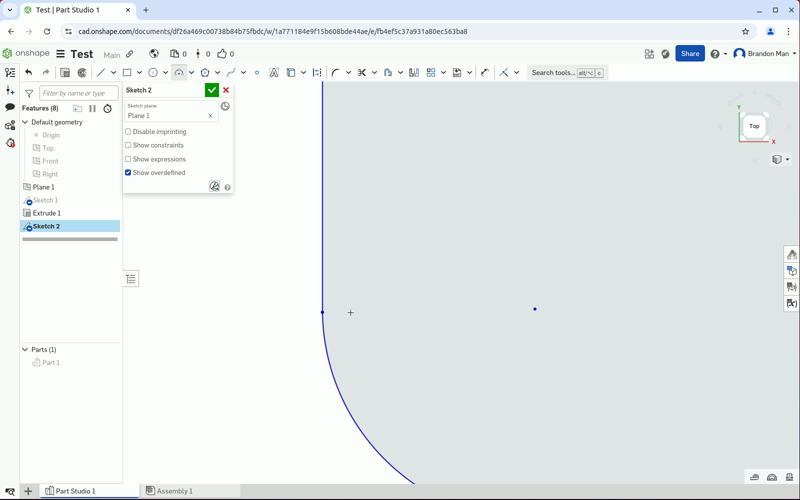
scroll(-6)
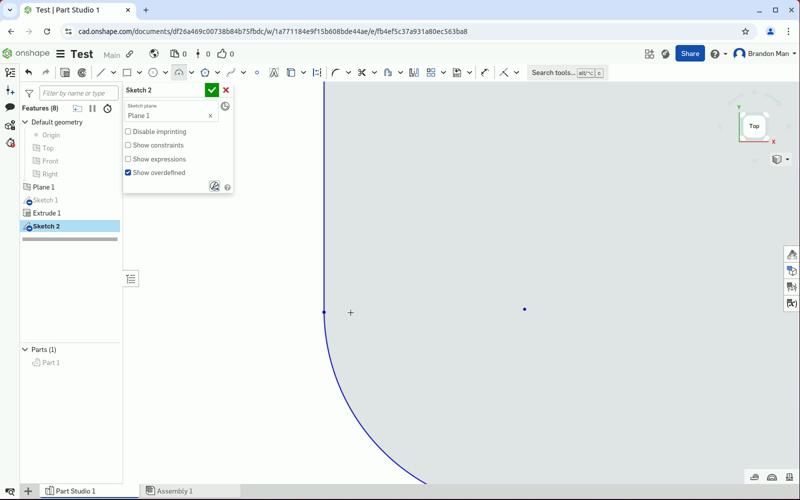
scroll(-6)
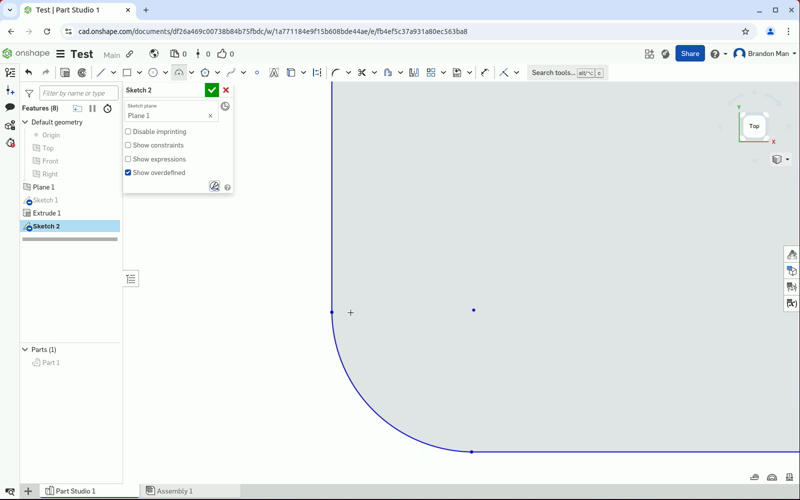
scroll(-6)
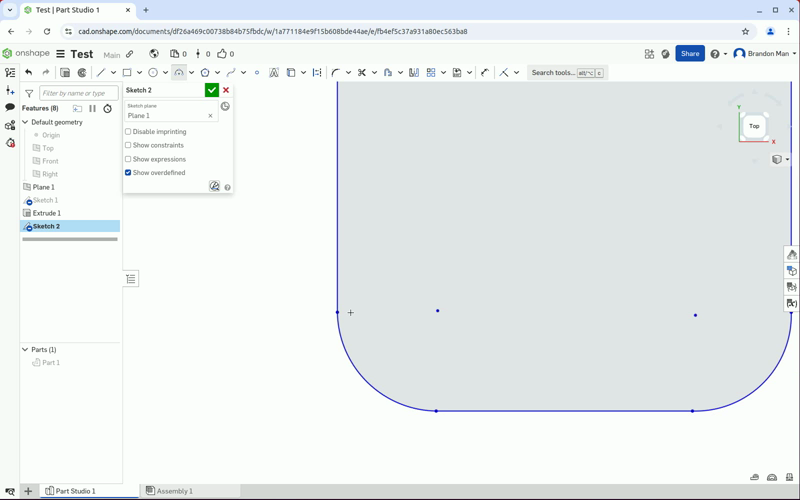
scroll(-6)
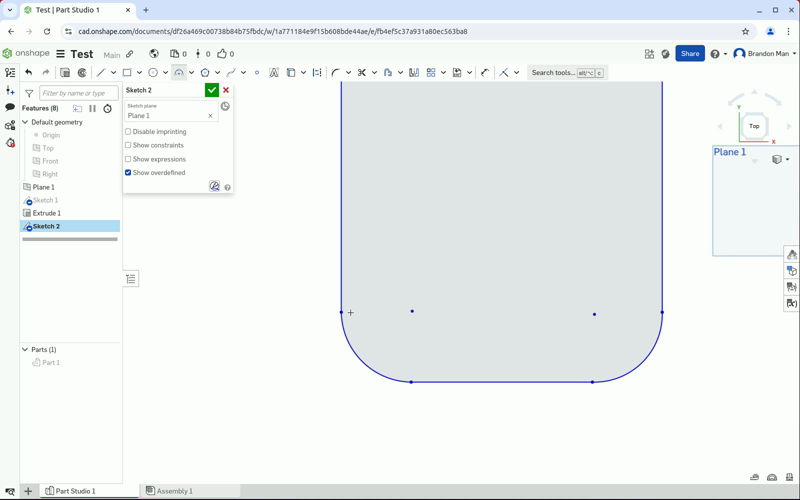
scroll(-6)
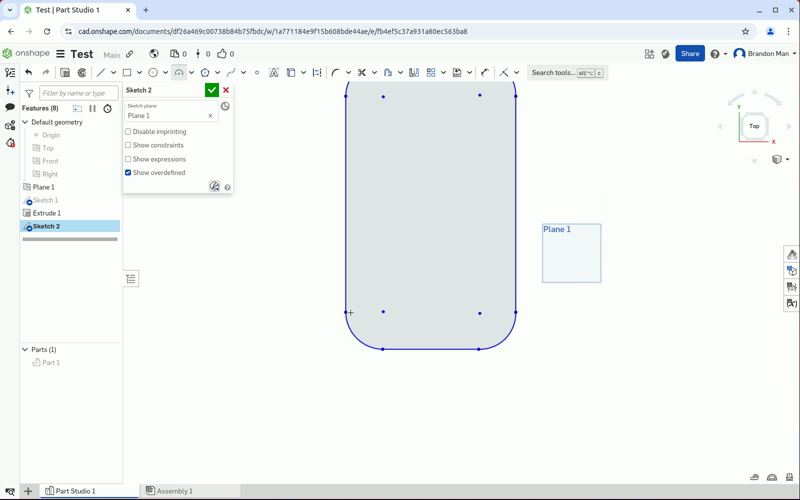
scroll(-6)
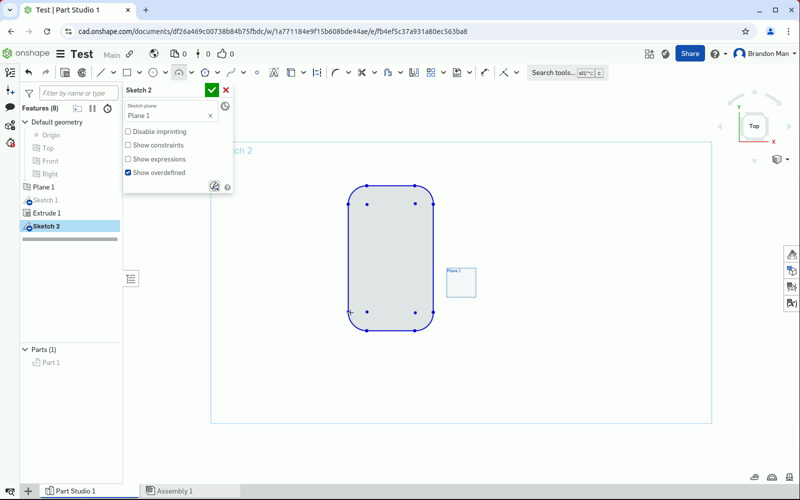
key_up(shift)
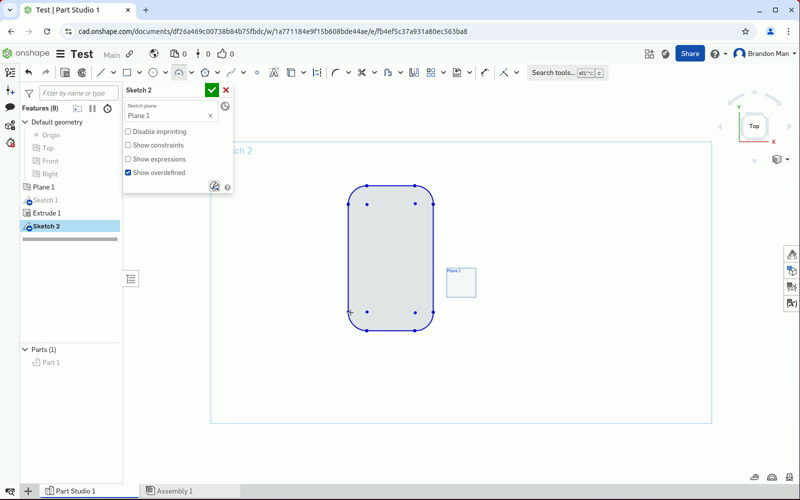
key_down(shift)
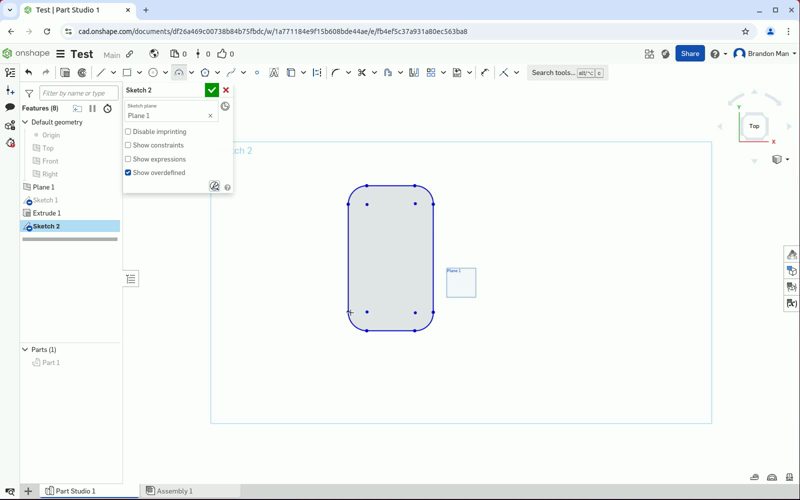
mouse_move(366, 329)
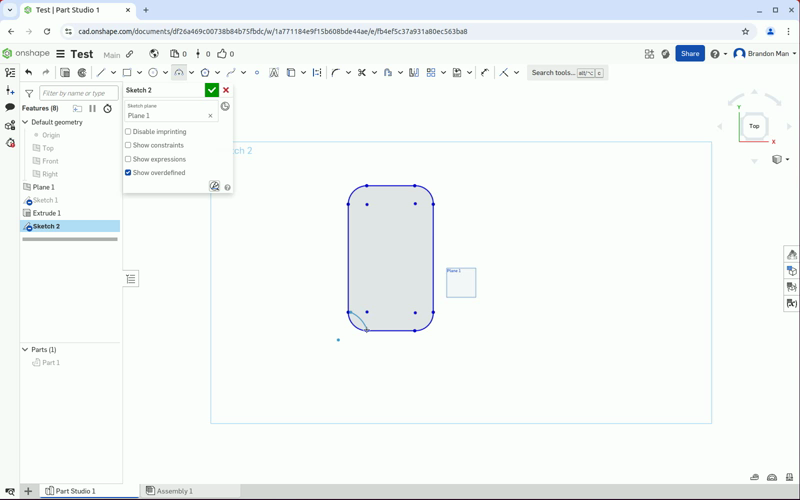
scroll(6)
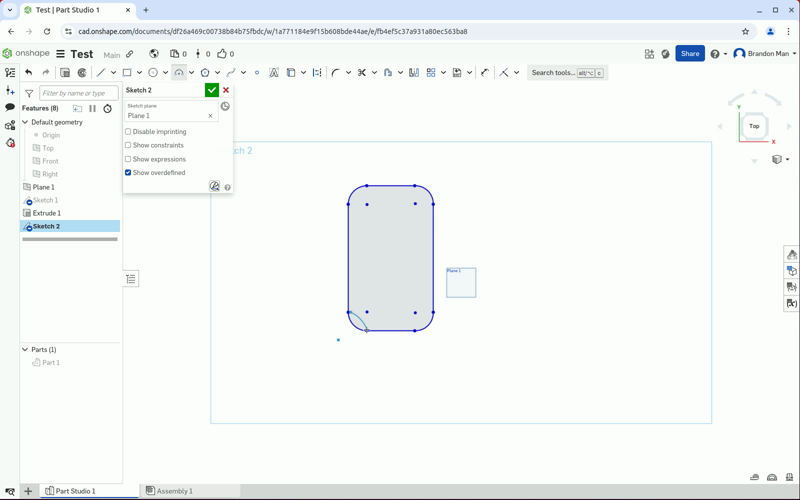
scroll(6)
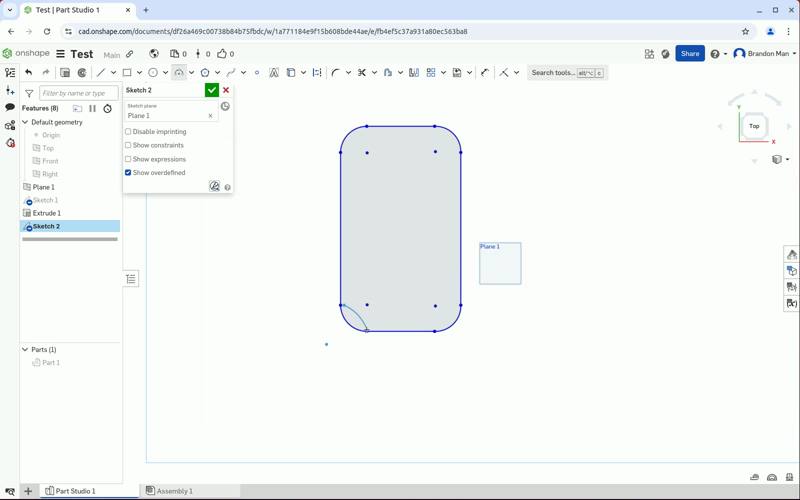
scroll(6)
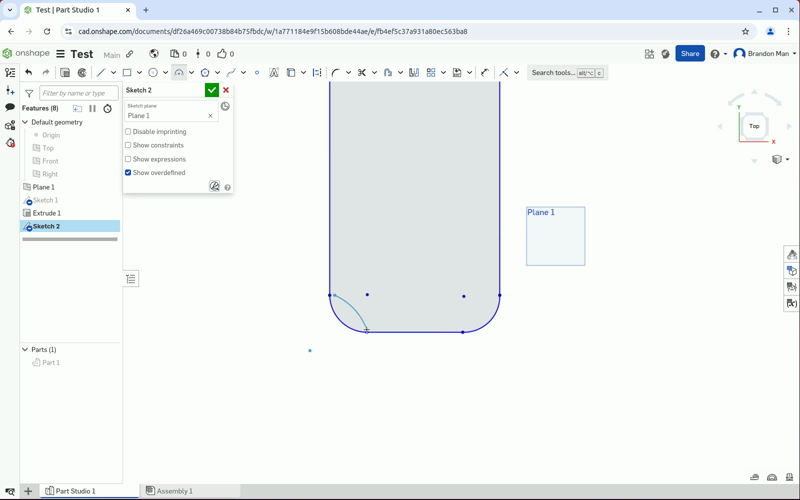
scroll(6)
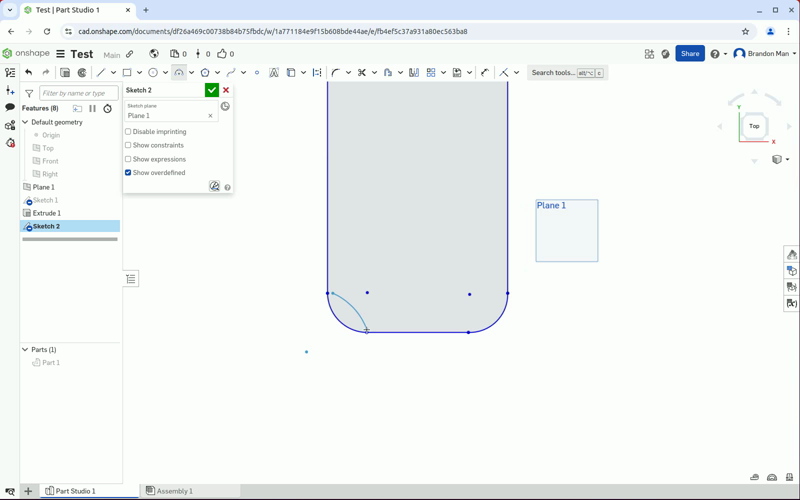
scroll(6)
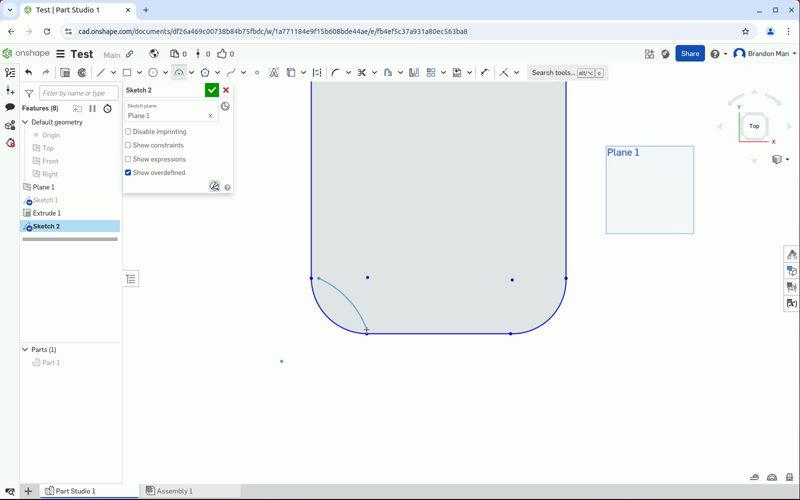
scroll(6)
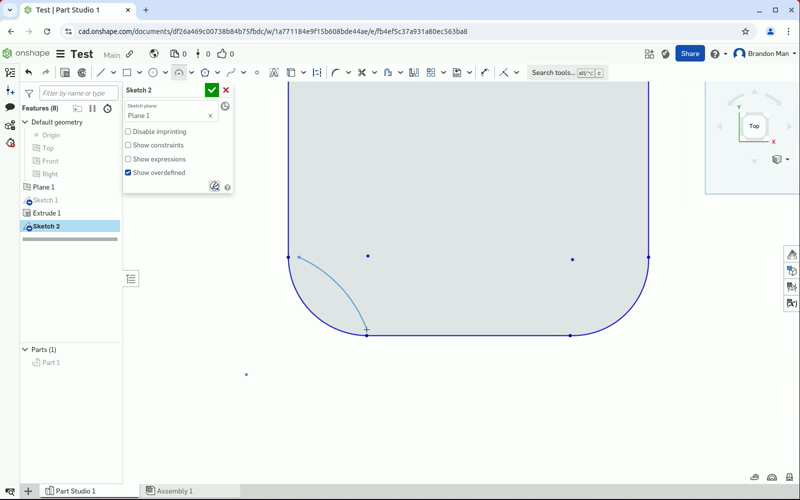
scroll(6)
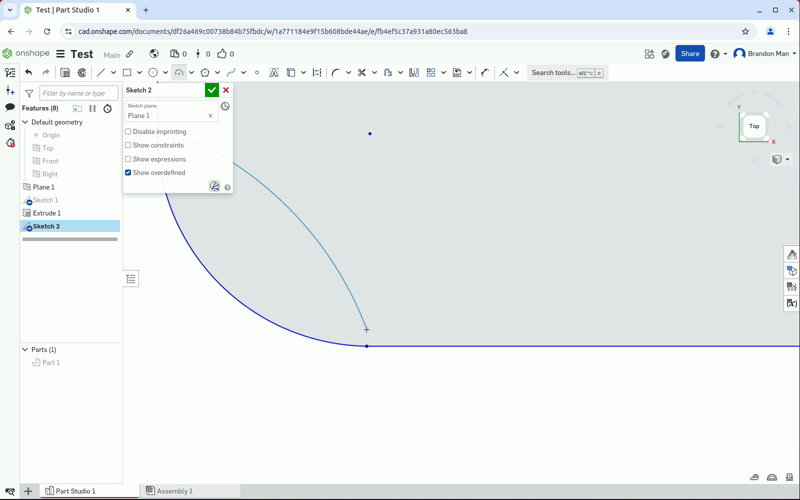
click(366, 329)
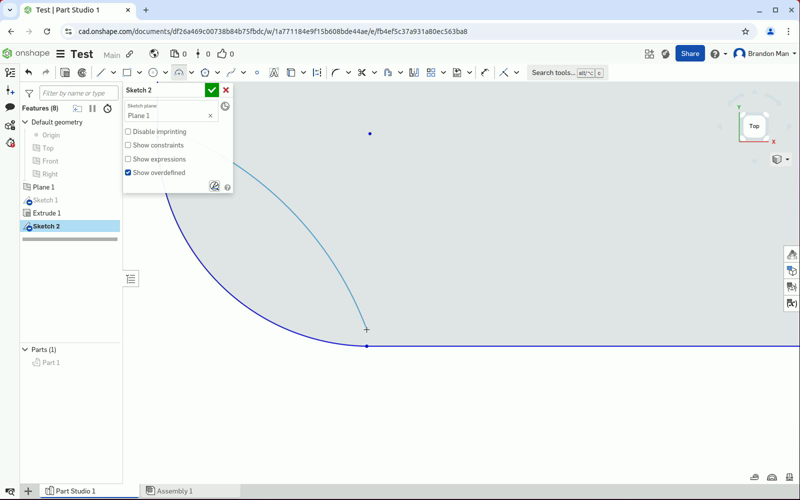
scroll(-6)
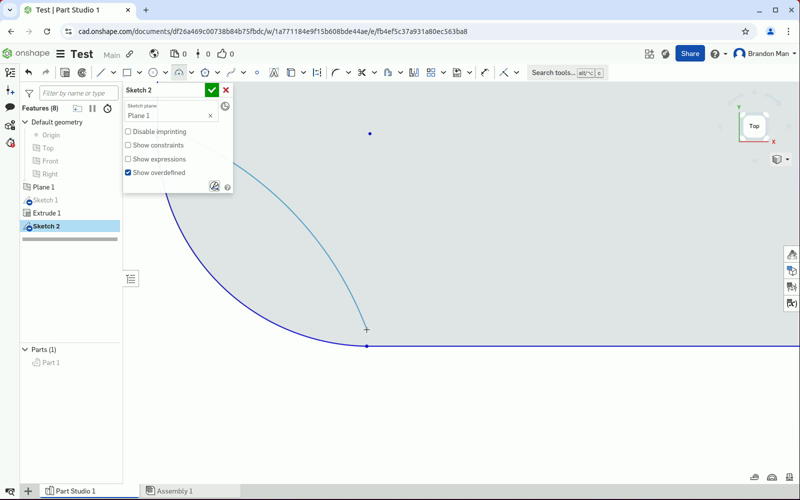
scroll(-6)
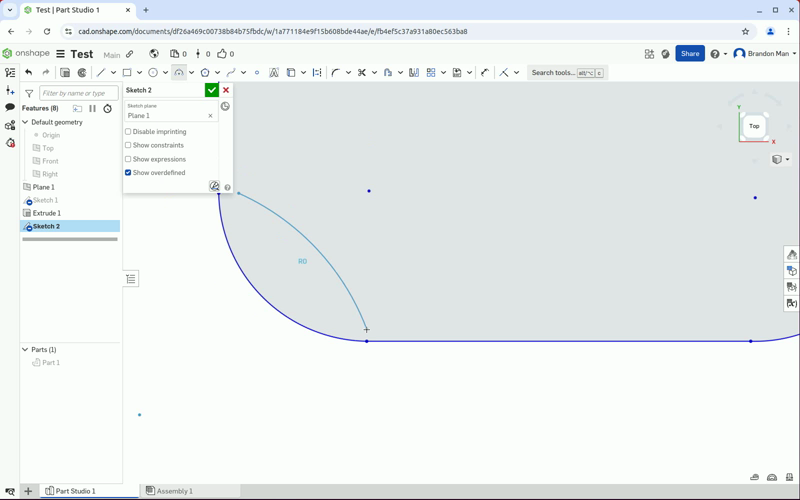
scroll(-6)
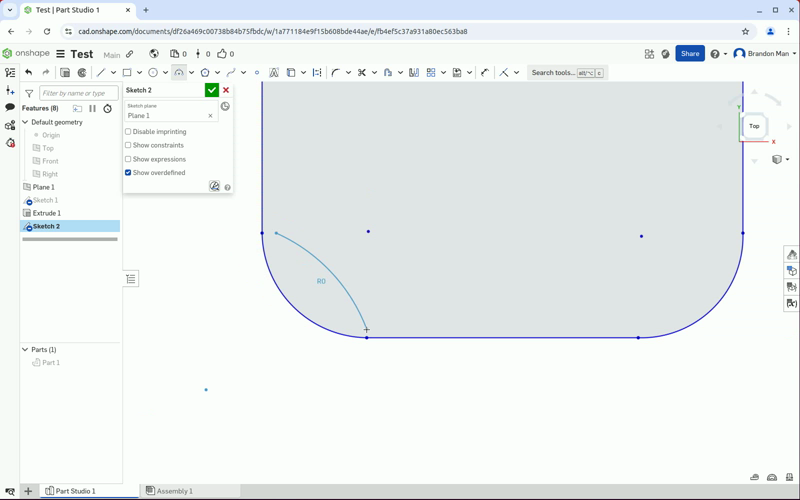
scroll(-6)
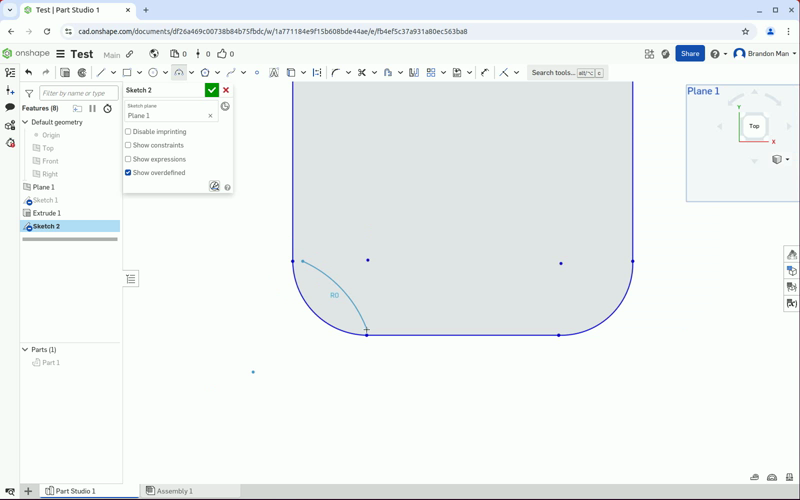
scroll(-6)
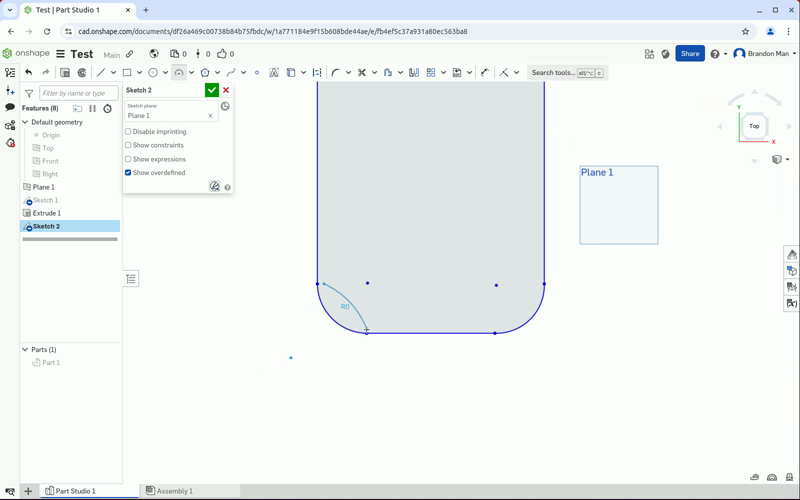
scroll(-6)
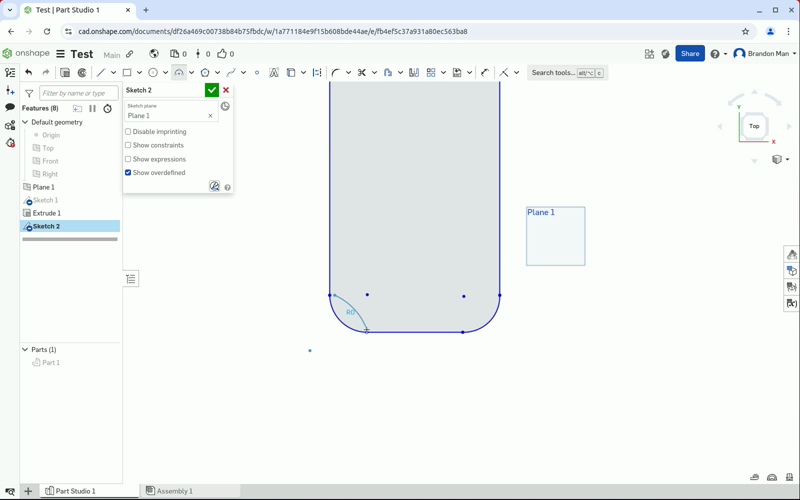
scroll(-6)
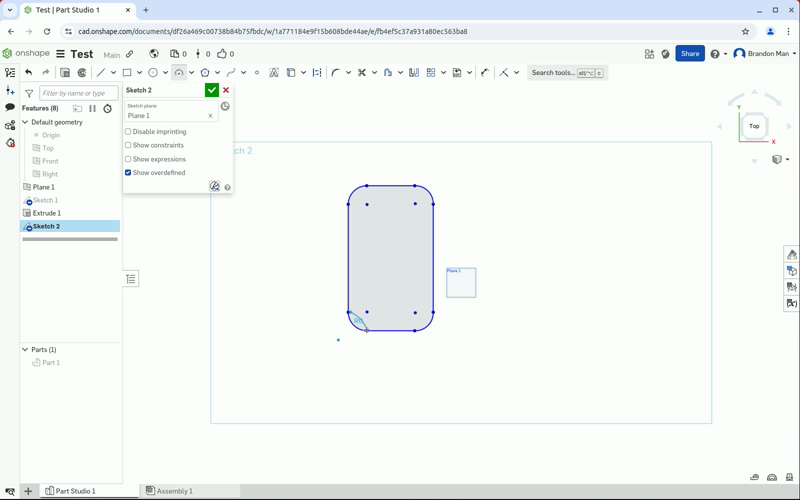
mouse_move(355, 324)
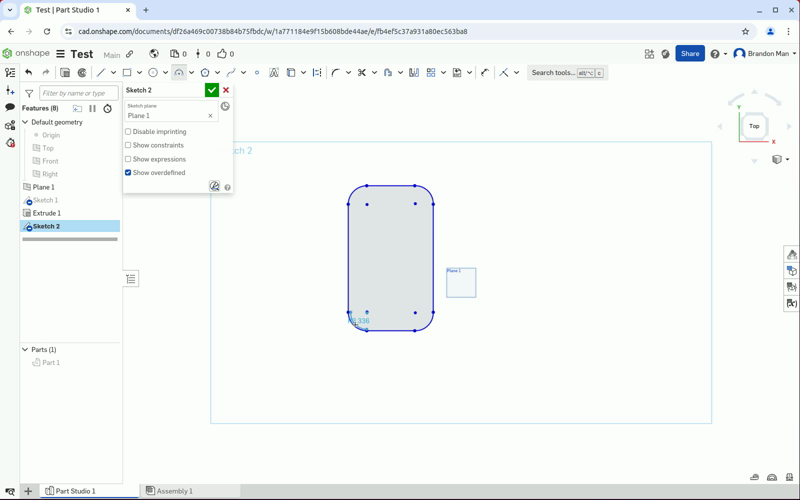
scroll(6)
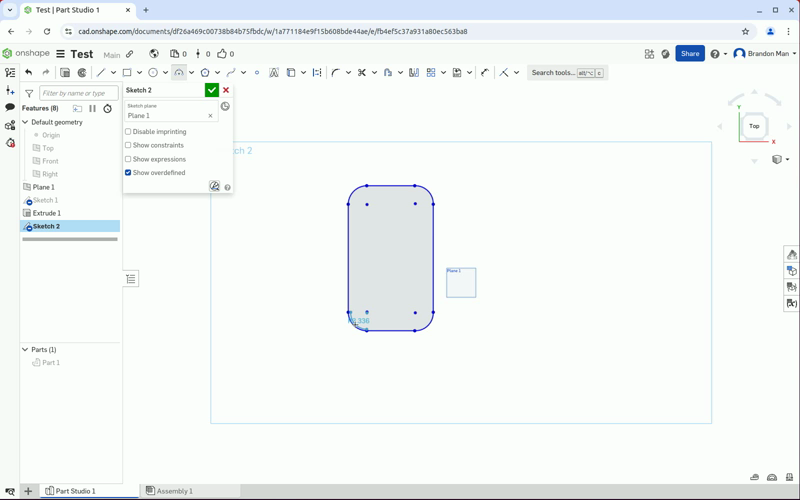
scroll(6)
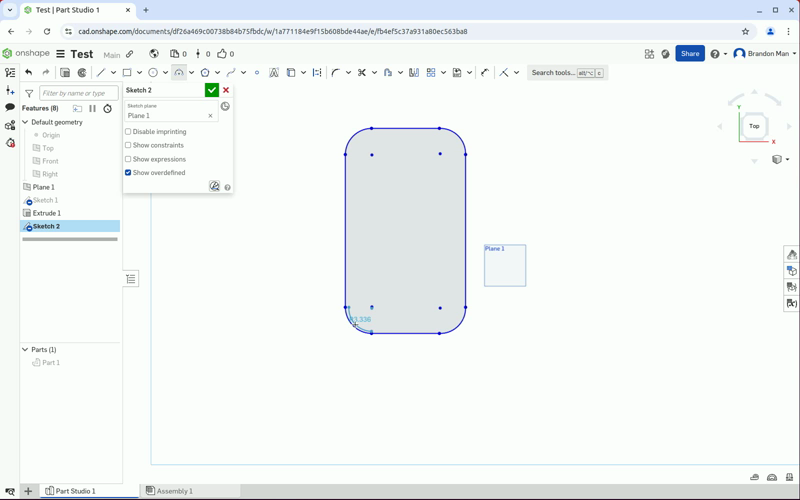
scroll(6)
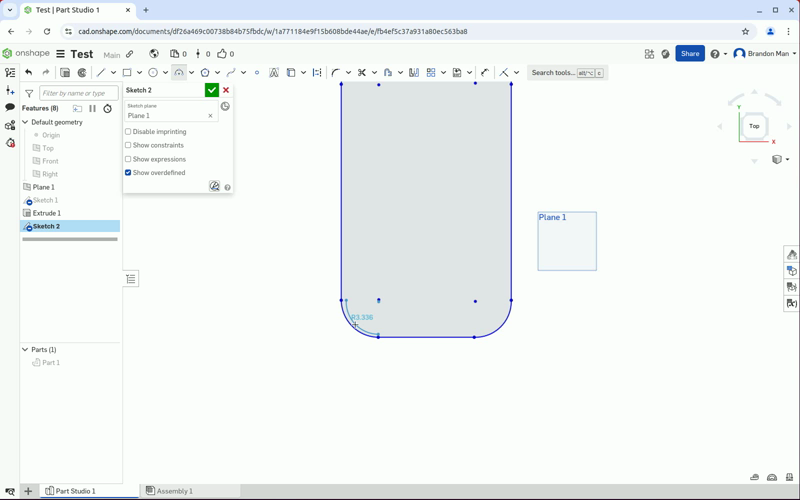
scroll(6)
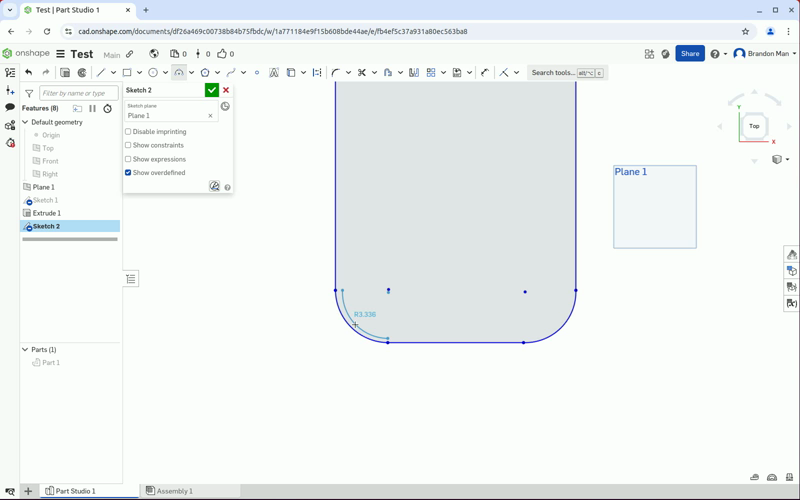
scroll(6)
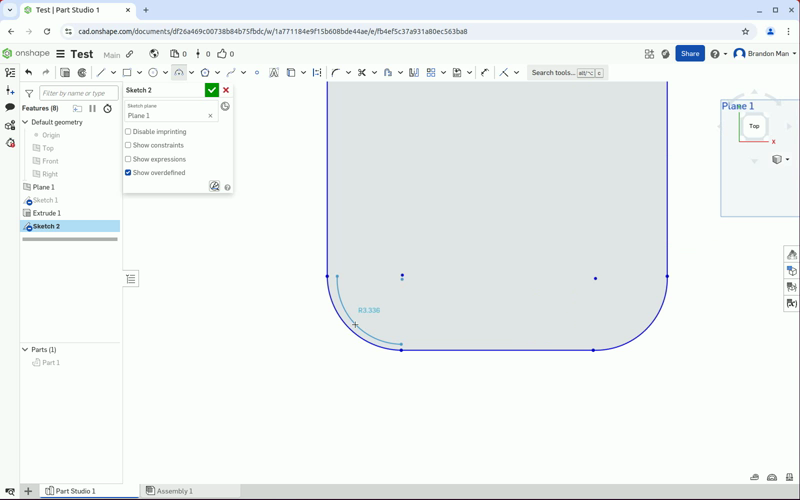
scroll(6)
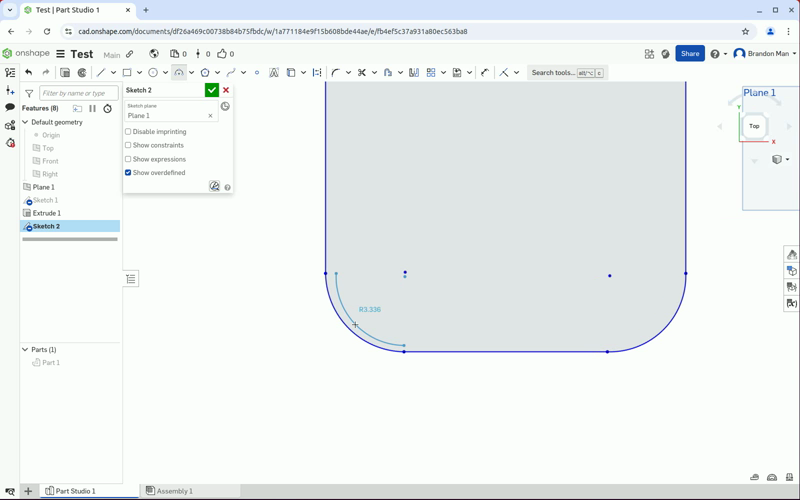
scroll(6)
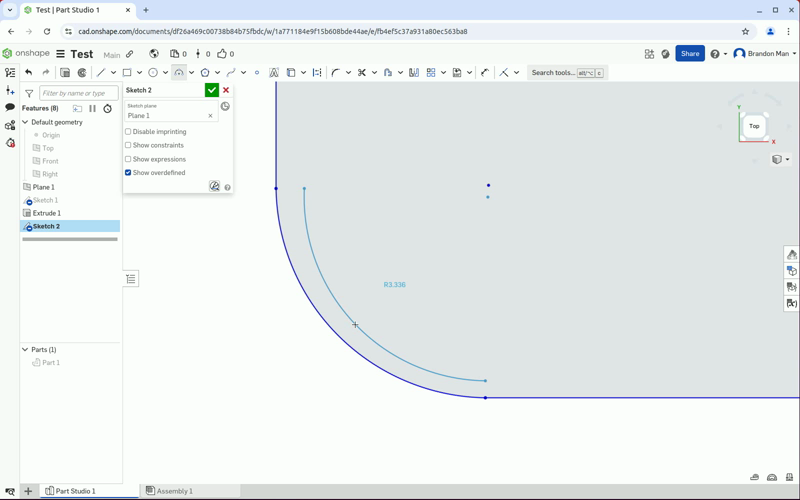
click(355, 324)
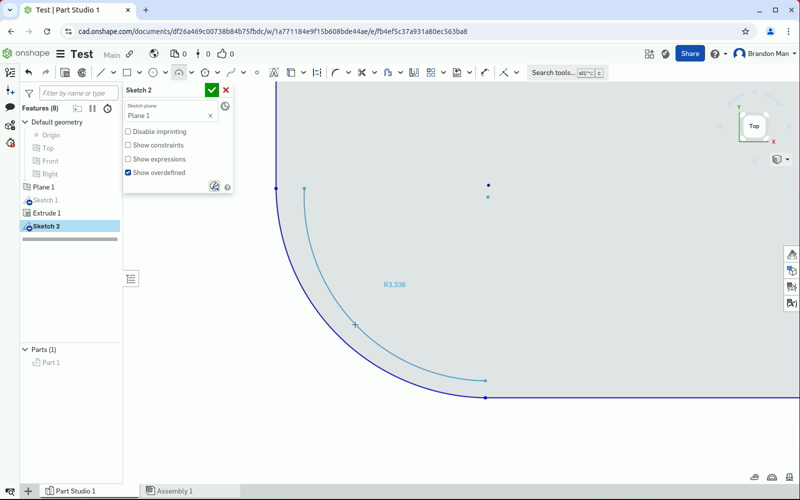
scroll(-6)
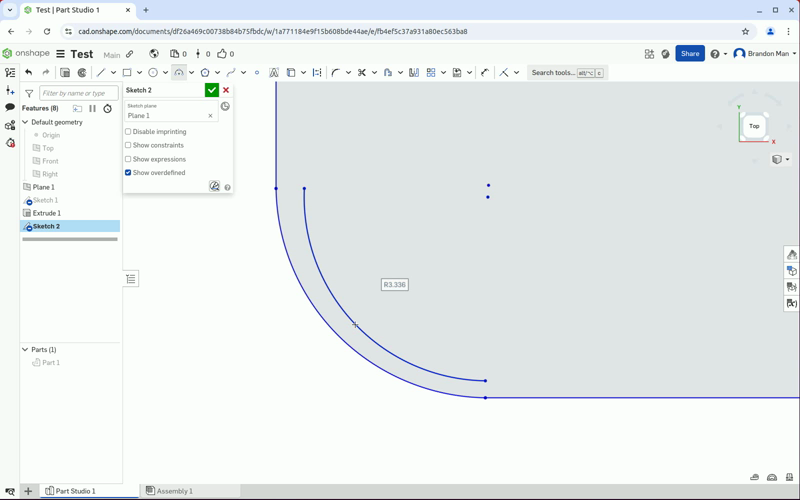
scroll(-6)
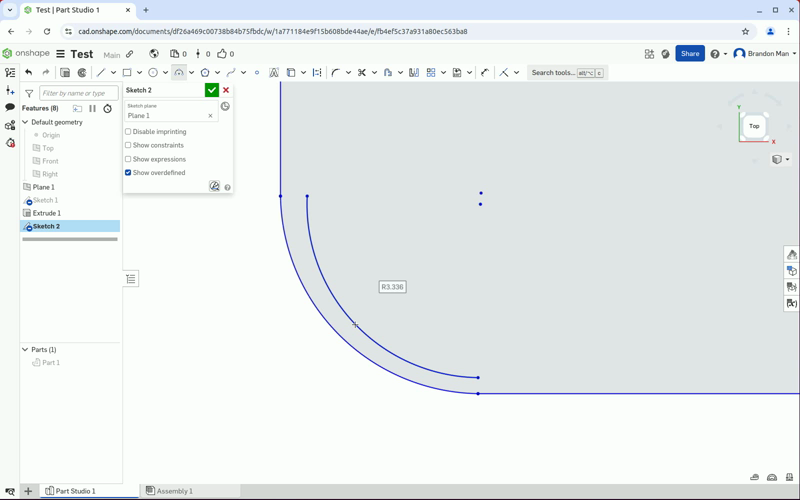
scroll(-6)
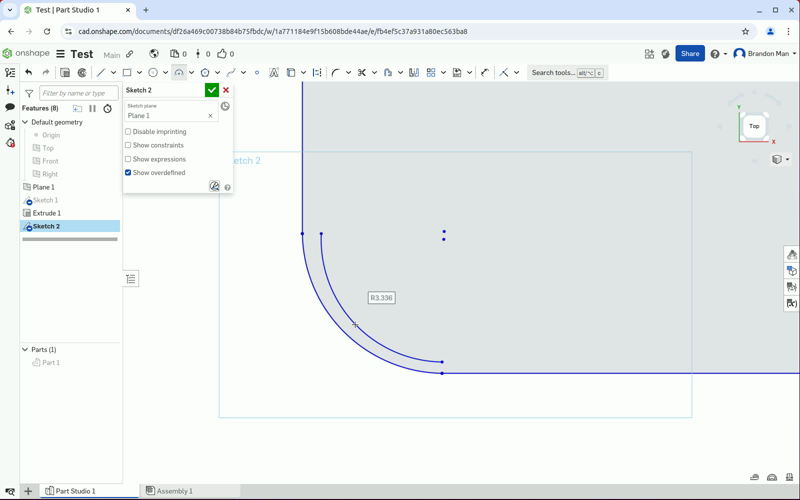
scroll(-6)
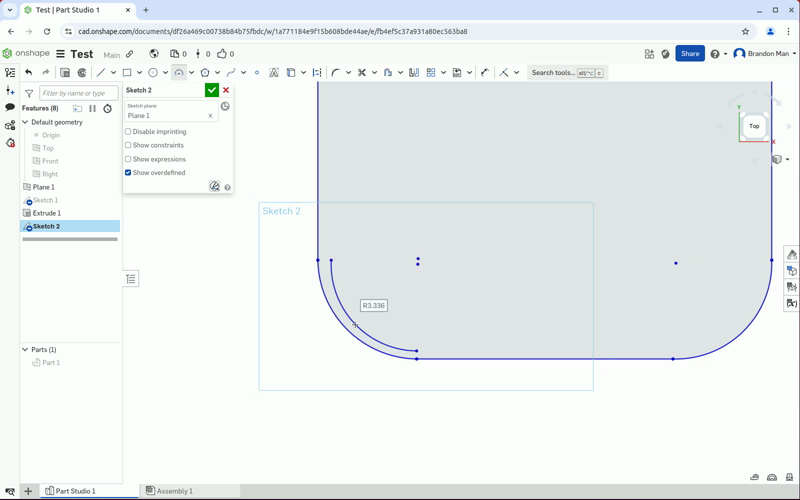
scroll(-6)
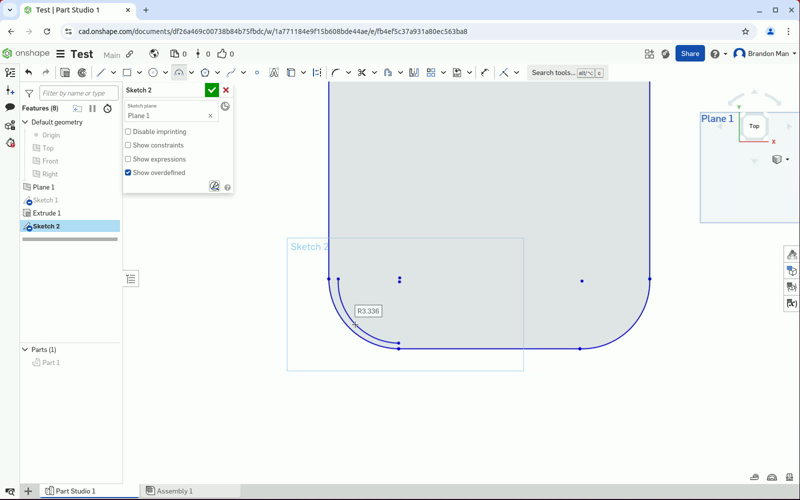
scroll(-6)
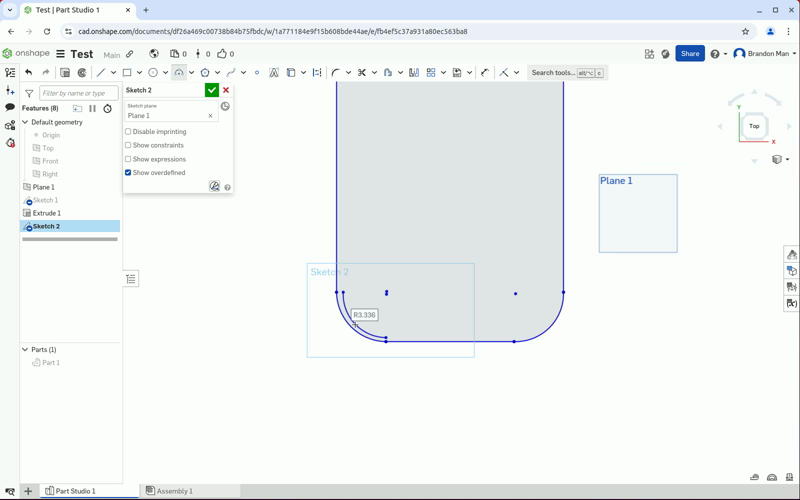
scroll(-6)
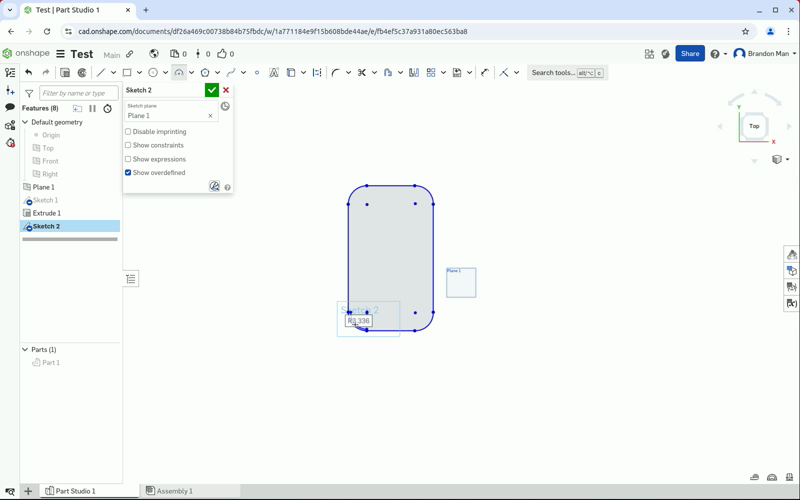
key_up(shift)
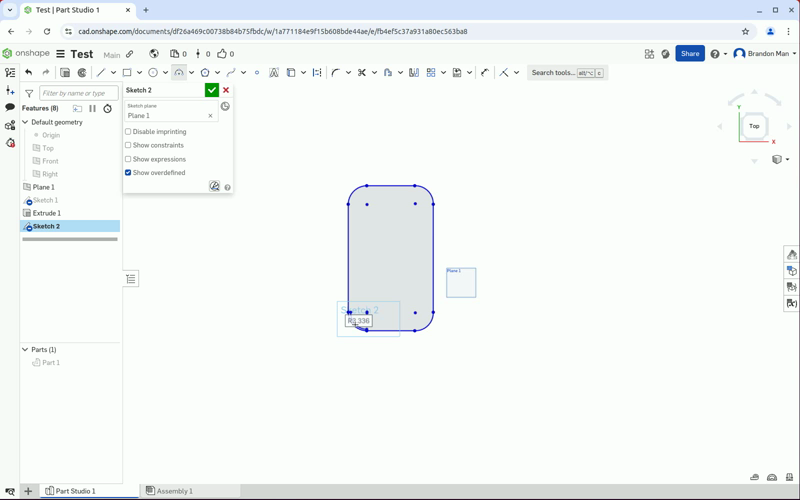
key(esc)
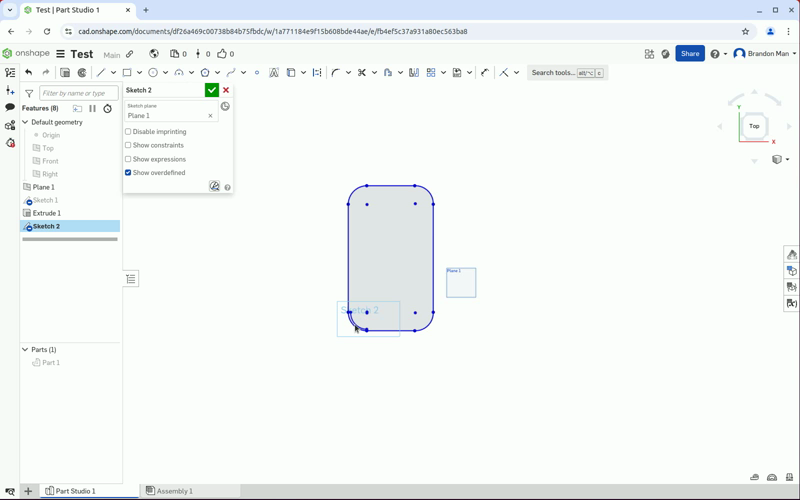
key(l)
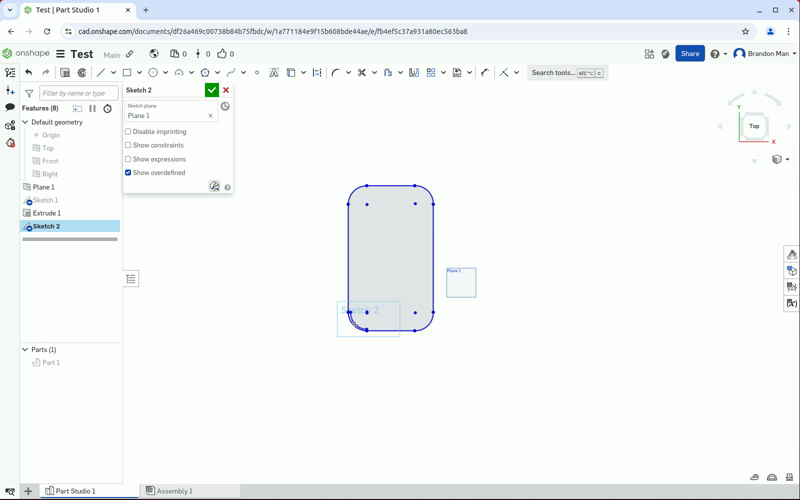
mouse_move(366, 329)
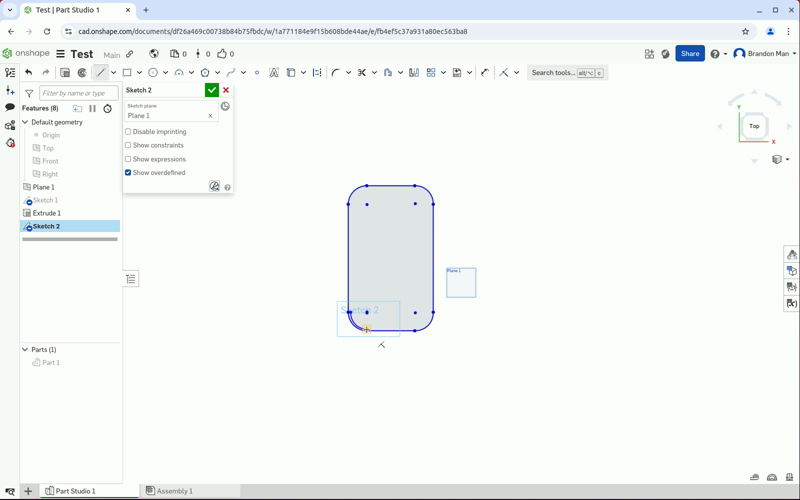
scroll(6)
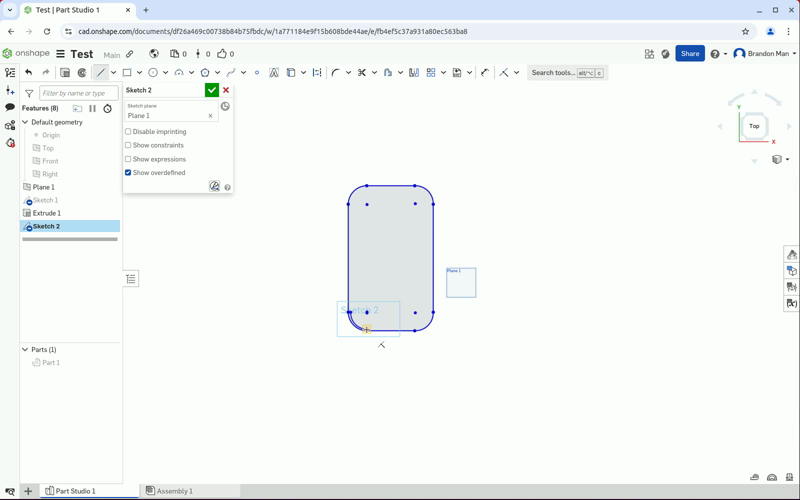
scroll(6)
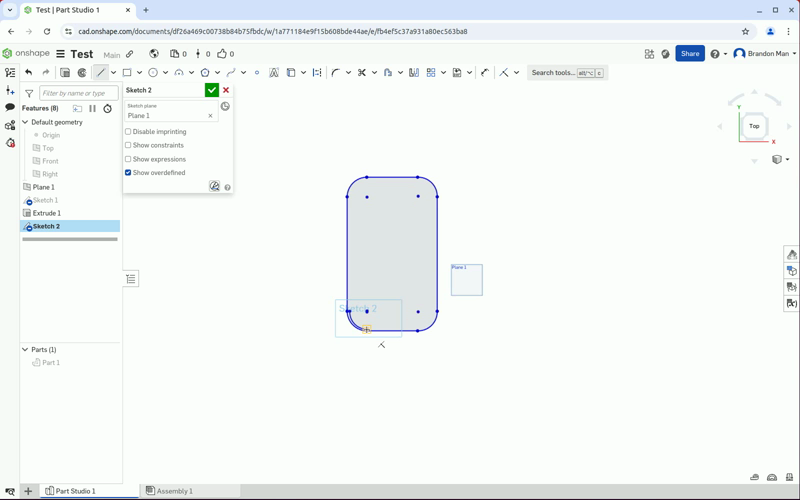
scroll(6)
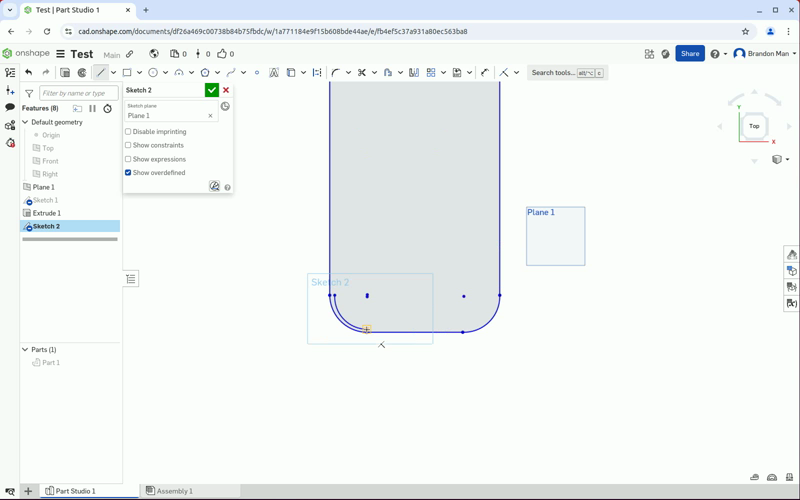
scroll(6)
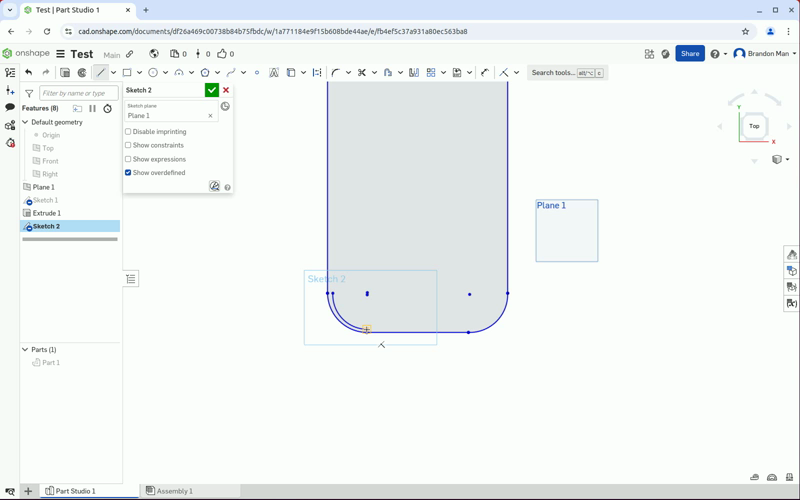
scroll(6)
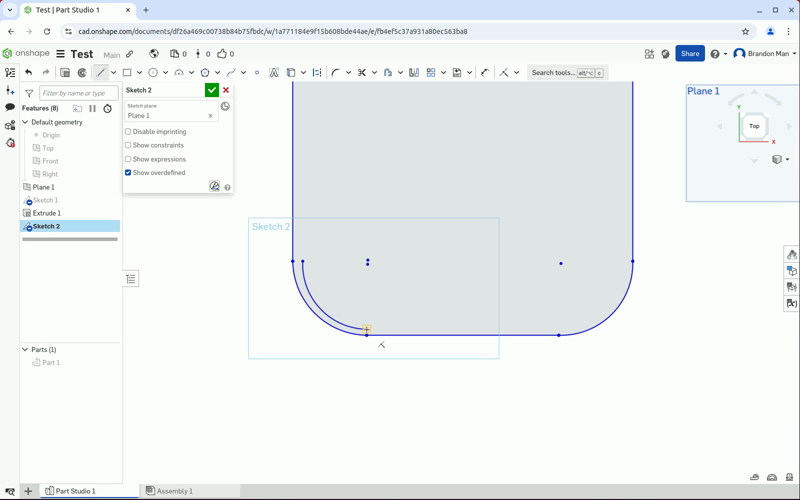
scroll(6)
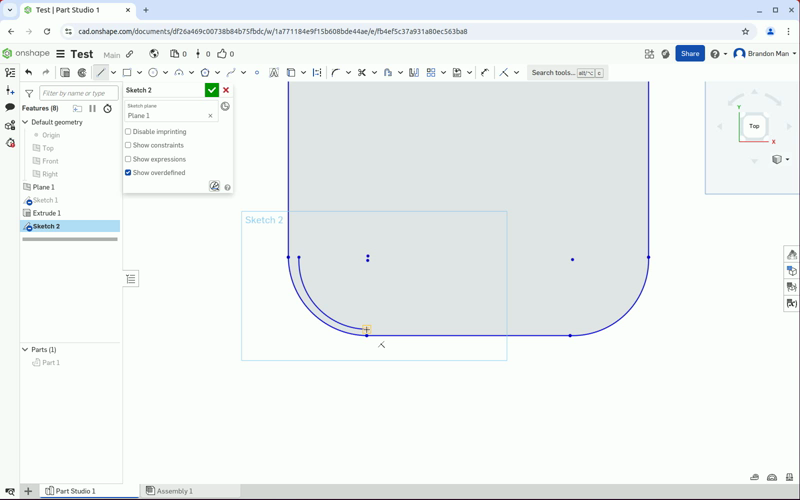
scroll(6)
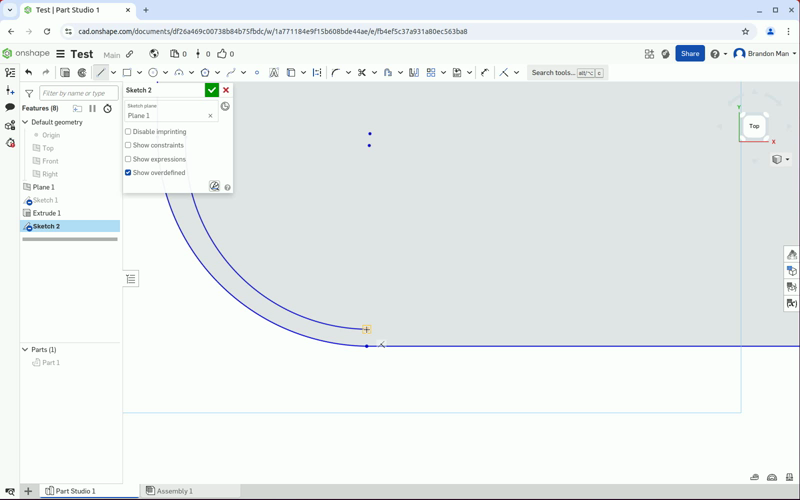
click(366, 329)
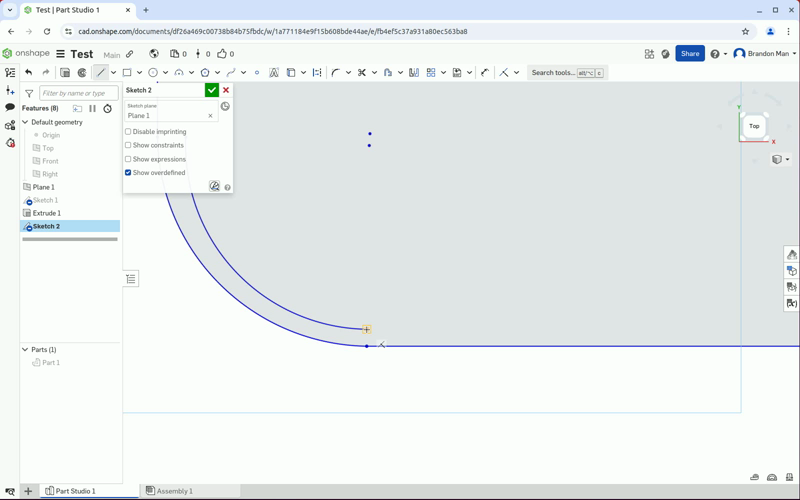
scroll(-6)
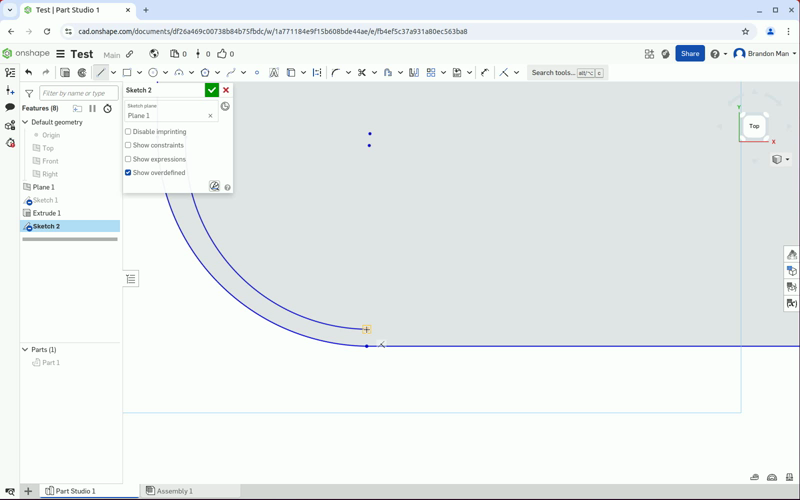
scroll(-6)
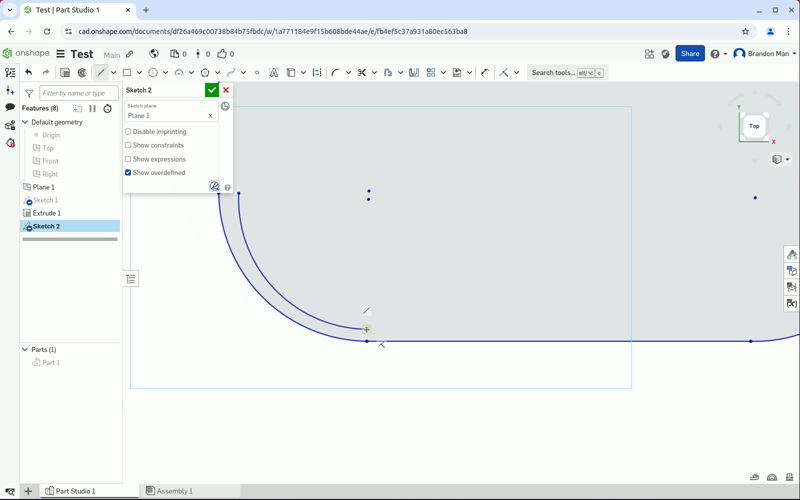
scroll(-6)
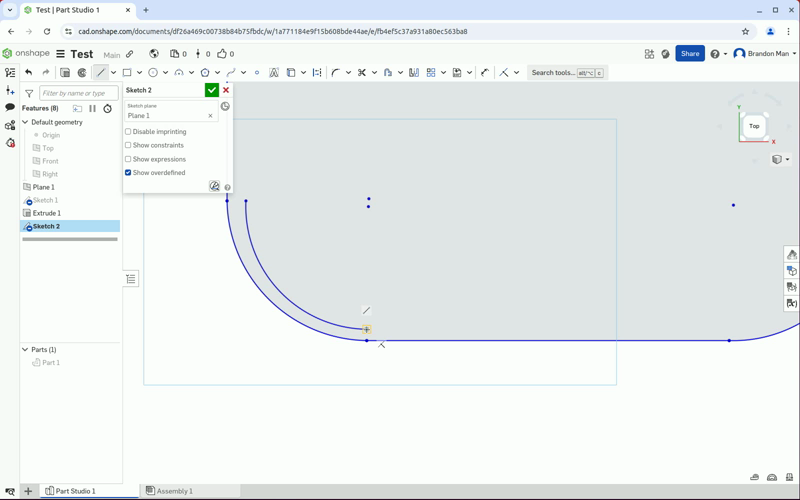
scroll(-6)
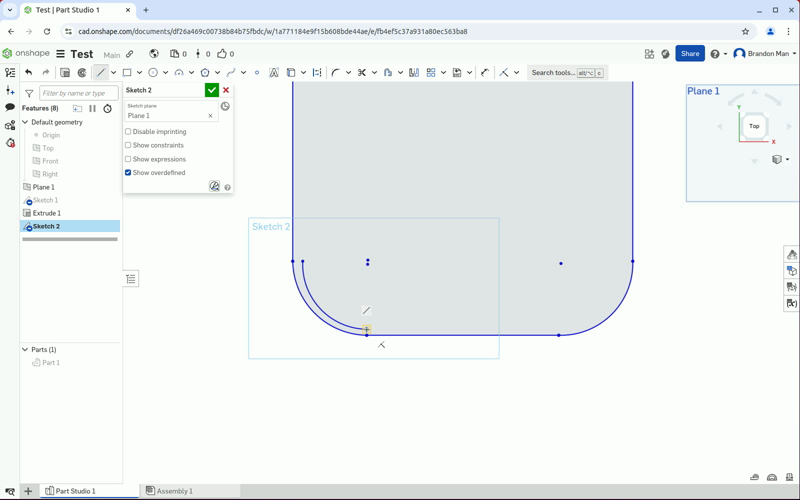
scroll(-6)
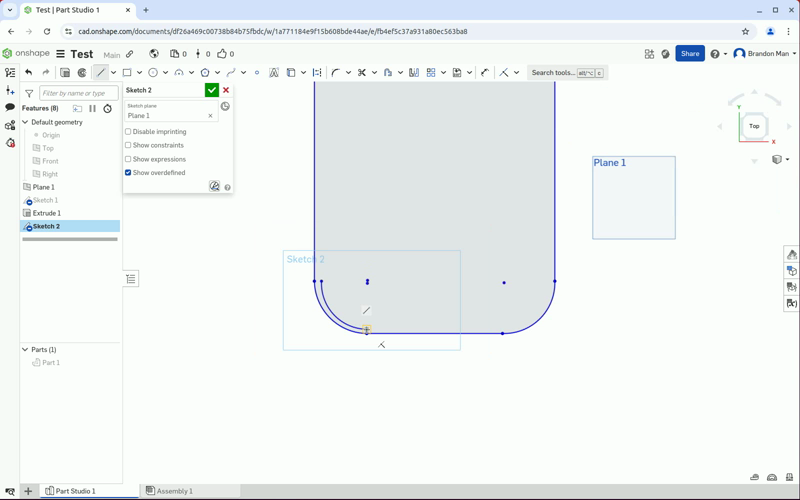
scroll(-6)
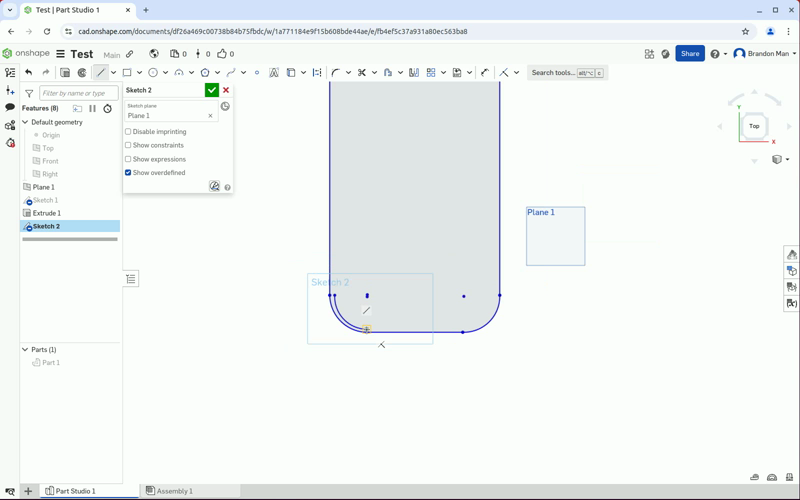
scroll(-6)
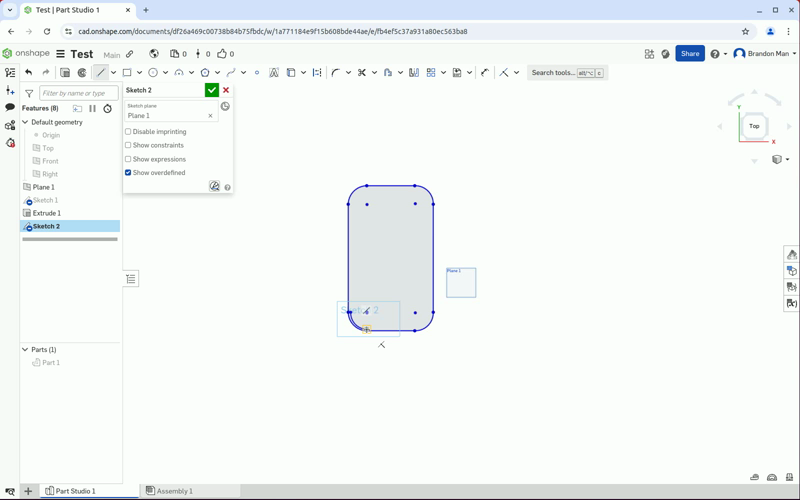
key_down(shift)
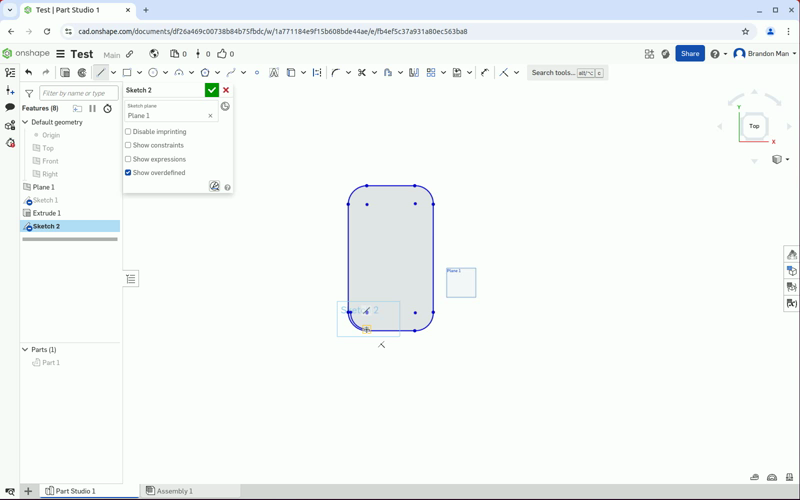
mouse_move(396, 329)
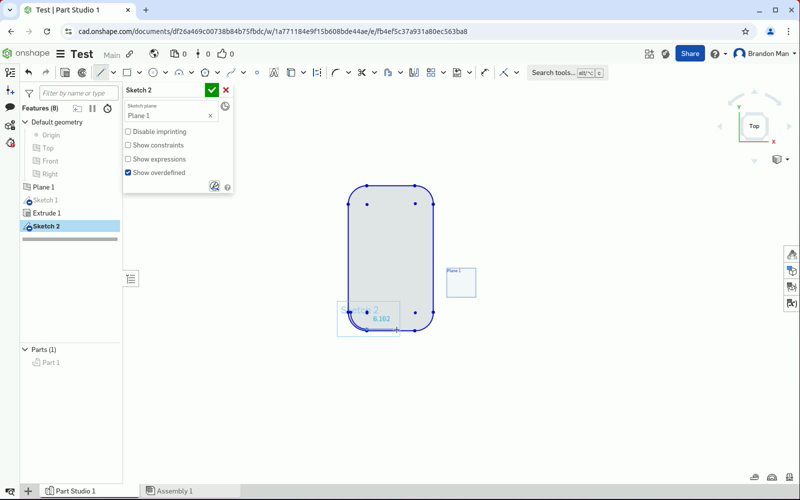
mouse_move(414, 329)
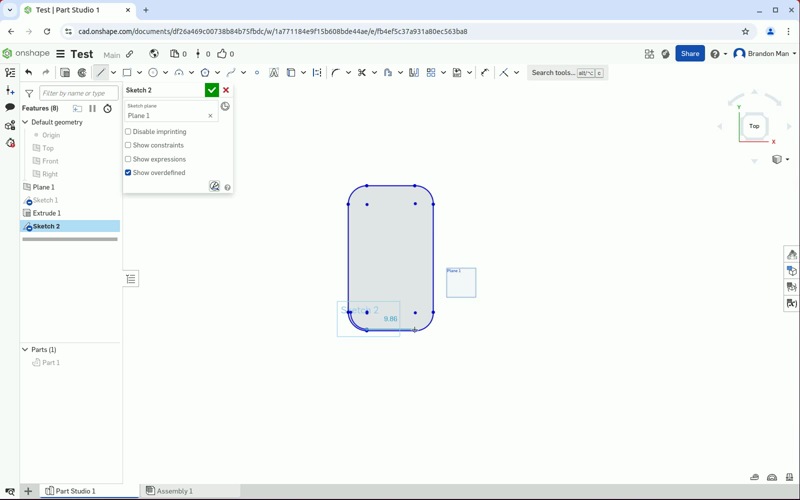
scroll(6)
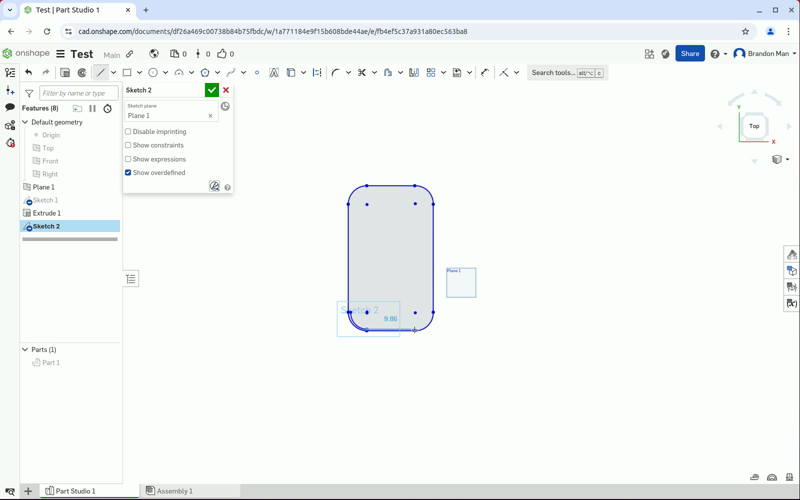
scroll(6)
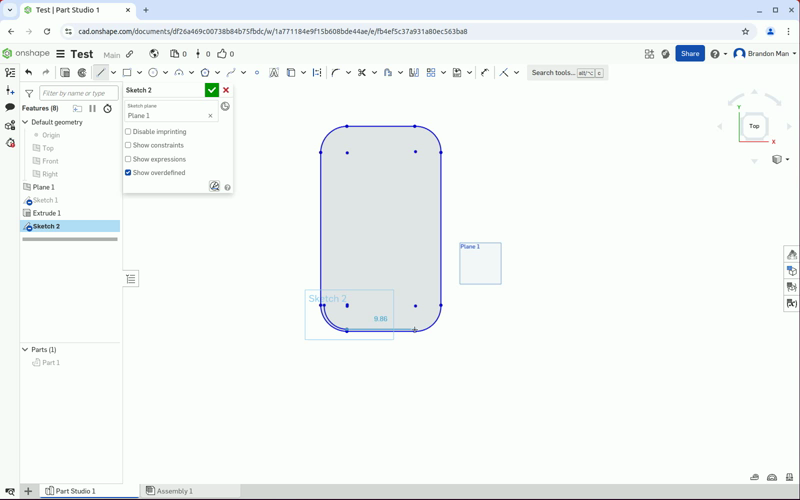
scroll(6)
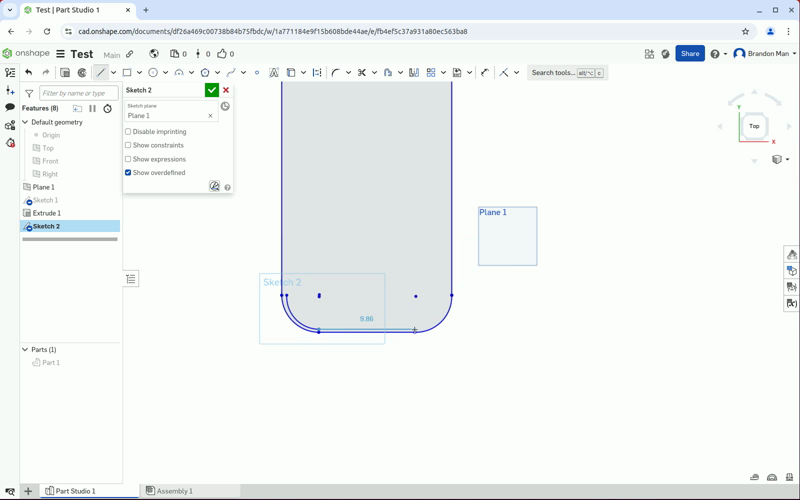
scroll(6)
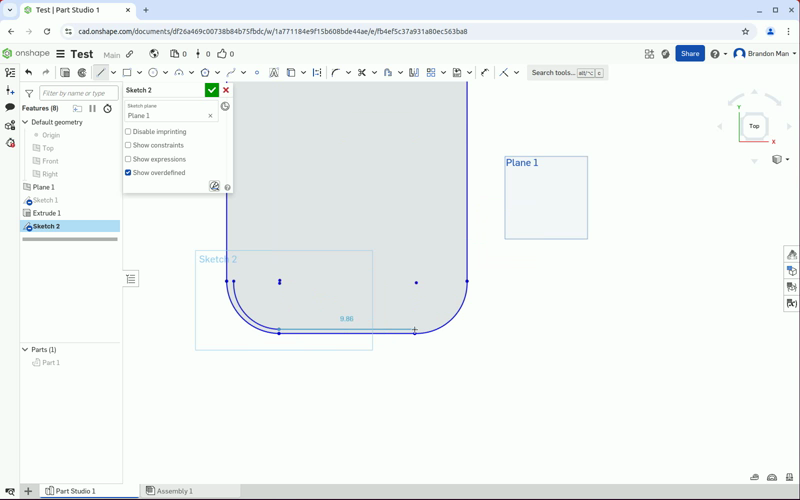
scroll(6)
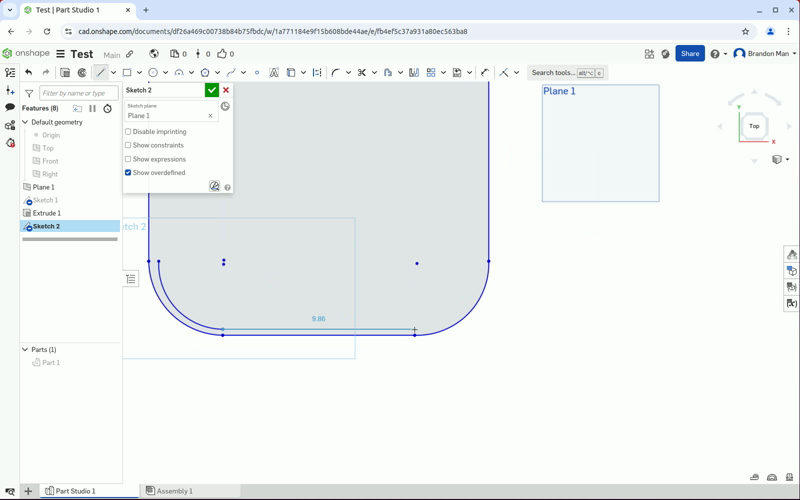
scroll(6)
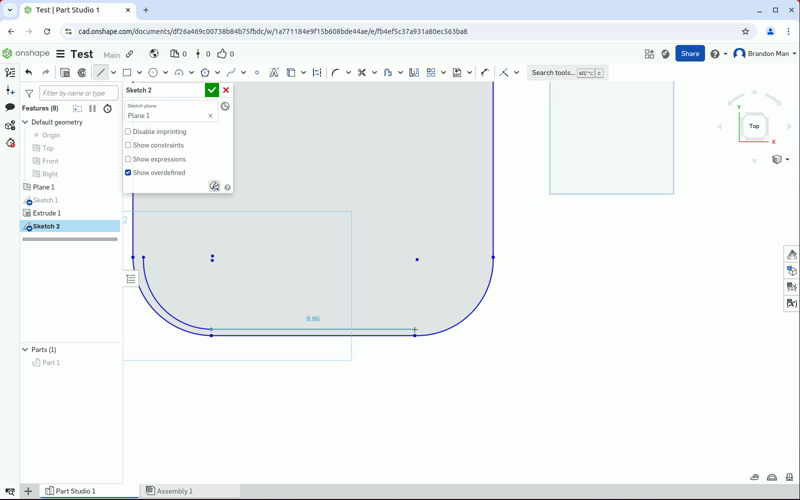
scroll(6)
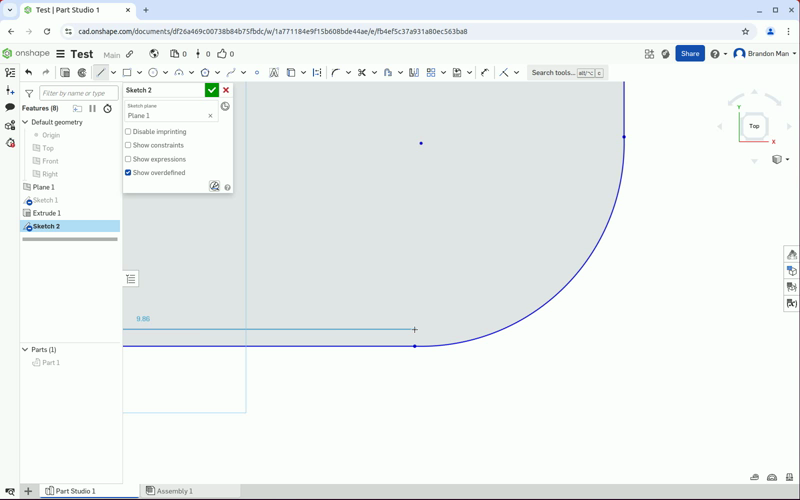
click(414, 329)
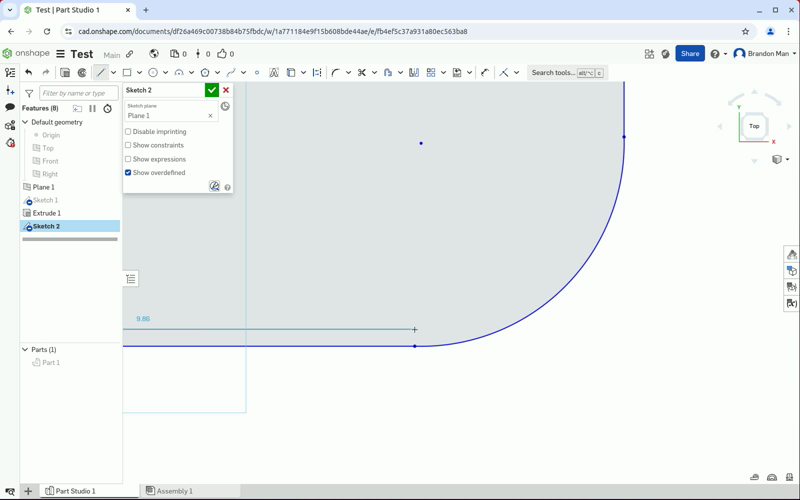
scroll(-6)
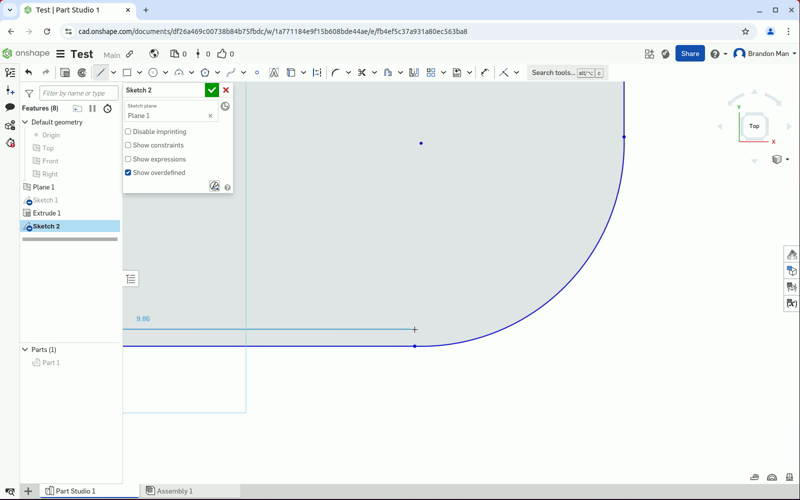
scroll(-6)
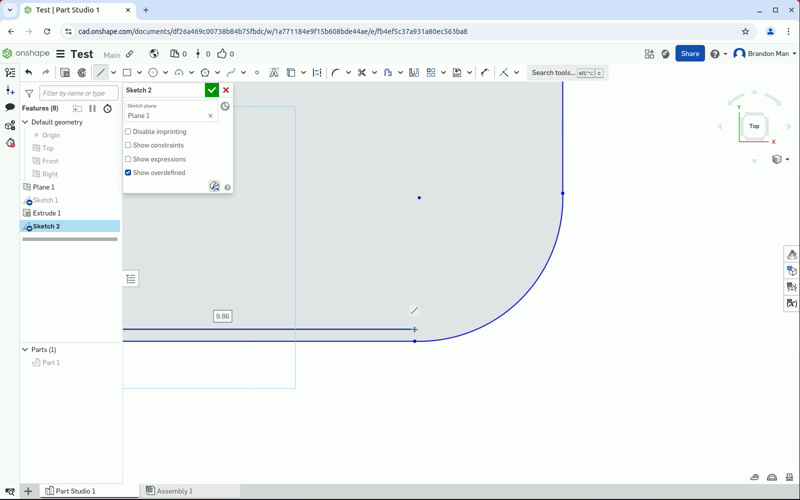
scroll(-6)
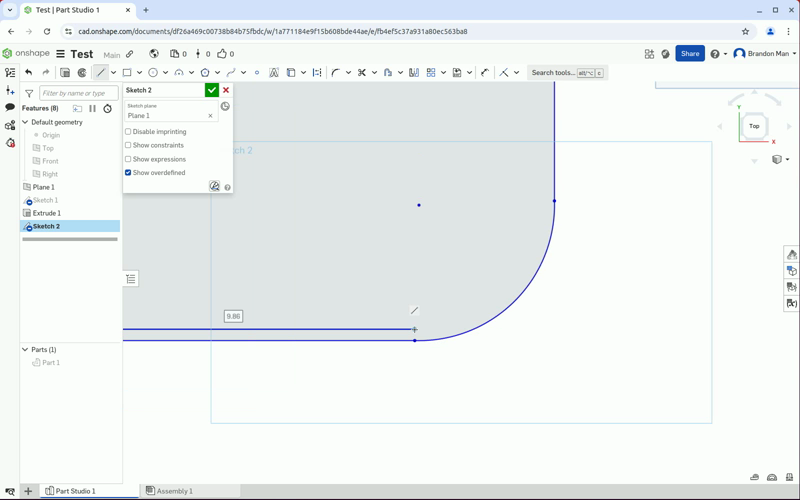
scroll(-6)
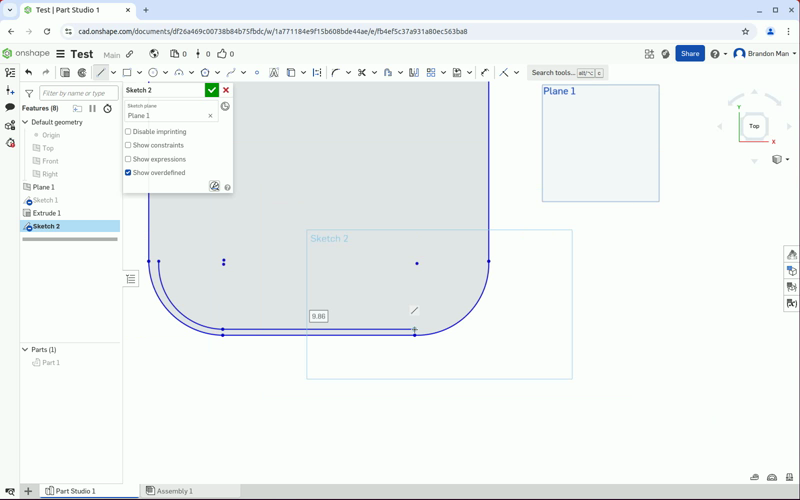
scroll(-6)
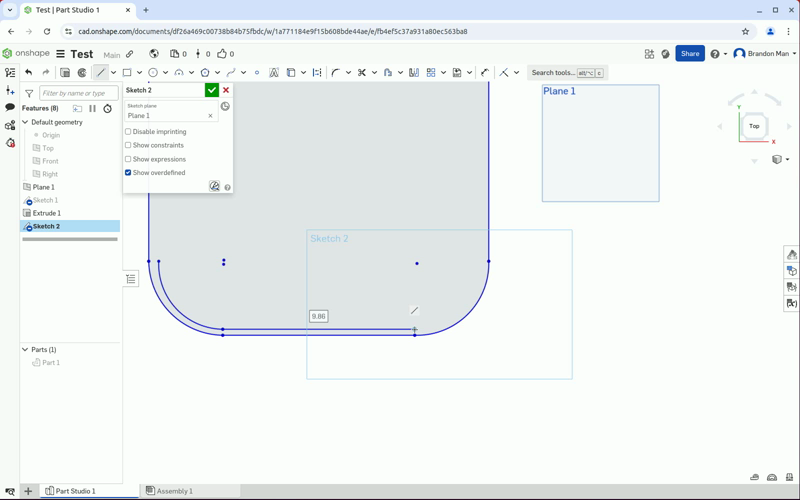
scroll(-6)
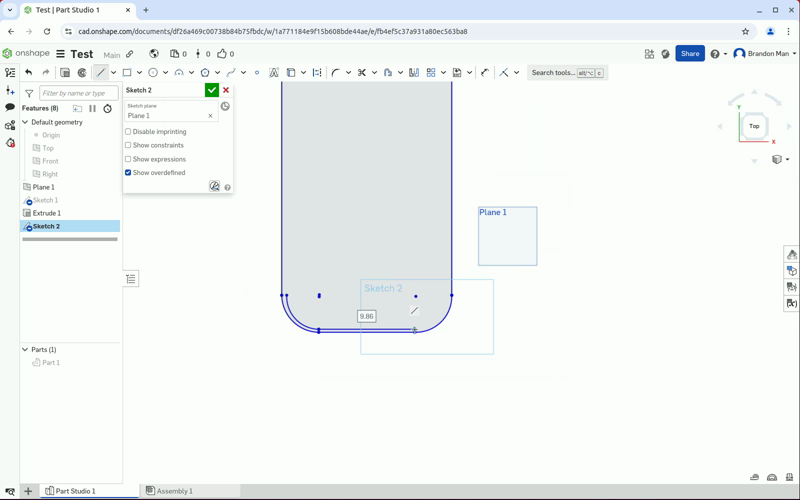
scroll(-6)
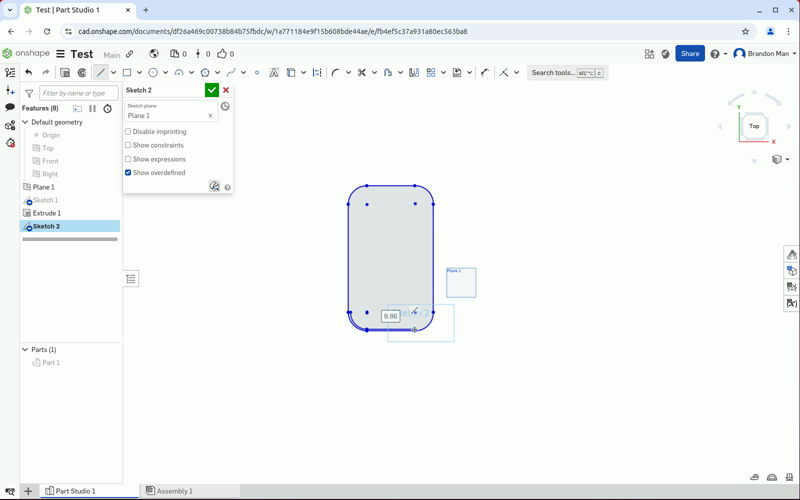
key_up(shift)
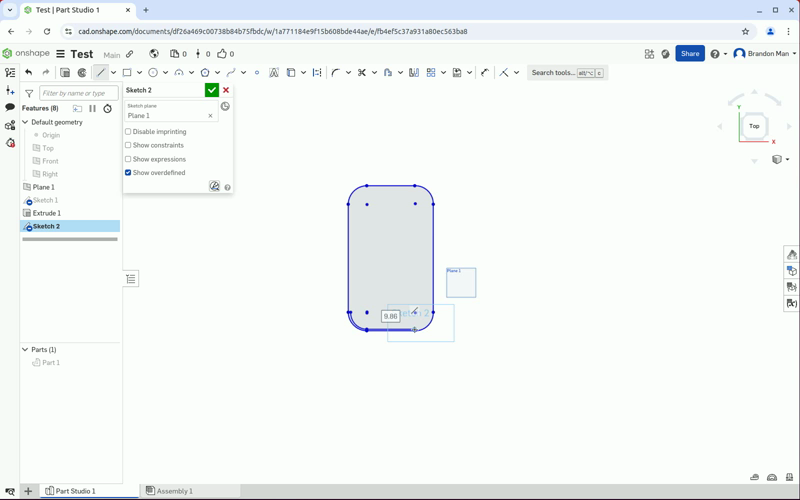
key(esc)
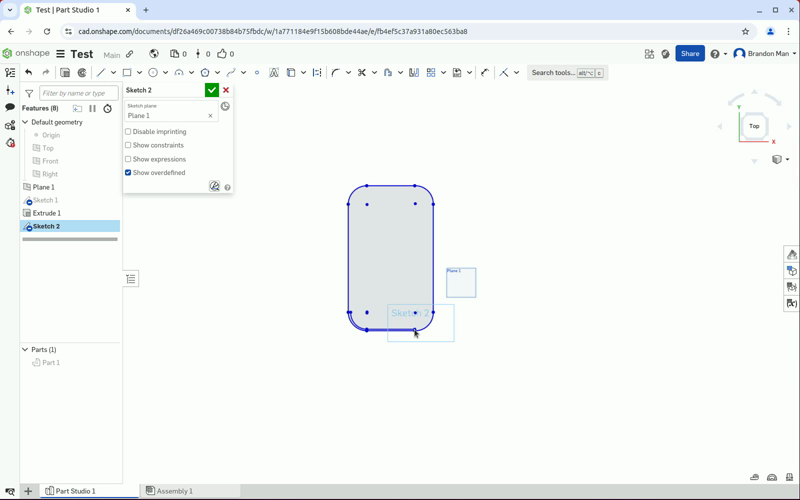
key(a)
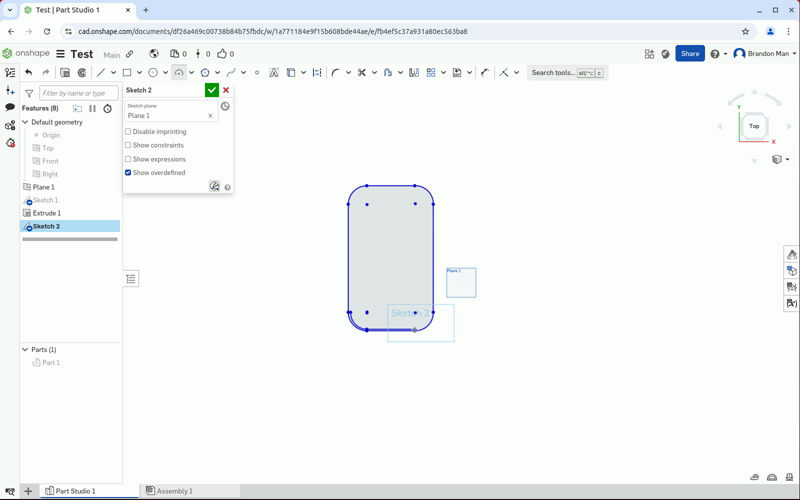
mouse_move(414, 329)
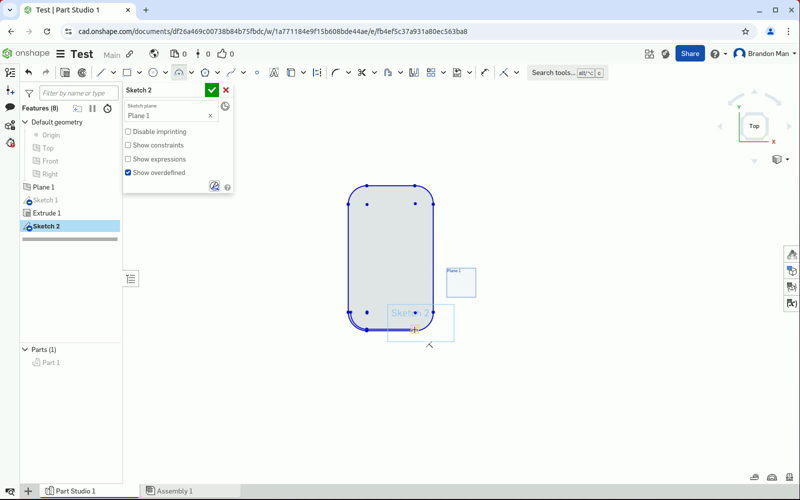
scroll(6)
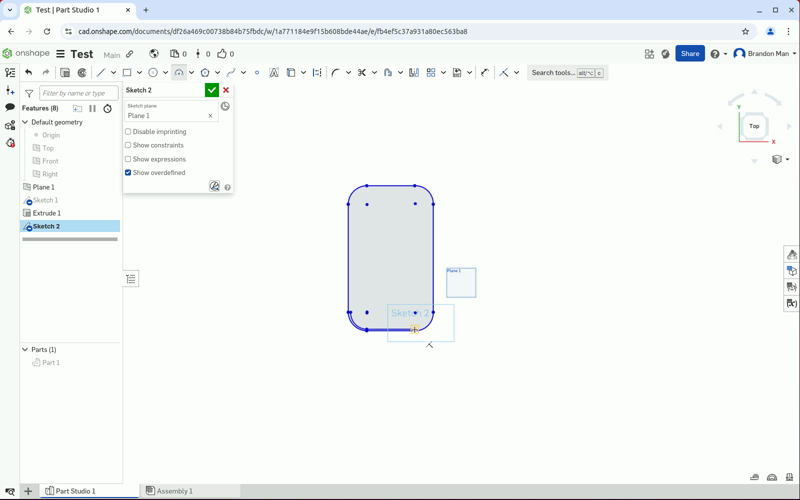
scroll(6)
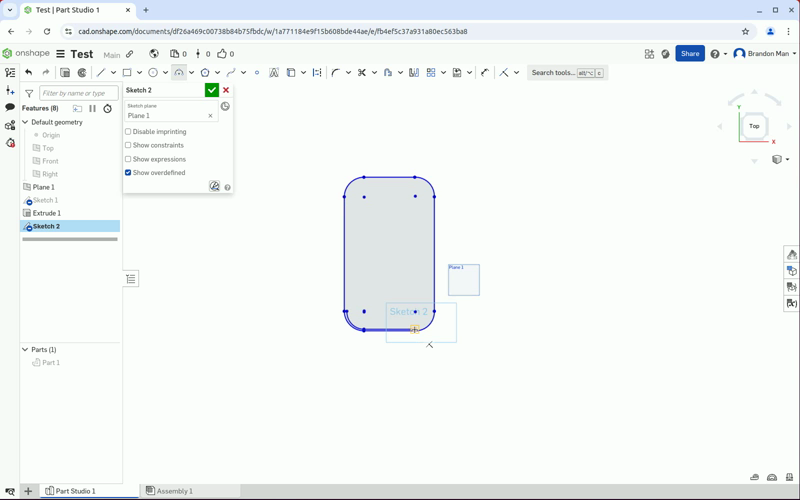
scroll(6)
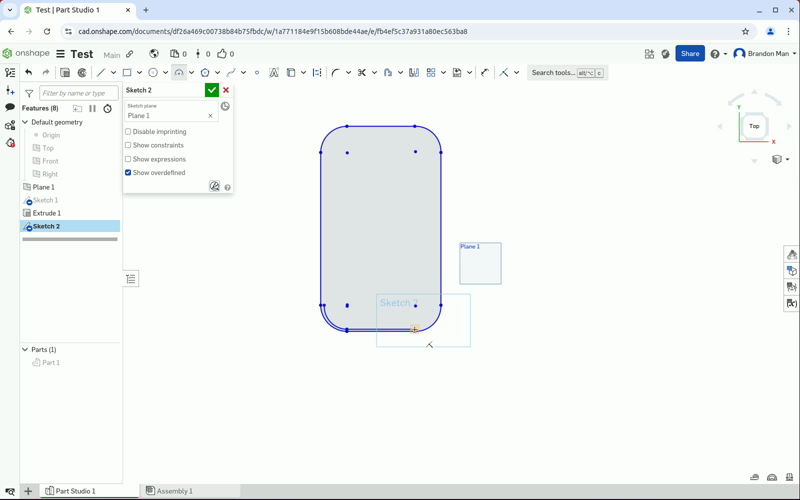
scroll(6)
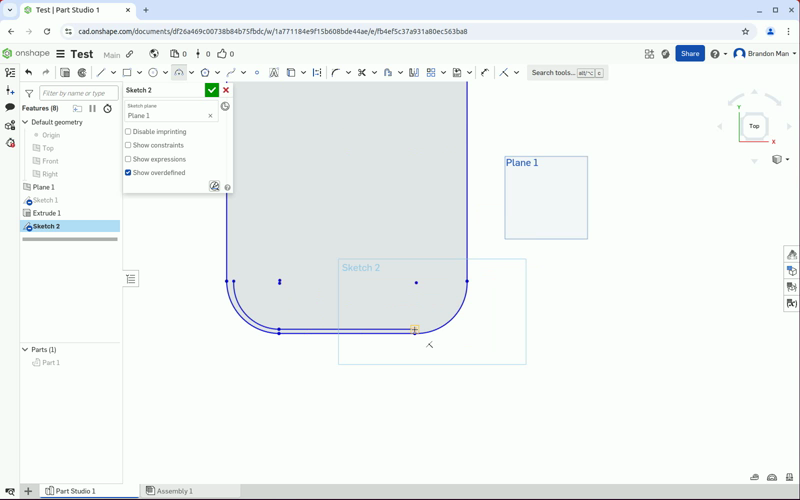
scroll(6)
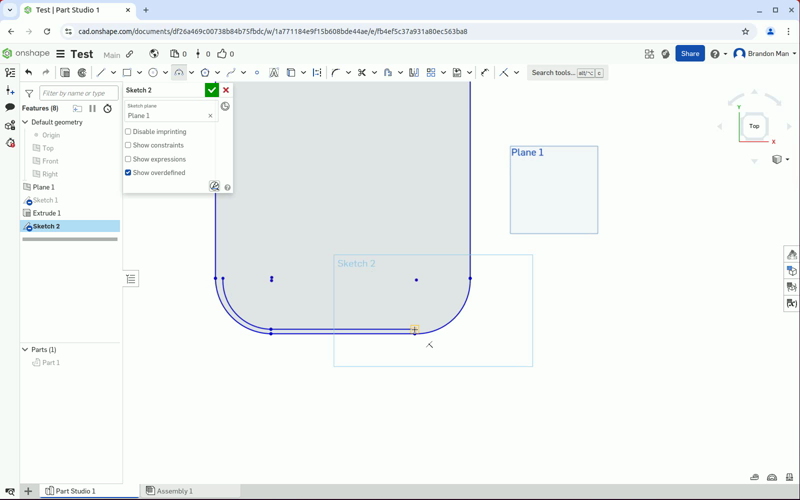
scroll(6)
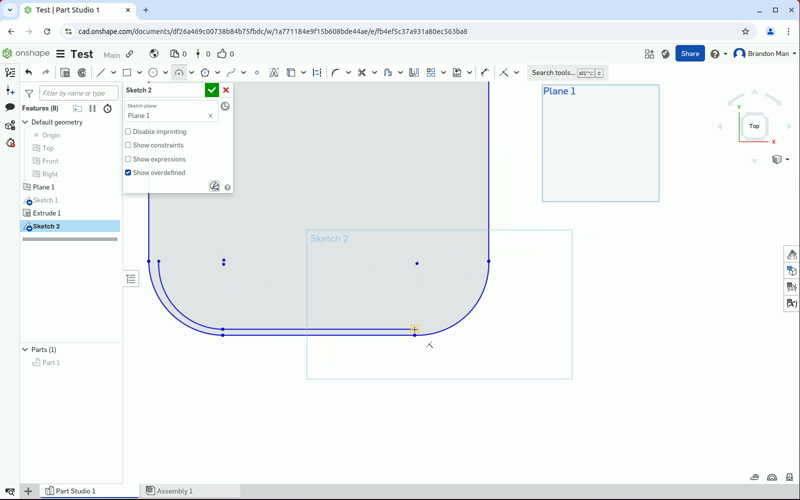
scroll(6)
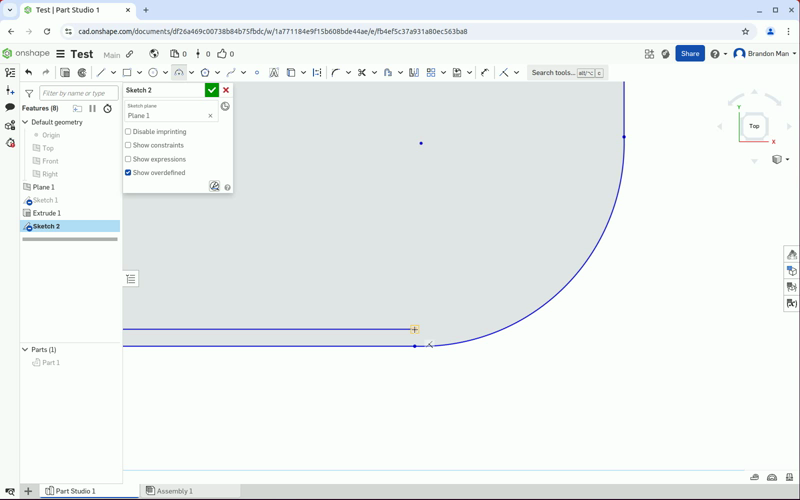
click(414, 329)
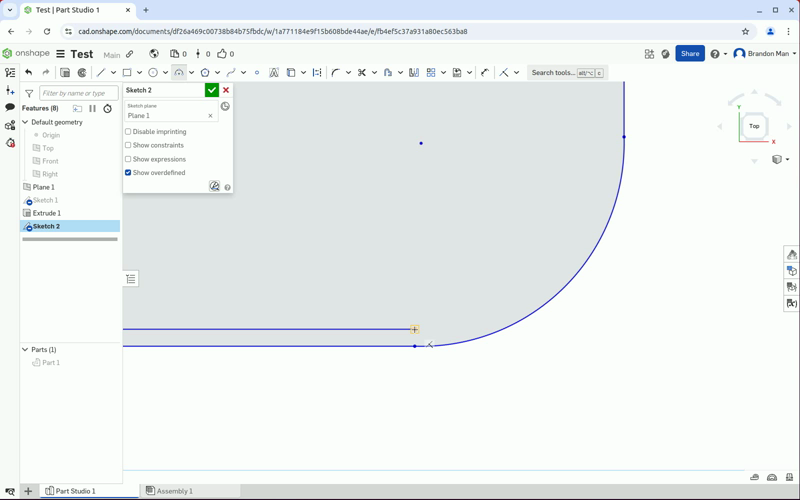
scroll(-6)
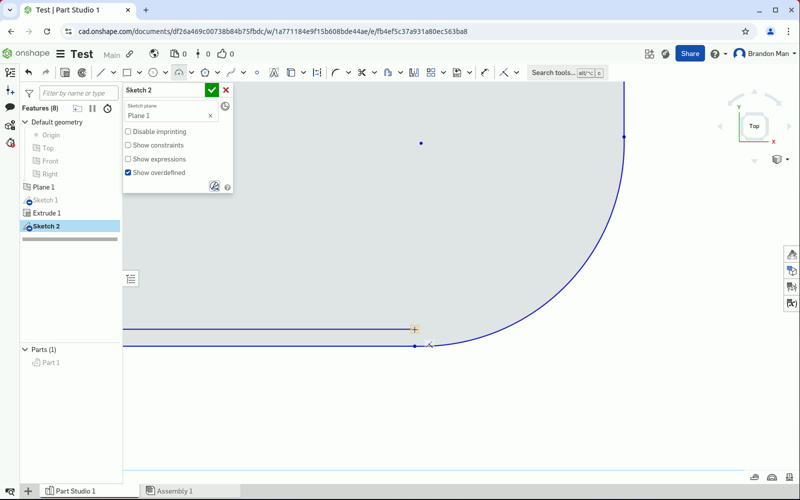
scroll(-6)
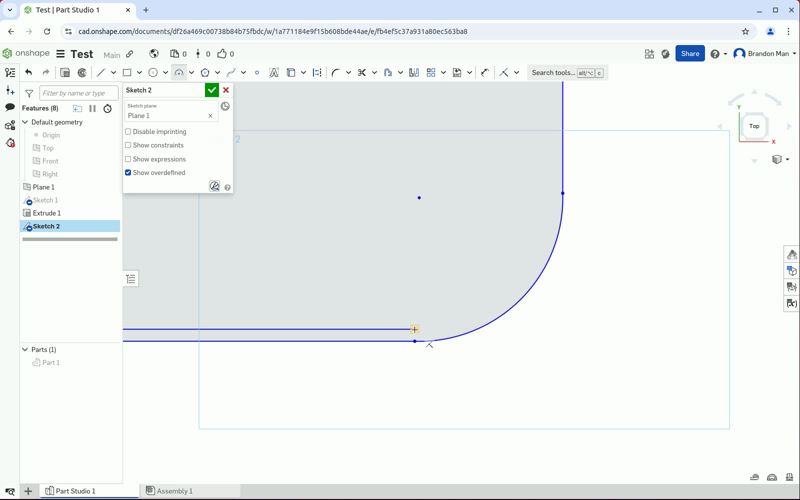
scroll(-6)
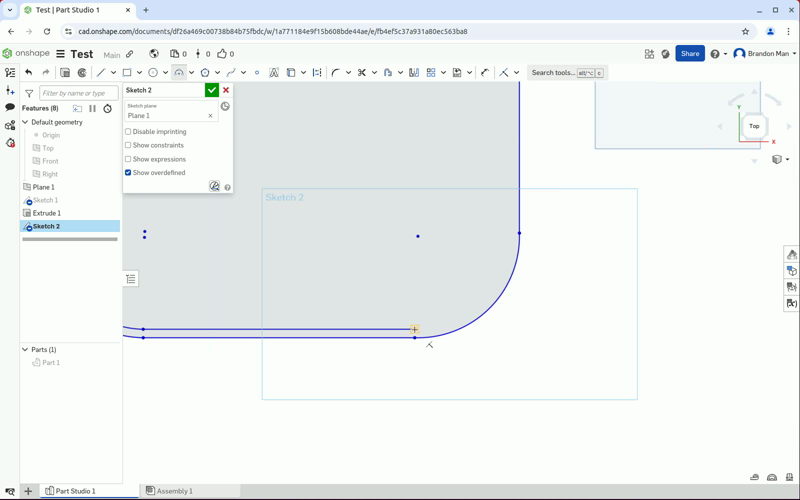
scroll(-6)
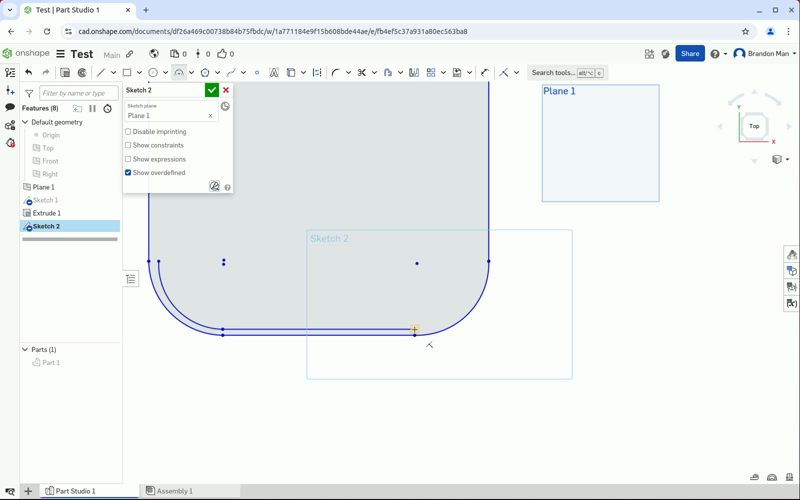
scroll(-6)
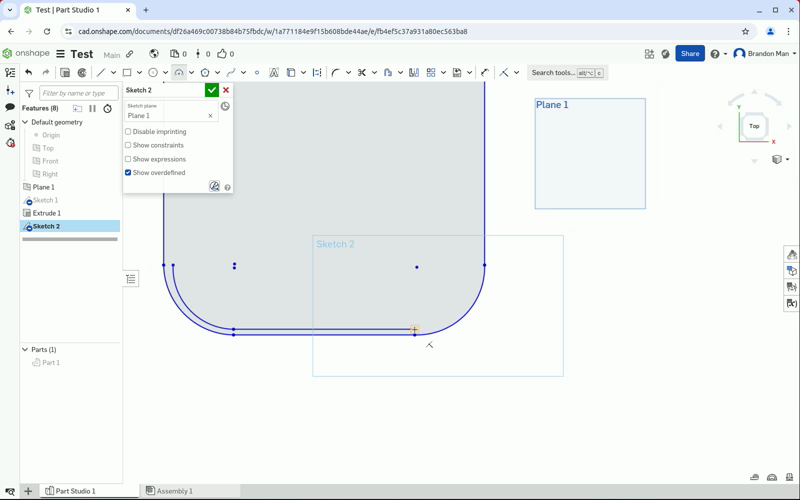
scroll(-6)
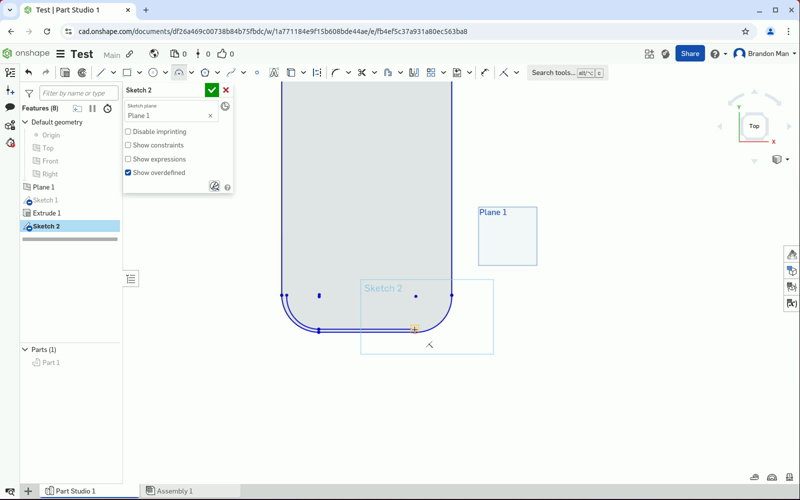
scroll(-6)
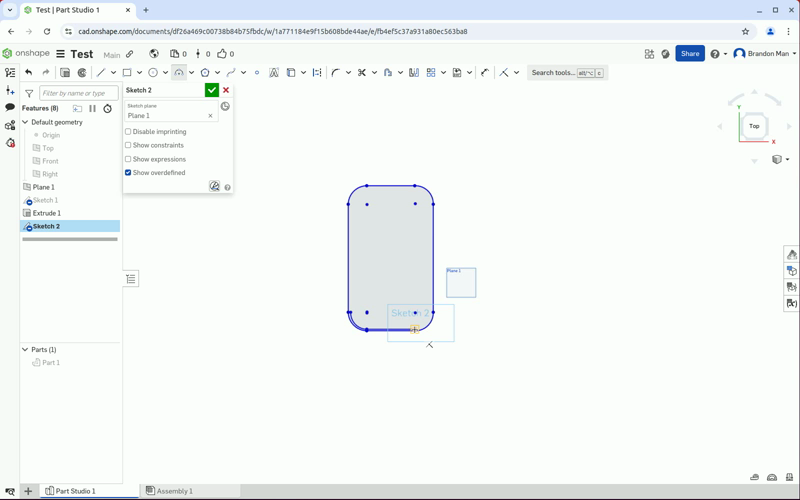
key_down(shift)
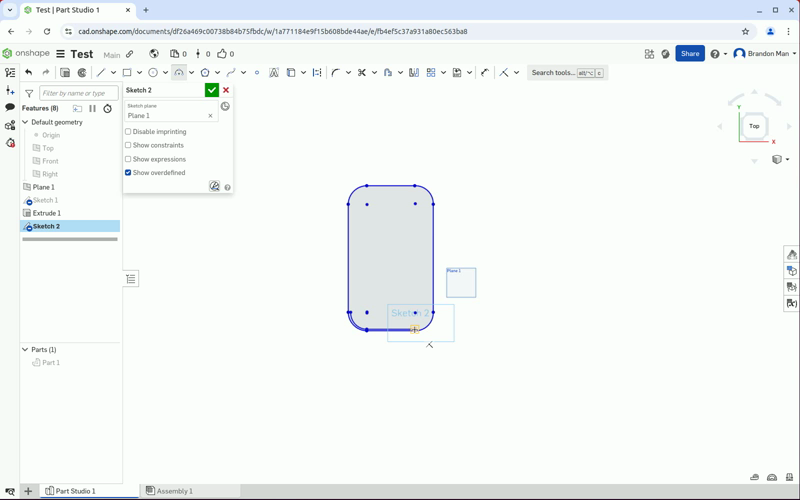
mouse_move(431, 312)
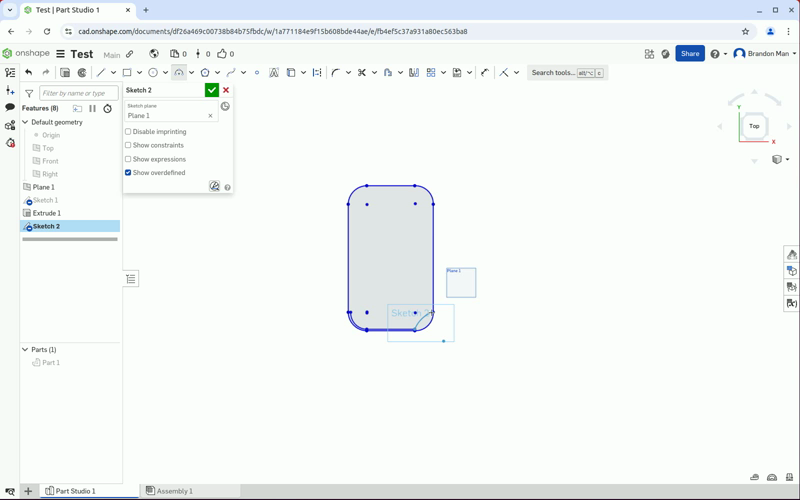
scroll(6)
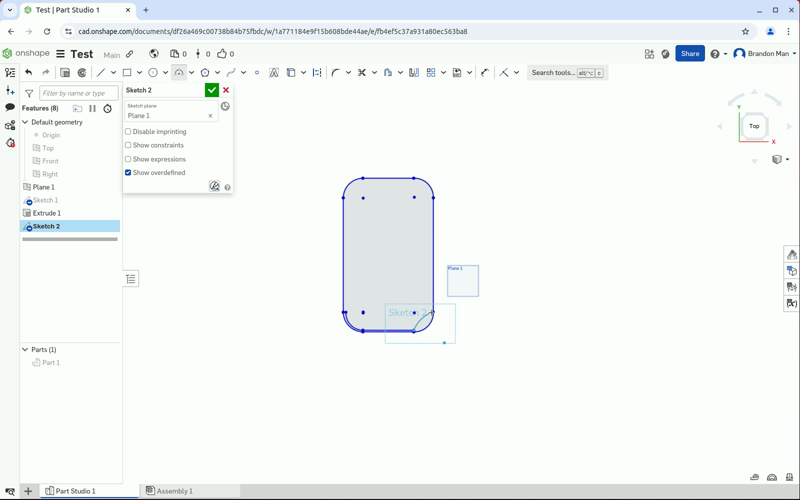
scroll(6)
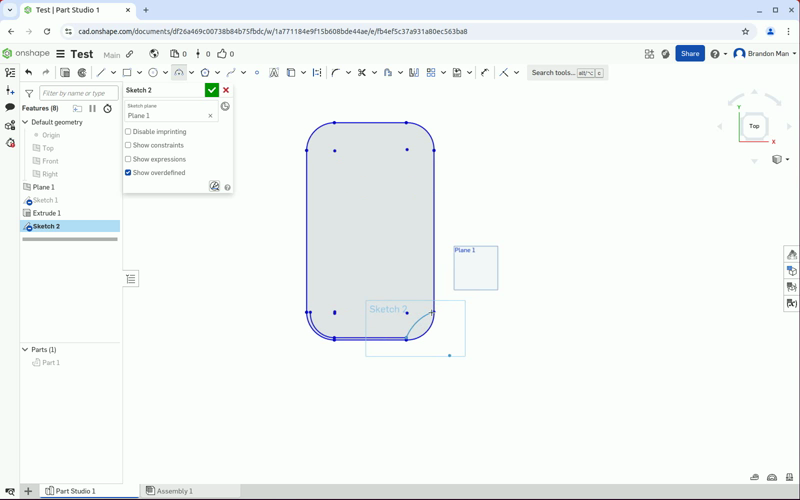
scroll(6)
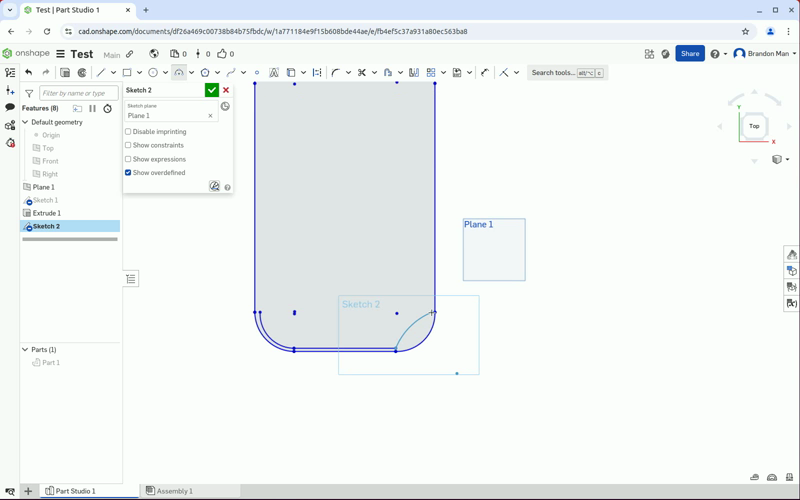
scroll(6)
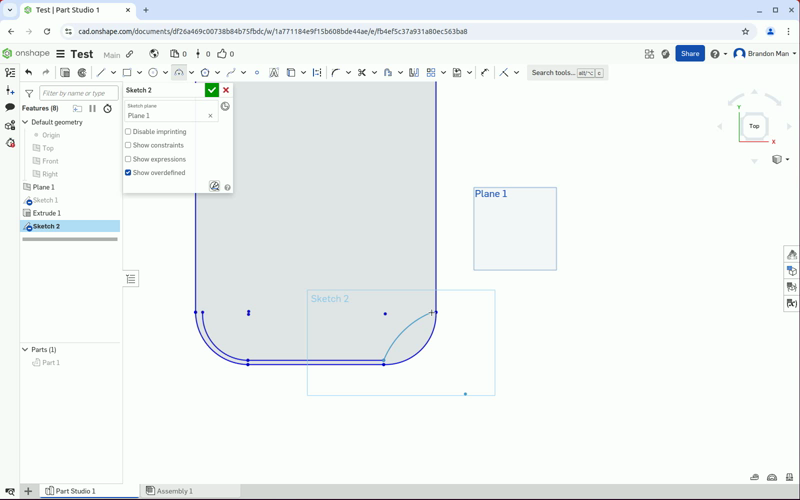
scroll(6)
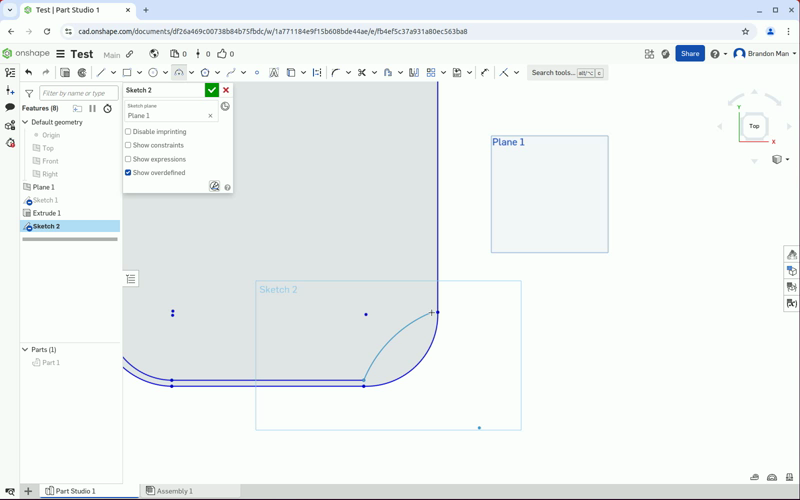
scroll(6)
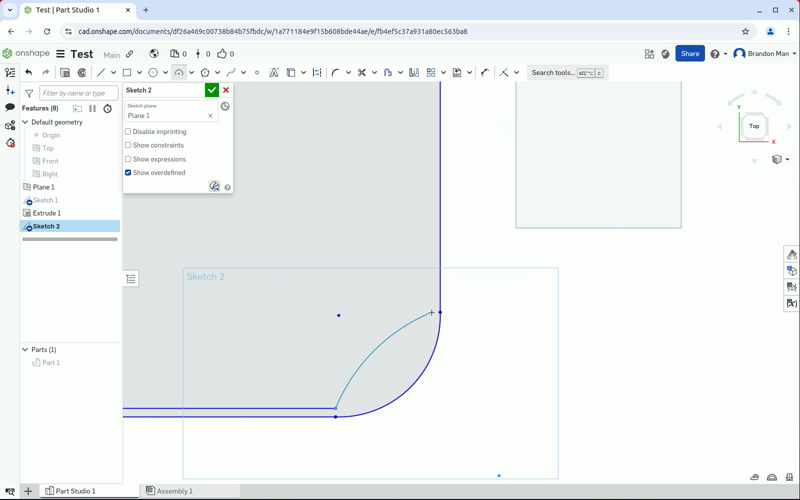
scroll(6)
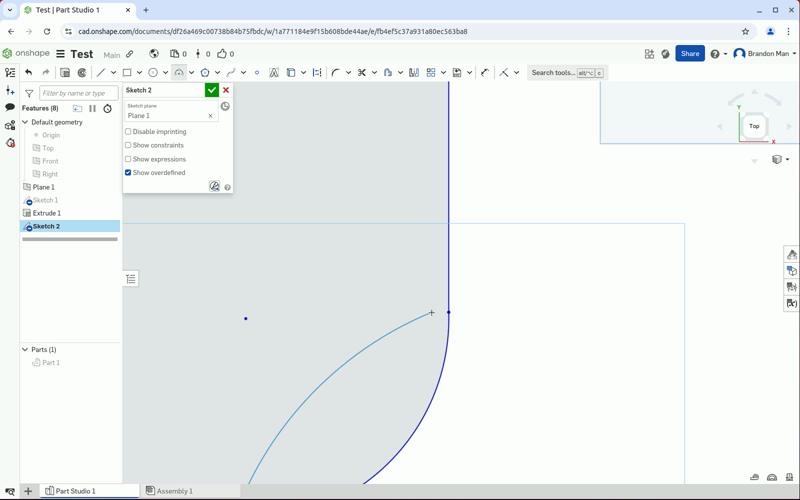
click(431, 312)
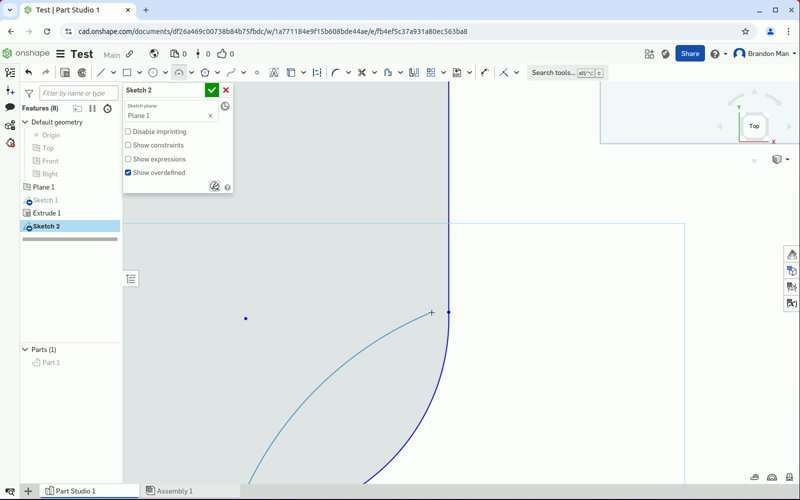
scroll(-6)
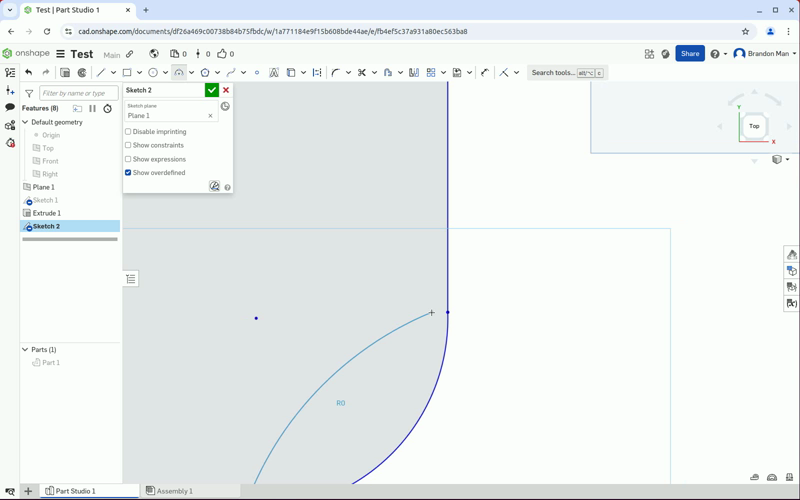
scroll(-6)
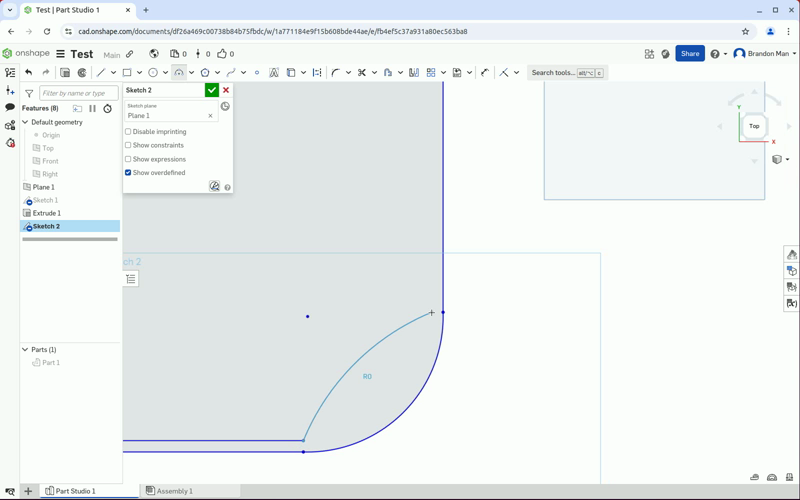
scroll(-6)
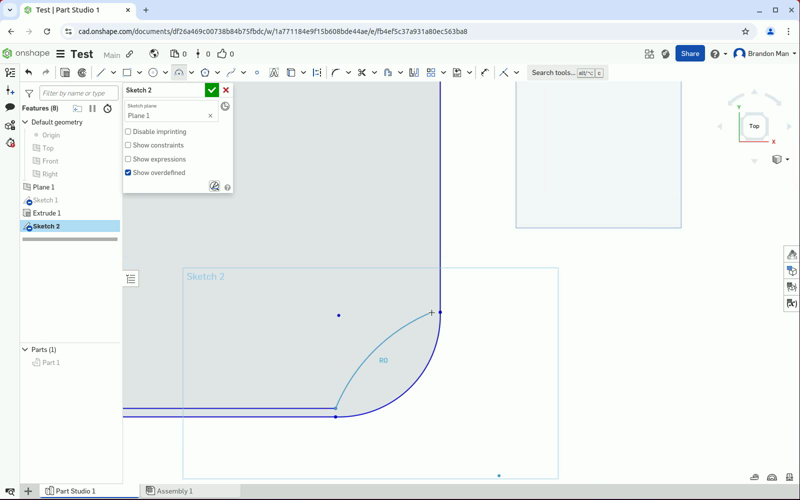
scroll(-6)
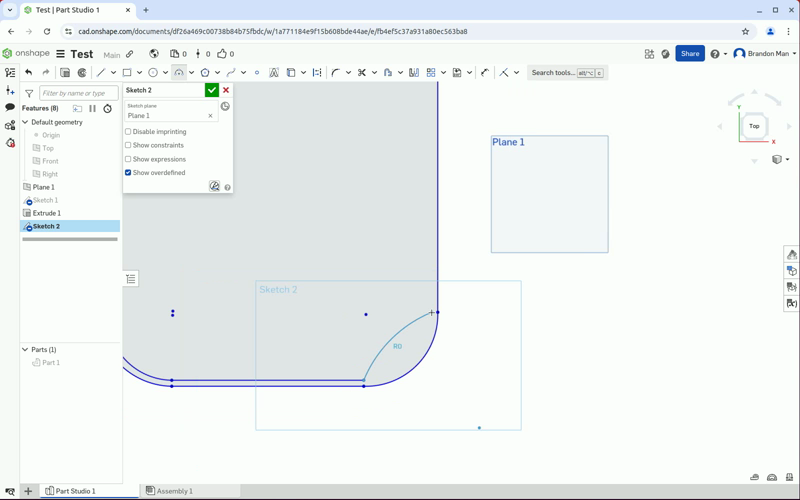
scroll(-6)
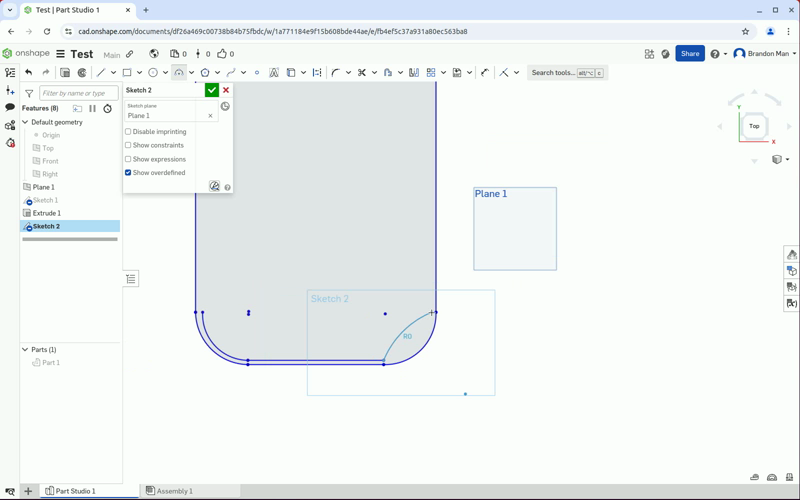
scroll(-6)
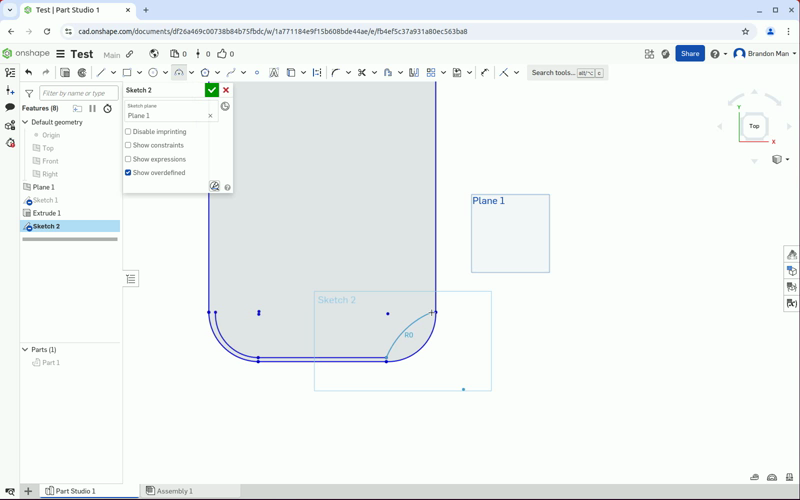
scroll(-6)
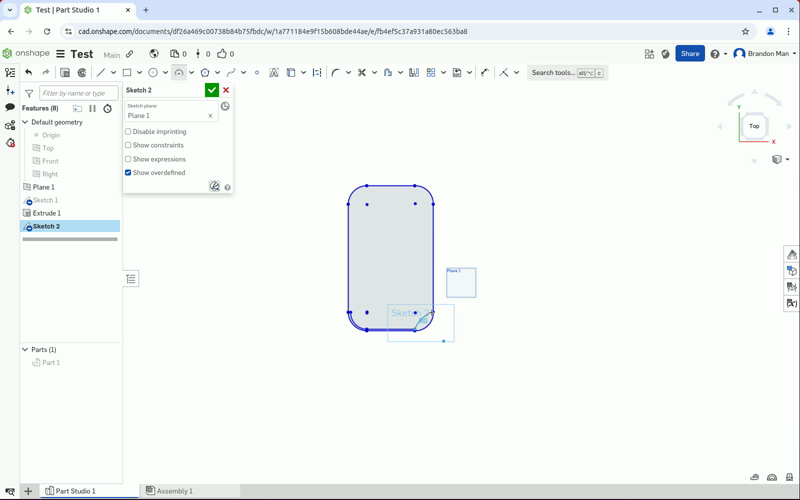
mouse_move(427, 324)
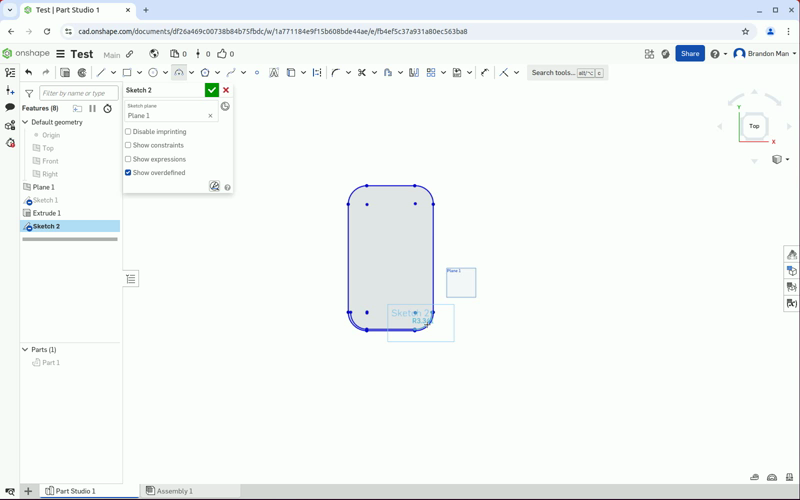
scroll(6)
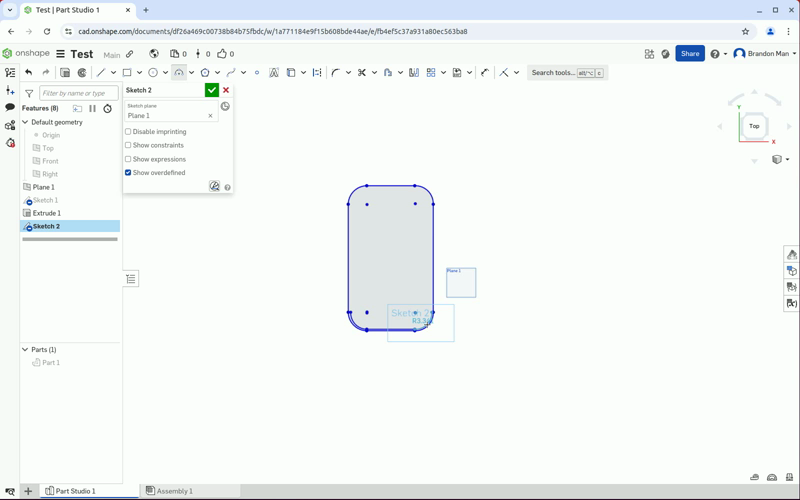
scroll(6)
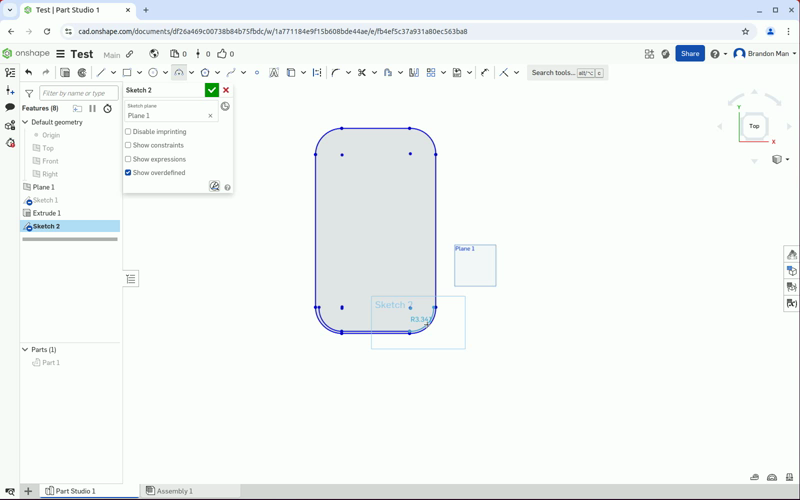
scroll(6)
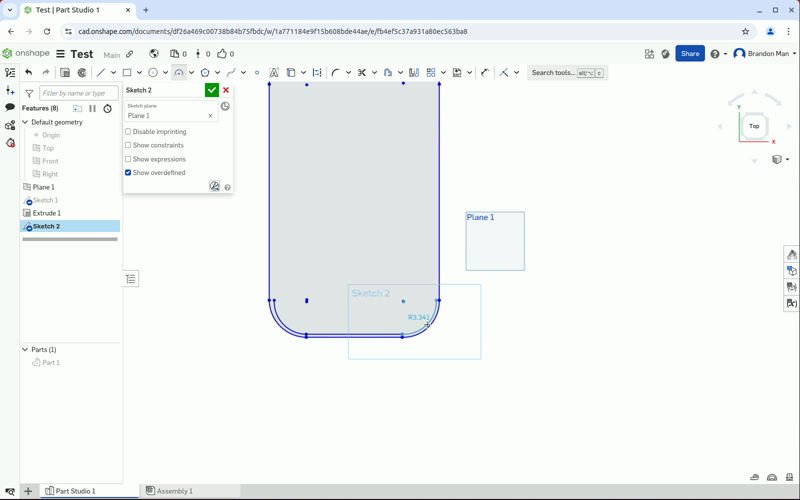
scroll(6)
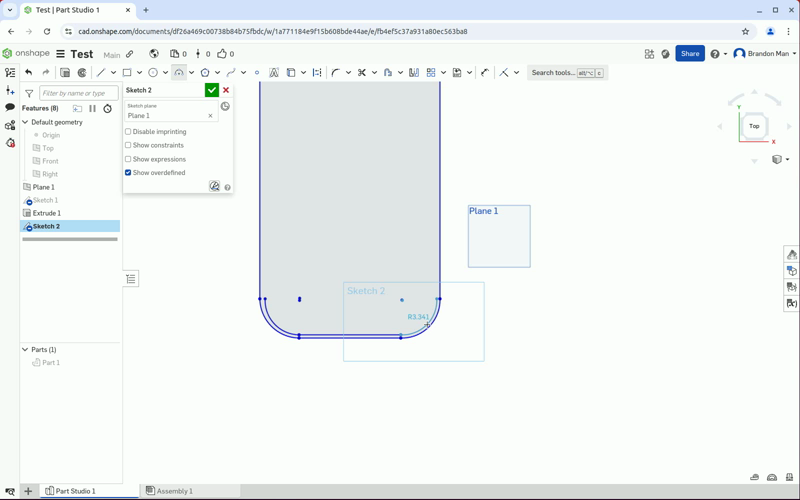
scroll(6)
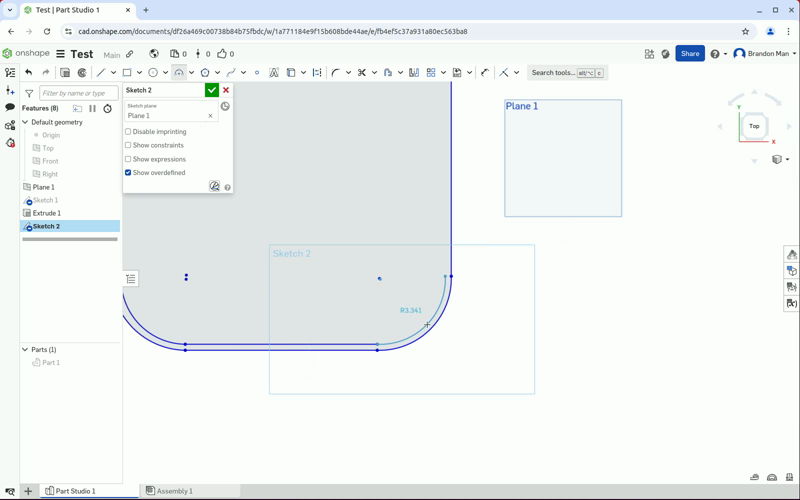
scroll(6)
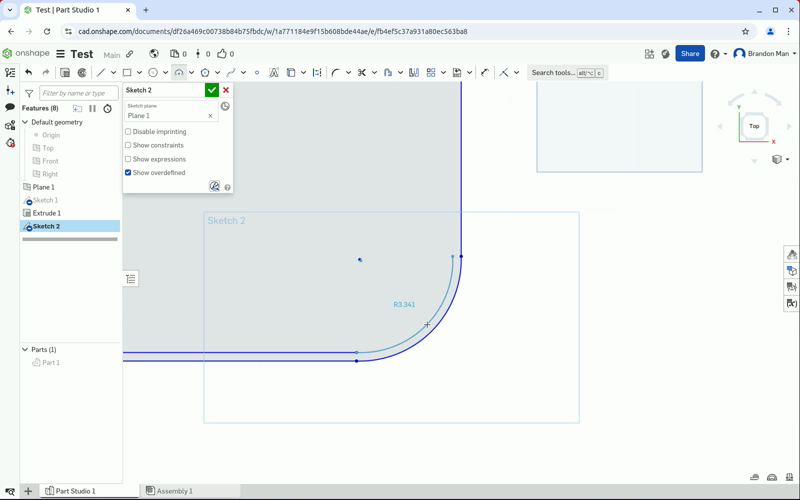
scroll(6)
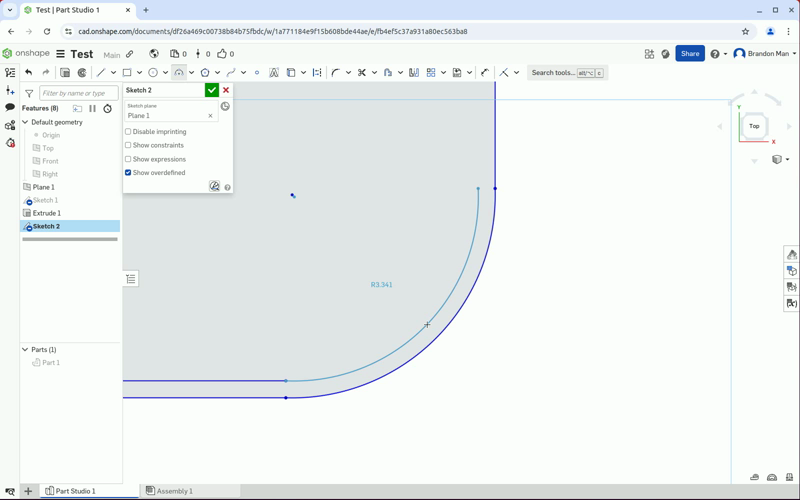
click(427, 324)
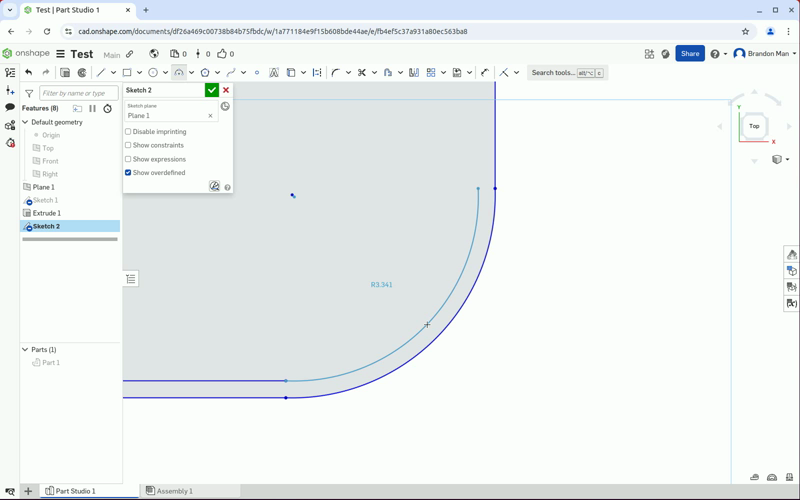
scroll(-6)
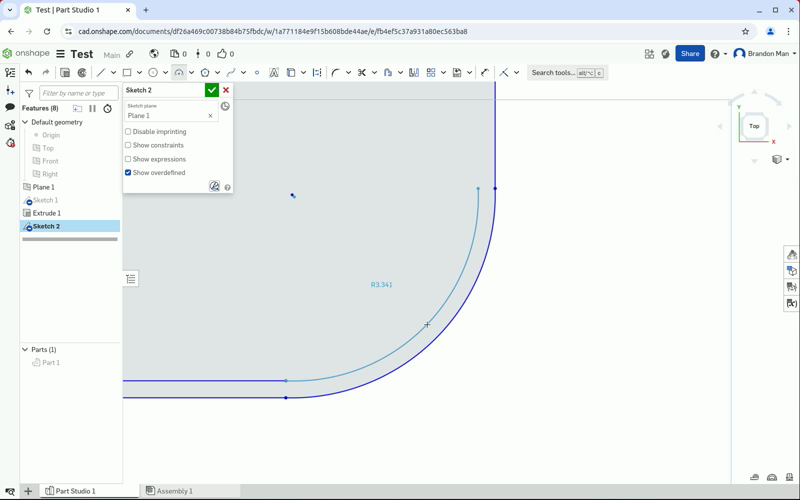
scroll(-6)
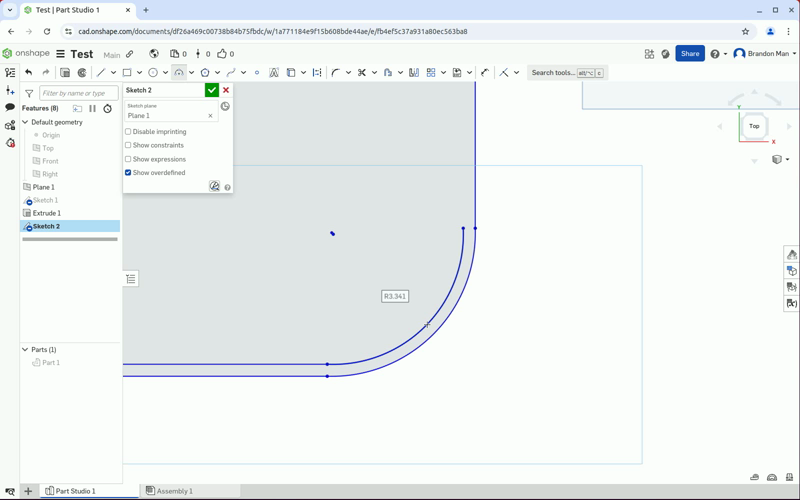
scroll(-6)
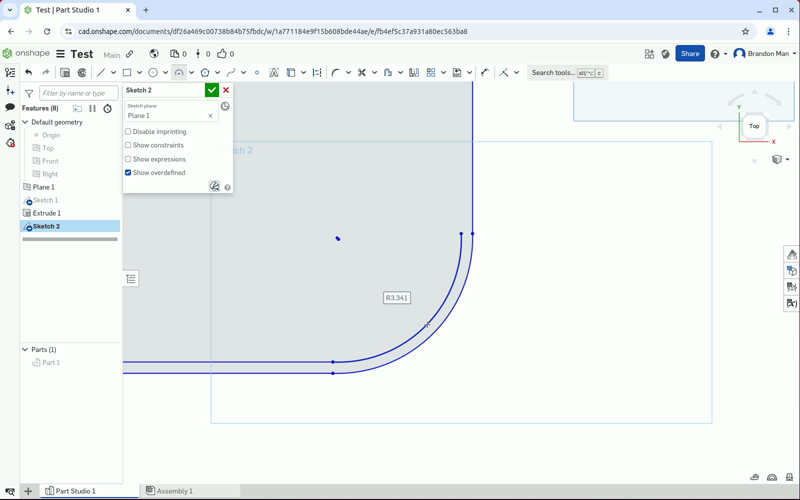
scroll(-6)
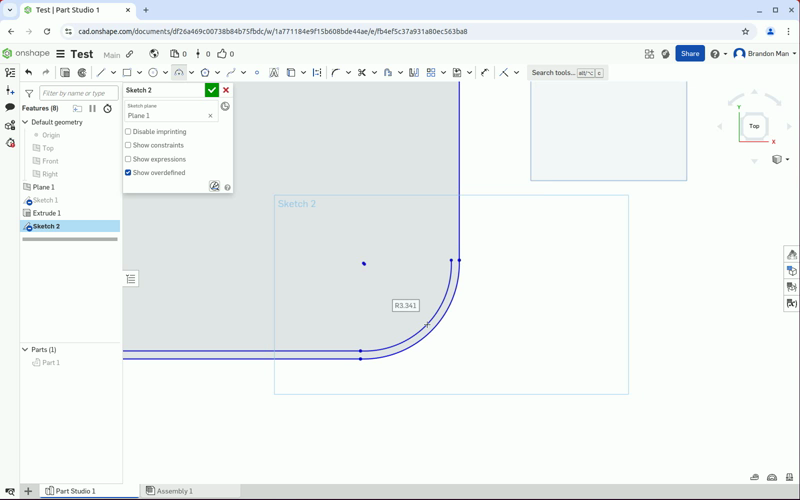
scroll(-6)
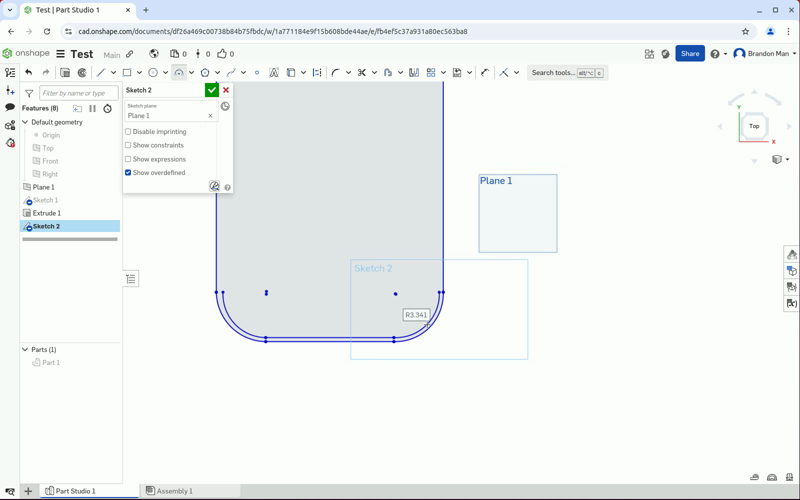
scroll(-6)
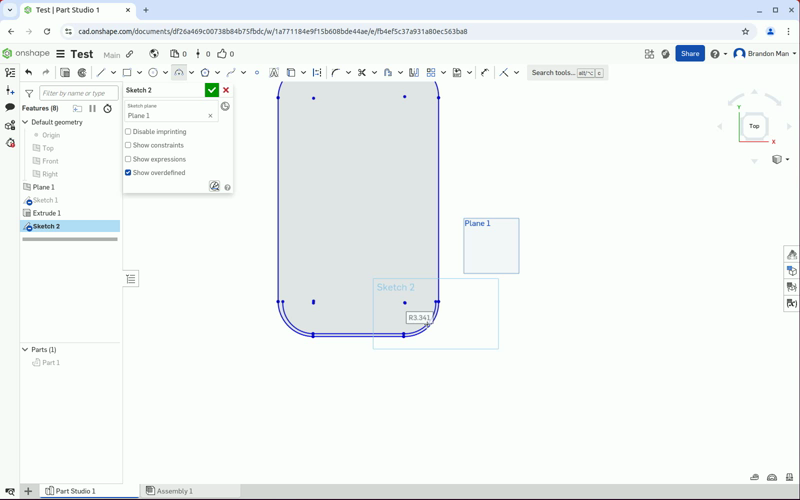
scroll(-6)
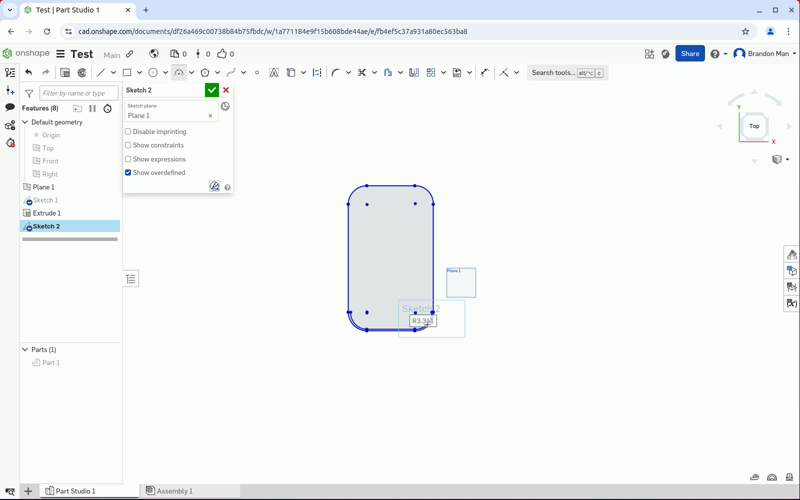
key_up(shift)
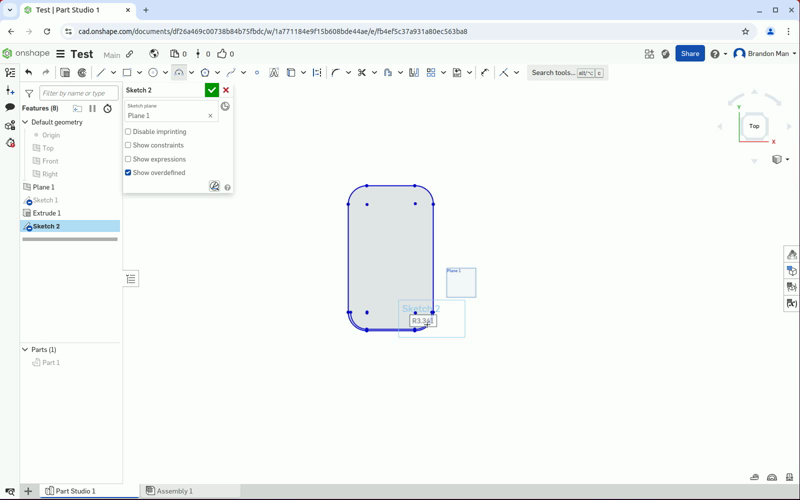
key(esc)
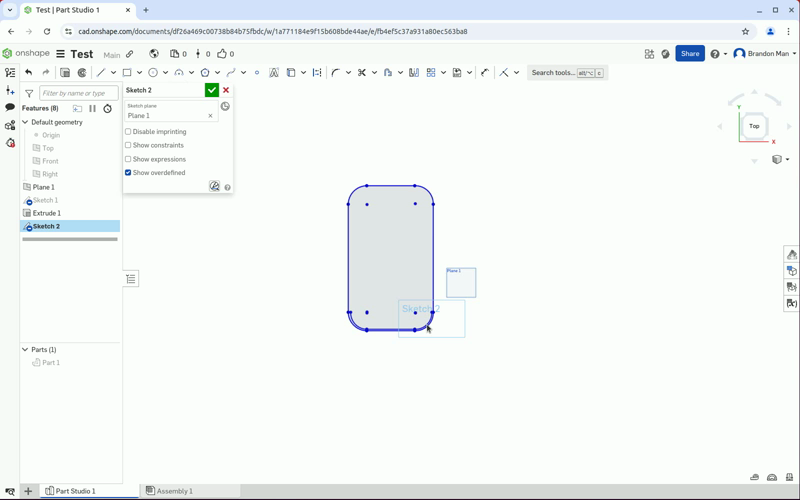
key(l)
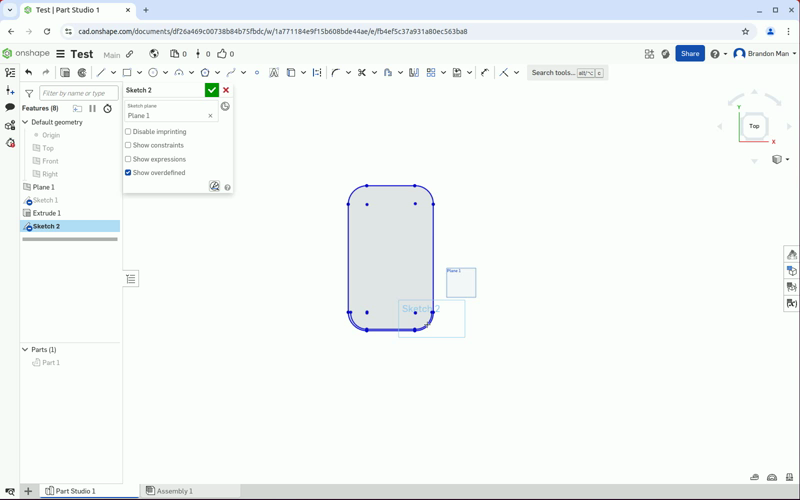
mouse_move(431, 312)
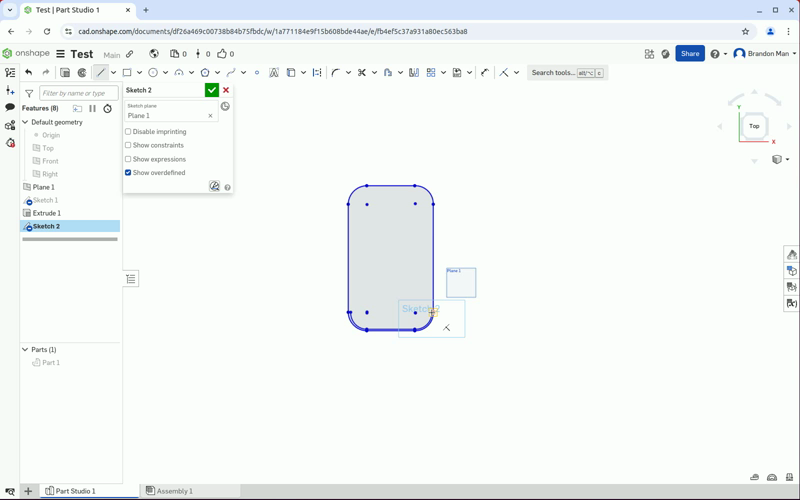
scroll(6)
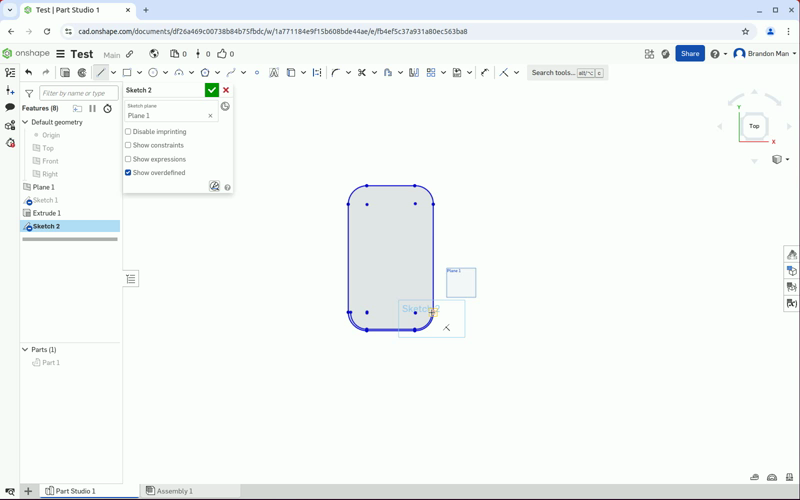
scroll(6)
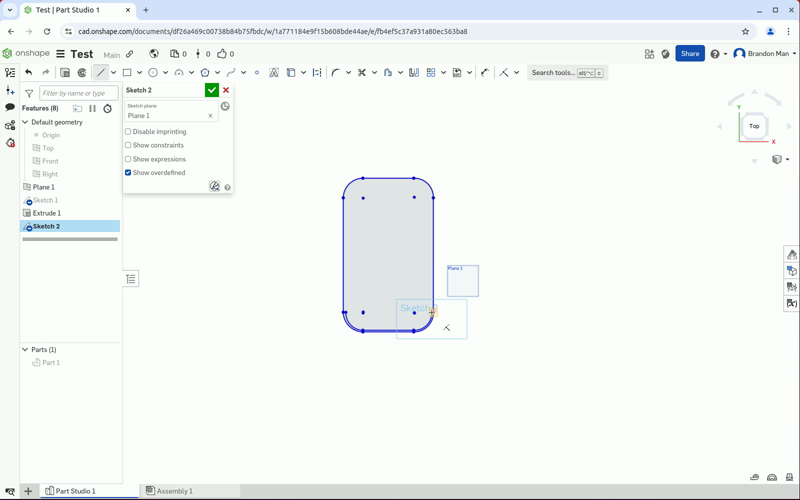
scroll(6)
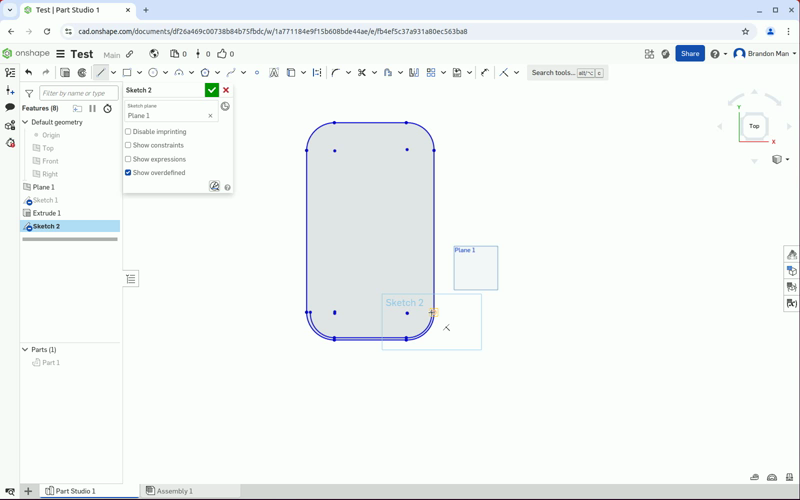
scroll(6)
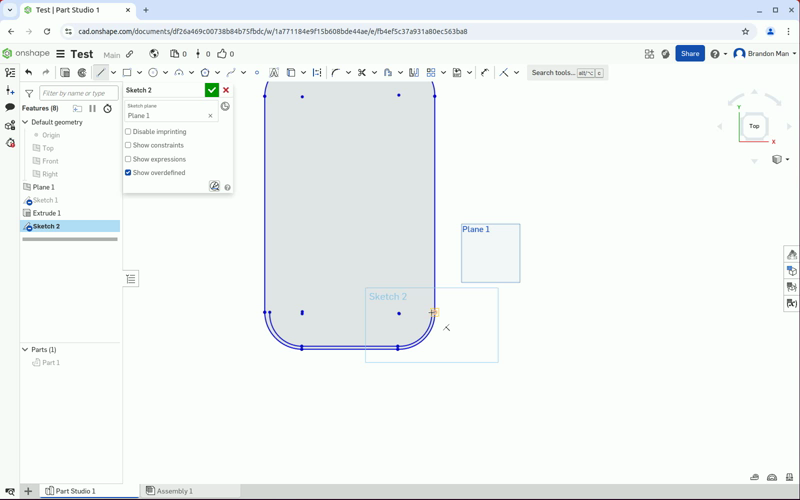
scroll(6)
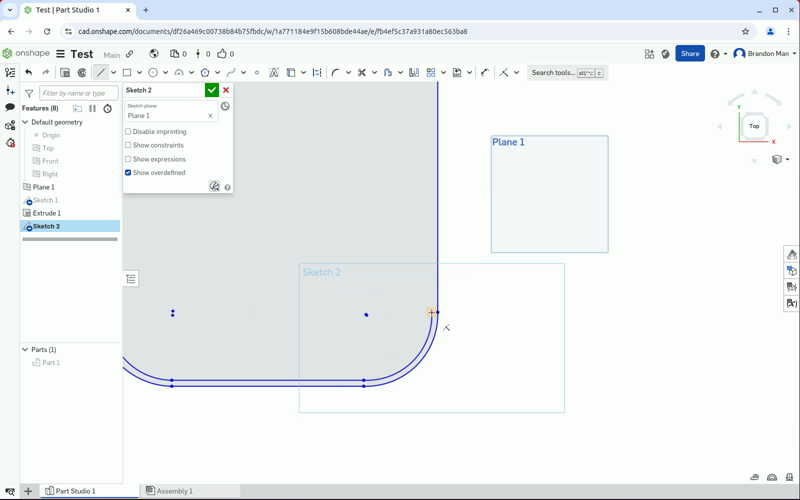
scroll(6)
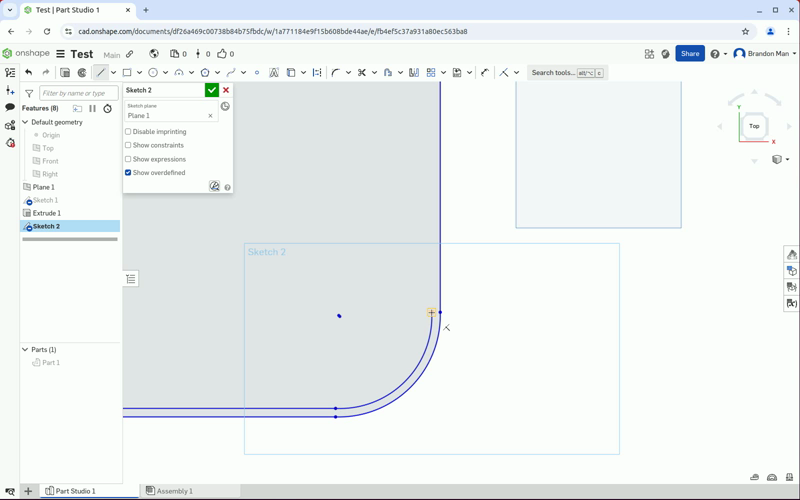
scroll(6)
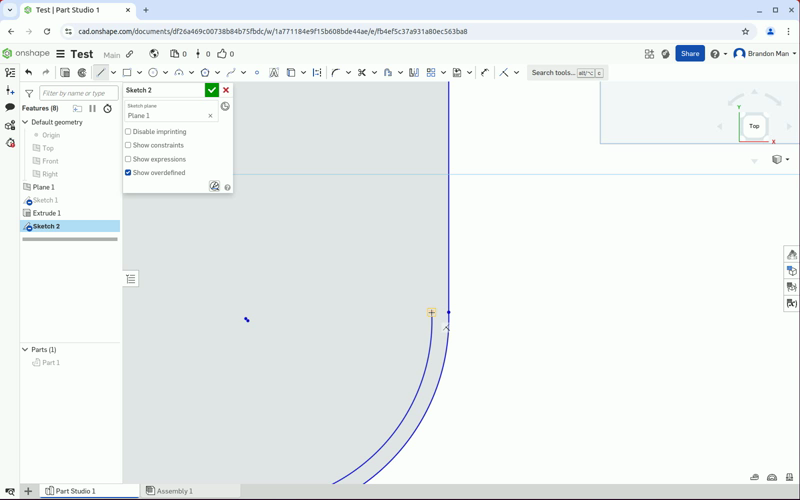
click(431, 312)
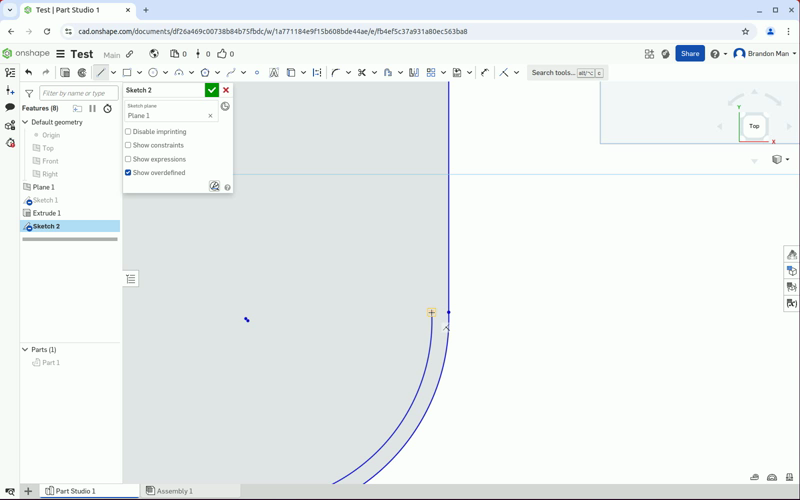
scroll(-6)
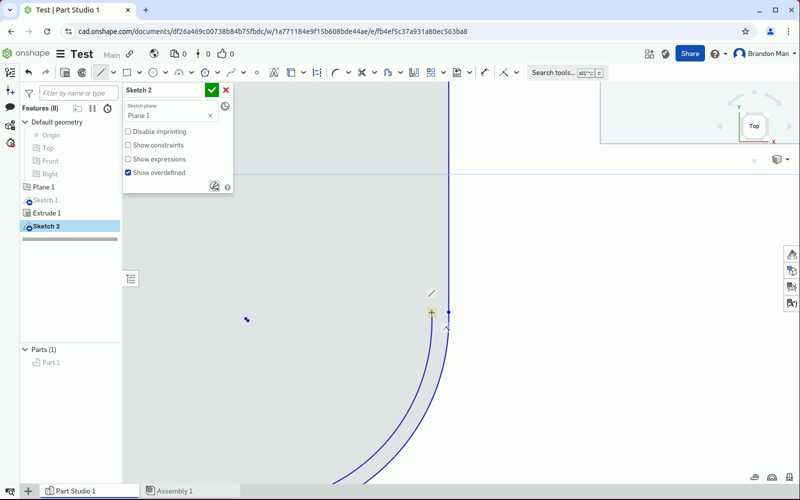
scroll(-6)
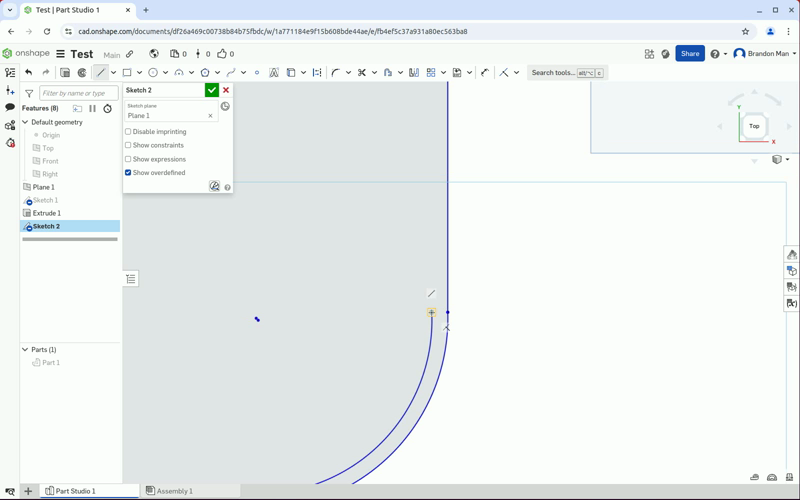
scroll(-6)
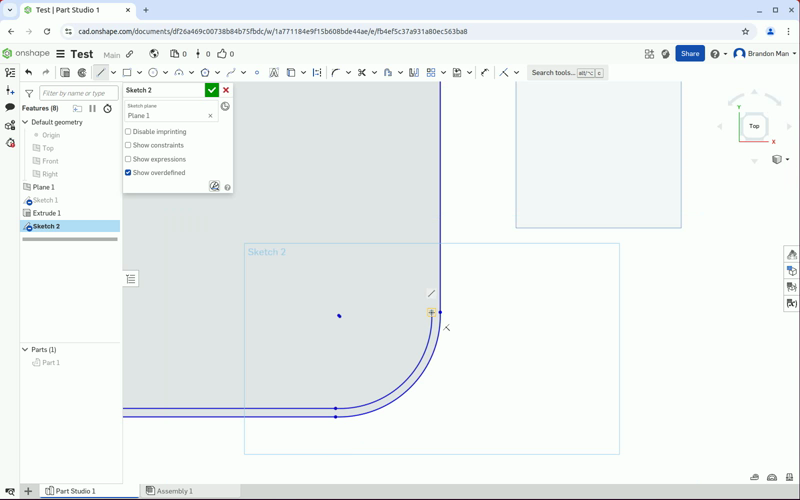
scroll(-6)
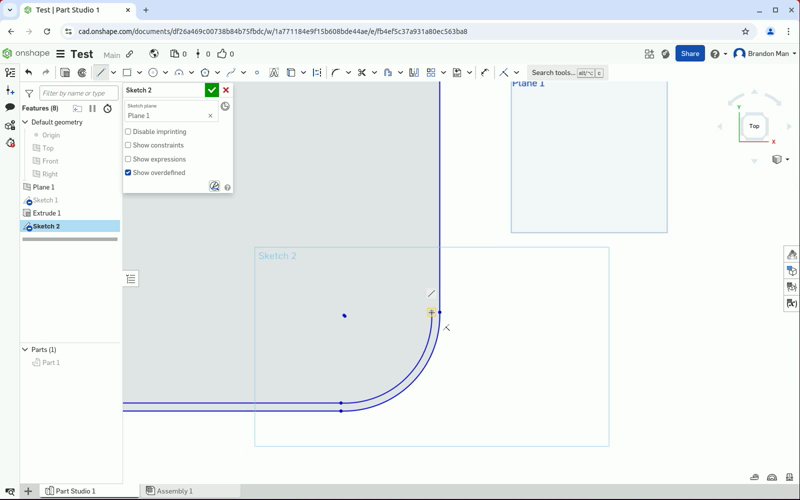
scroll(-6)
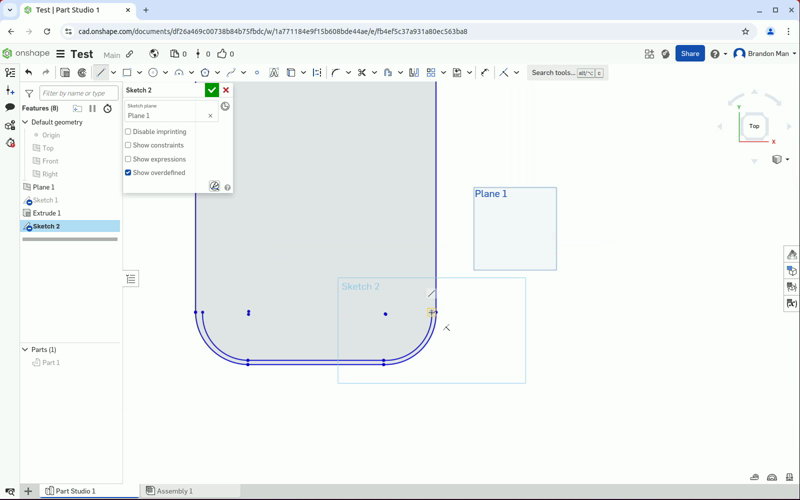
scroll(-6)
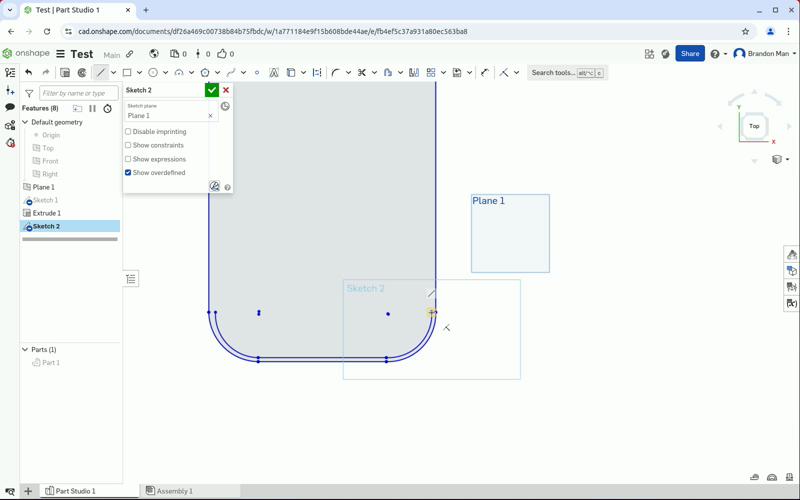
scroll(-6)
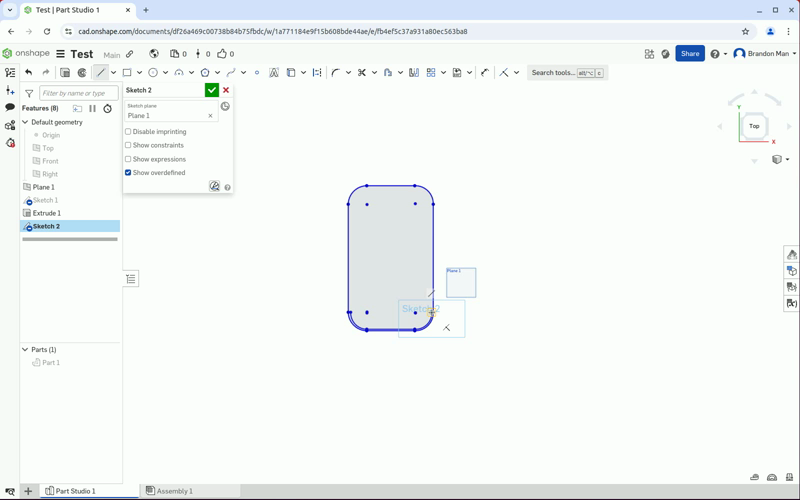
key_down(shift)
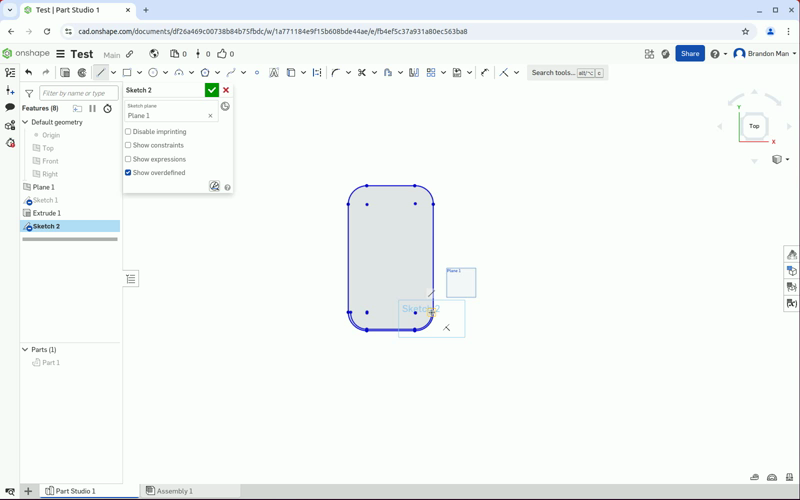
mouse_move(431, 204)
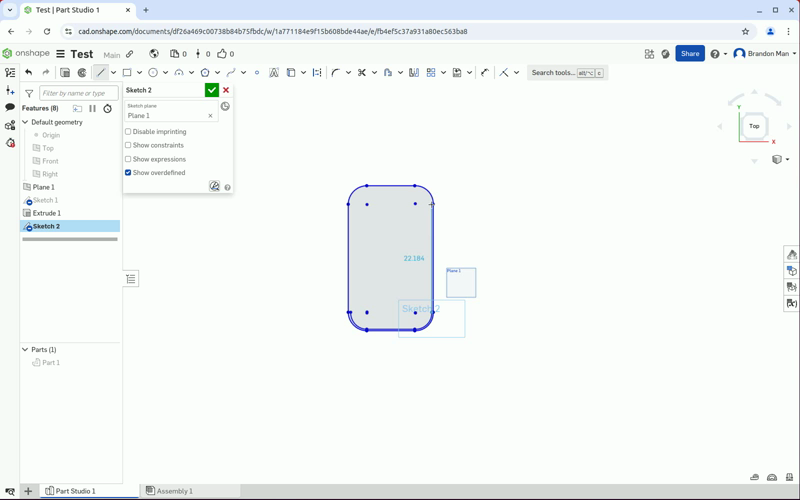
scroll(6)
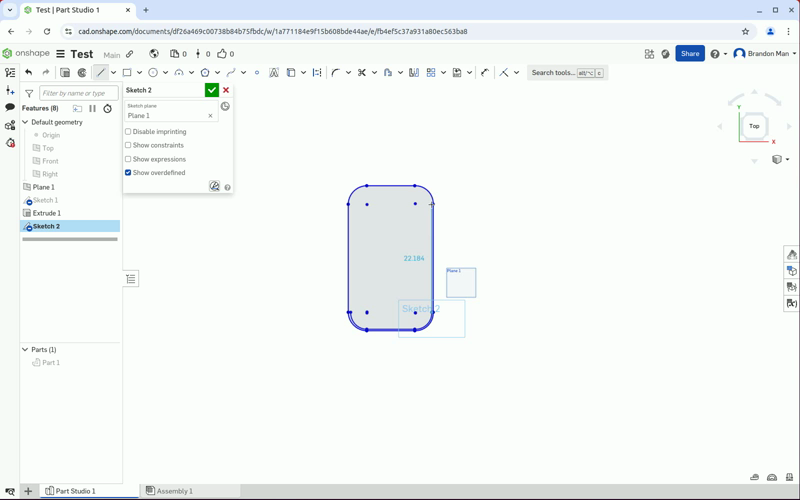
scroll(6)
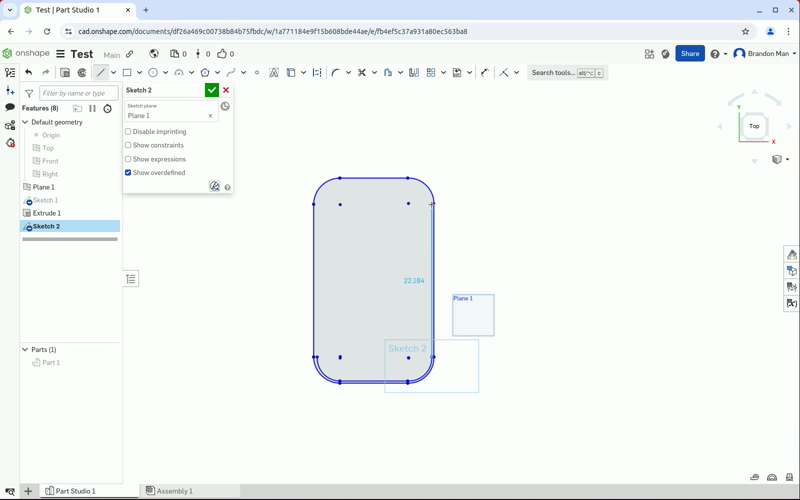
scroll(6)
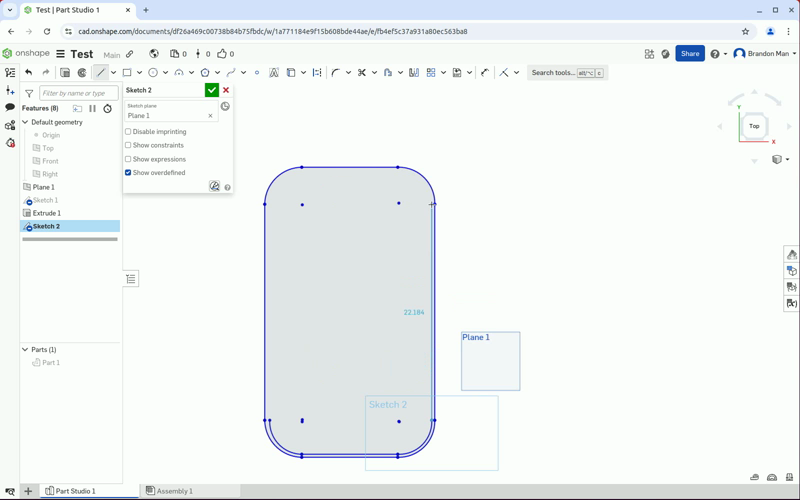
scroll(6)
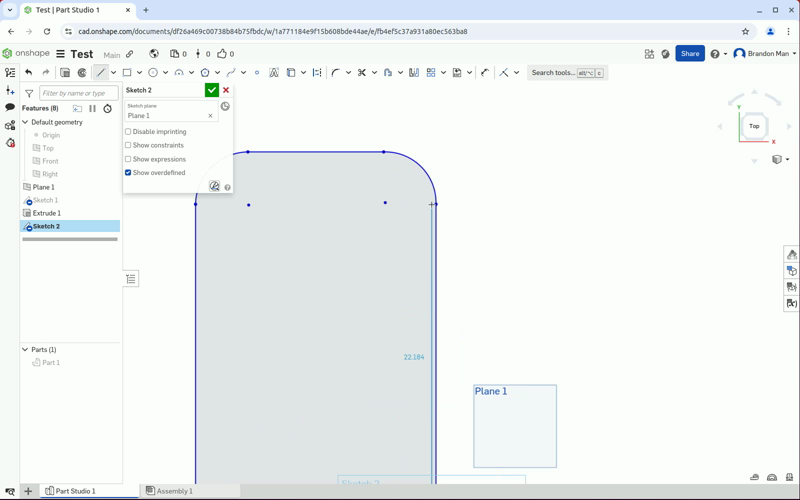
scroll(6)
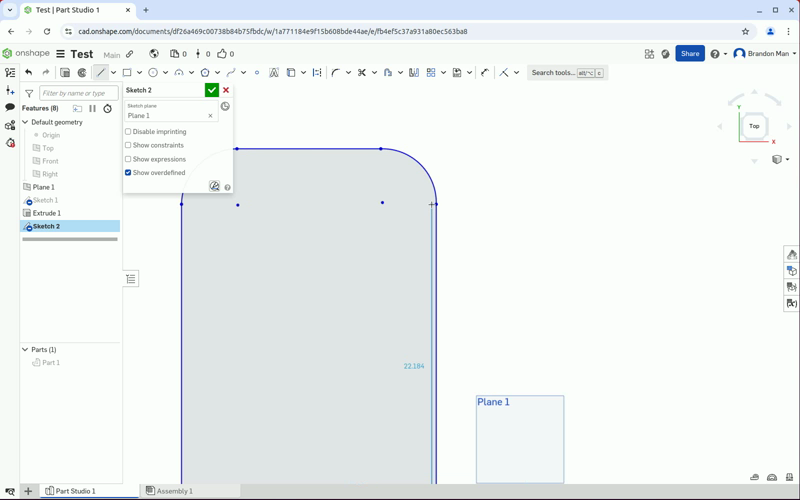
scroll(6)
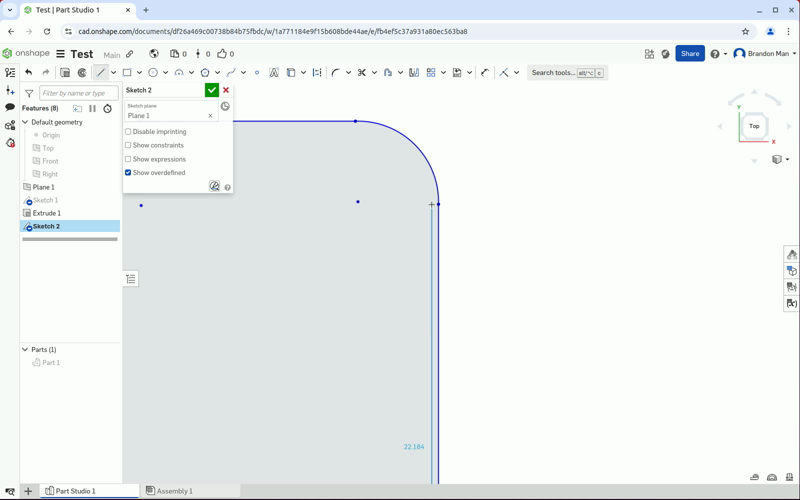
scroll(6)
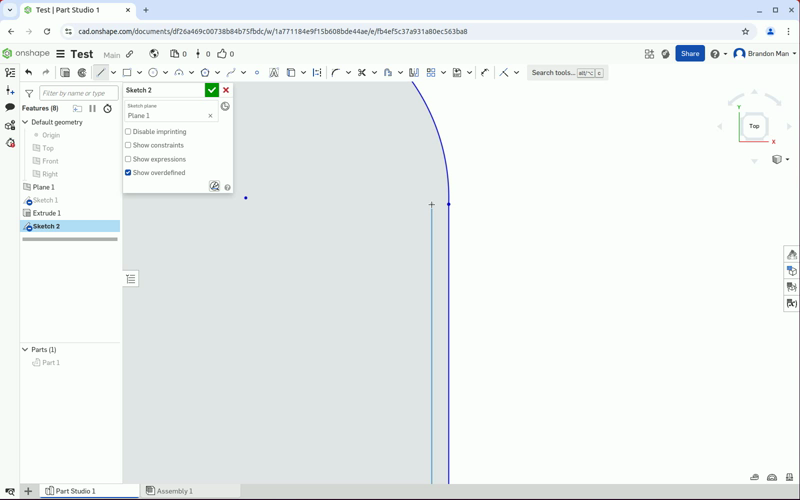
click(431, 204)
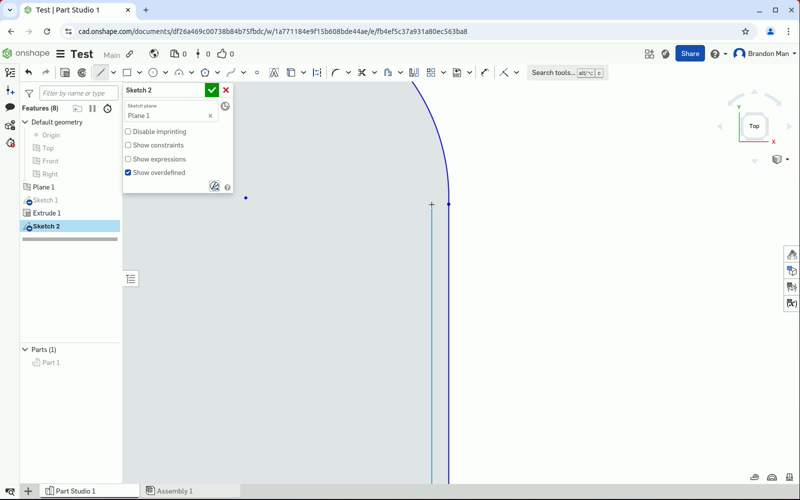
scroll(-6)
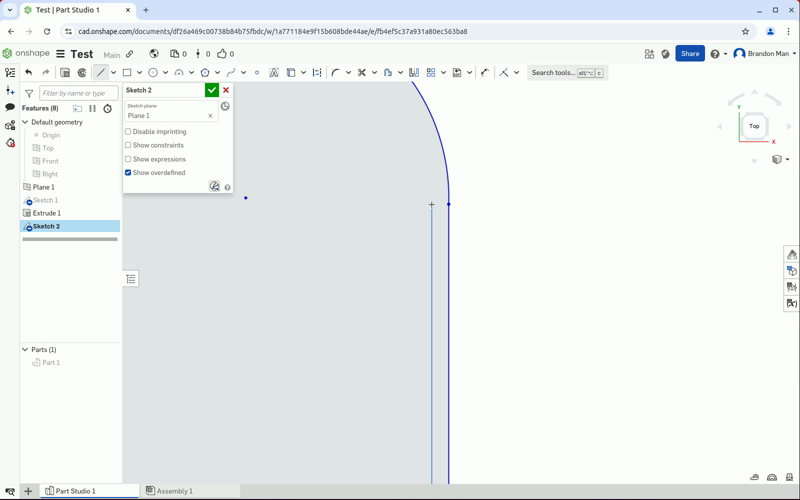
scroll(-6)
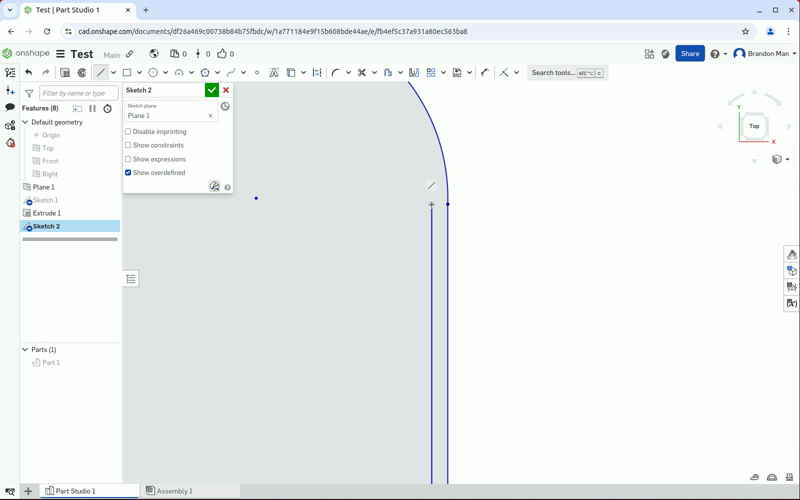
scroll(-6)
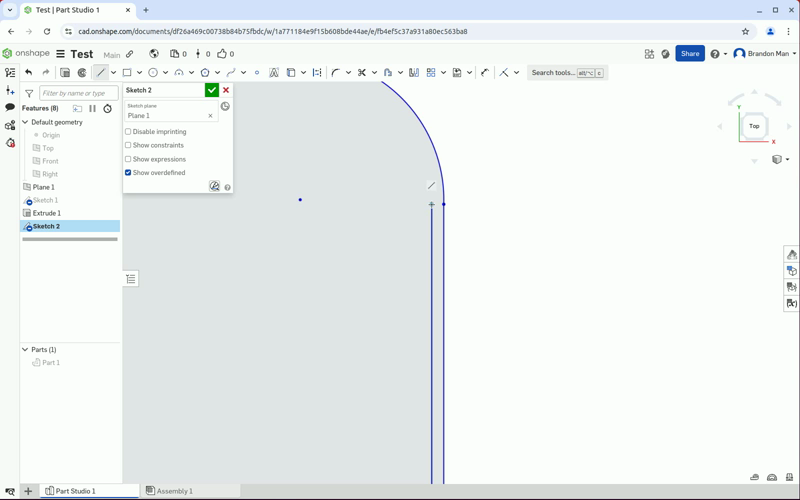
scroll(-6)
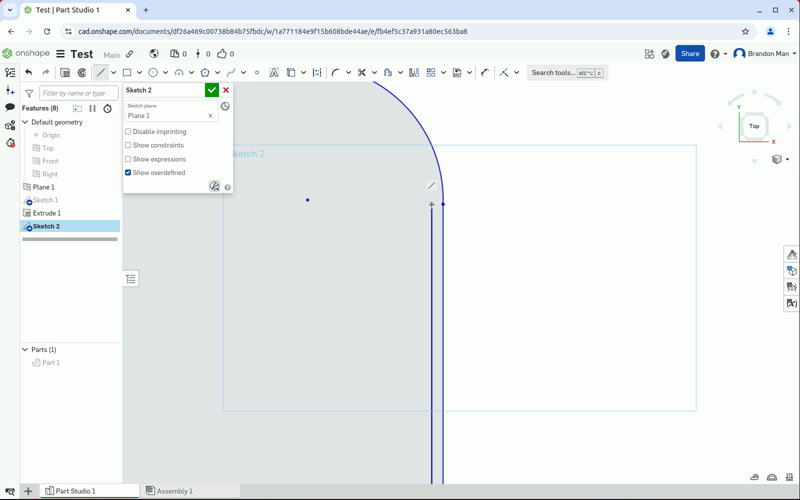
scroll(-6)
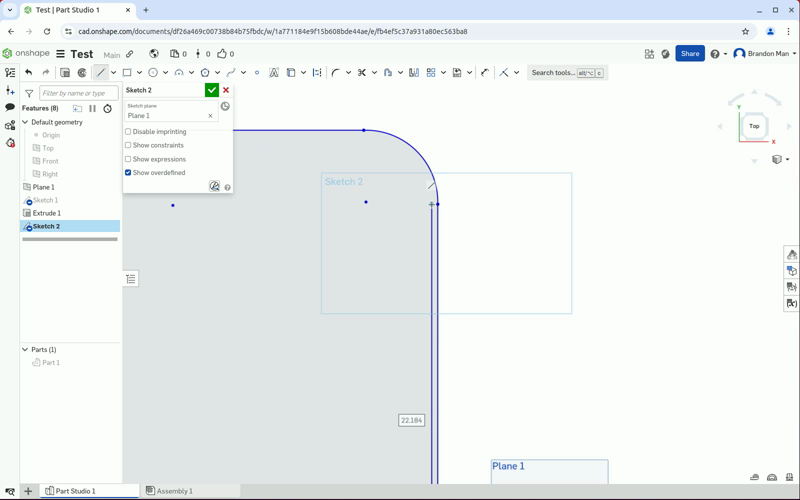
scroll(-6)
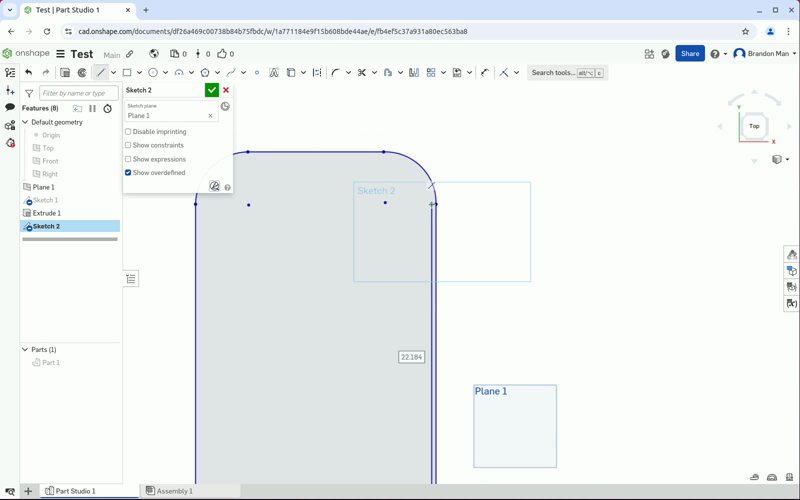
scroll(-6)
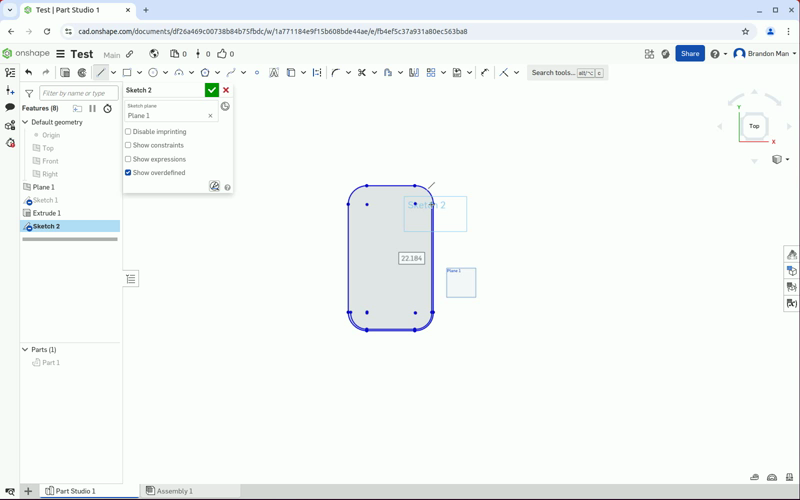
key_up(shift)
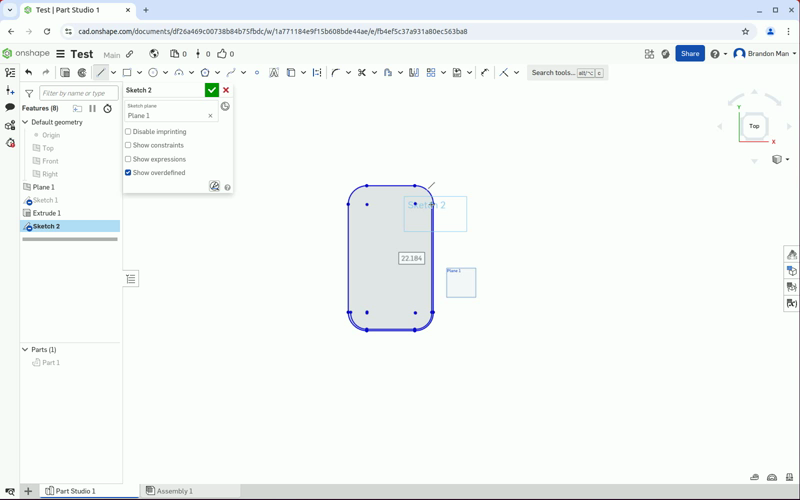
key(esc)
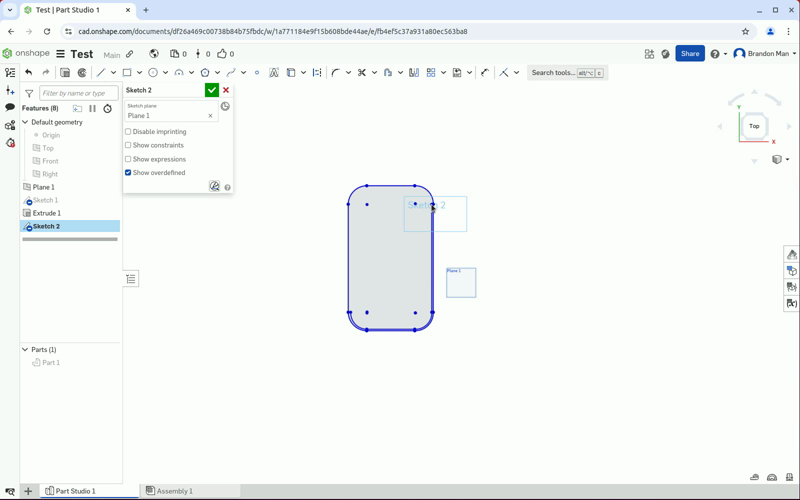
key(a)
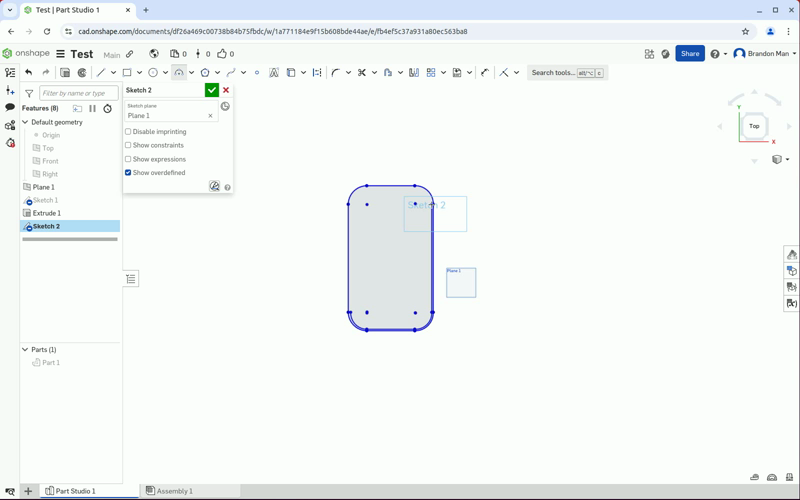
mouse_move(431, 204)
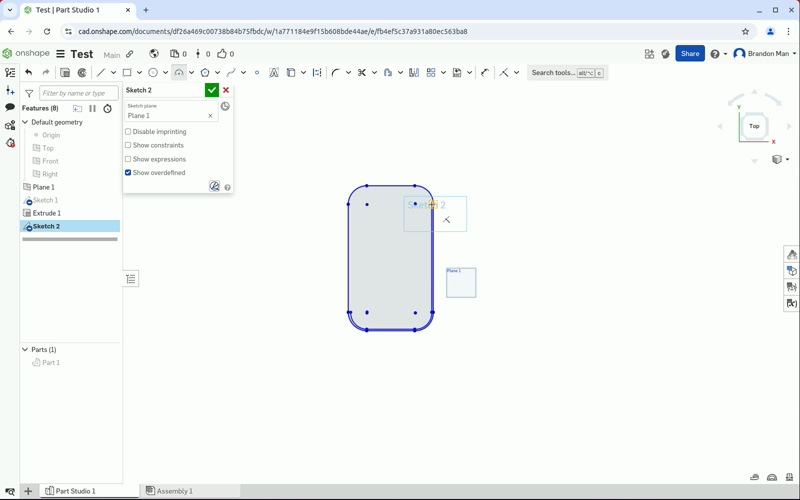
scroll(6)
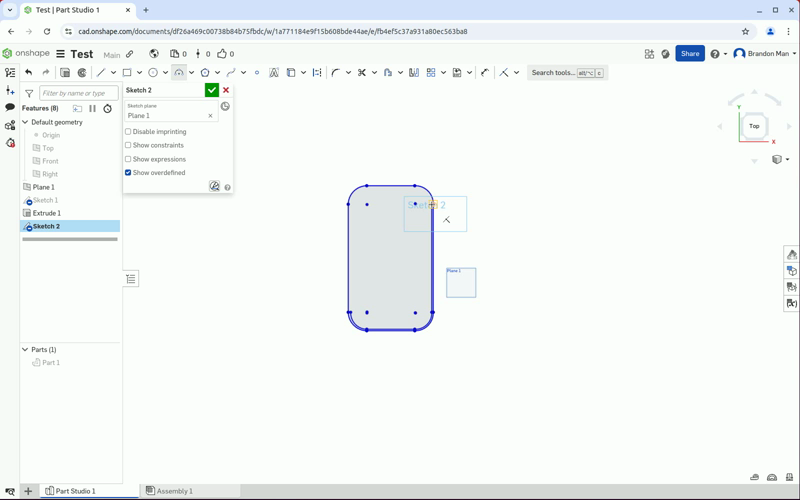
scroll(6)
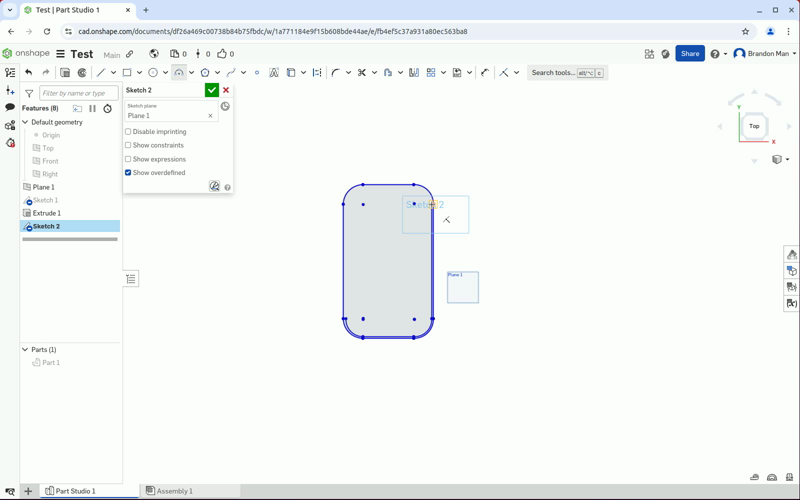
scroll(6)
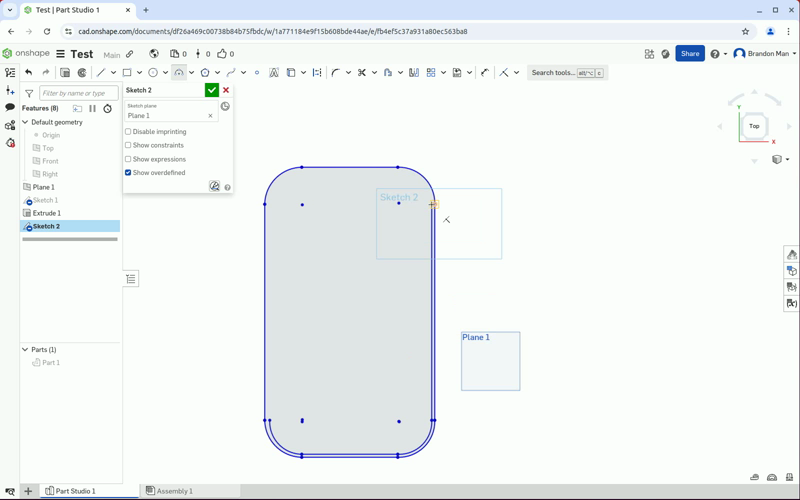
scroll(6)
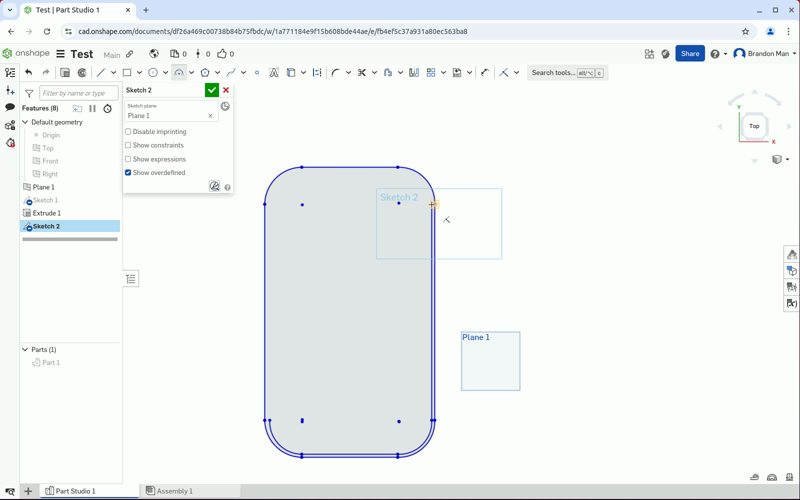
scroll(6)
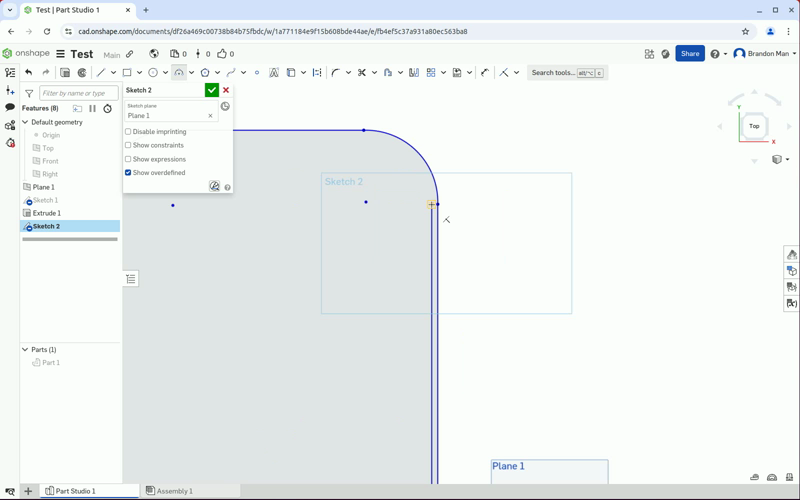
scroll(6)
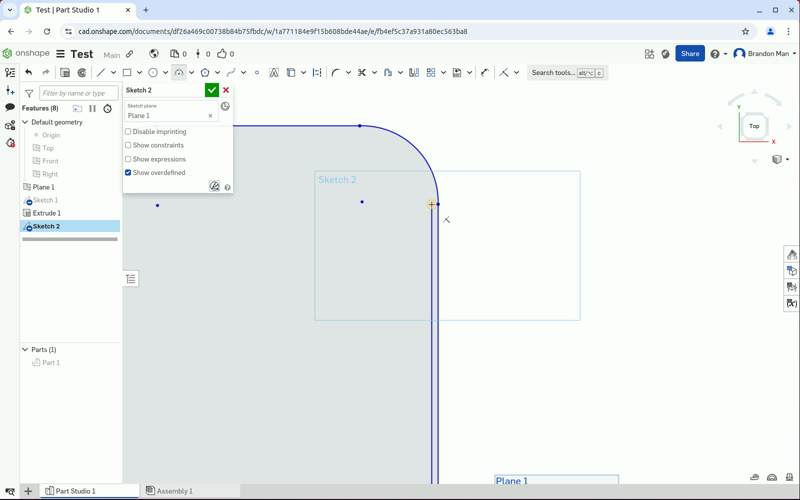
scroll(6)
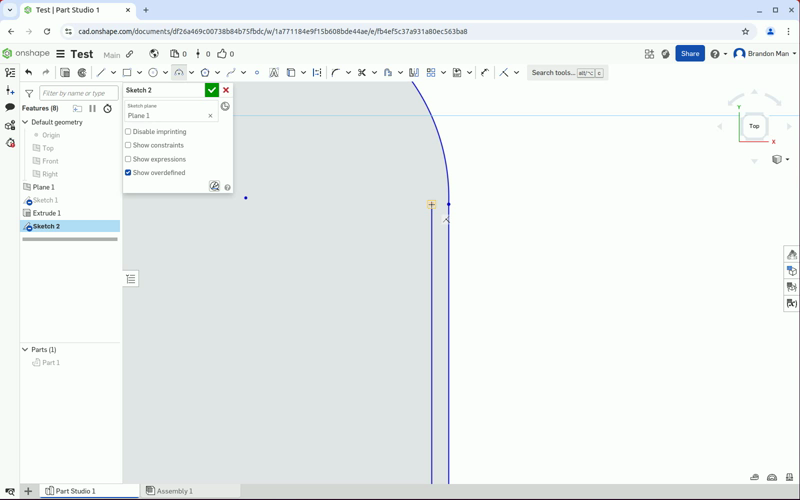
click(431, 204)
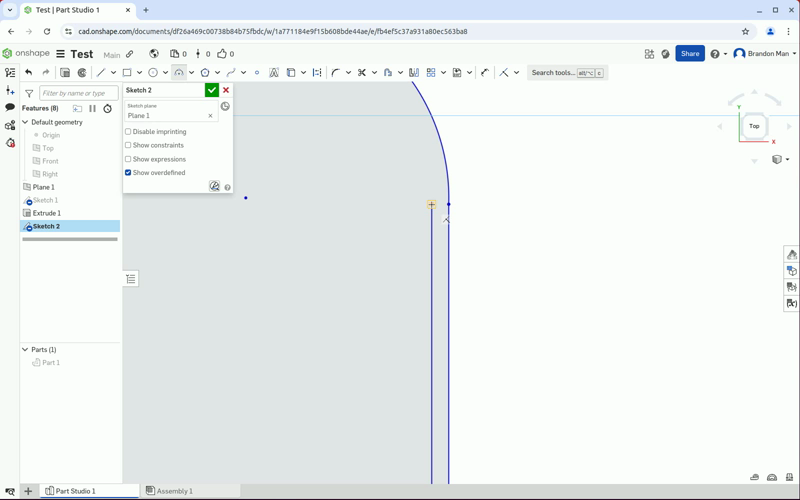
scroll(-6)
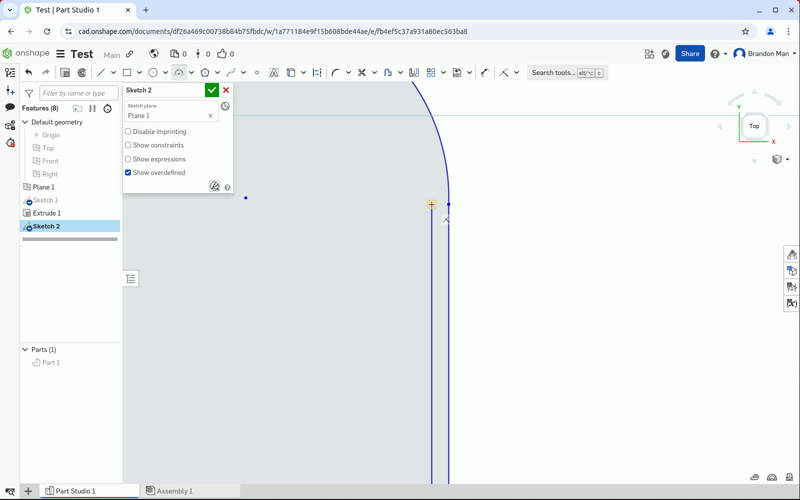
scroll(-6)
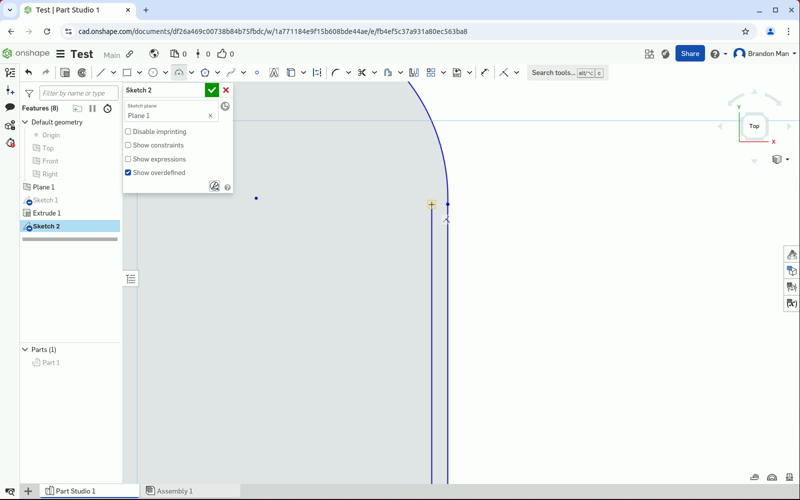
scroll(-6)
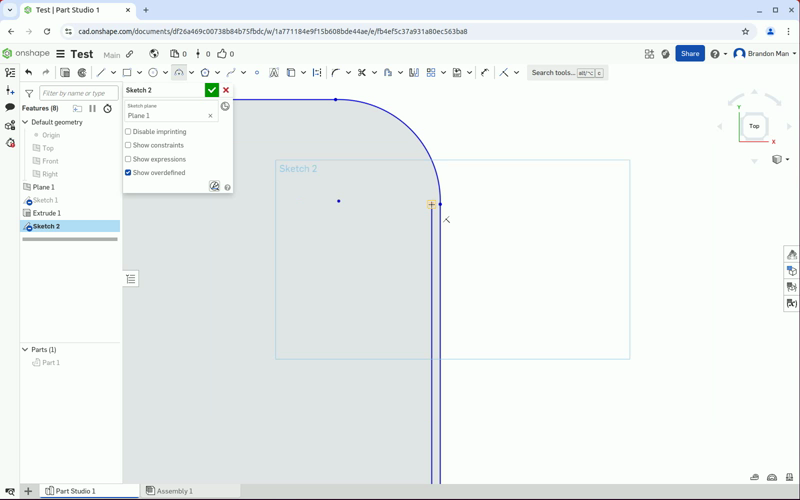
scroll(-6)
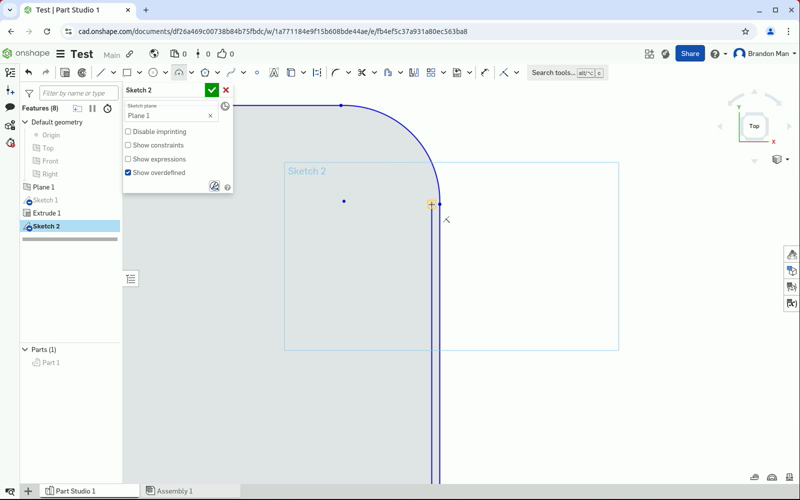
scroll(-6)
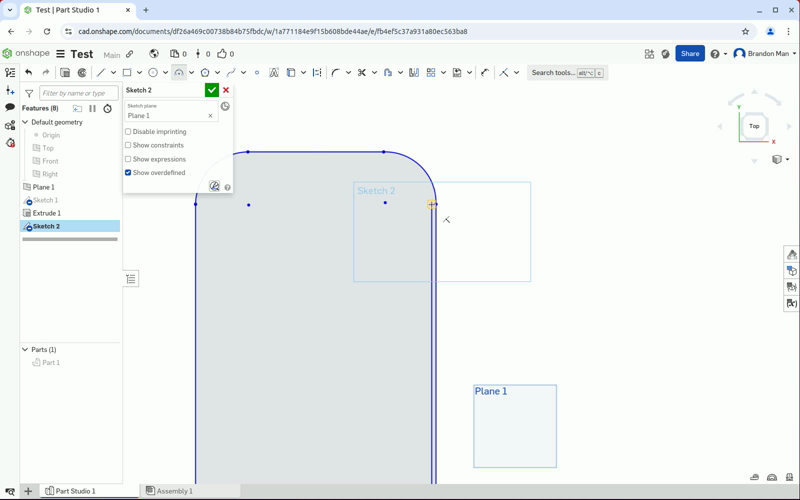
scroll(-6)
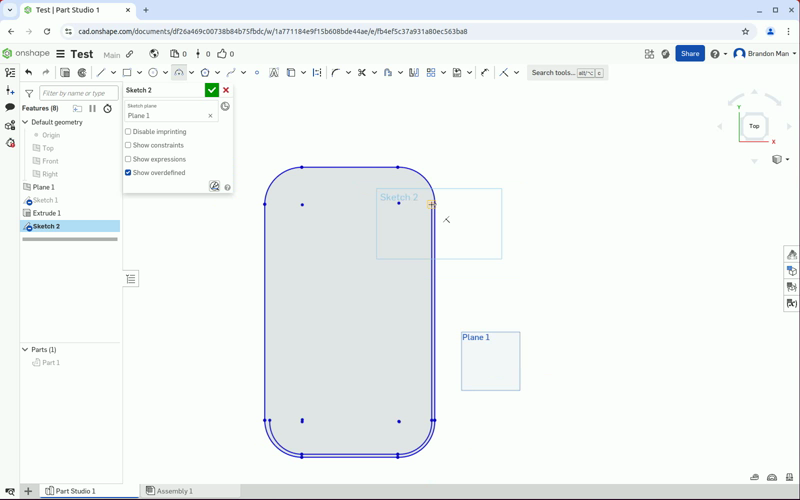
scroll(-6)
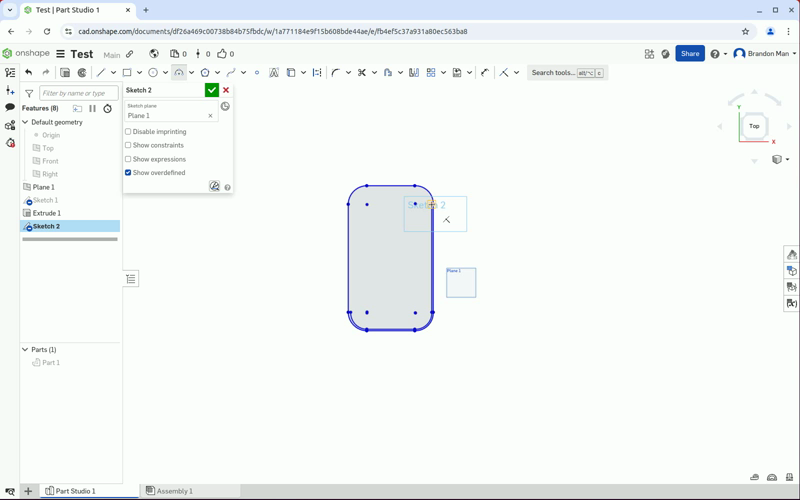
key_down(shift)
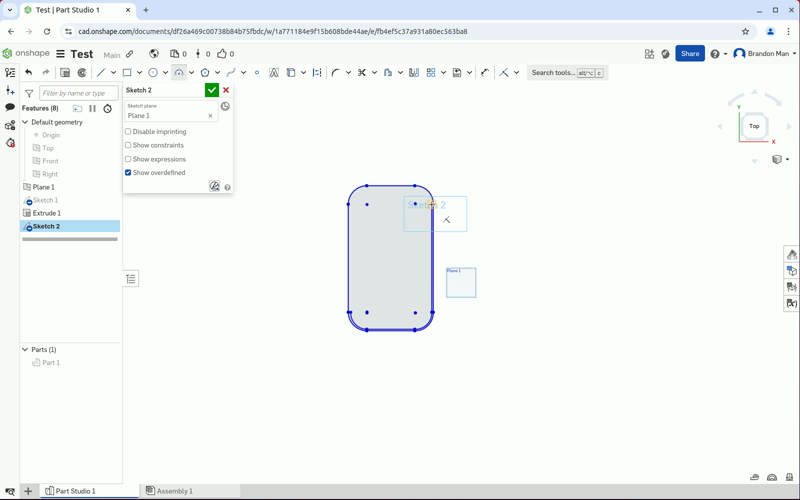
mouse_move(414, 188)
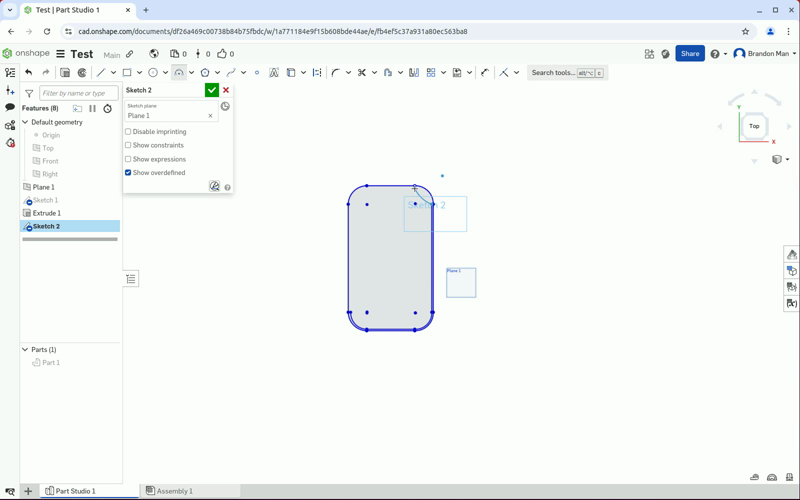
scroll(6)
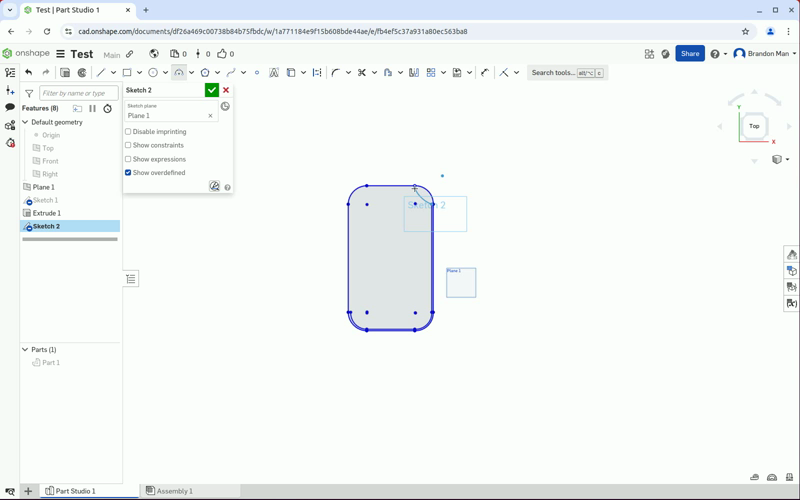
scroll(6)
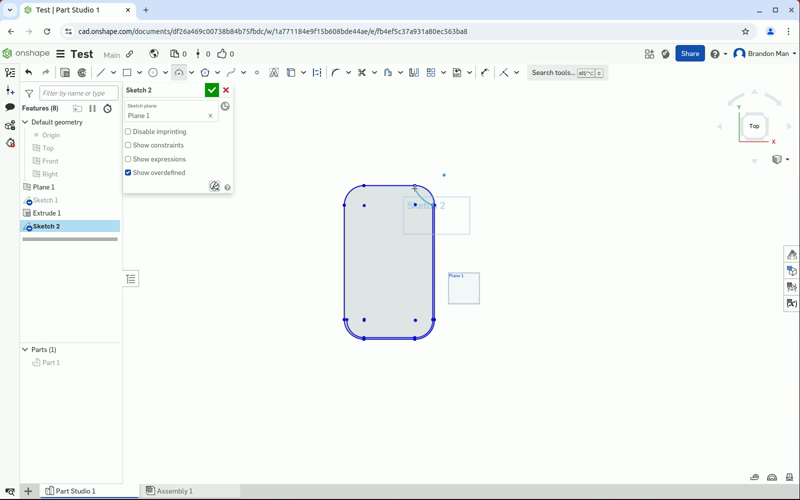
scroll(6)
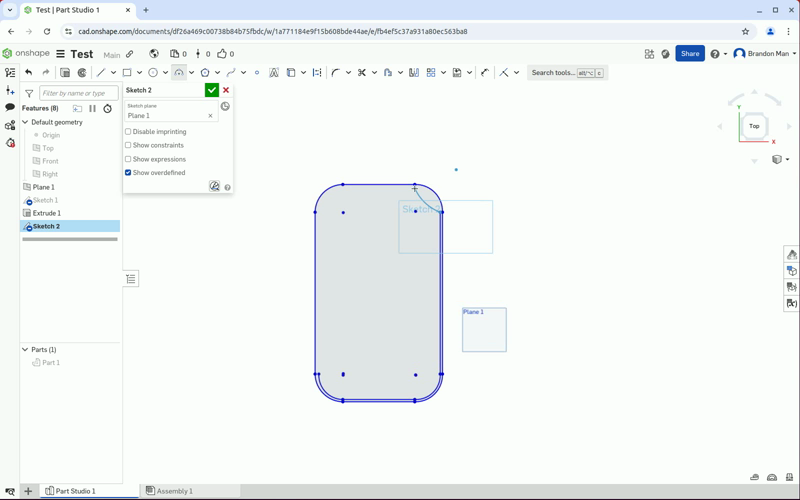
scroll(6)
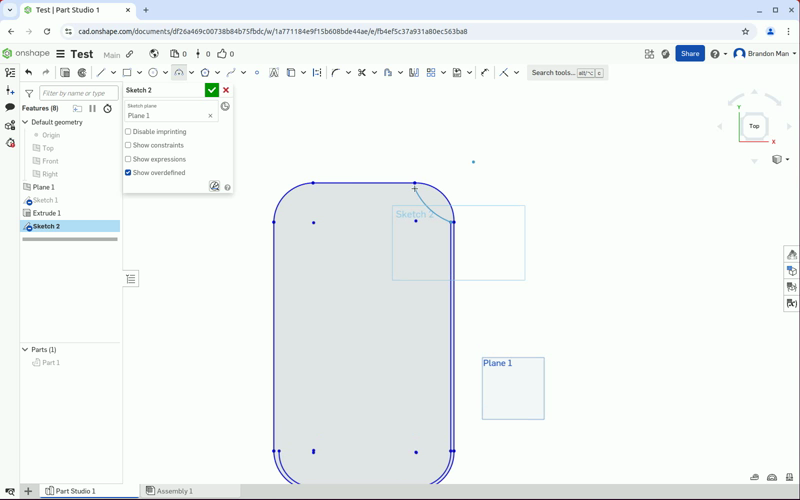
scroll(6)
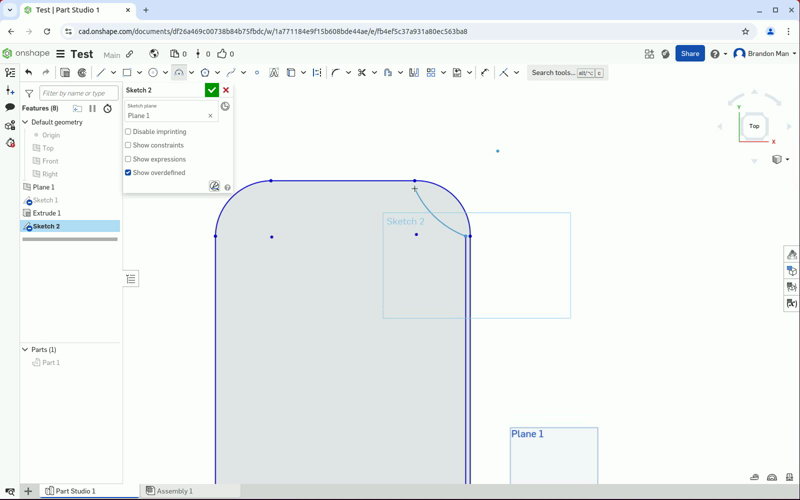
scroll(6)
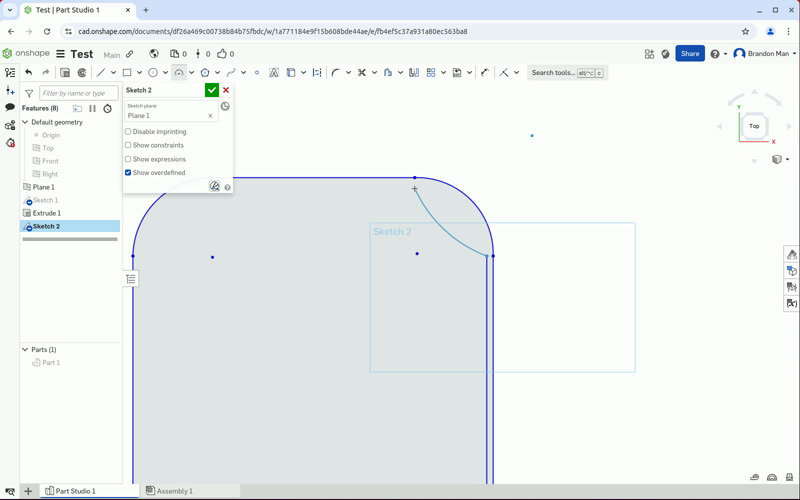
scroll(6)
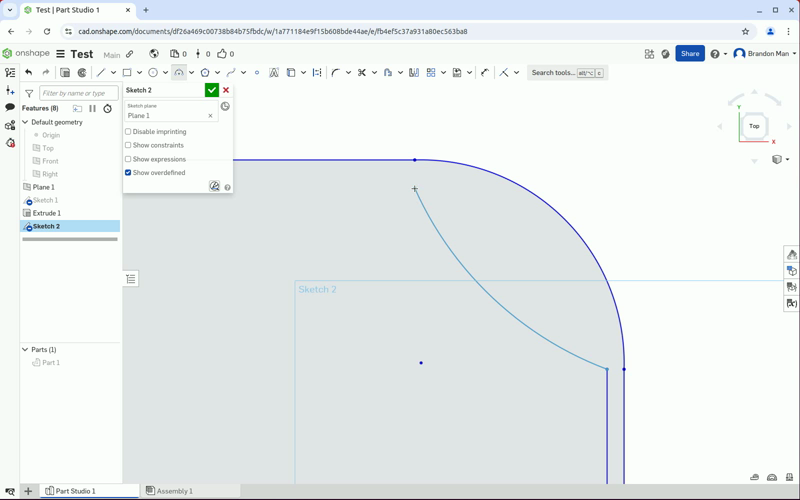
click(414, 188)
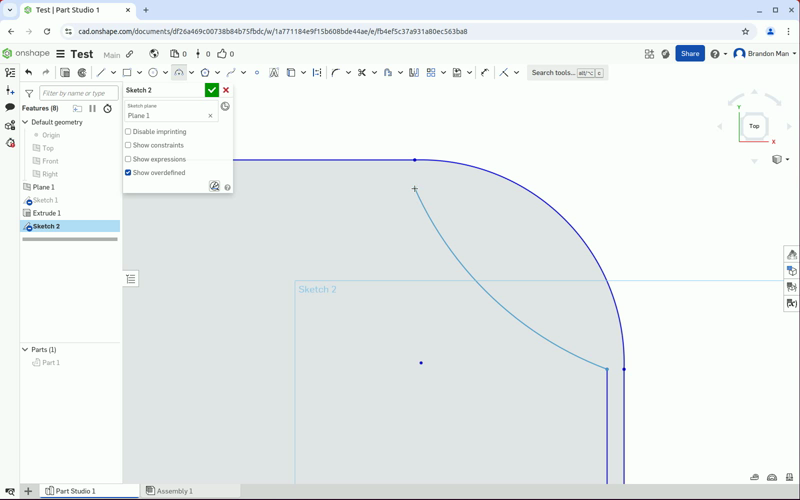
scroll(-6)
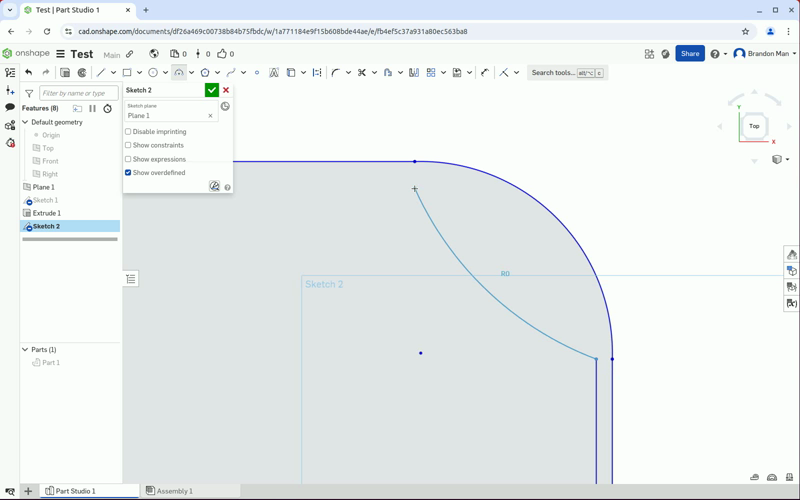
scroll(-6)
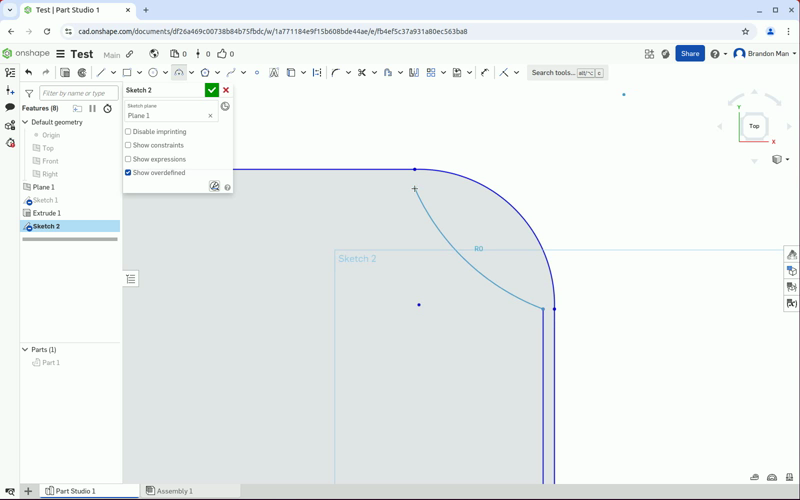
scroll(-6)
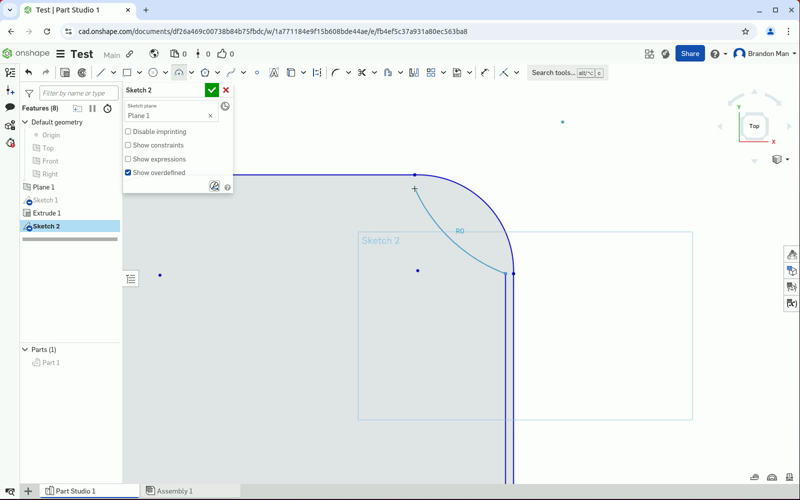
scroll(-6)
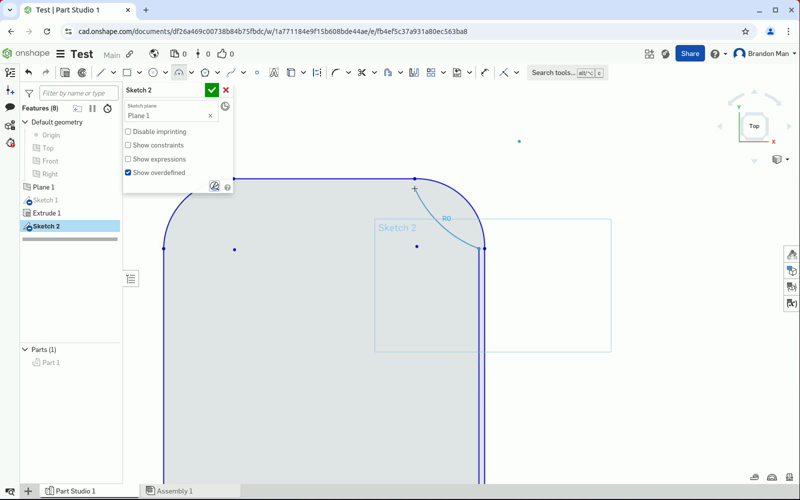
scroll(-6)
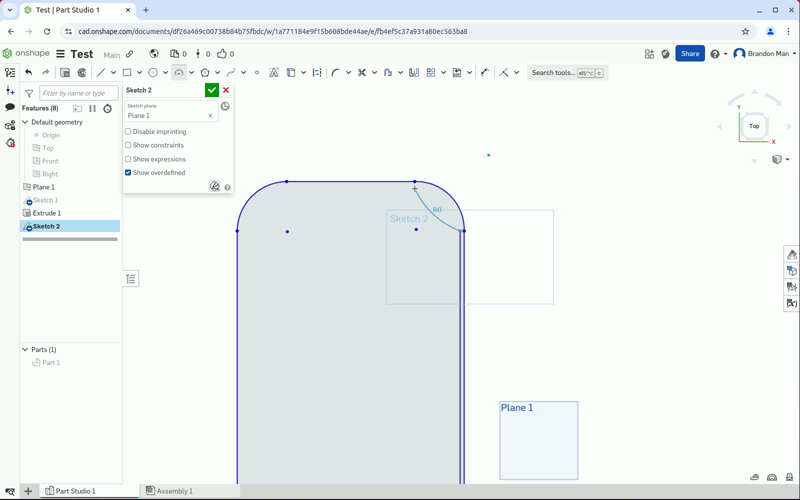
scroll(-6)
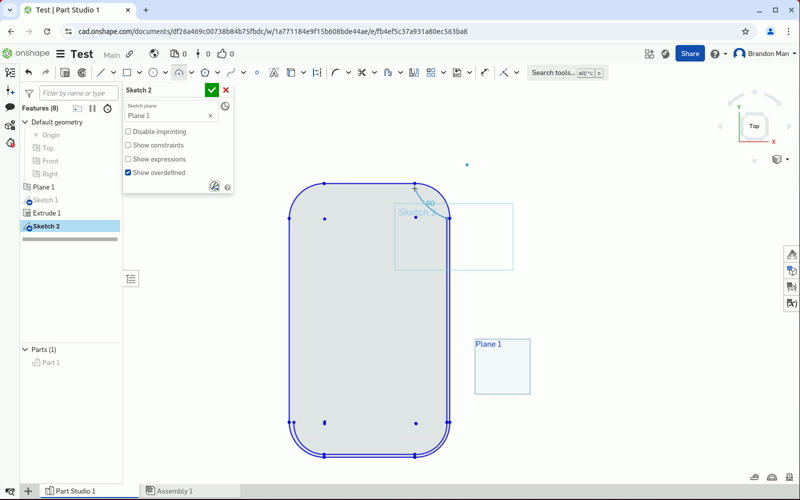
scroll(-6)
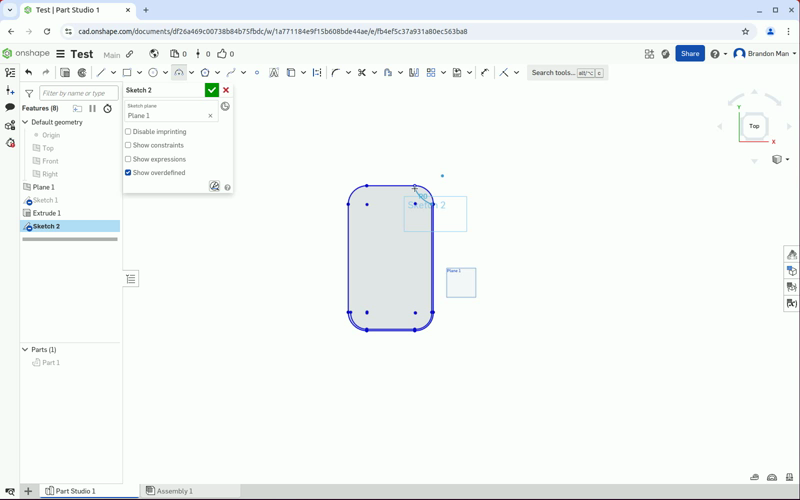
mouse_move(426, 192)
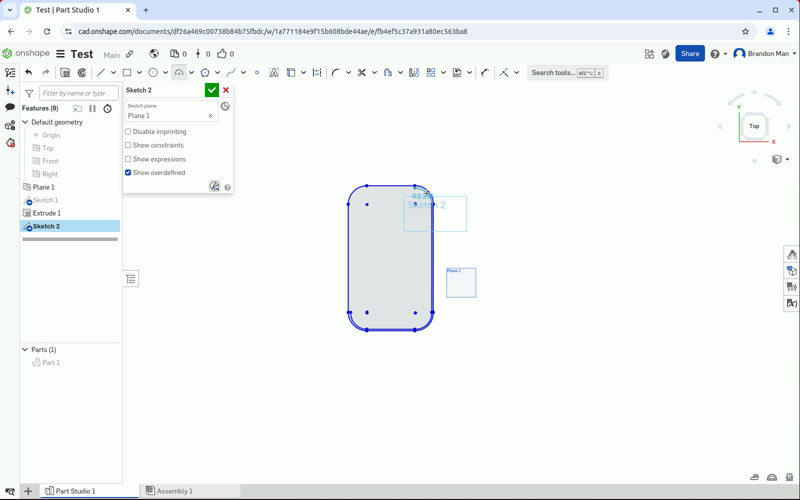
scroll(6)
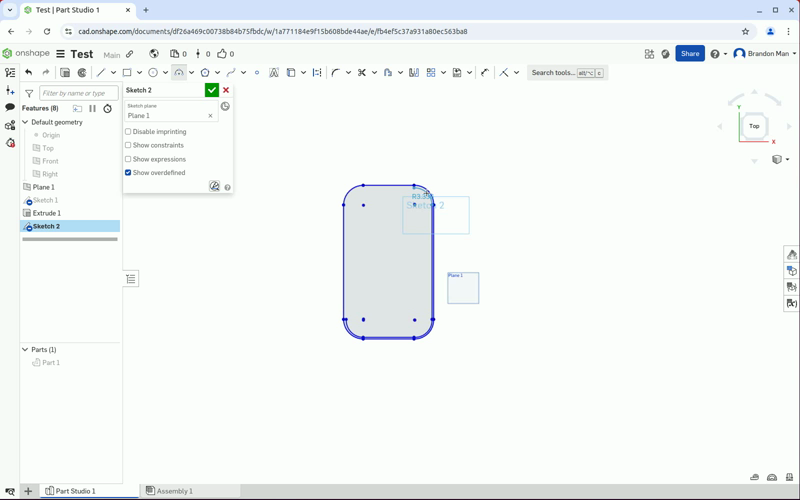
scroll(6)
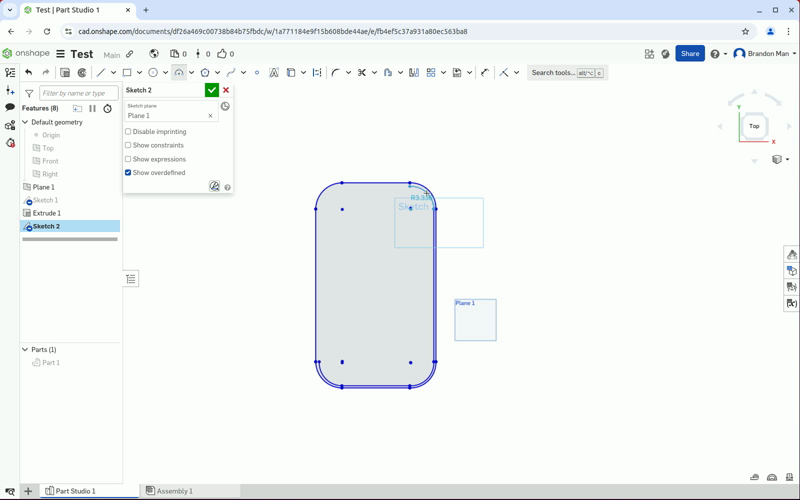
scroll(6)
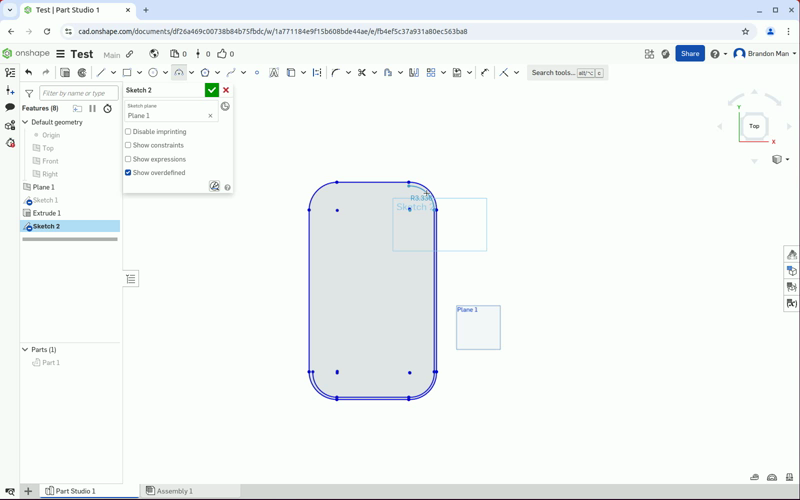
scroll(6)
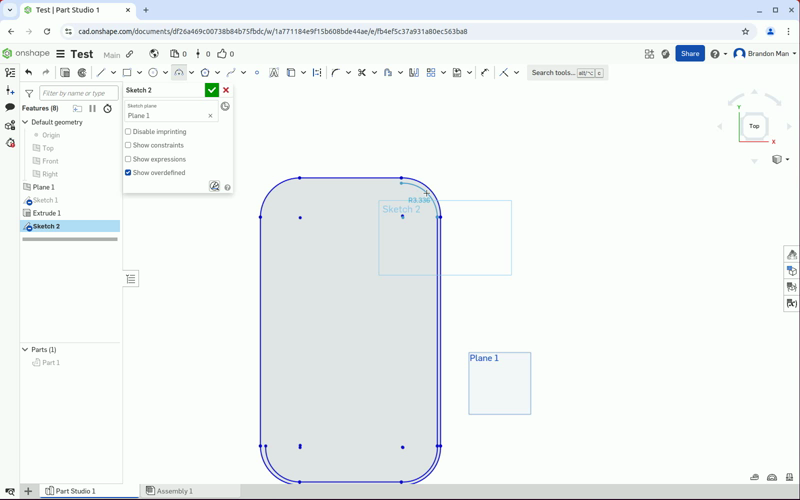
scroll(6)
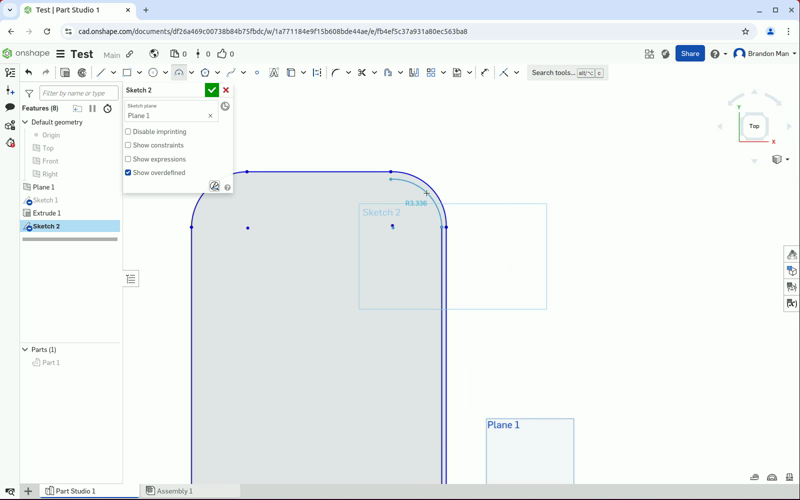
scroll(6)
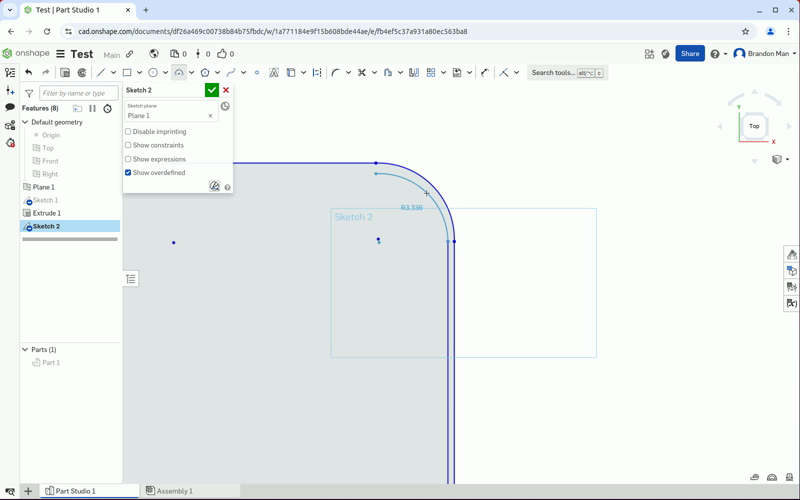
scroll(6)
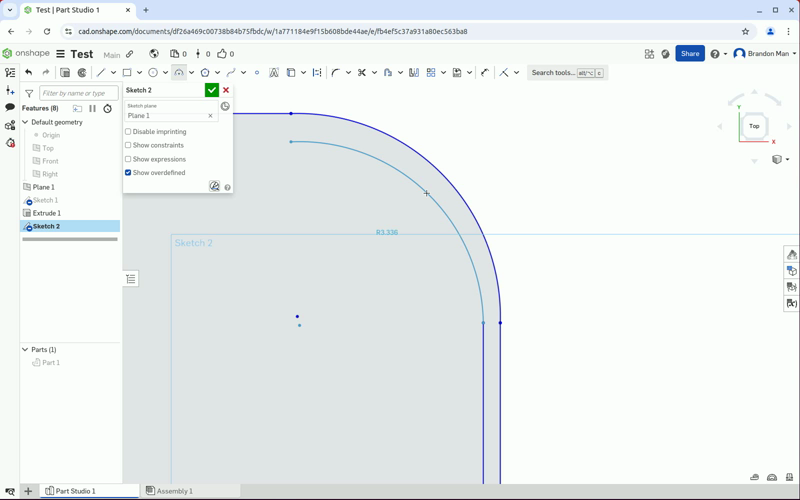
click(426, 192)
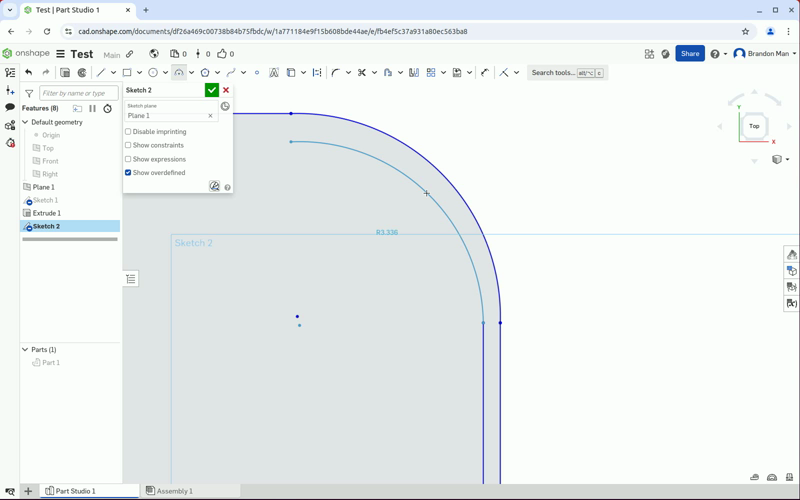
scroll(-6)
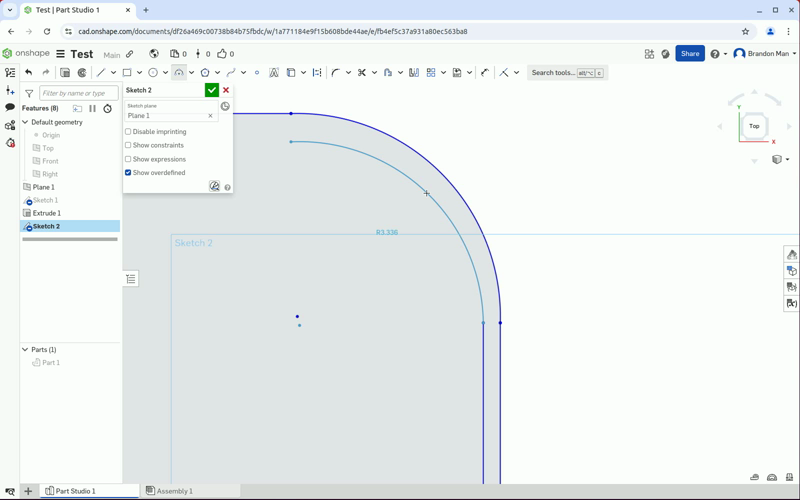
scroll(-6)
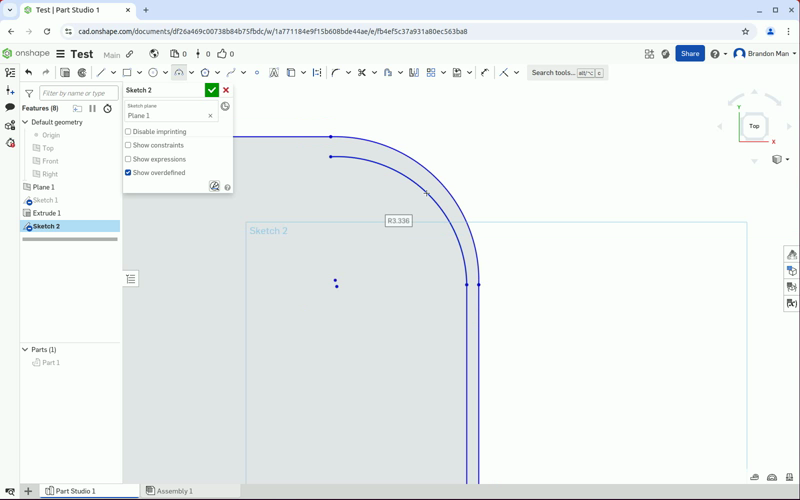
scroll(-6)
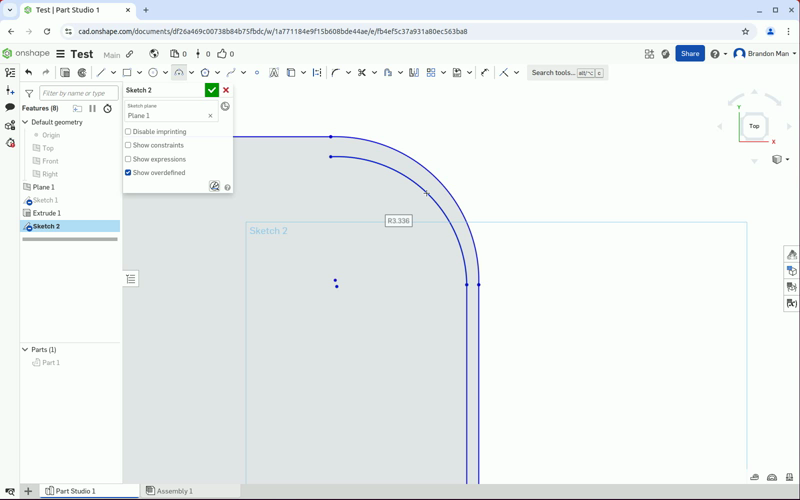
scroll(-6)
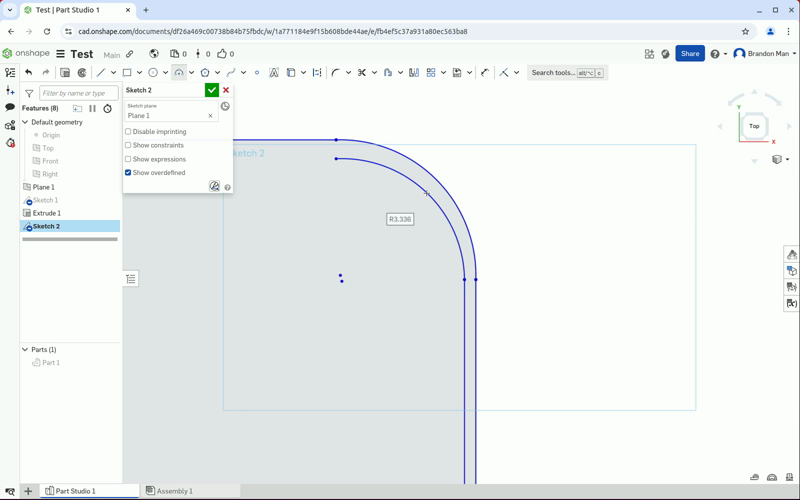
scroll(-6)
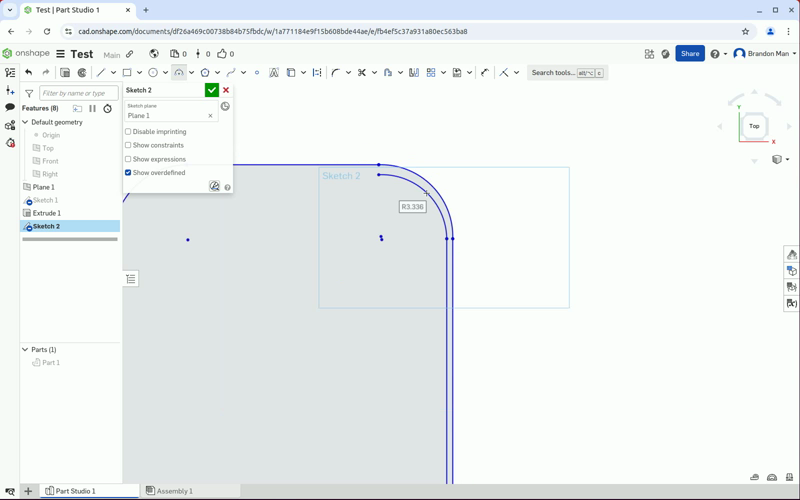
scroll(-6)
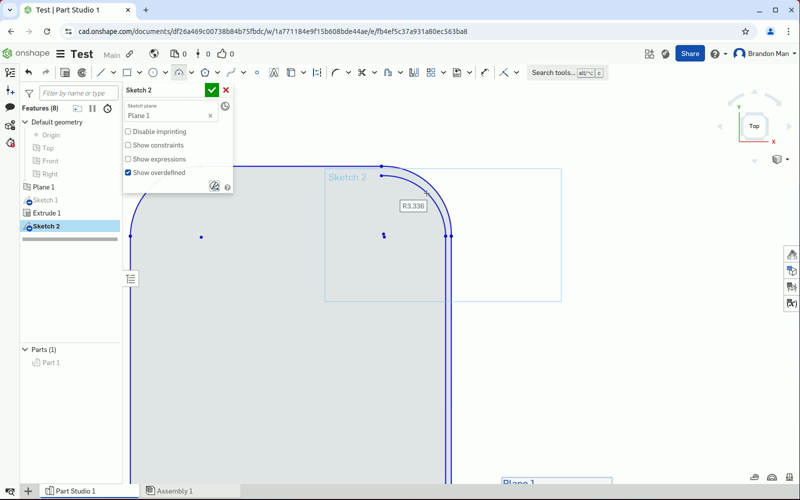
scroll(-6)
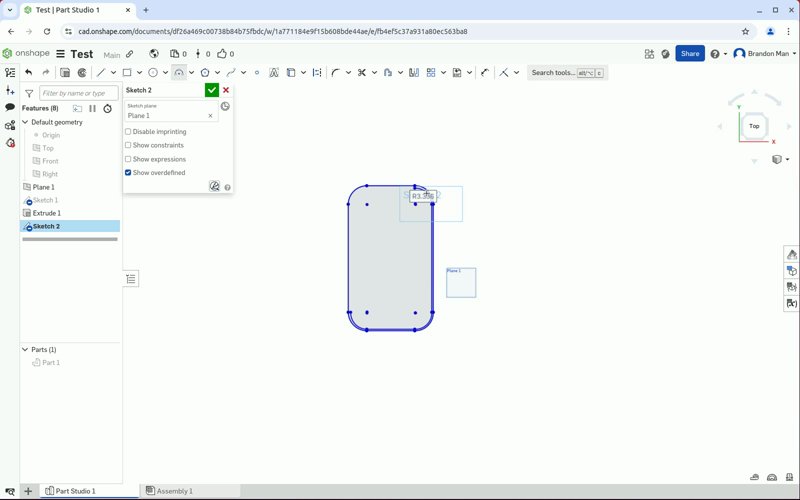
key_up(shift)
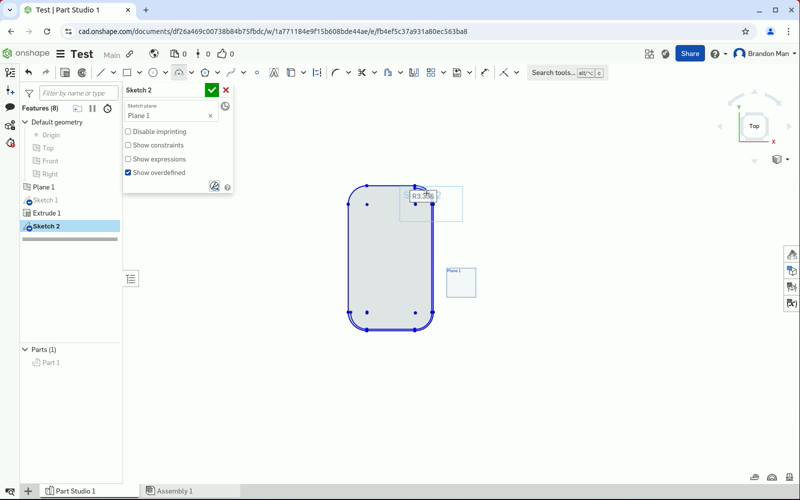
key(esc)
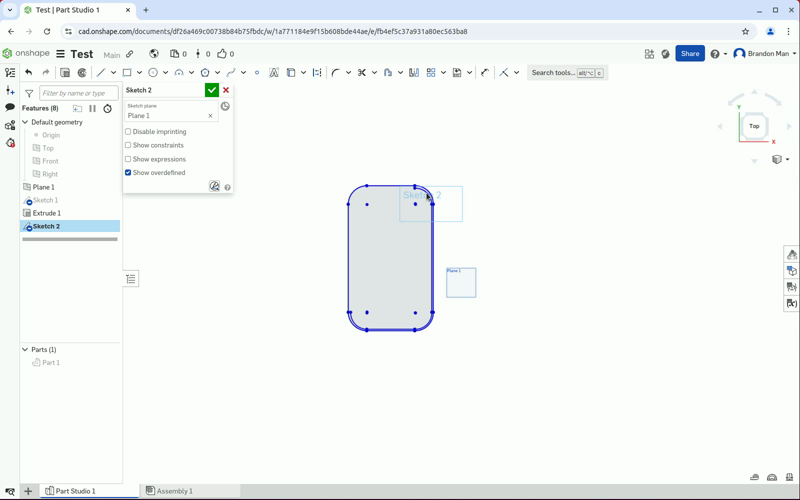
key(l)
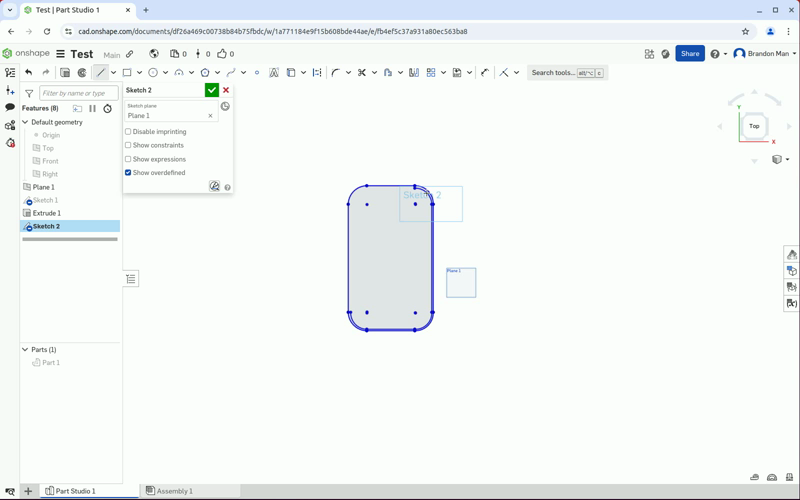
mouse_move(414, 188)
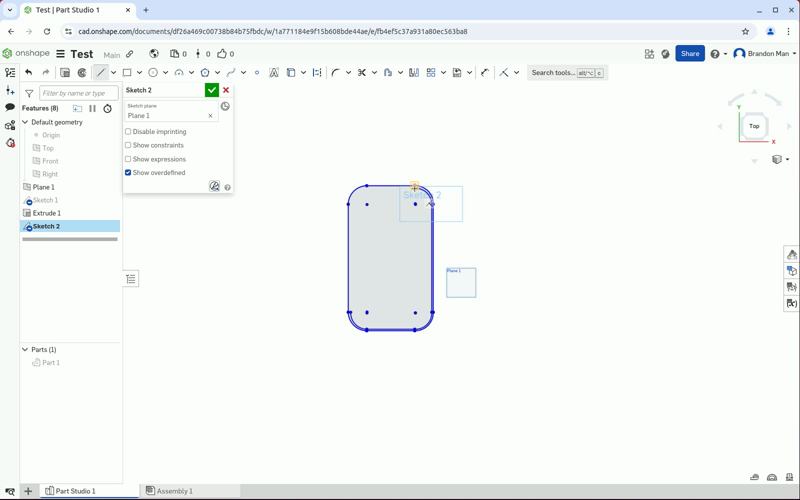
scroll(6)
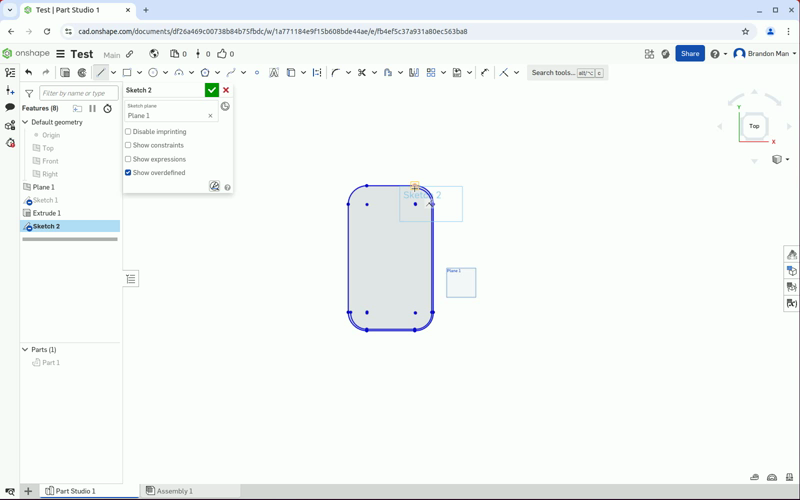
scroll(6)
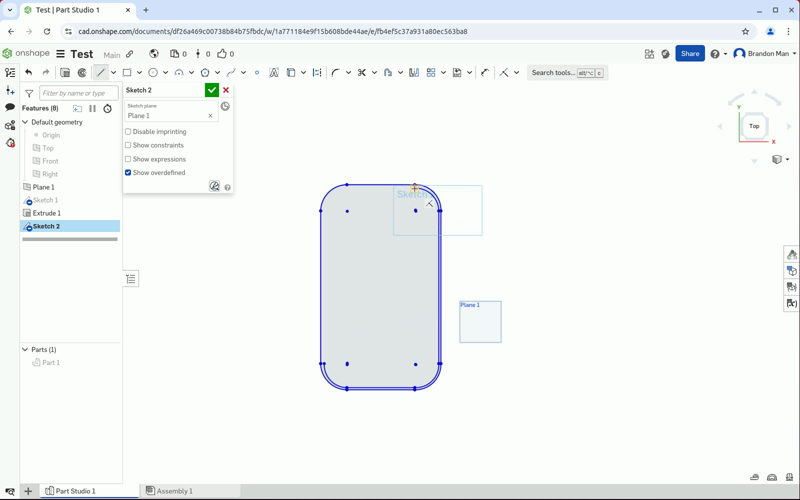
scroll(6)
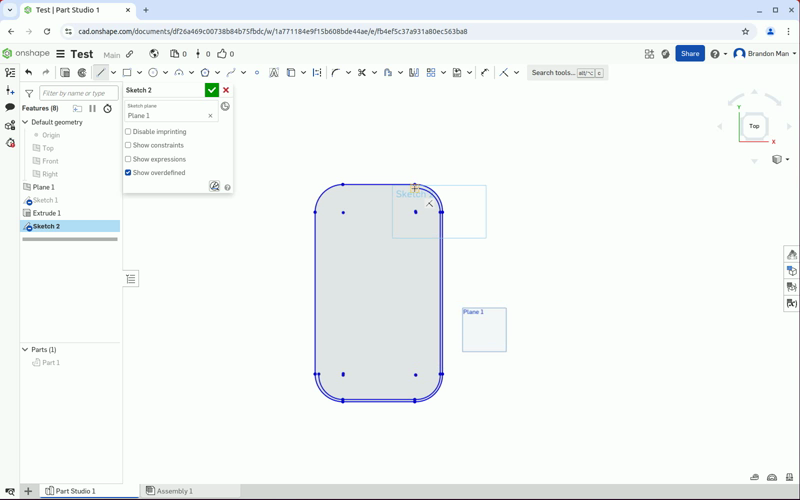
scroll(6)
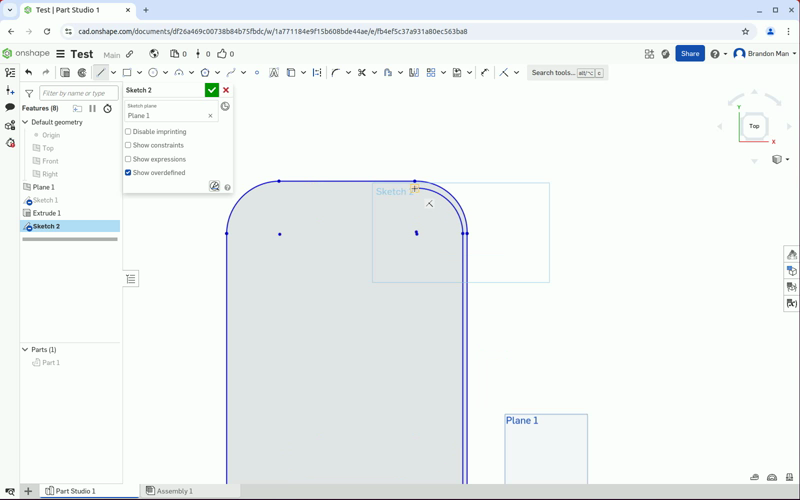
scroll(6)
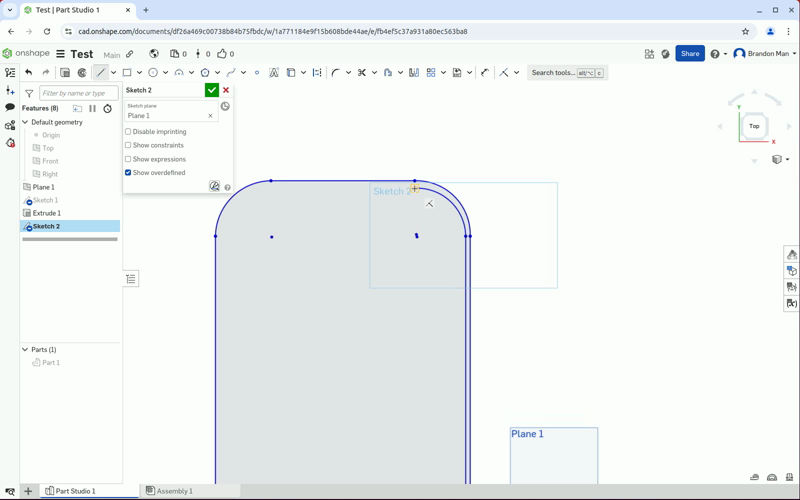
scroll(6)
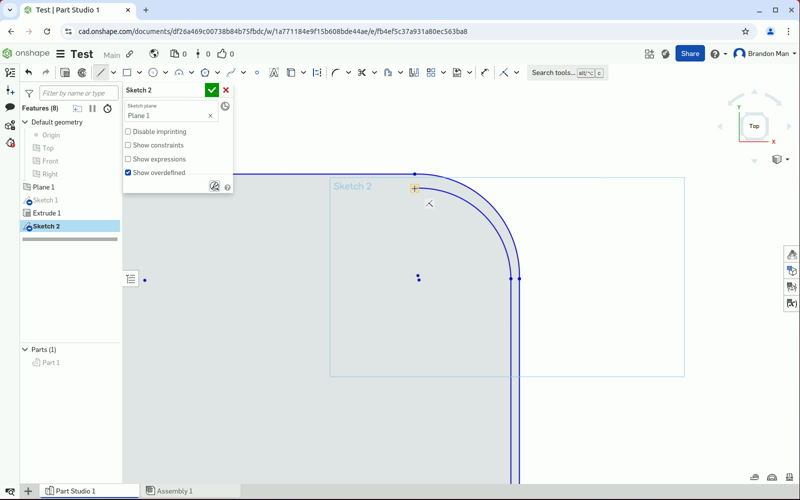
scroll(6)
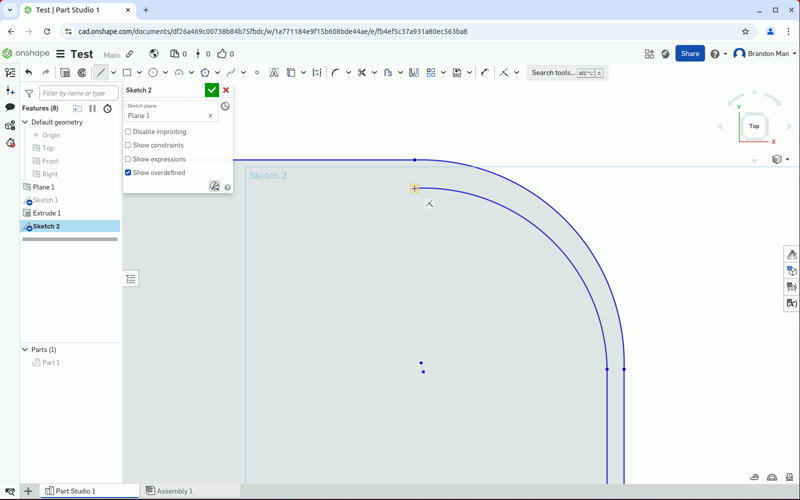
click(414, 188)
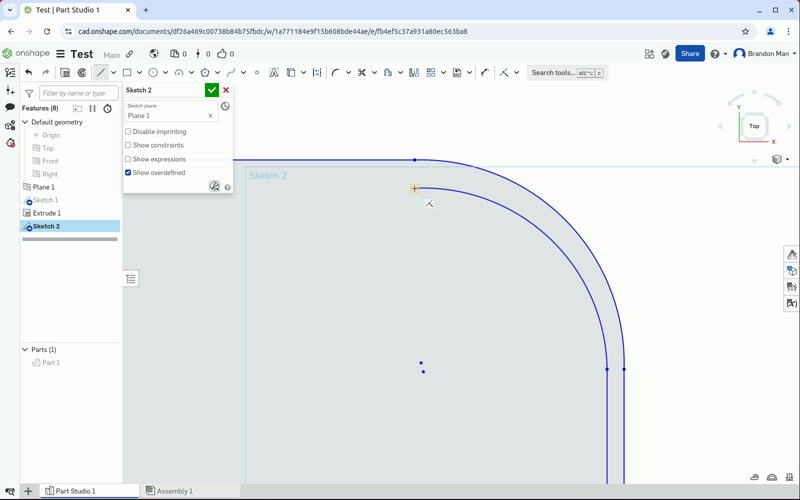
scroll(-6)
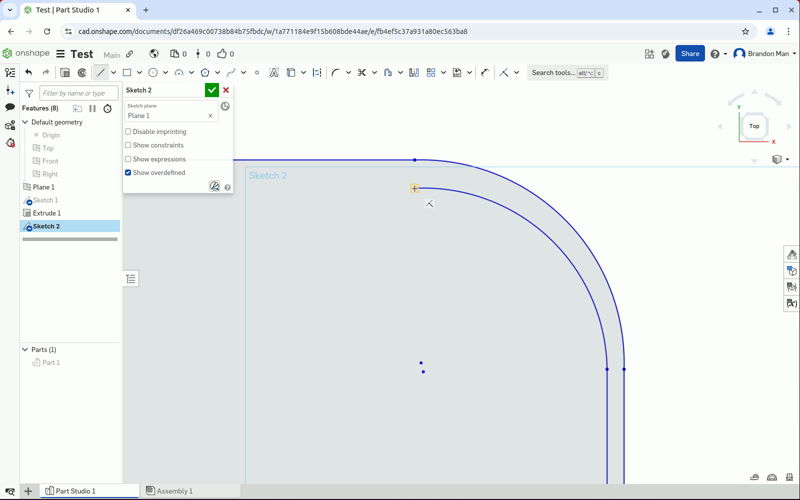
scroll(-6)
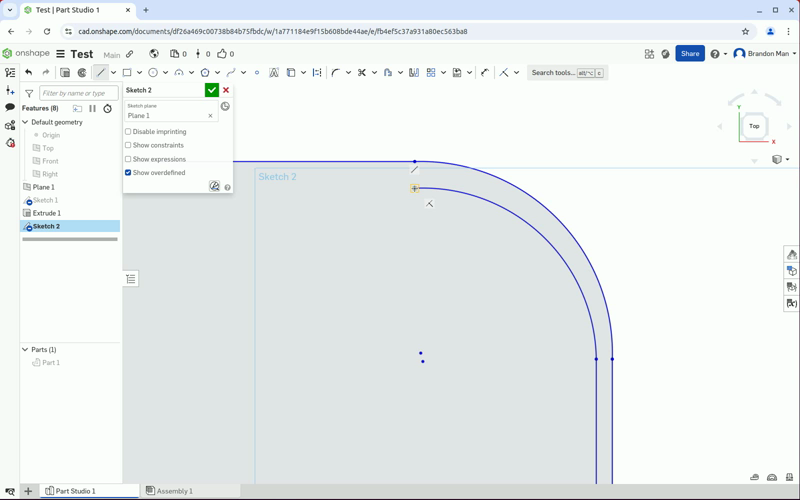
scroll(-6)
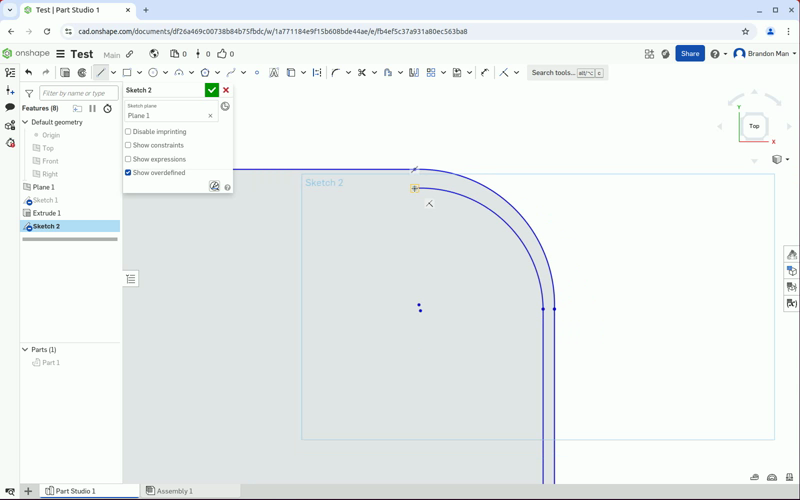
scroll(-6)
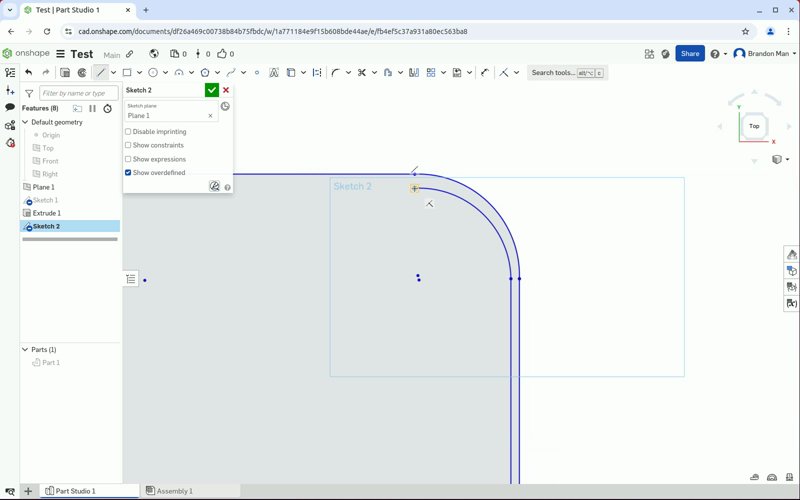
scroll(-6)
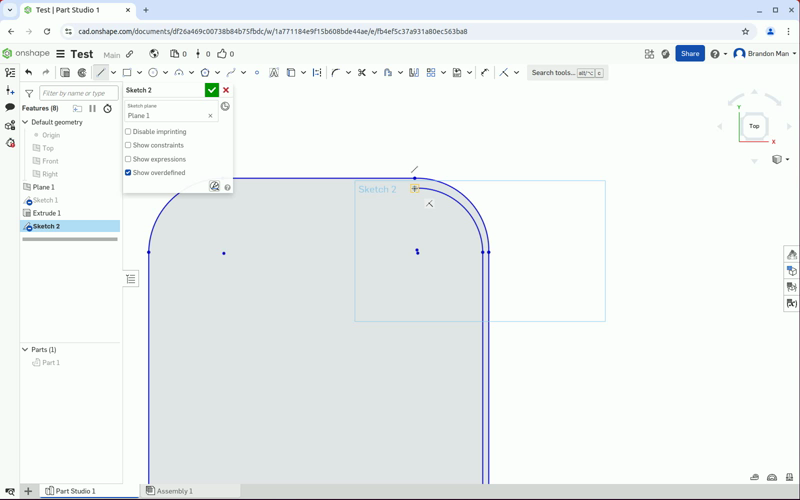
scroll(-6)
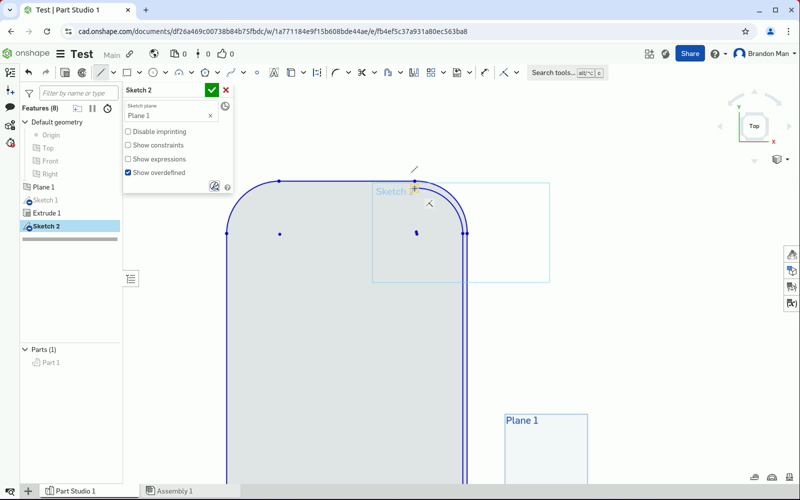
scroll(-6)
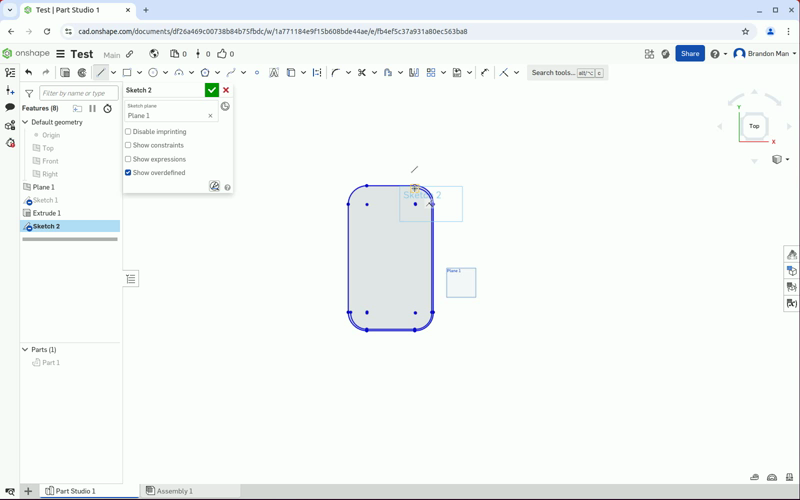
key_down(shift)
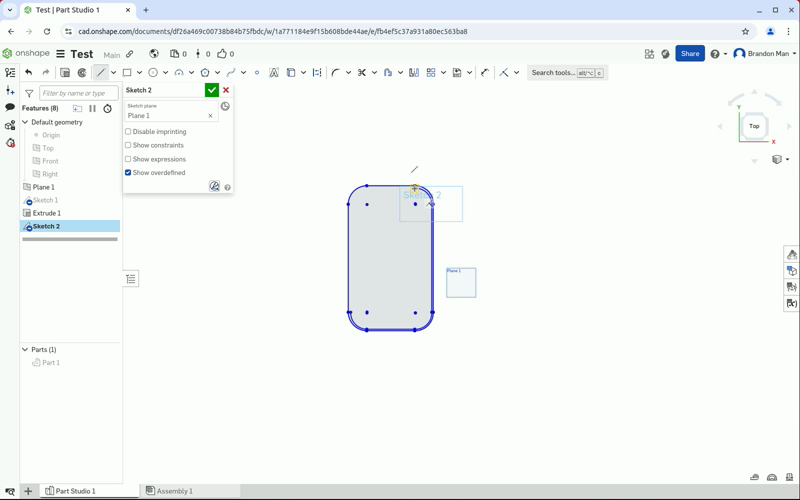
mouse_move(444, 188)
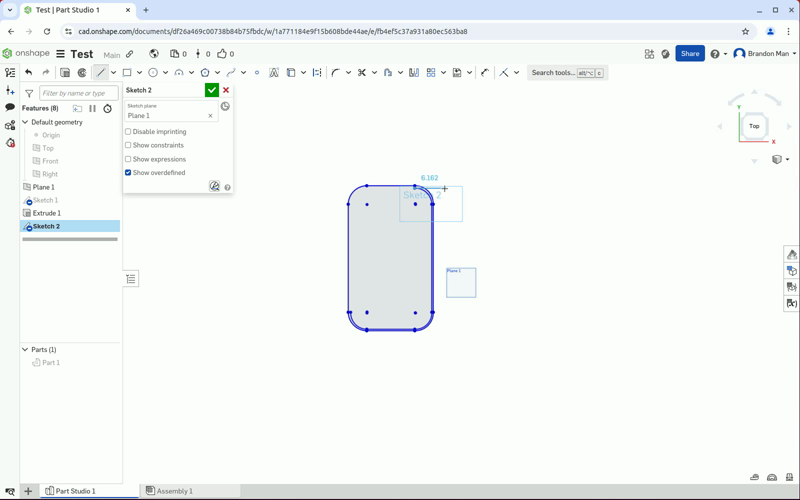
mouse_move(366, 188)
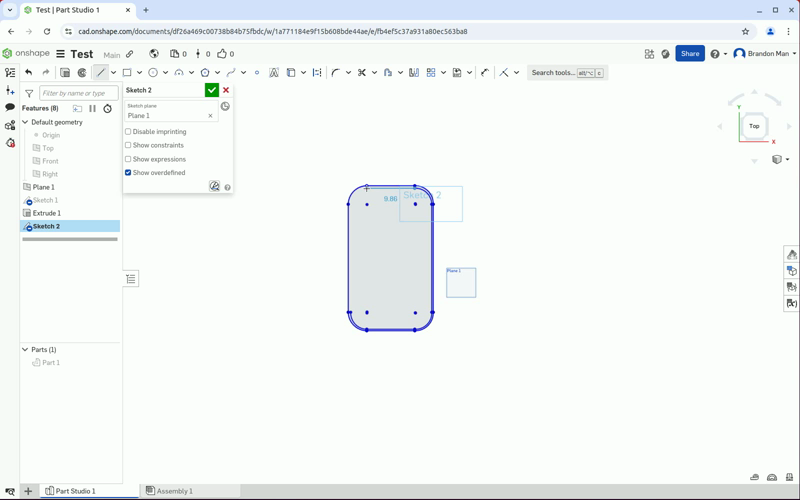
scroll(6)
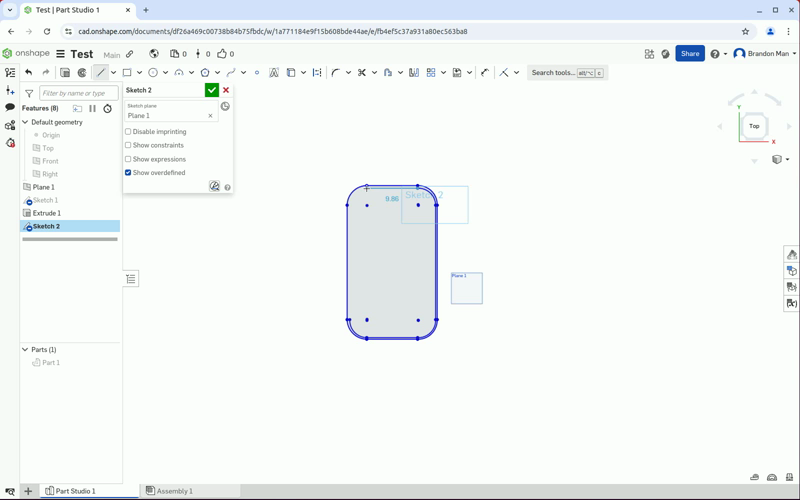
scroll(6)
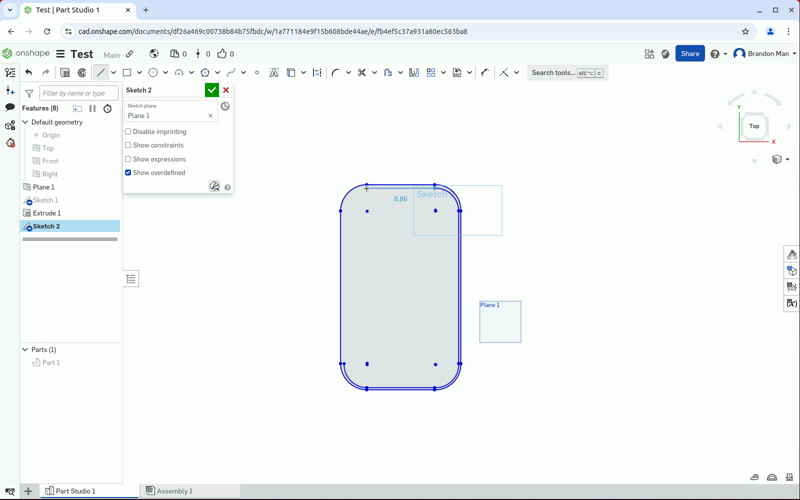
scroll(6)
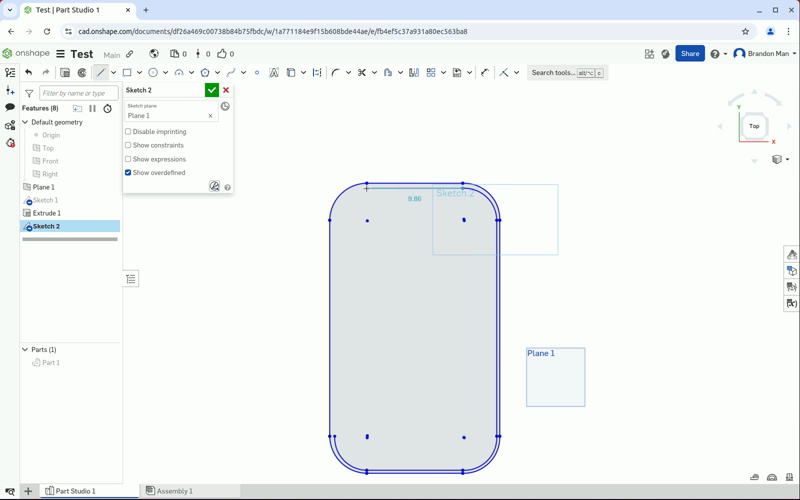
scroll(6)
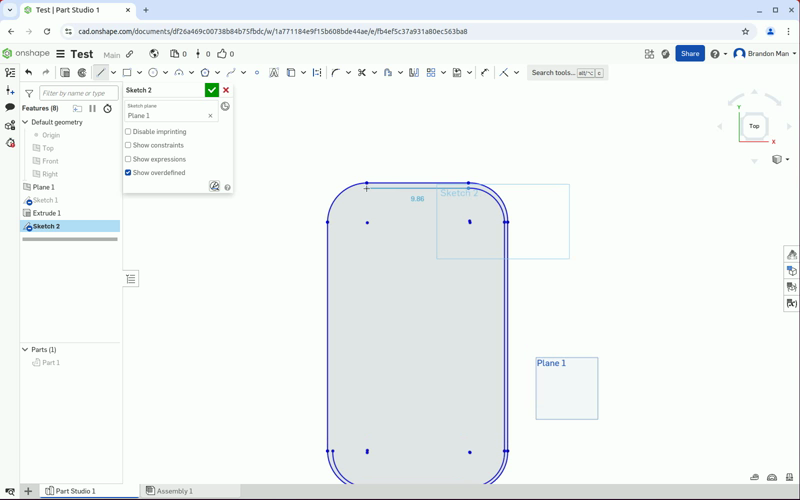
scroll(6)
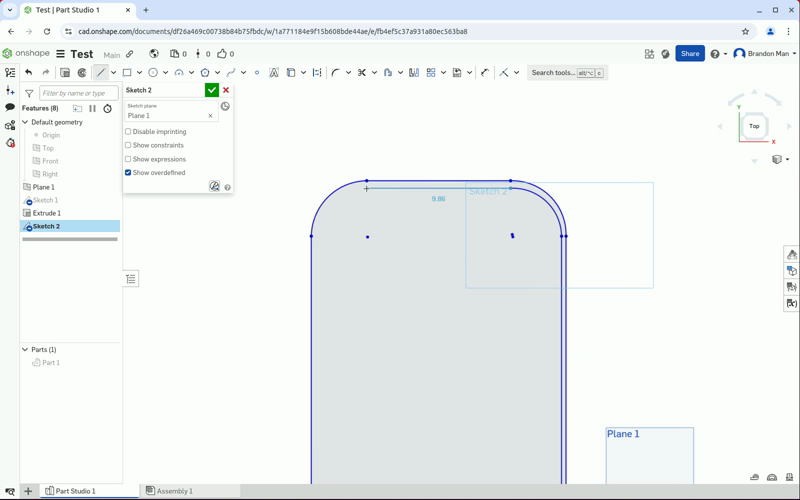
scroll(6)
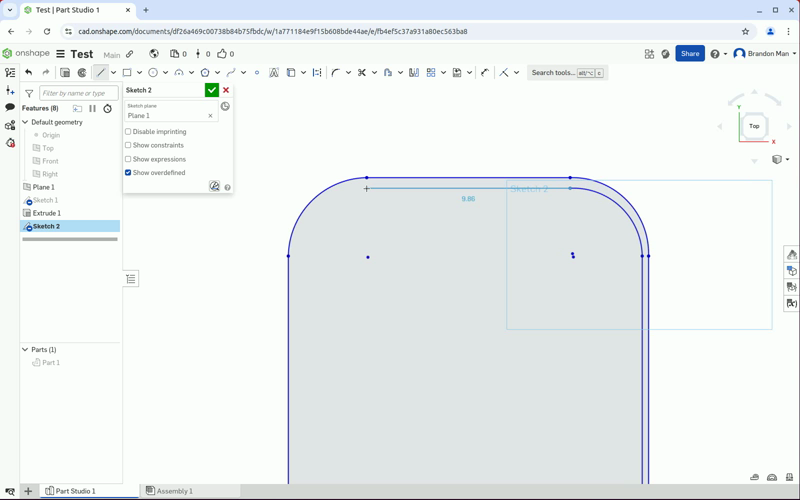
scroll(6)
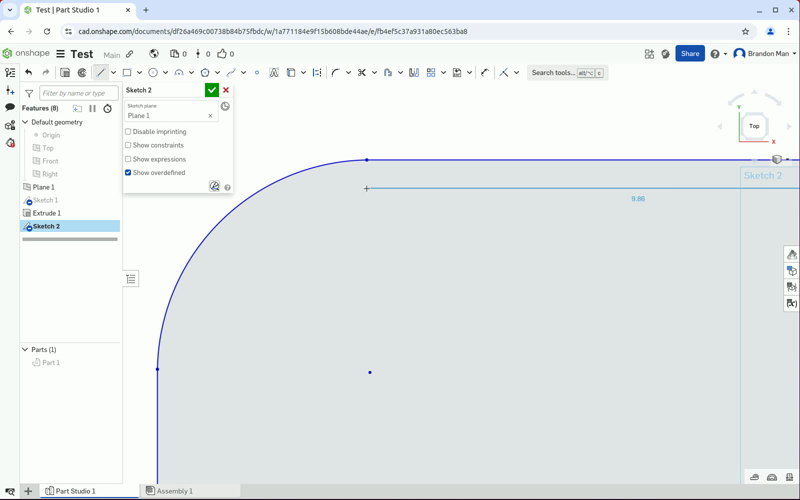
click(366, 188)
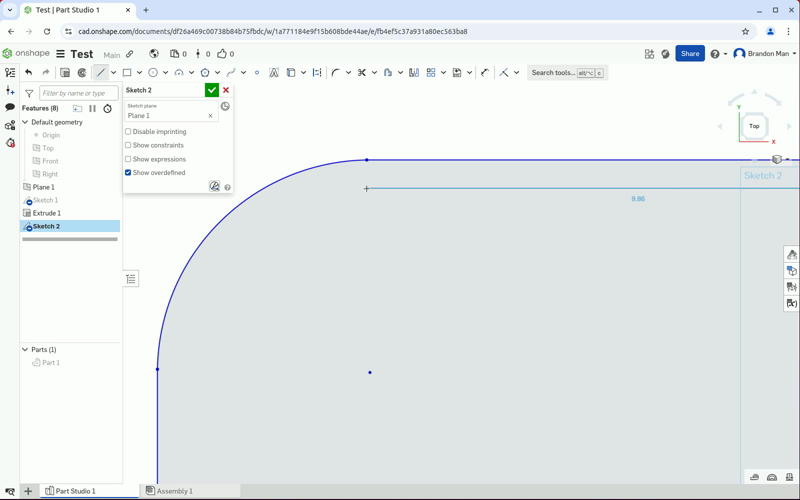
scroll(-6)
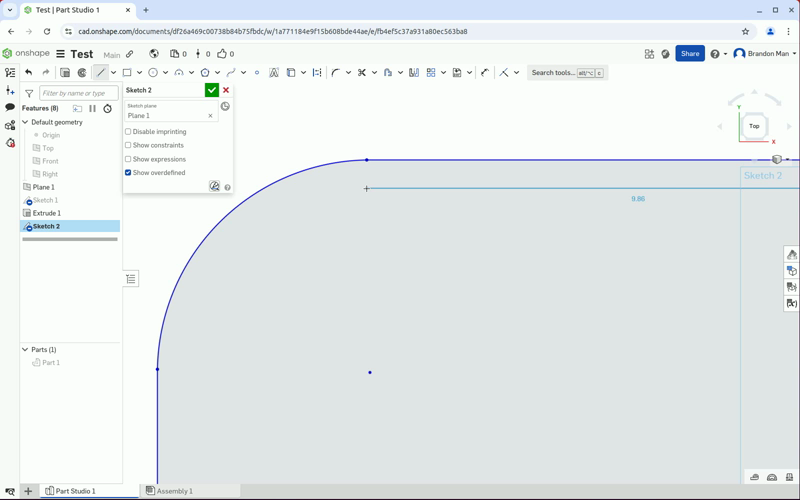
scroll(-6)
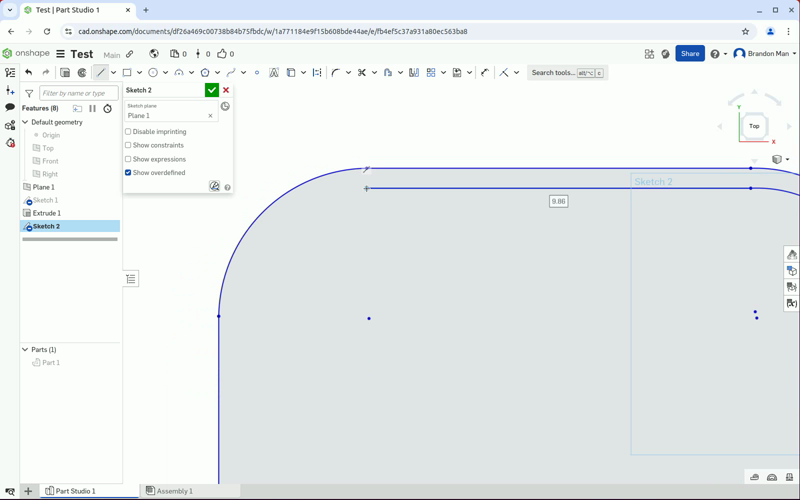
scroll(-6)
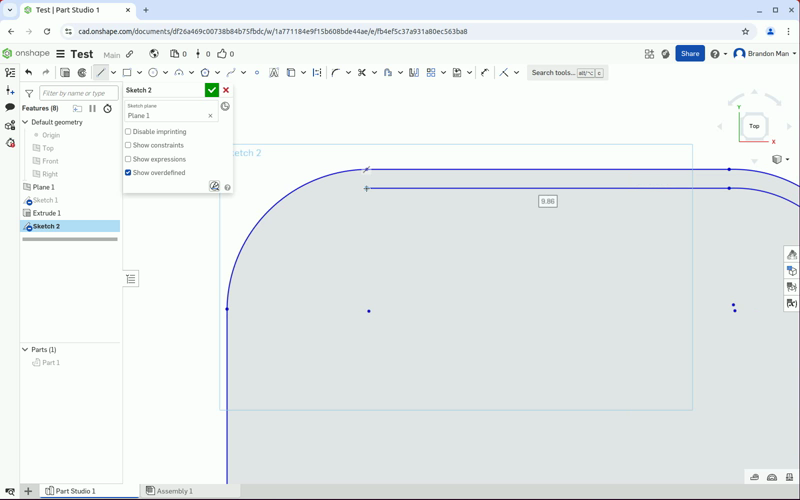
scroll(-6)
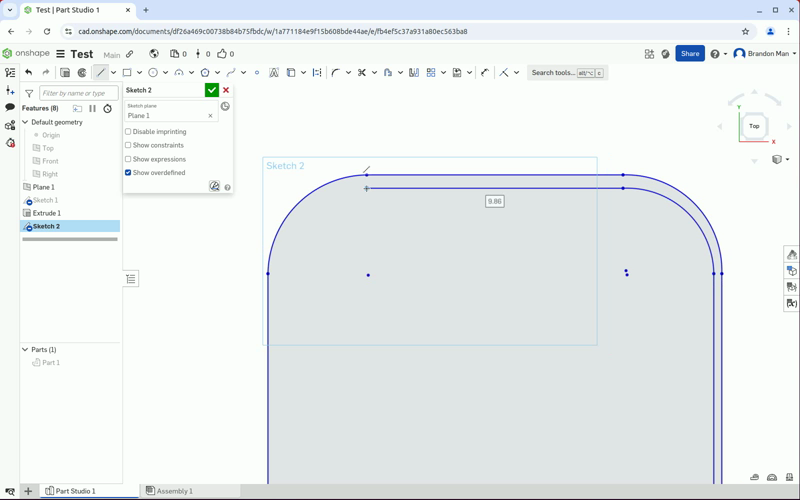
scroll(-6)
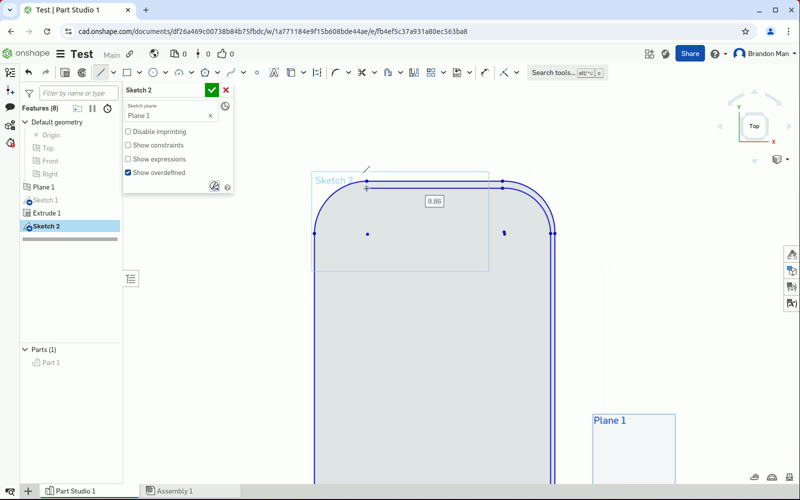
scroll(-6)
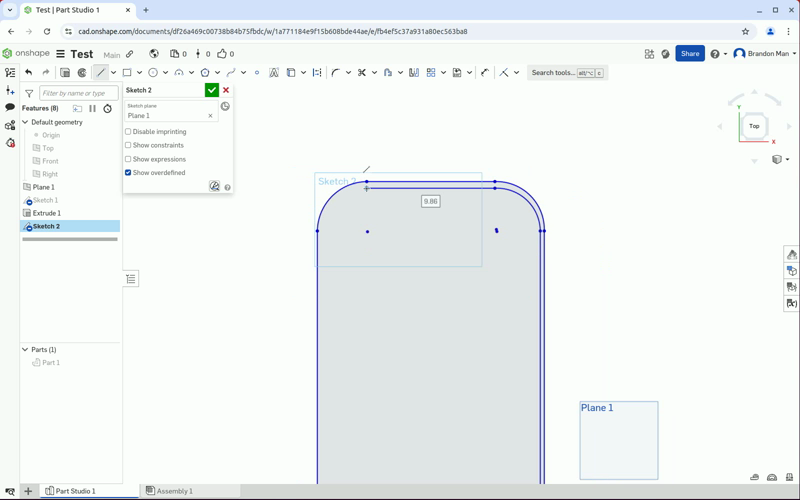
scroll(-6)
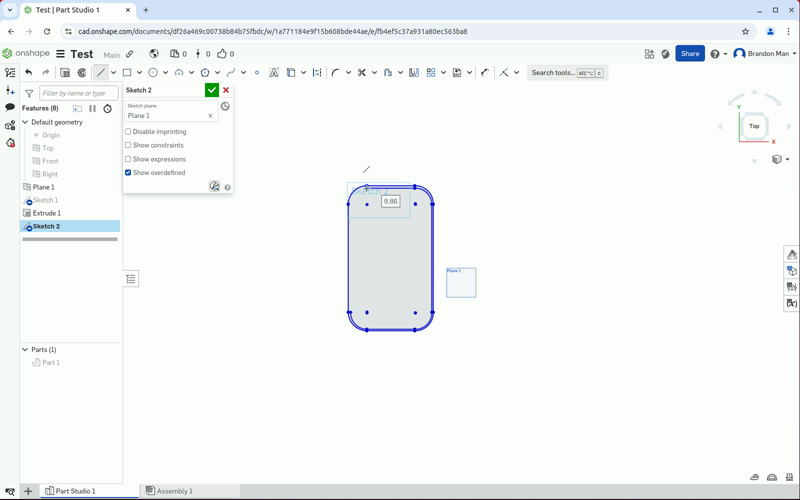
key_up(shift)
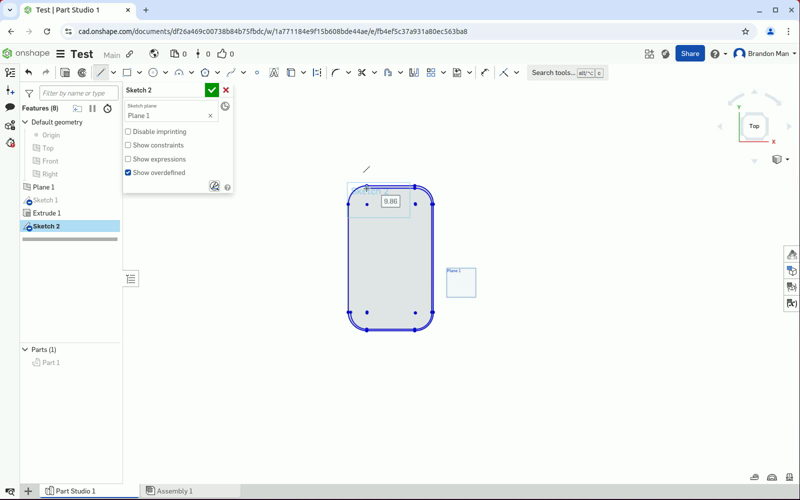
key(esc)
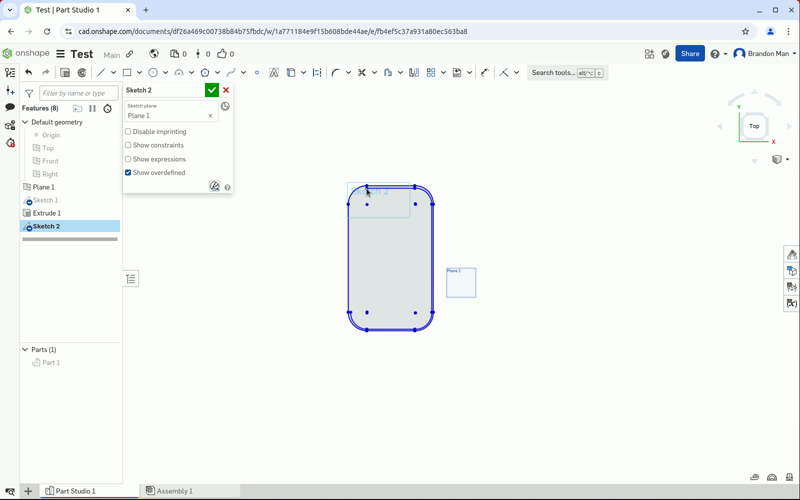
key(a)
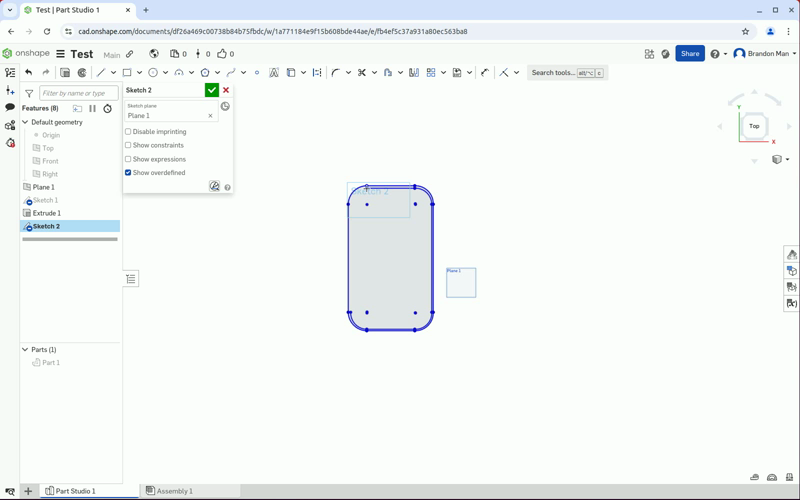
mouse_move(366, 188)
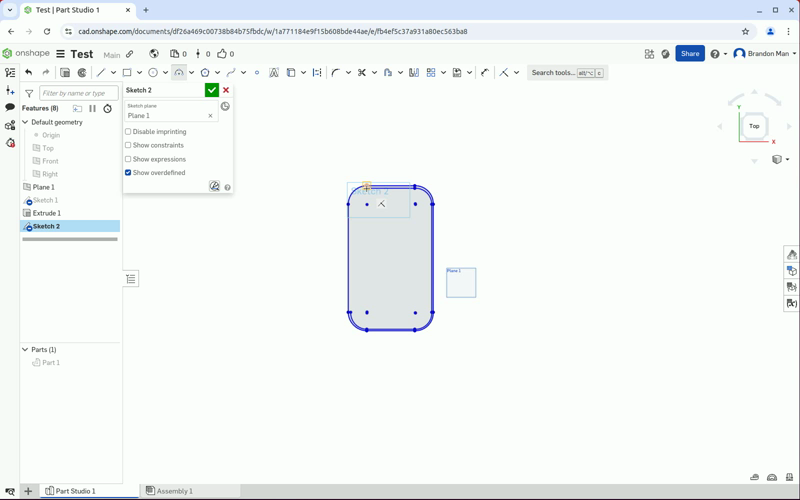
scroll(6)
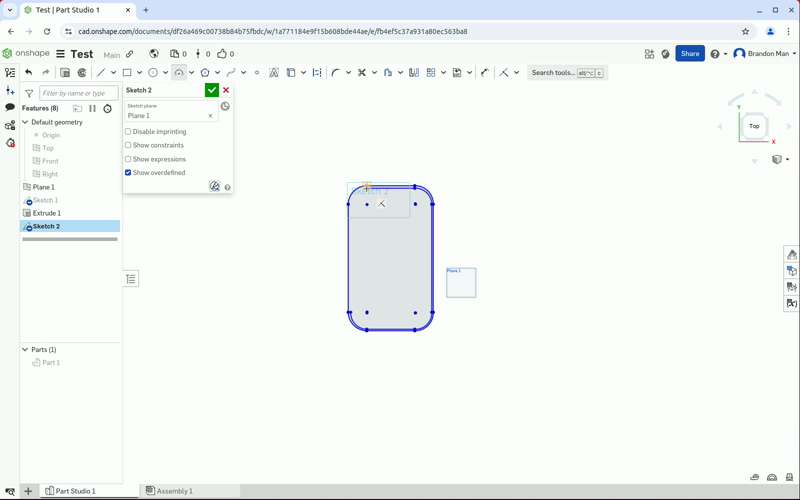
scroll(6)
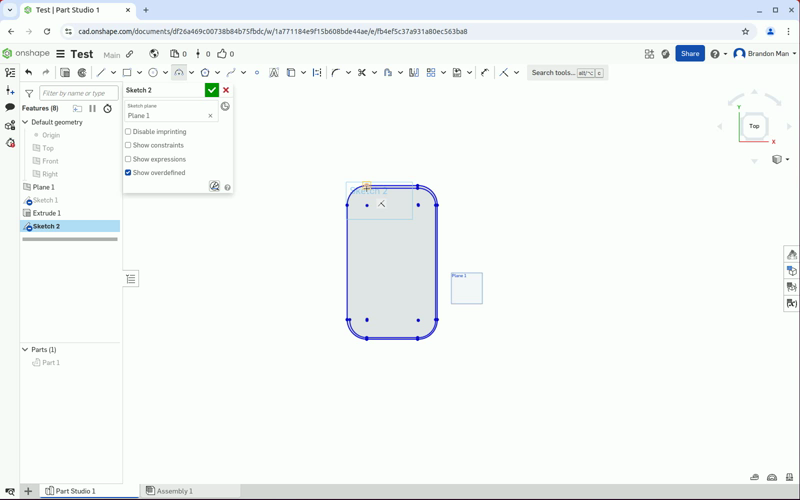
scroll(6)
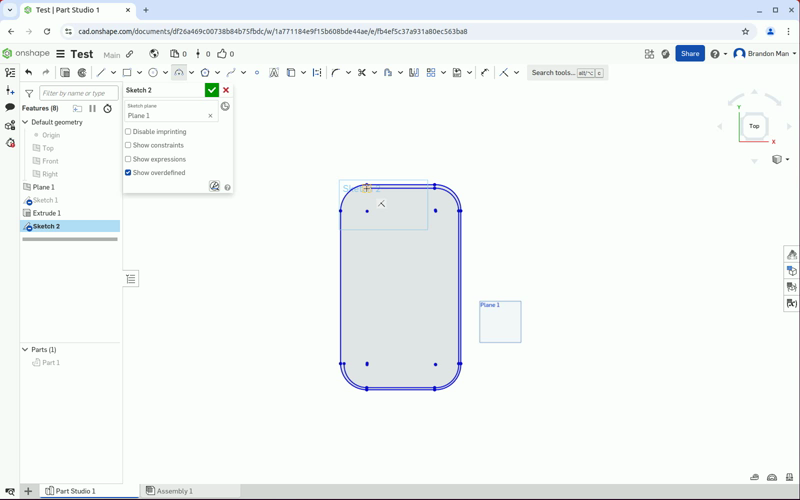
scroll(6)
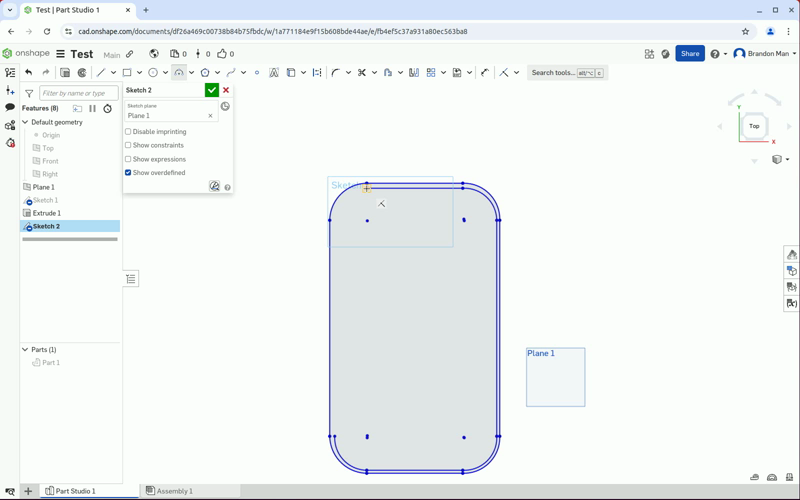
scroll(6)
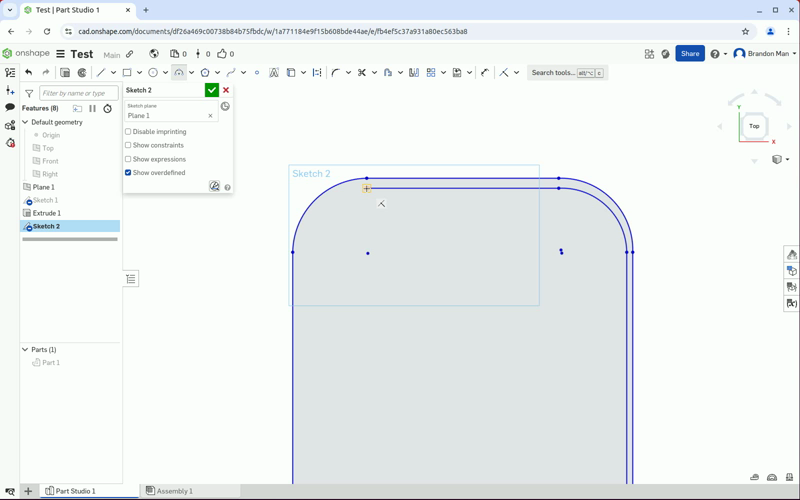
scroll(6)
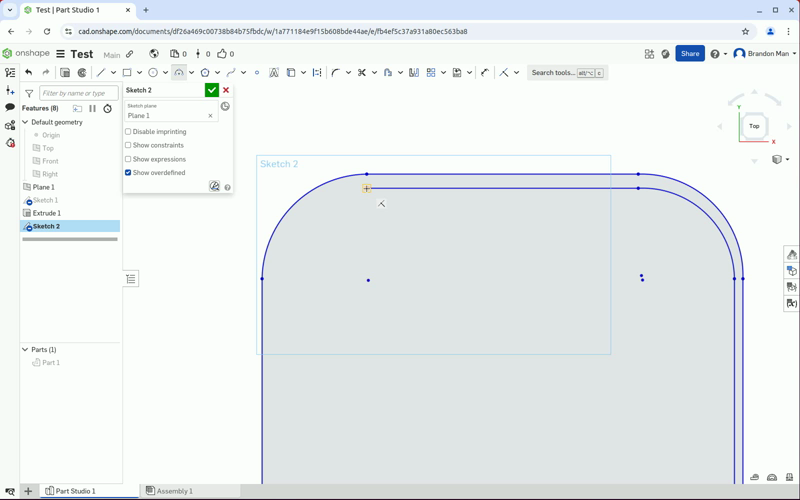
scroll(6)
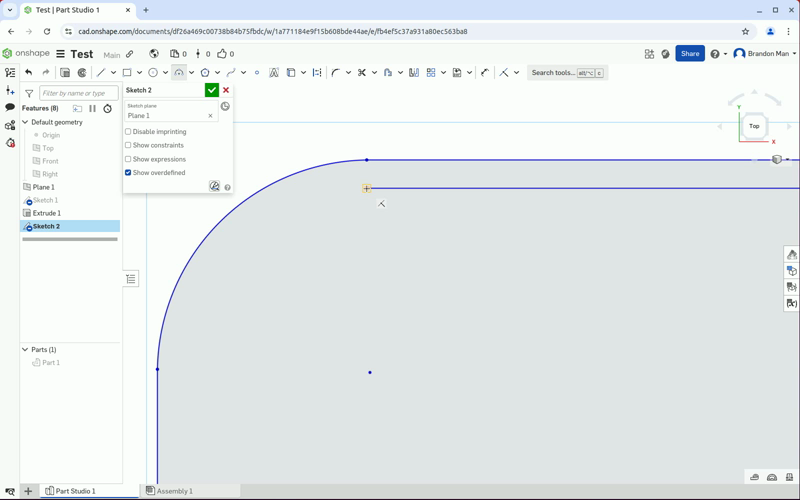
click(366, 188)
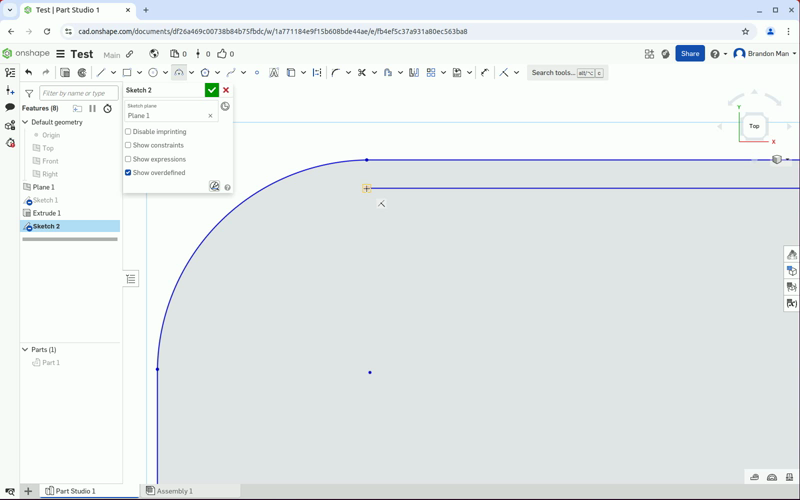
scroll(-6)
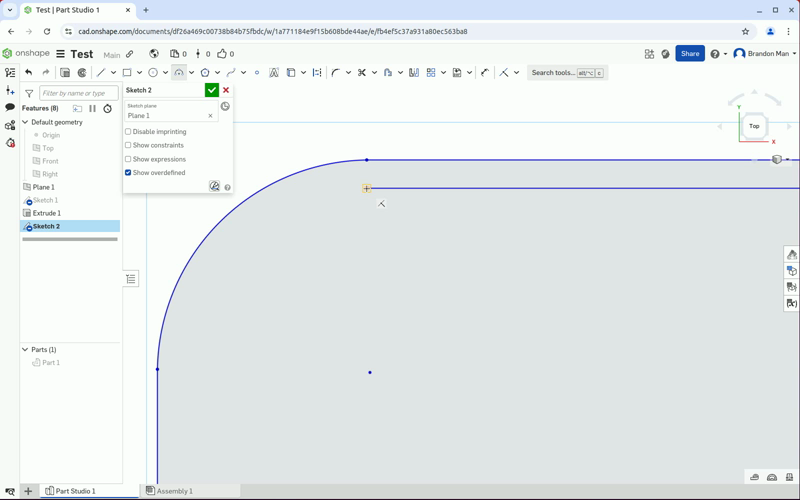
scroll(-6)
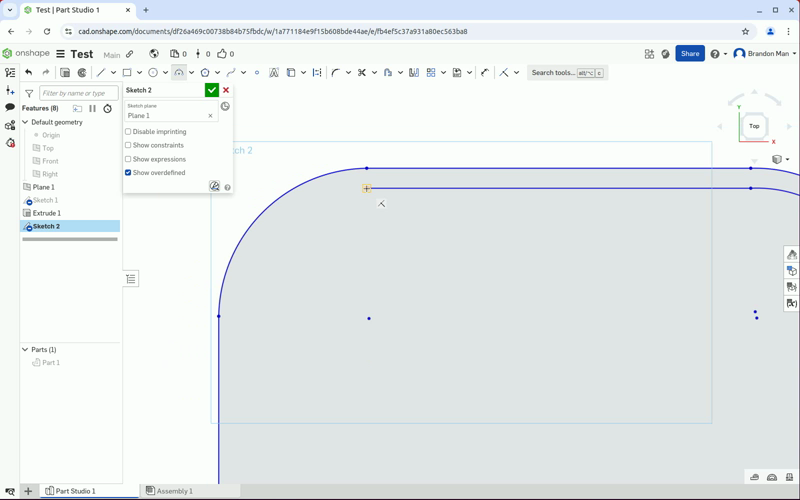
scroll(-6)
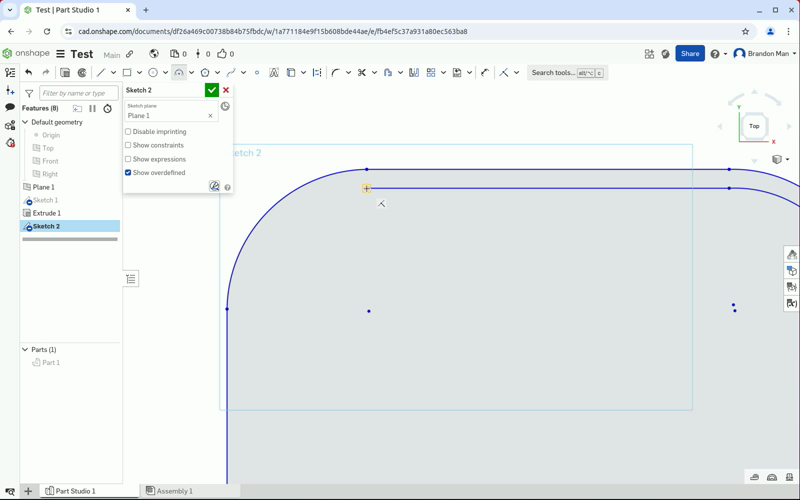
scroll(-6)
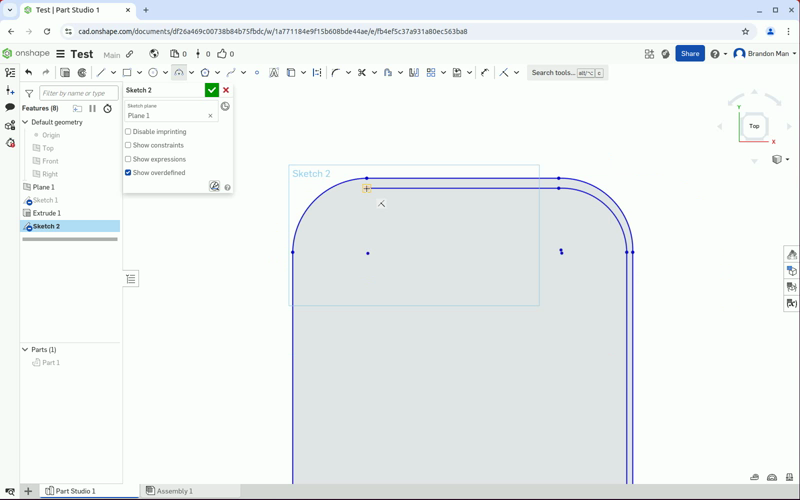
scroll(-6)
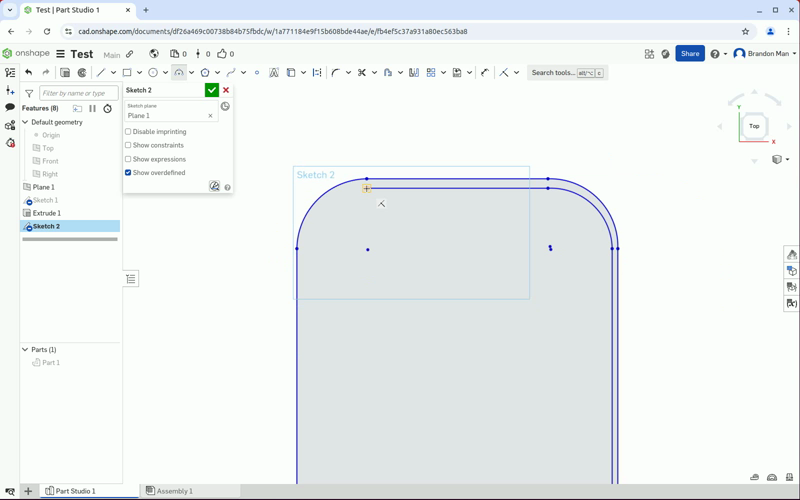
scroll(-6)
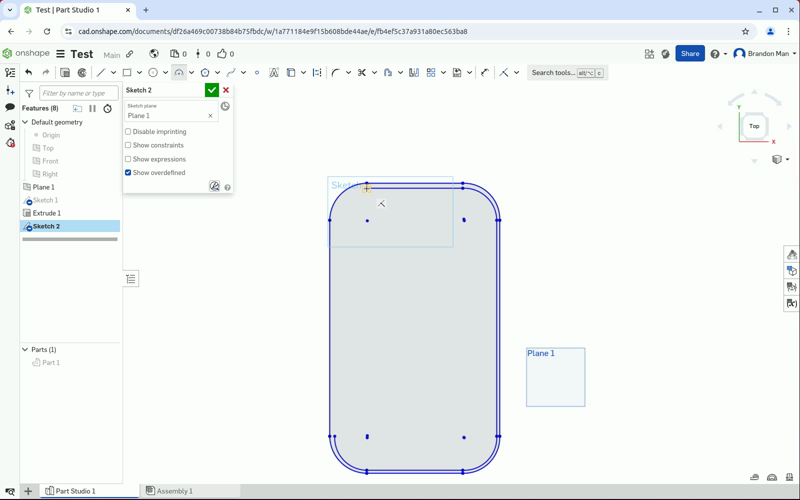
scroll(-6)
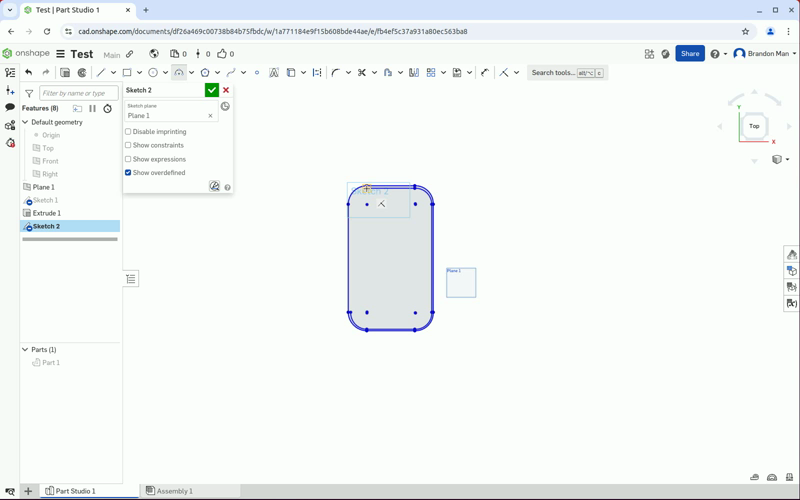
key_down(shift)
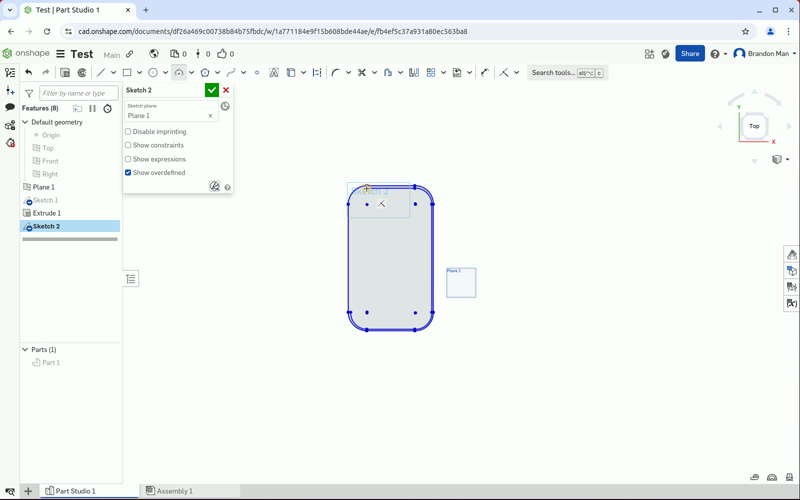
mouse_move(350, 204)
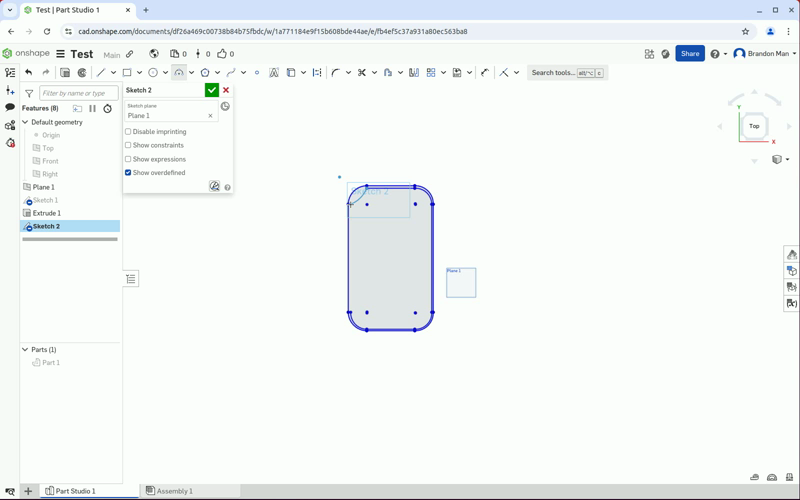
scroll(6)
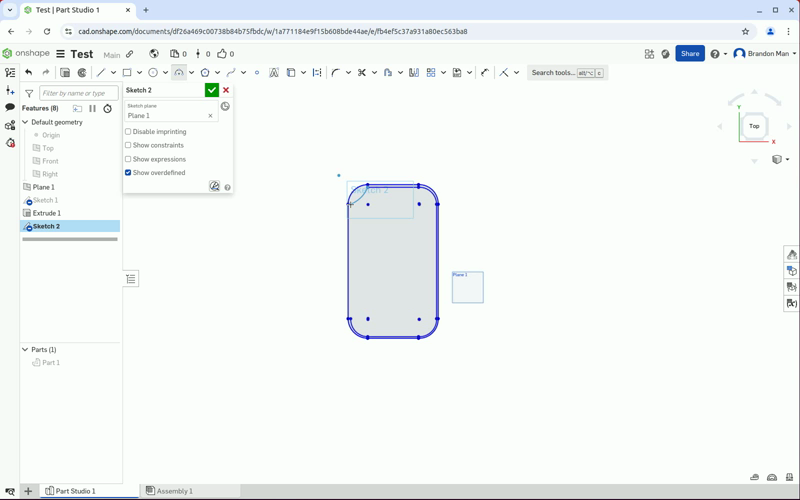
scroll(6)
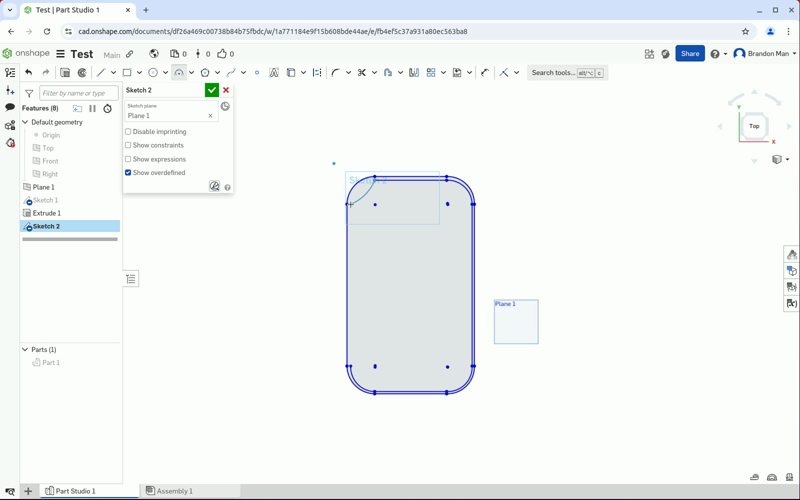
scroll(6)
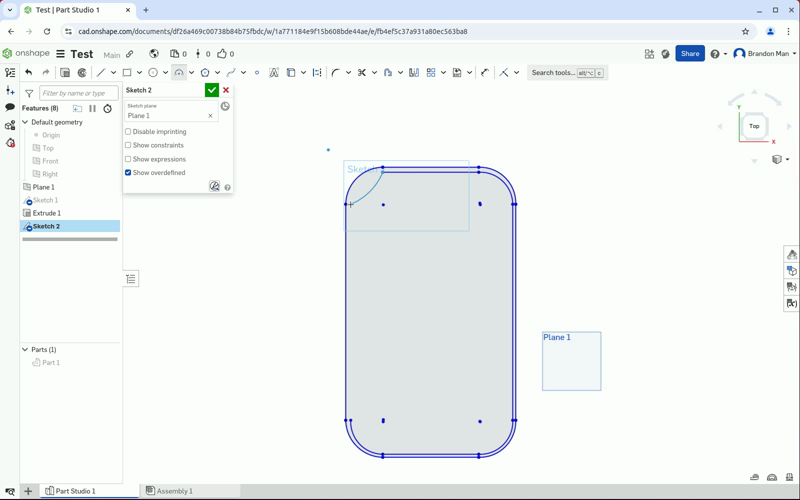
scroll(6)
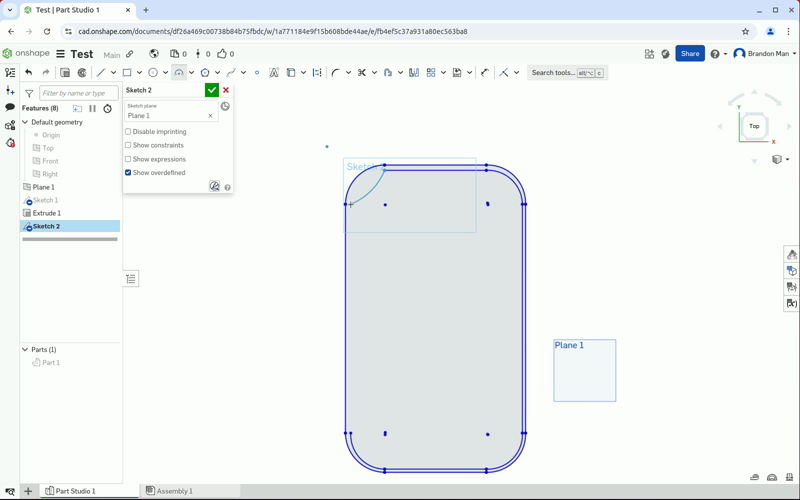
scroll(6)
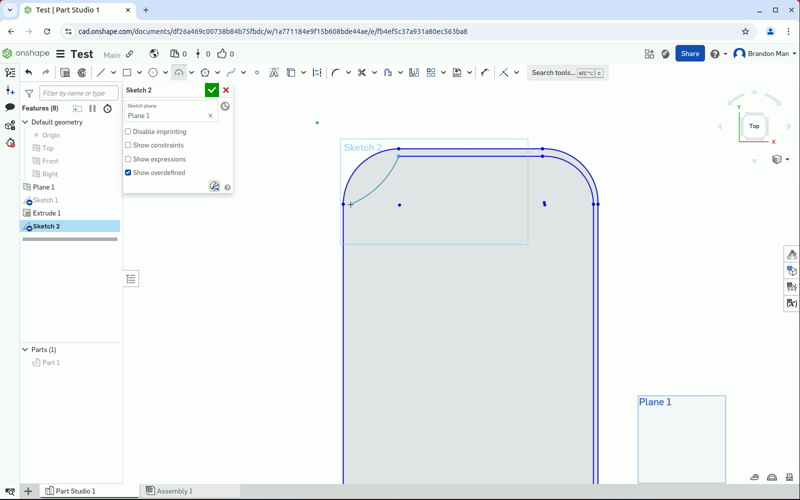
scroll(6)
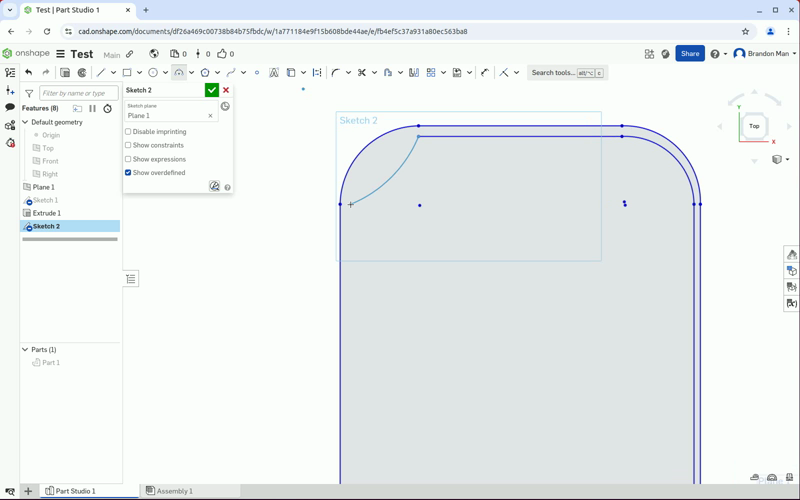
scroll(6)
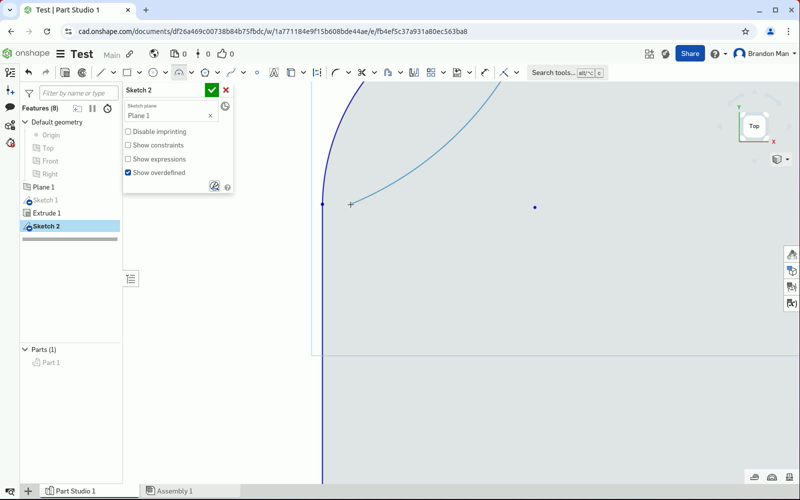
click(350, 204)
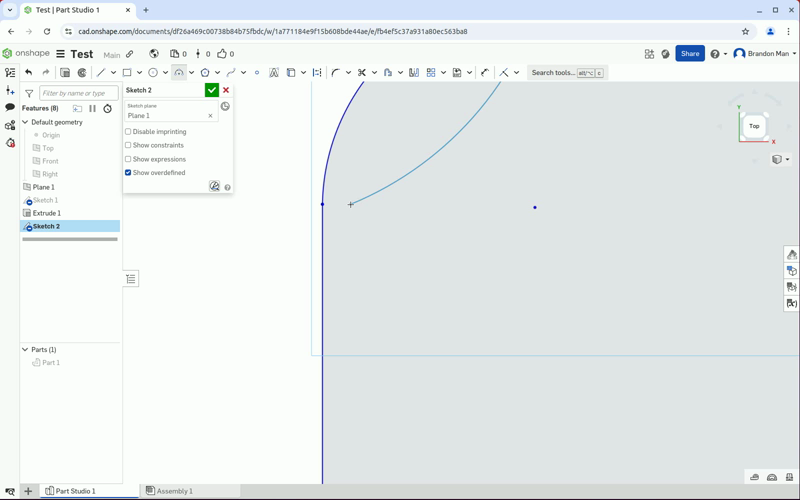
scroll(-6)
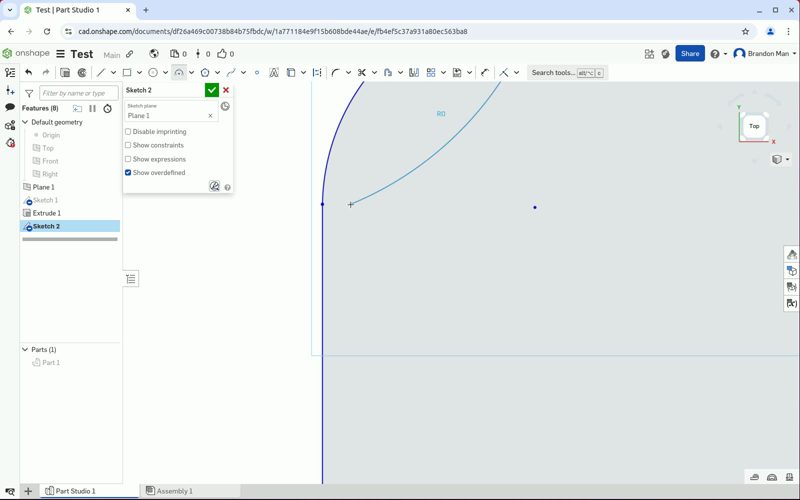
scroll(-6)
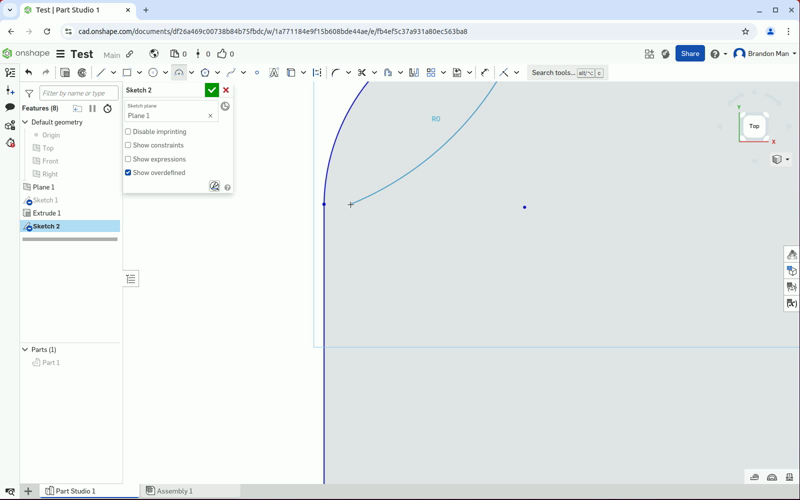
scroll(-6)
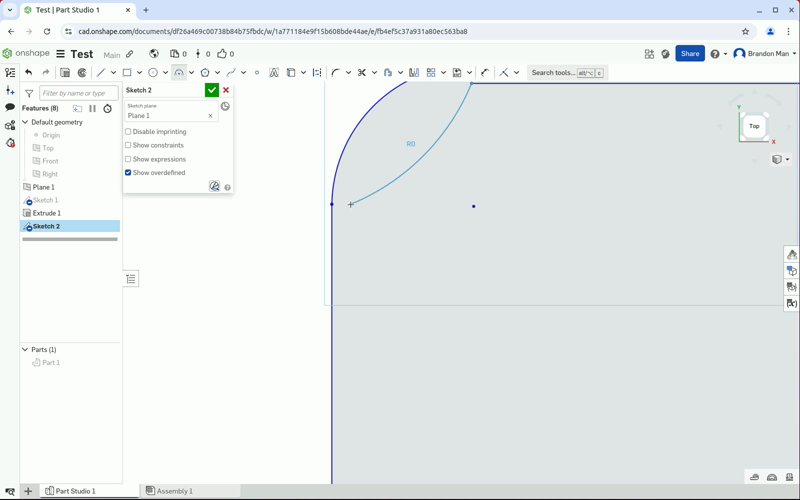
scroll(-6)
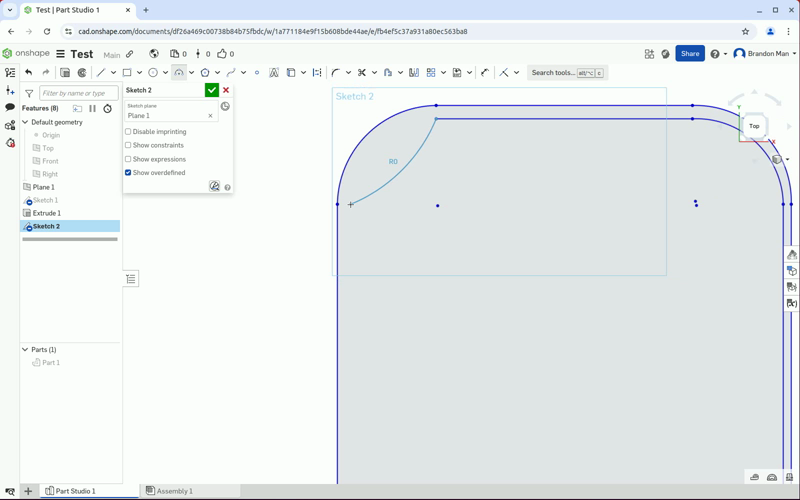
scroll(-6)
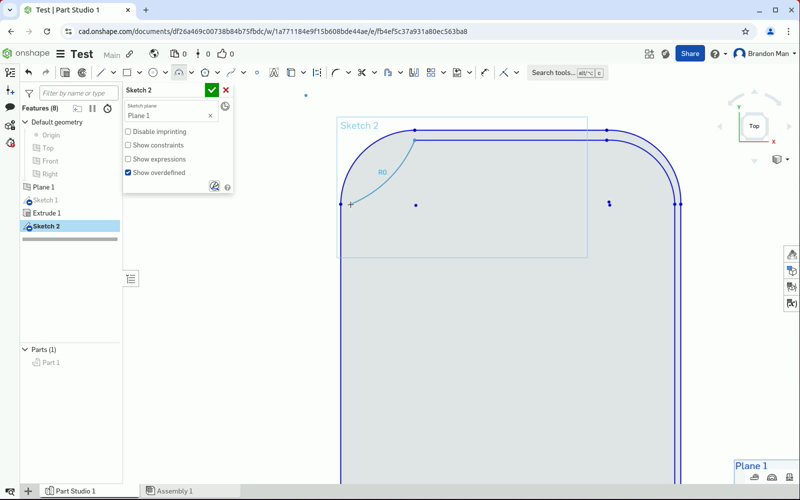
scroll(-6)
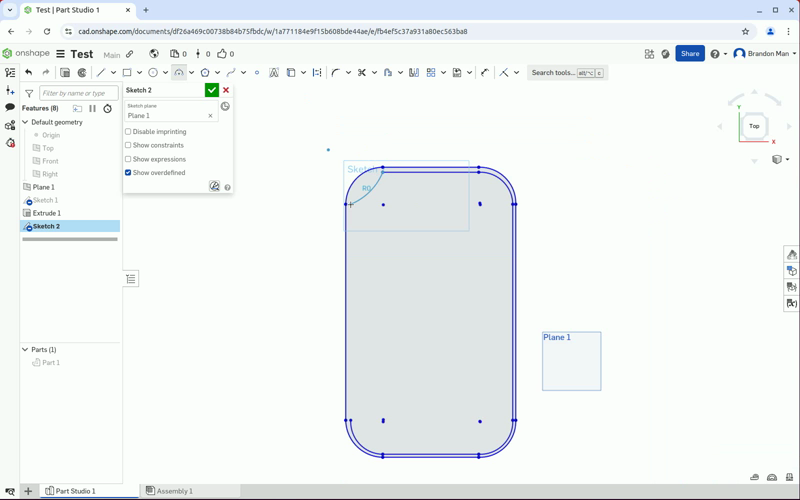
scroll(-6)
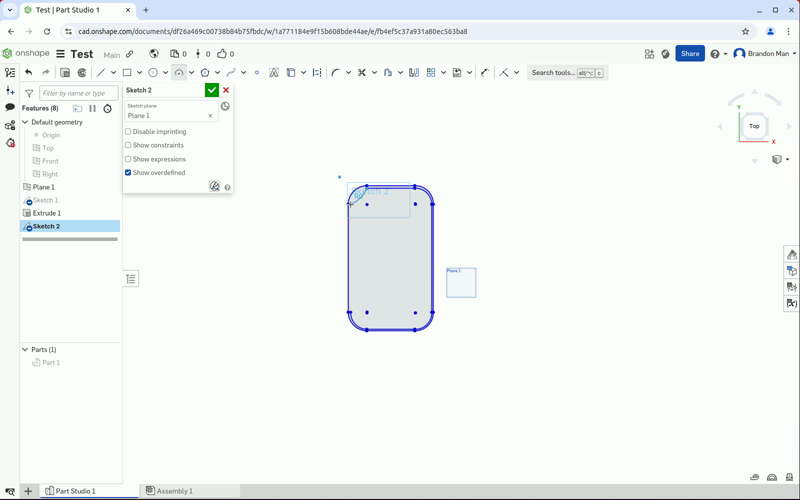
mouse_move(355, 193)
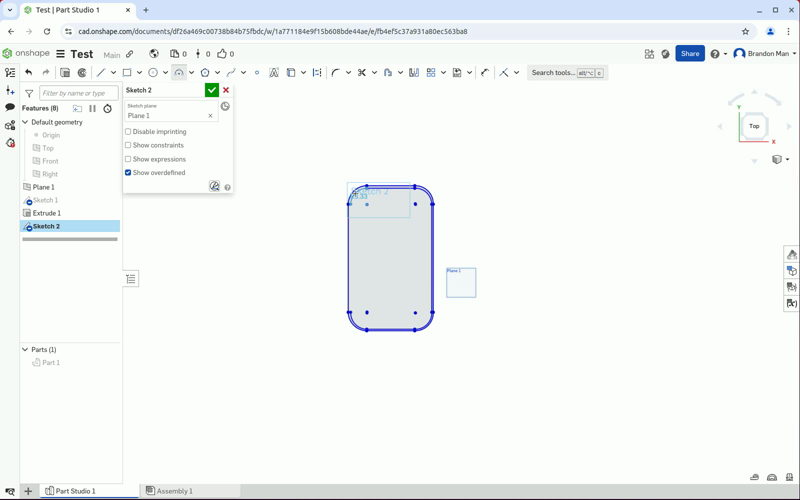
scroll(6)
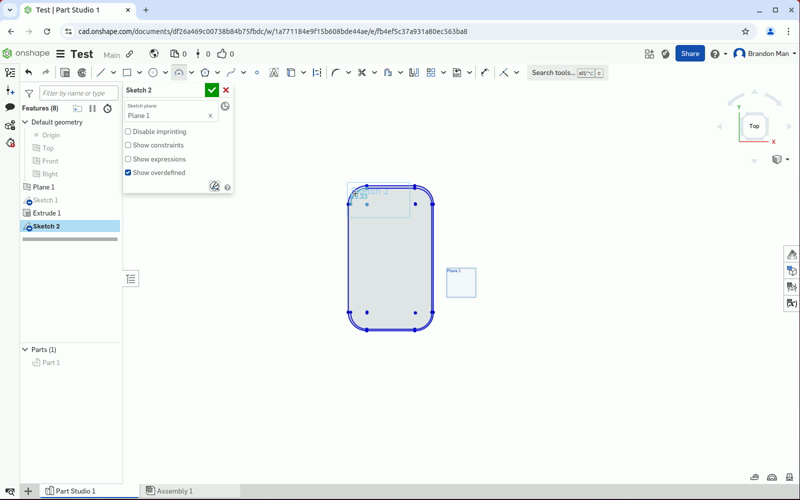
scroll(6)
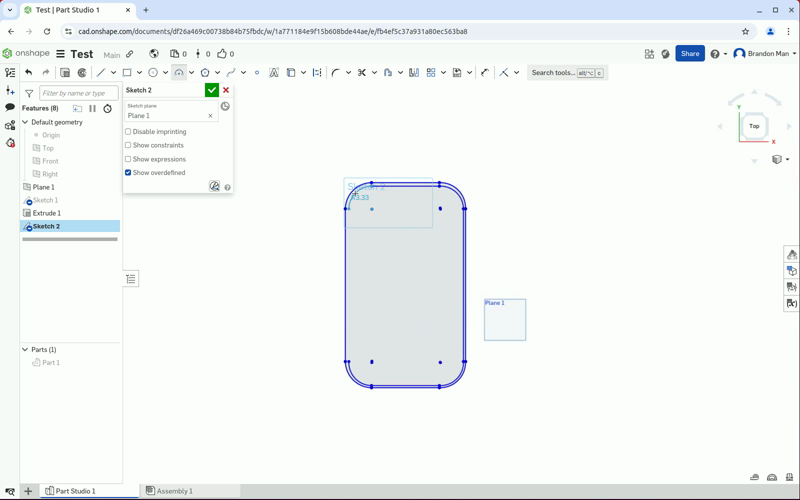
scroll(6)
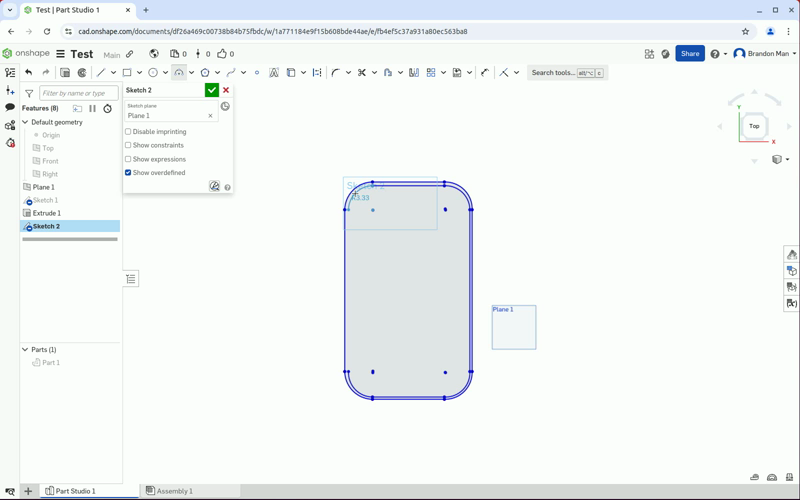
scroll(6)
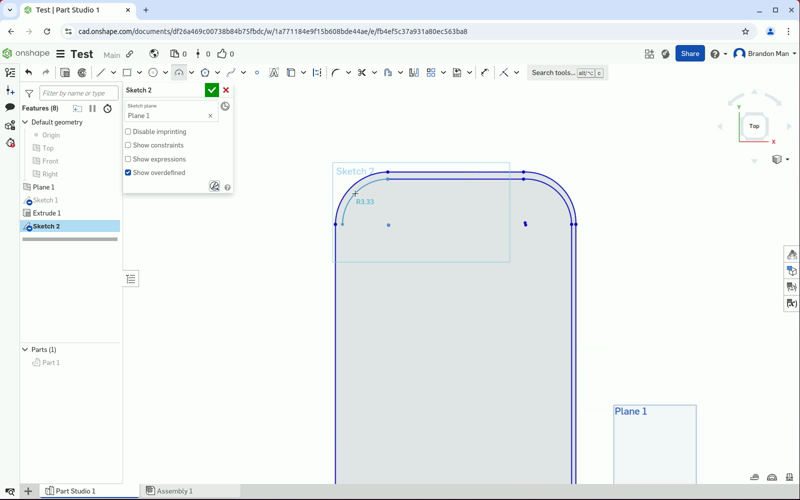
scroll(6)
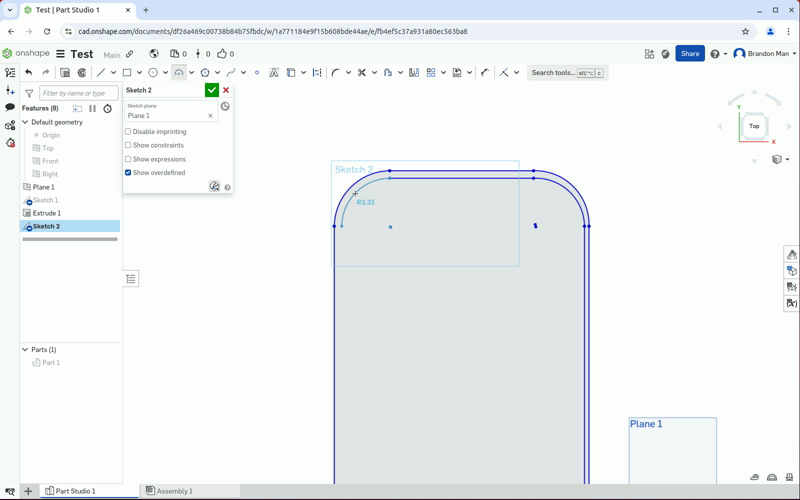
scroll(6)
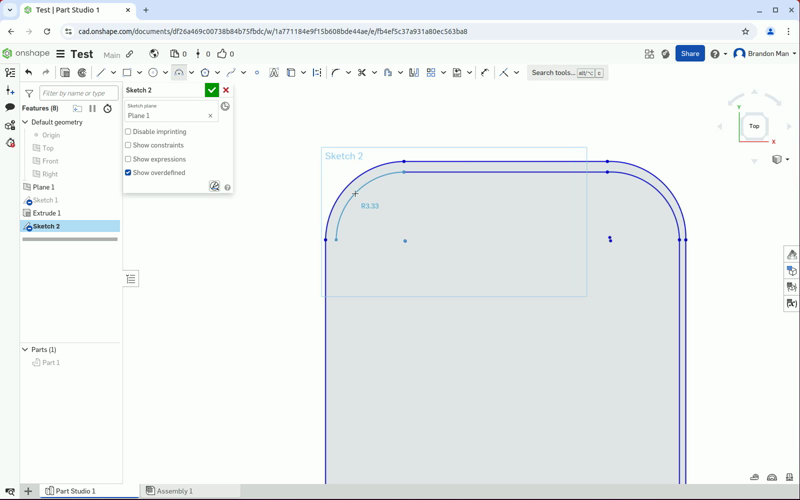
scroll(6)
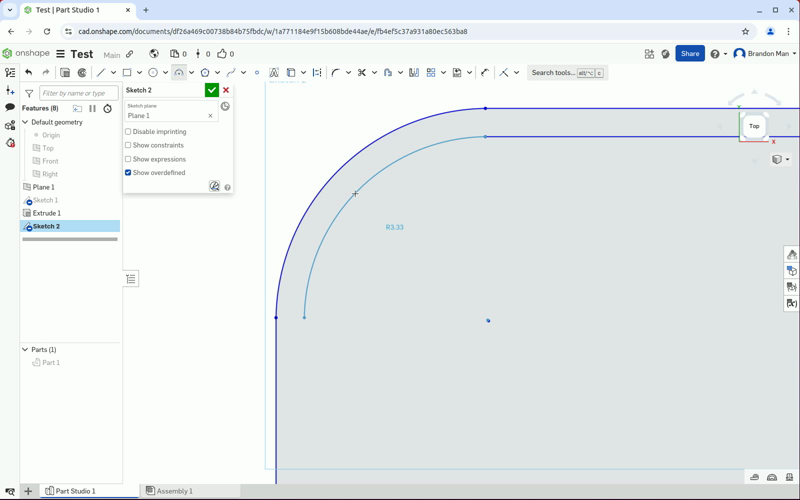
click(355, 193)
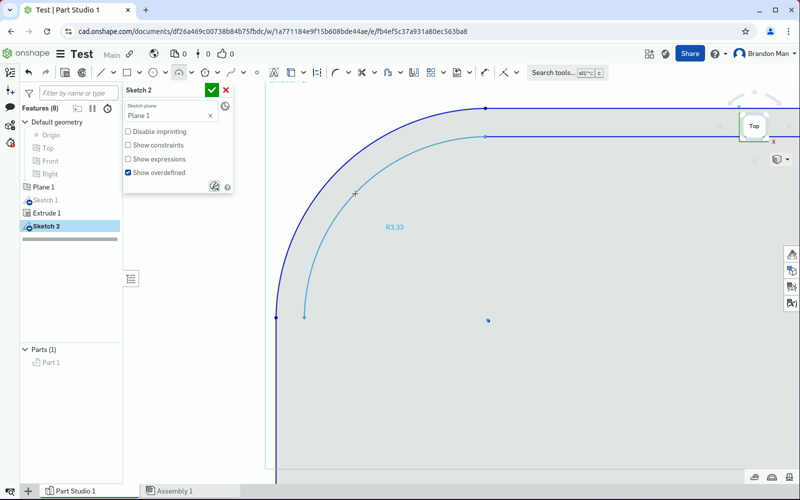
scroll(-6)
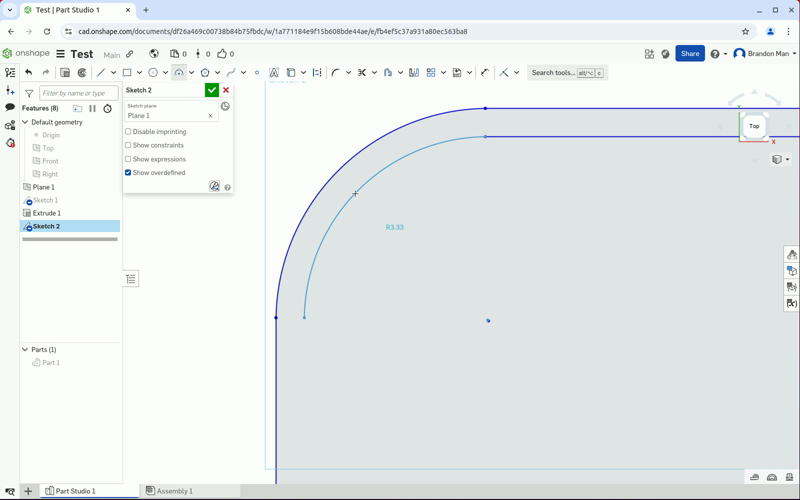
scroll(-6)
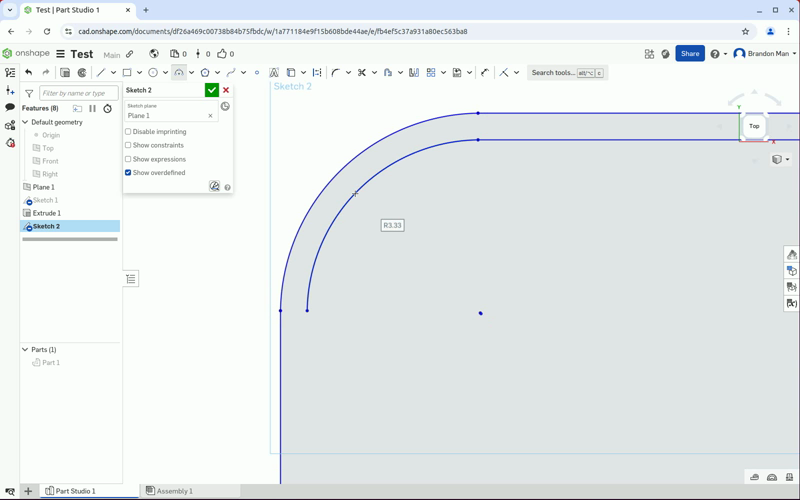
scroll(-6)
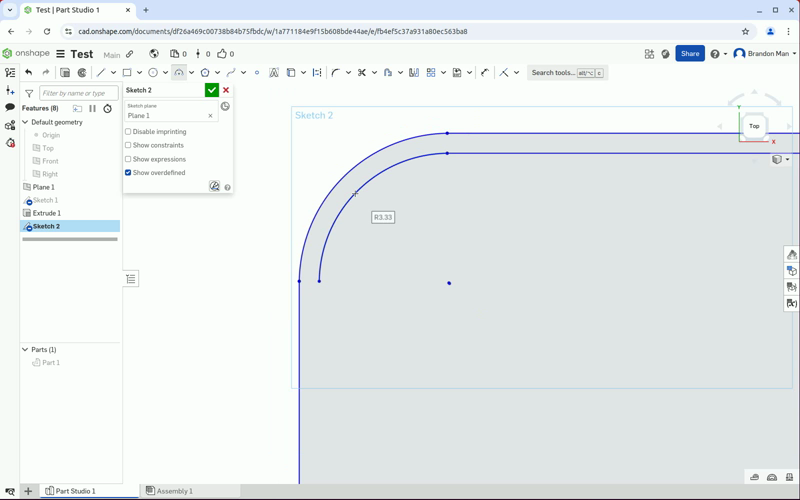
scroll(-6)
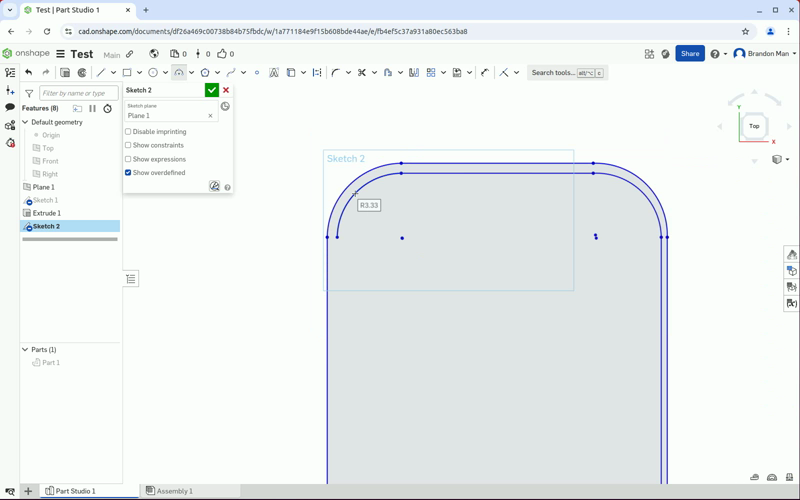
scroll(-6)
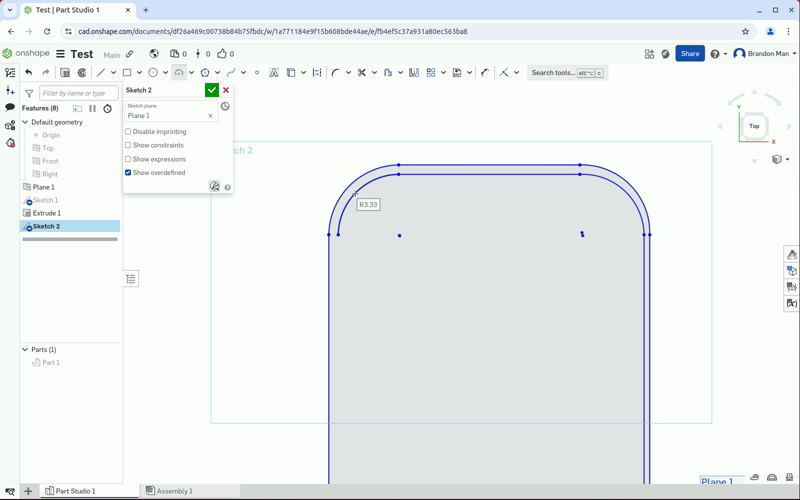
scroll(-6)
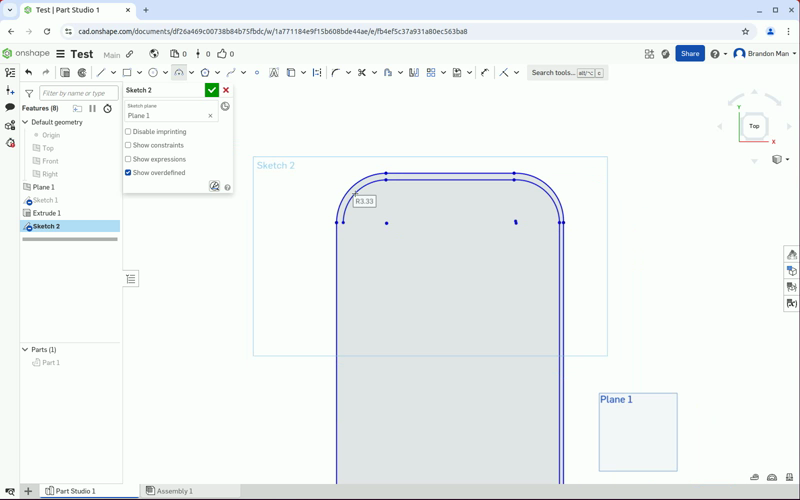
scroll(-6)
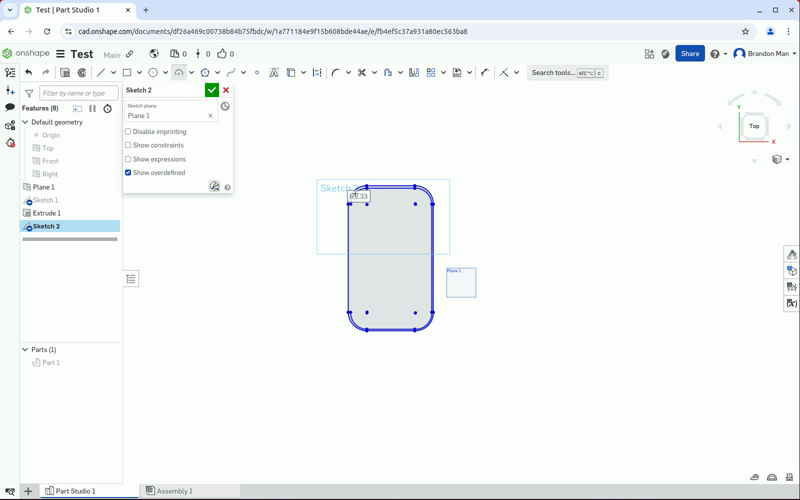
key_up(shift)
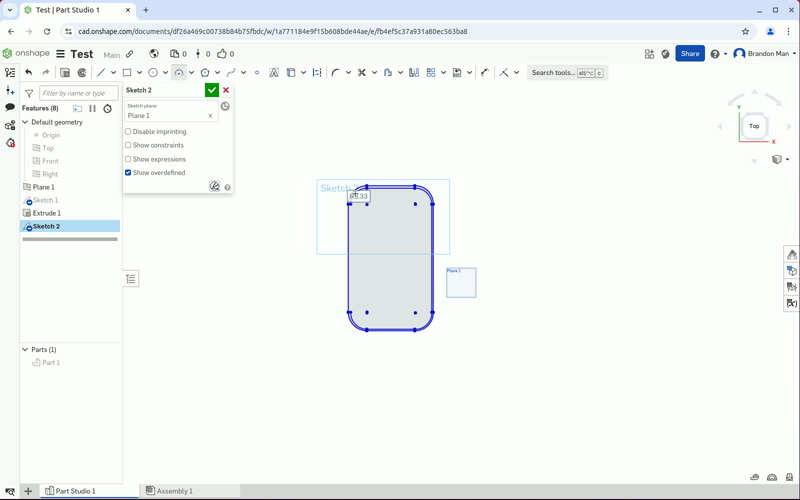
key(esc)
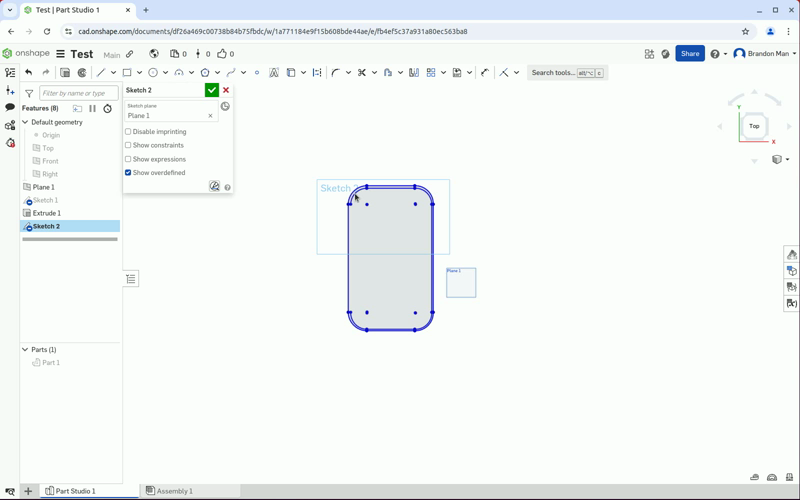
key(l)
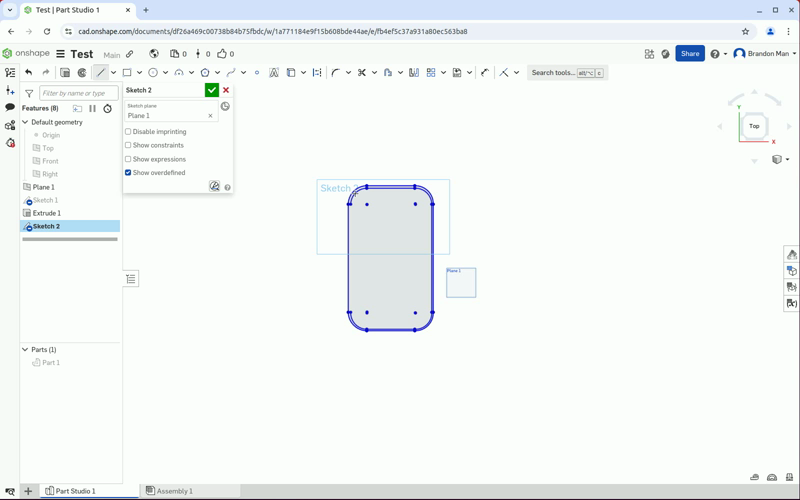
mouse_move(350, 204)
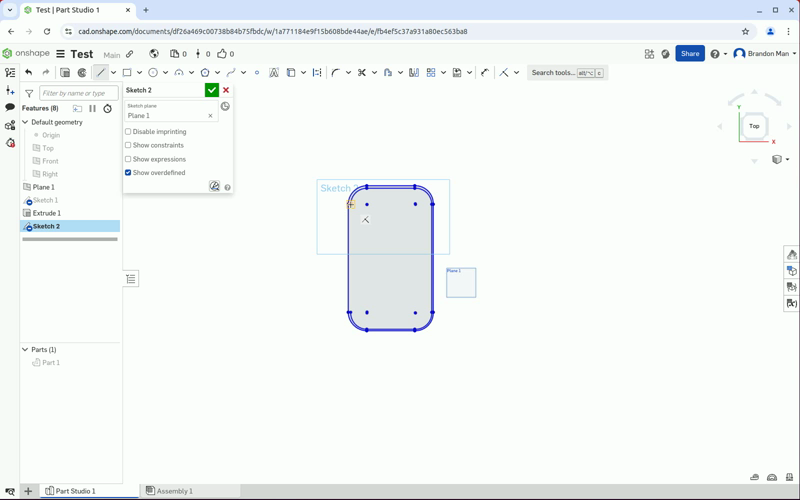
scroll(6)
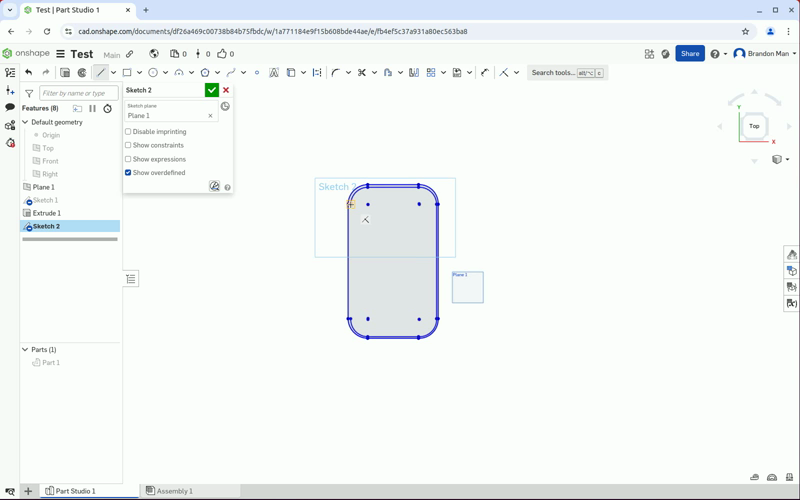
scroll(6)
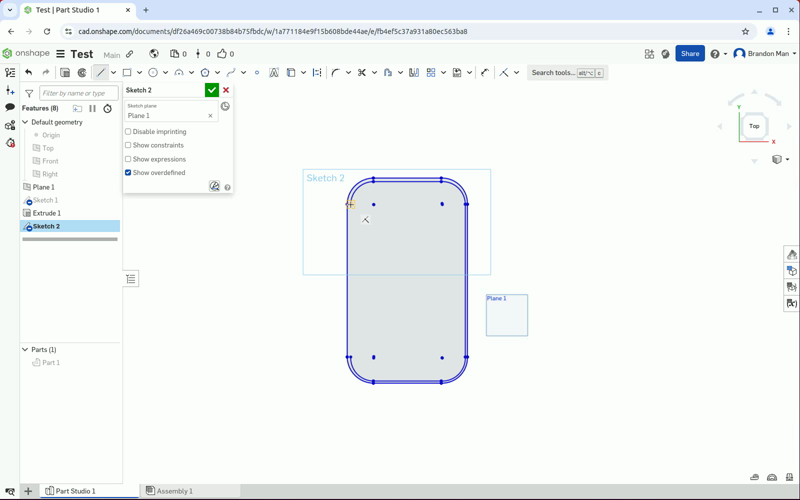
scroll(6)
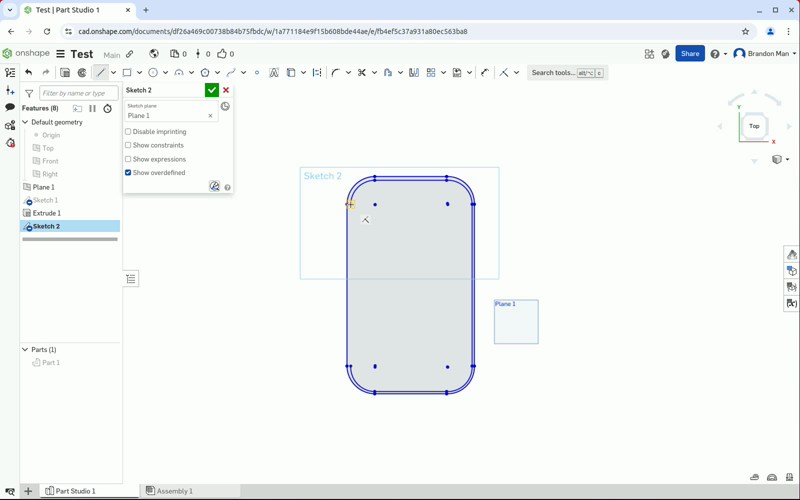
scroll(6)
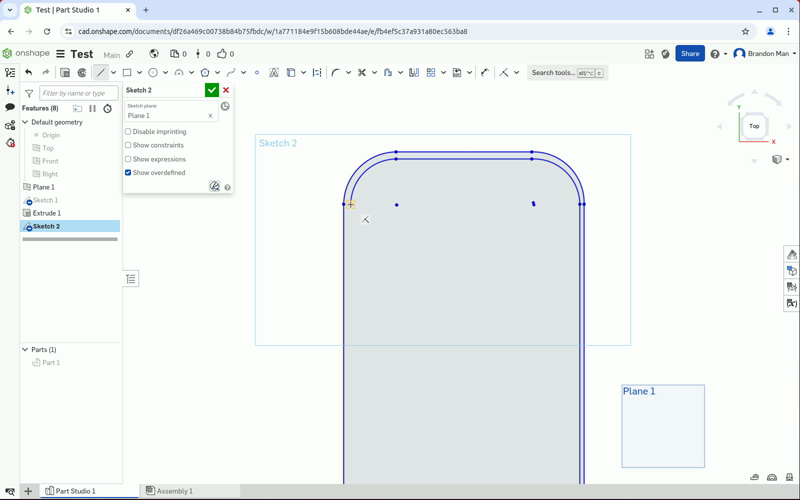
scroll(6)
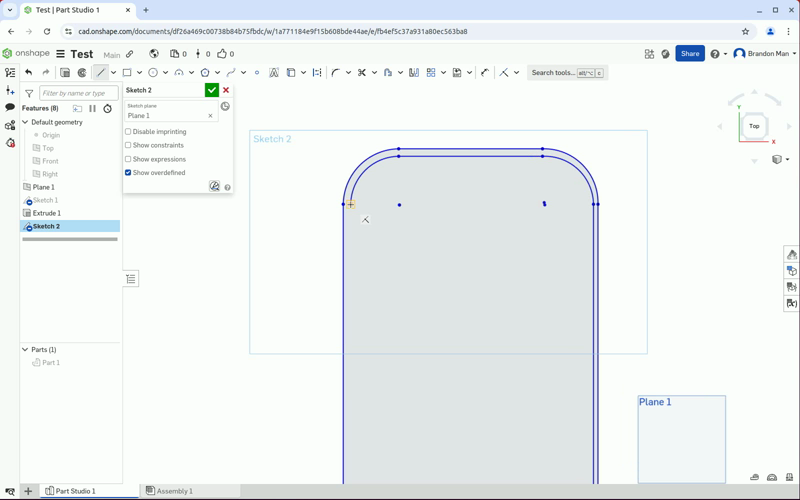
scroll(6)
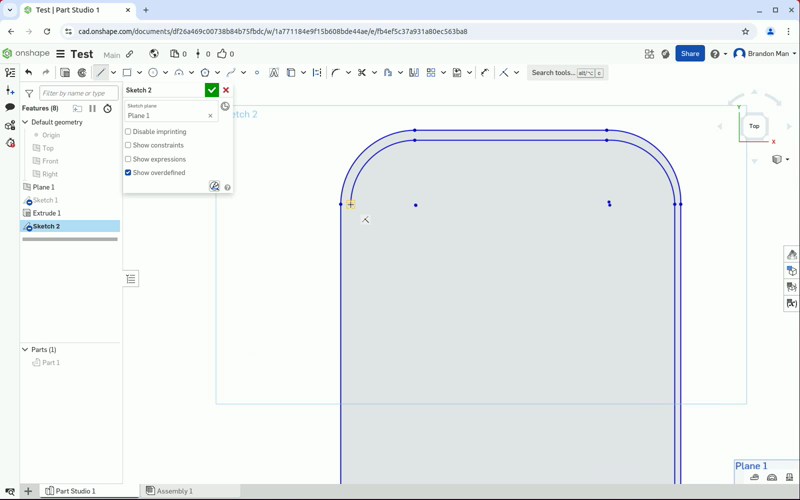
scroll(6)
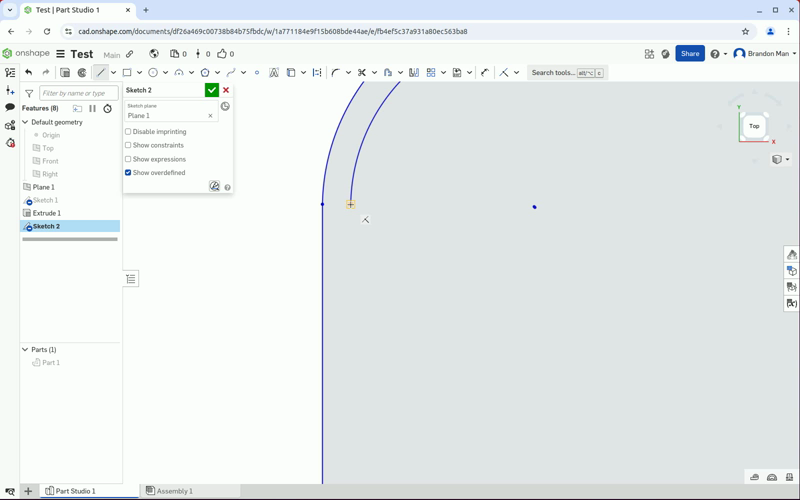
click(350, 204)
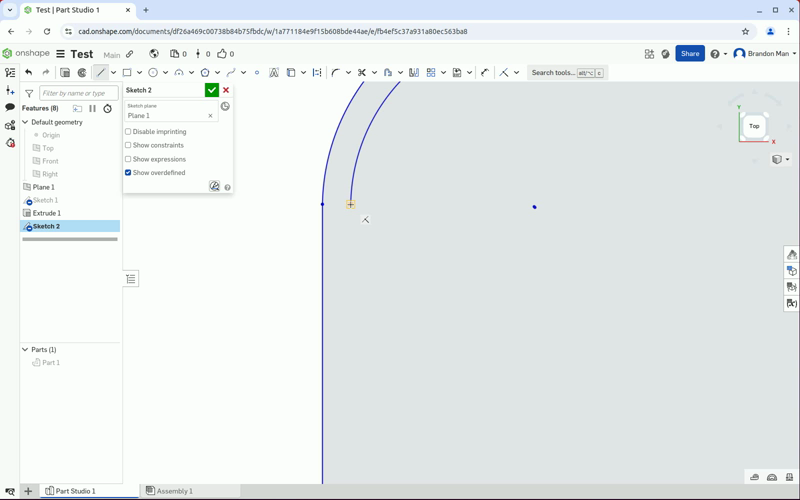
scroll(-6)
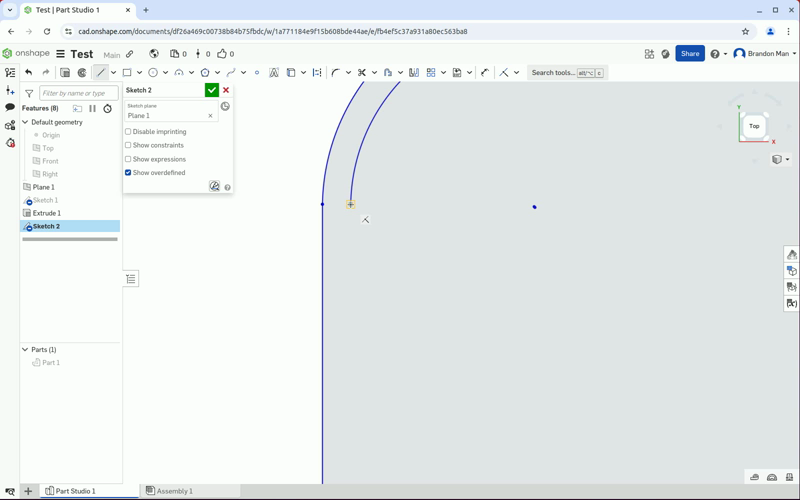
scroll(-6)
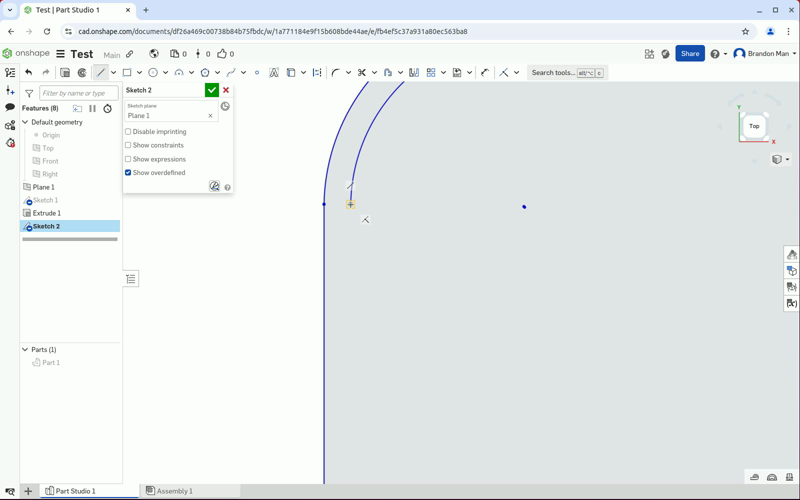
scroll(-6)
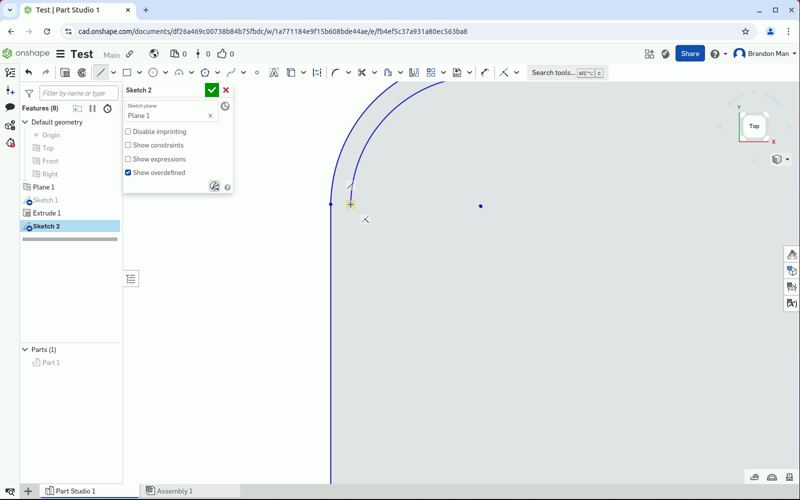
scroll(-6)
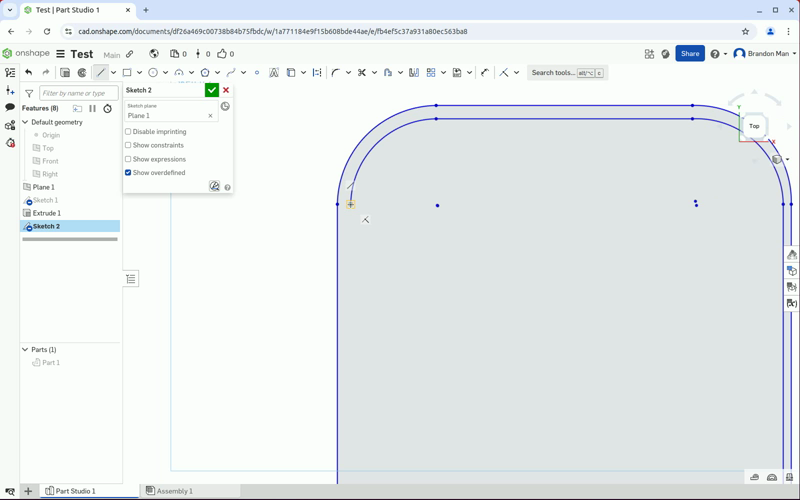
scroll(-6)
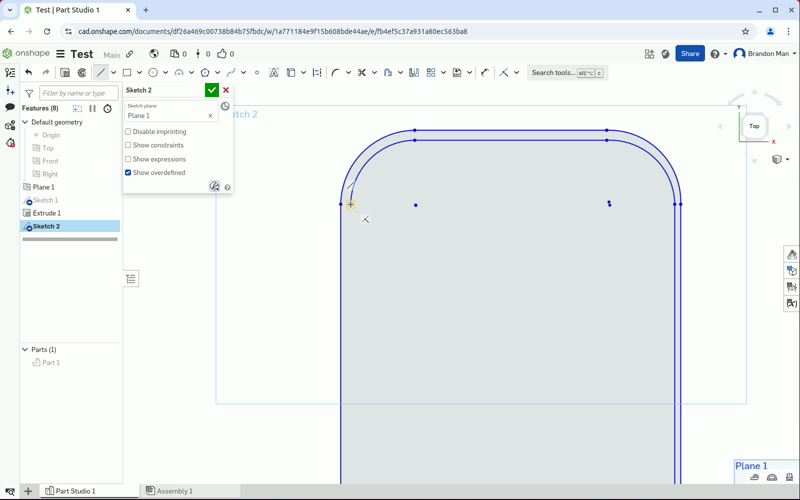
scroll(-6)
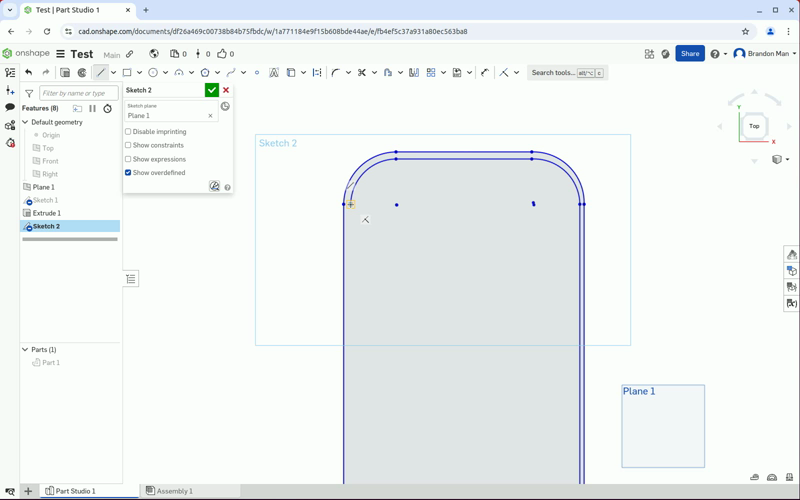
scroll(-6)
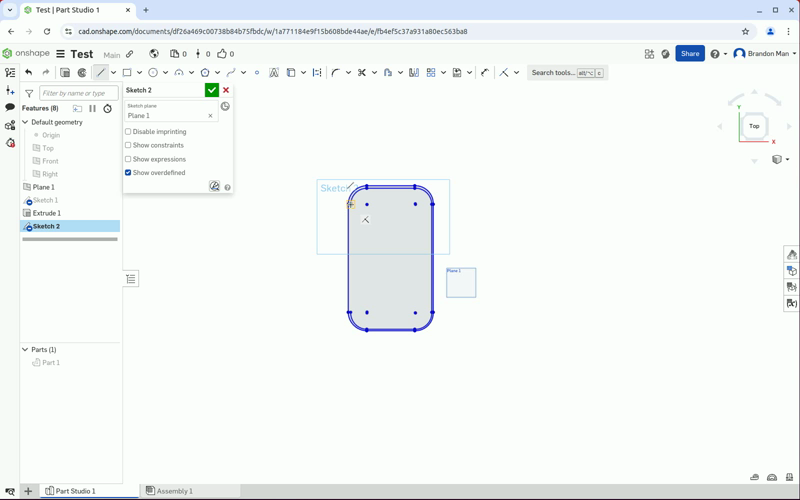
key_down(shift)
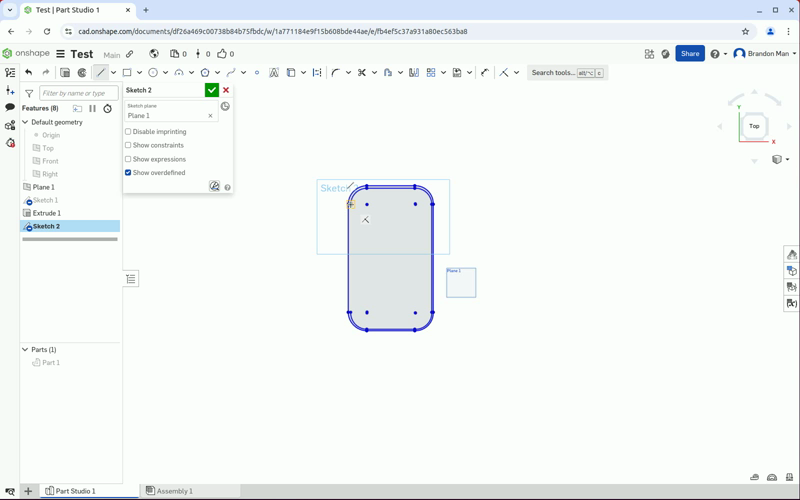
mouse_move(350, 312)
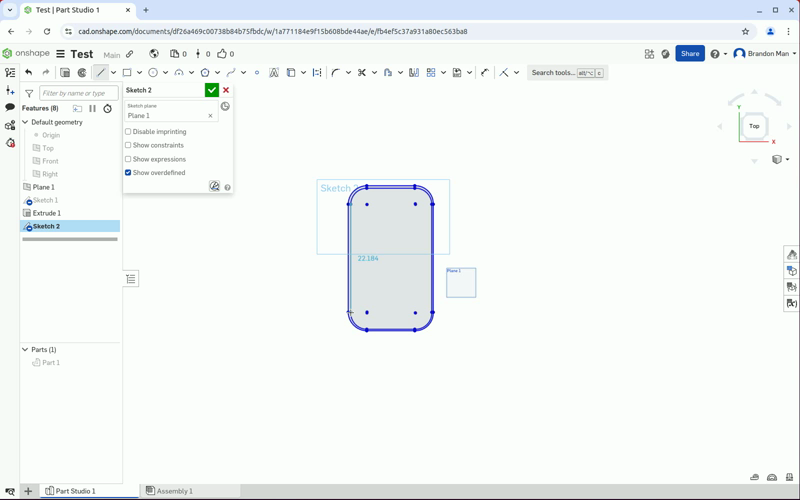
scroll(6)
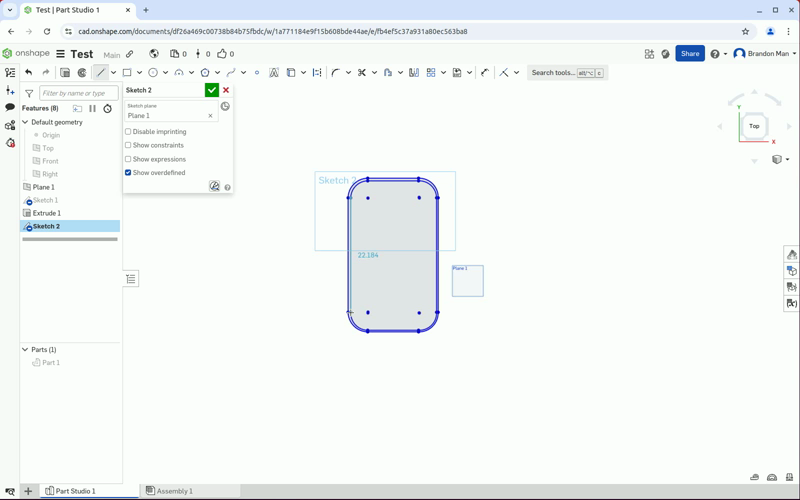
scroll(6)
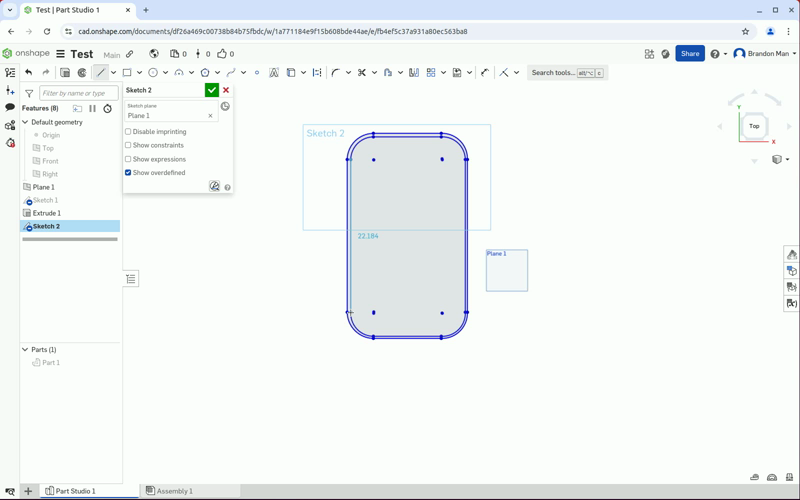
scroll(6)
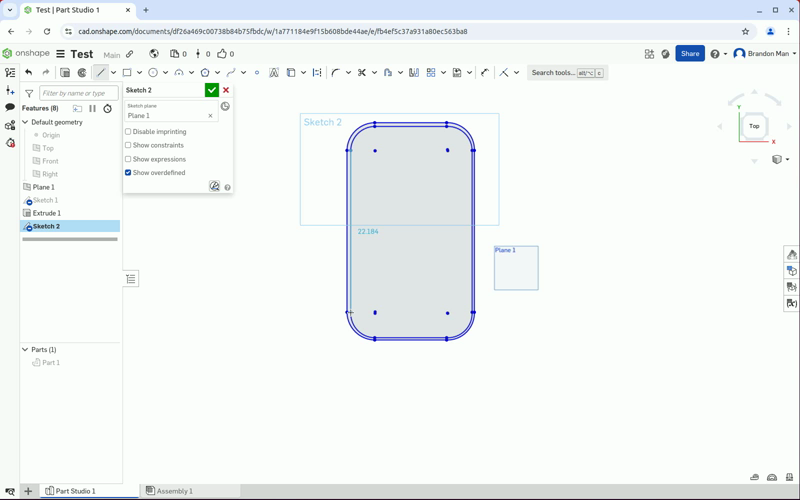
scroll(6)
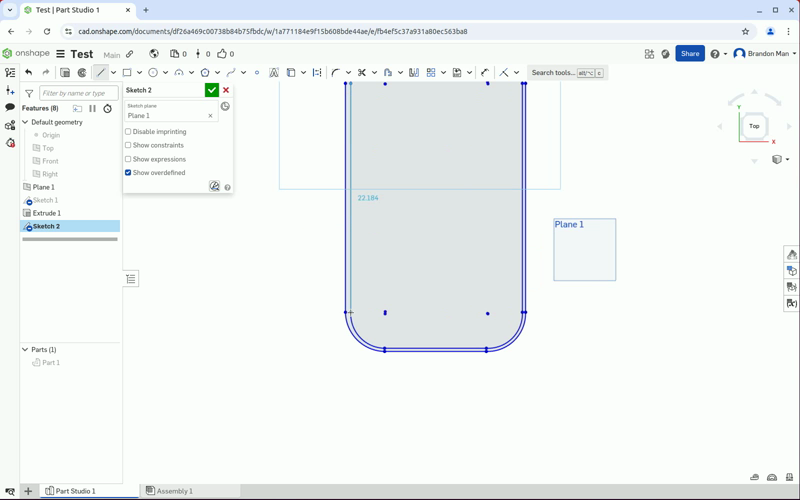
scroll(6)
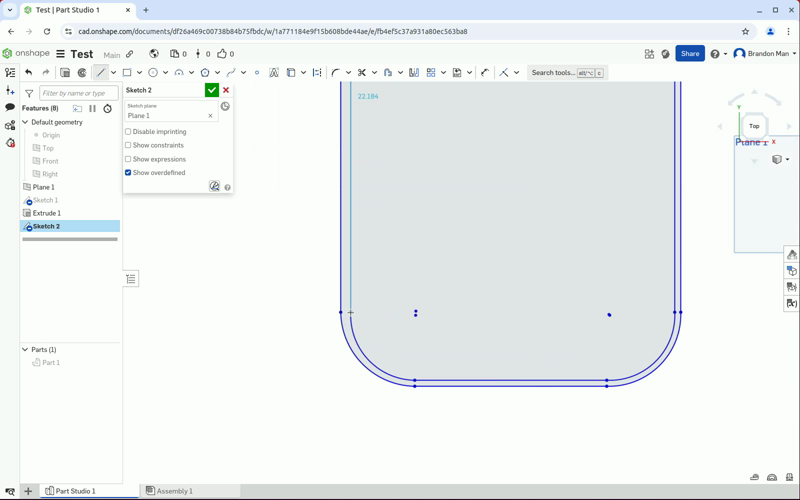
scroll(6)
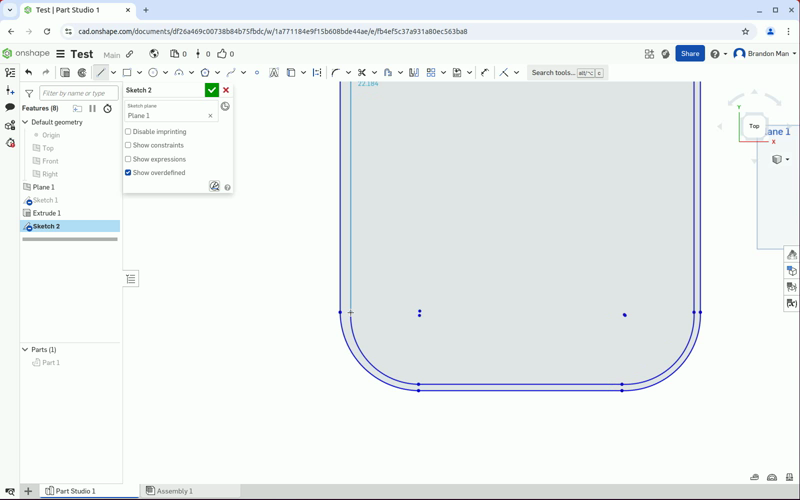
scroll(6)
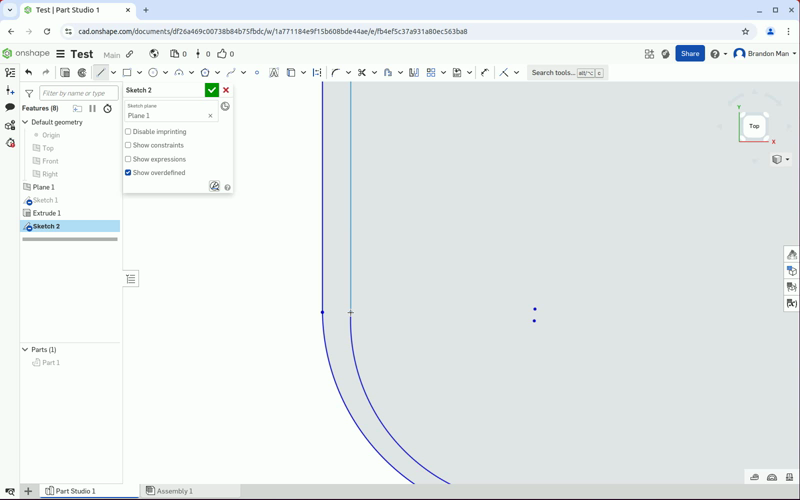
key_up(shift)
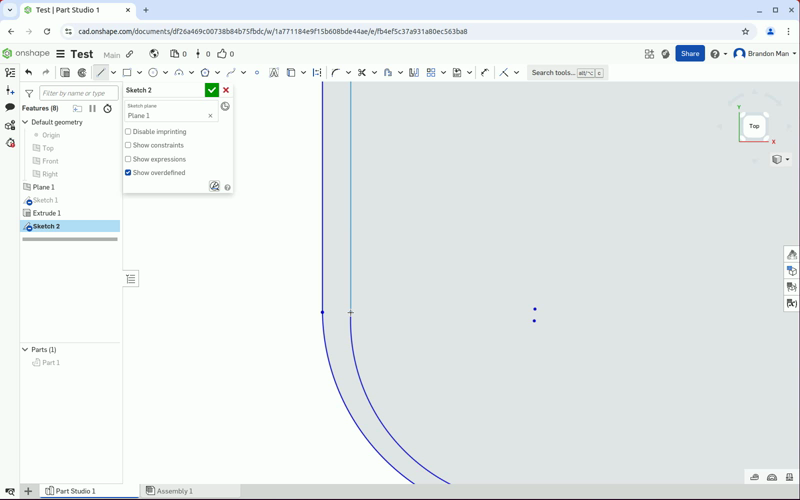
click(350, 312)
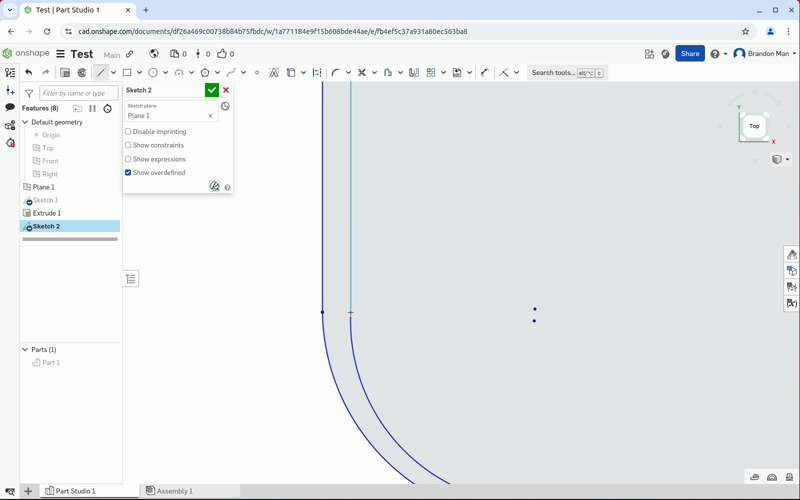
scroll(-6)
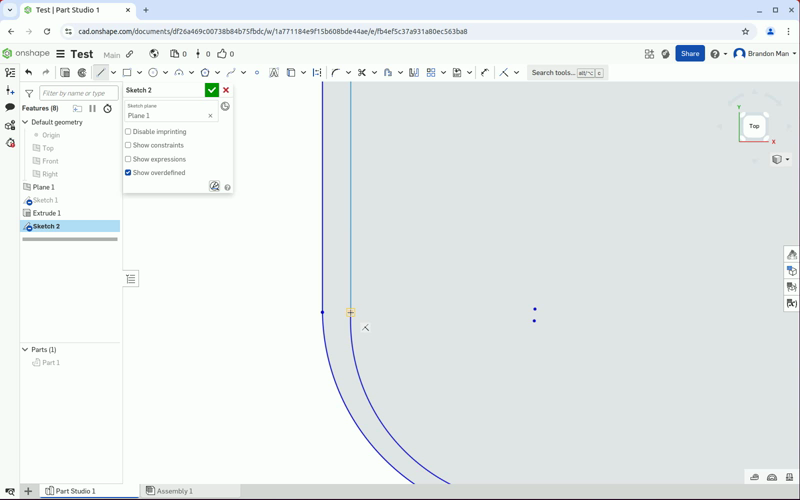
scroll(-6)
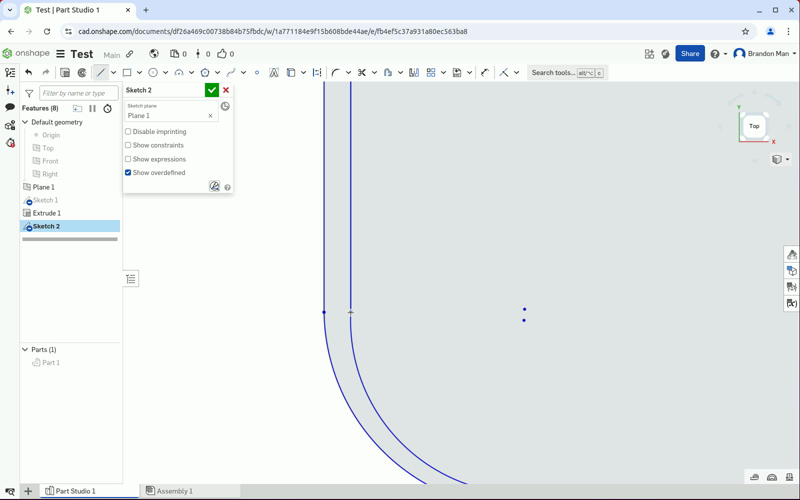
scroll(-6)
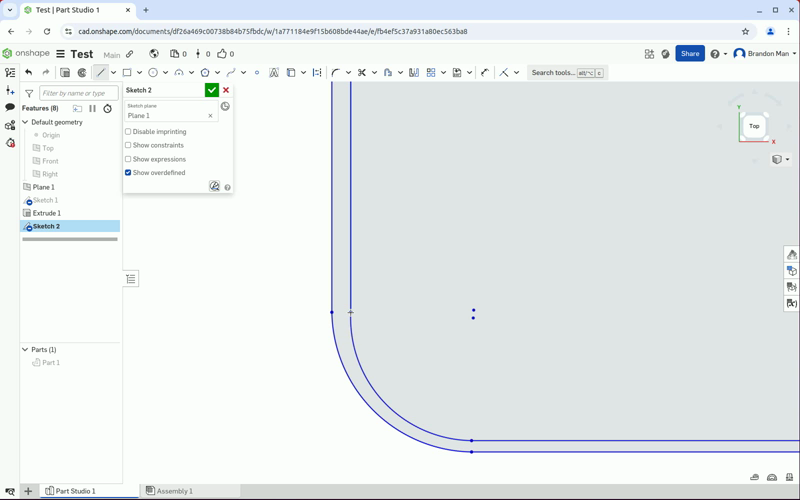
scroll(-6)
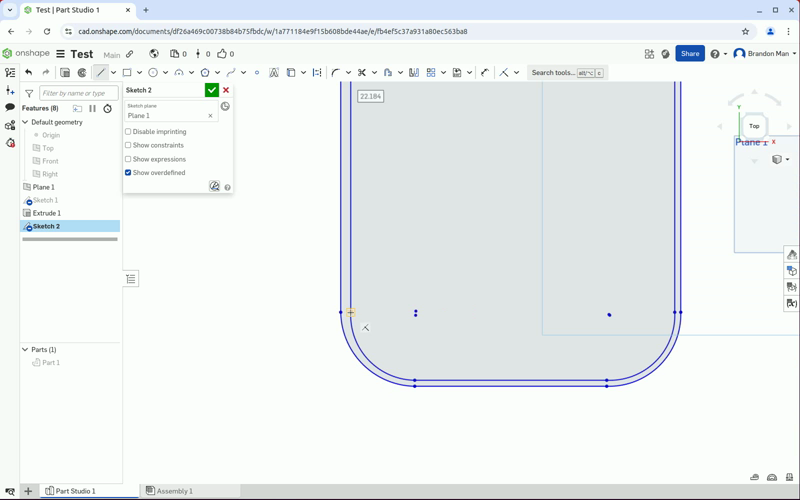
scroll(-6)
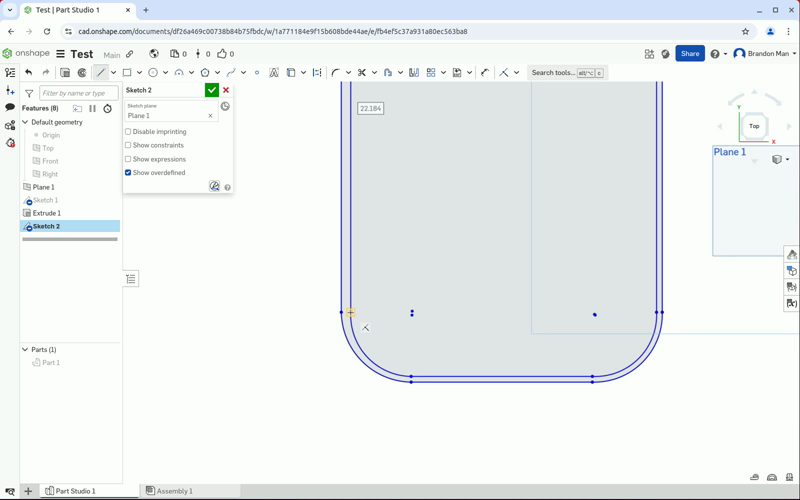
scroll(-6)
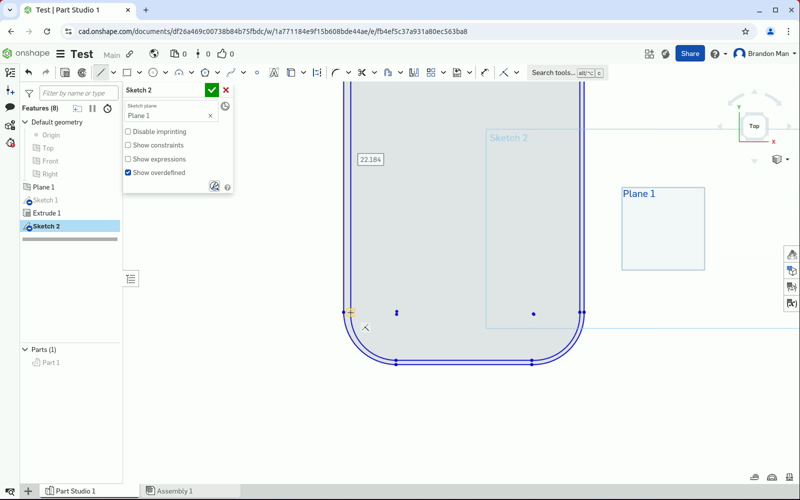
scroll(-6)
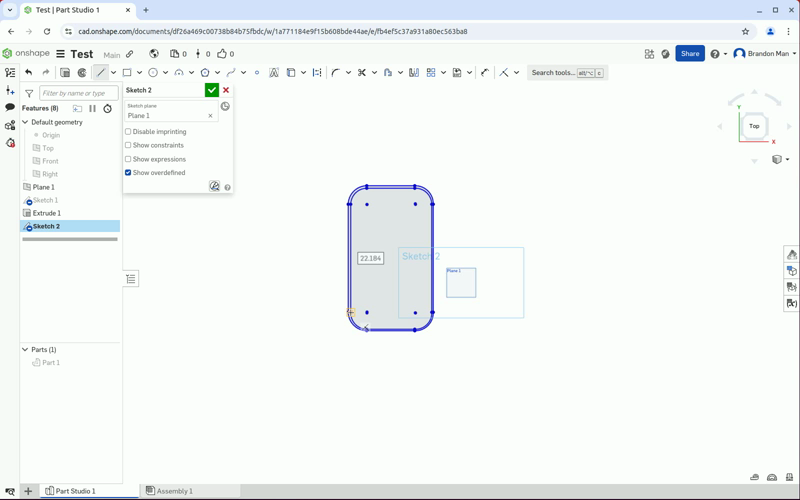
key(esc)
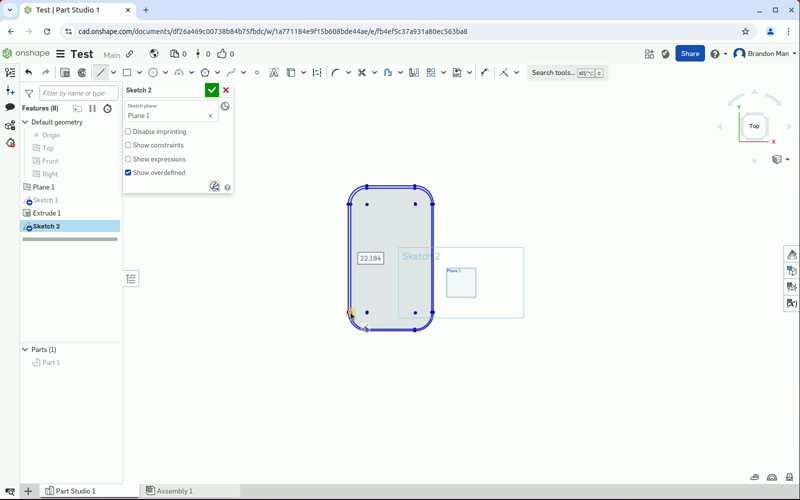
mouse_move(349, 208)
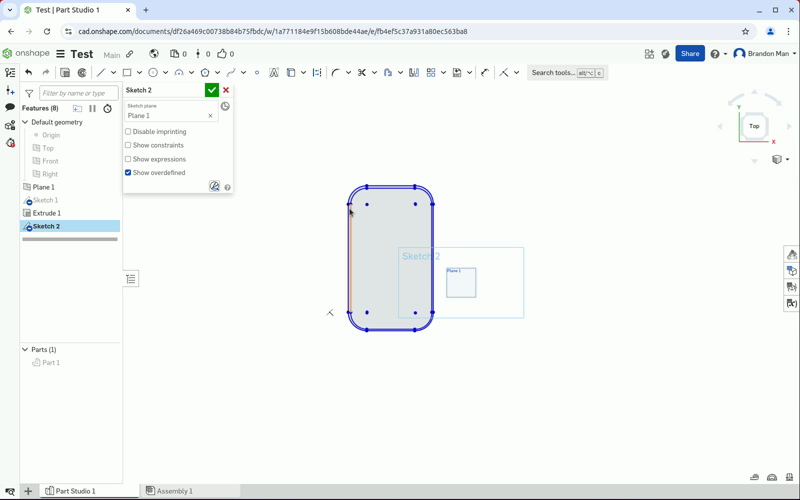
scroll(6)
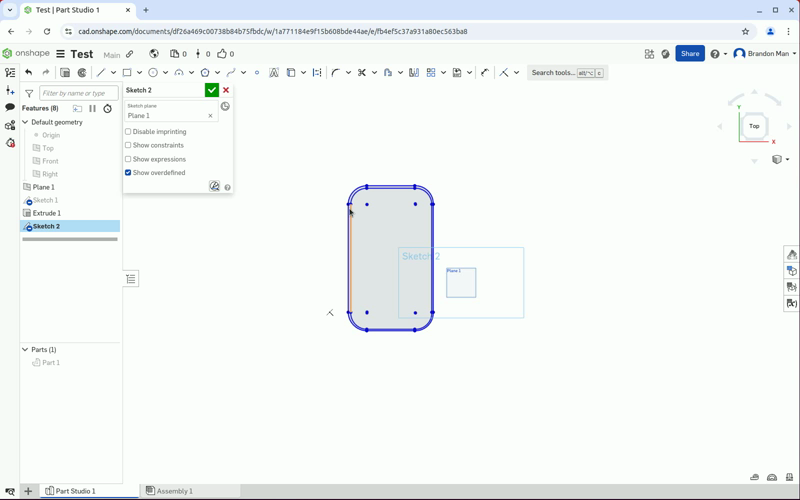
scroll(6)
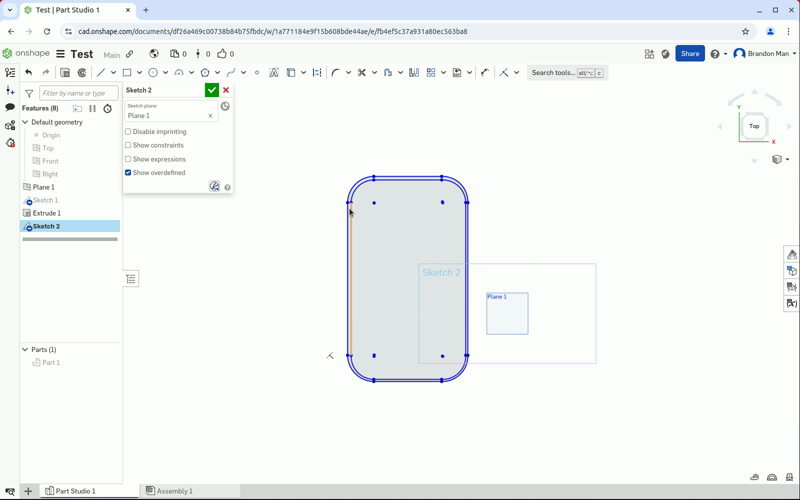
scroll(6)
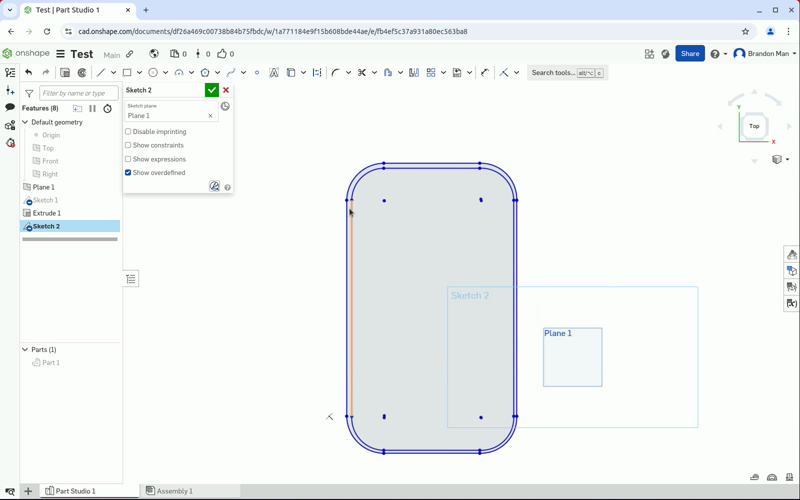
scroll(6)
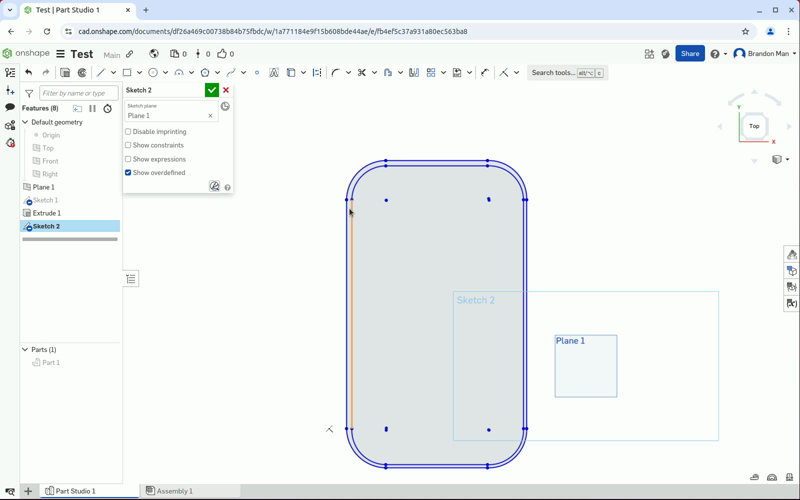
scroll(6)
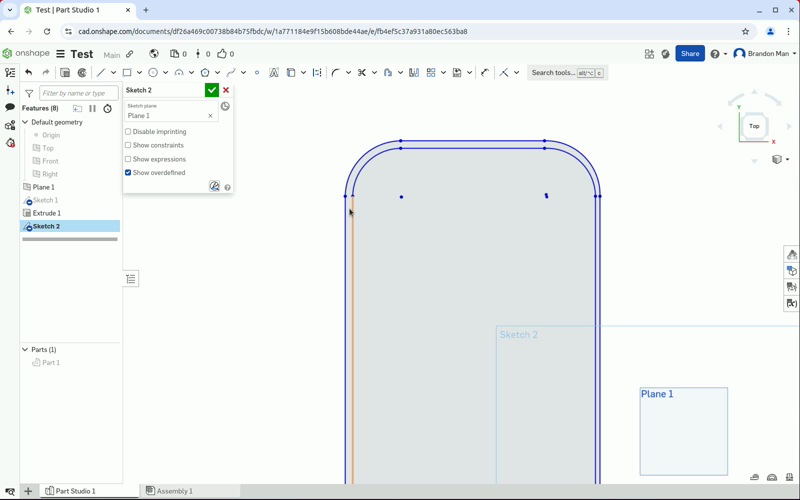
scroll(6)
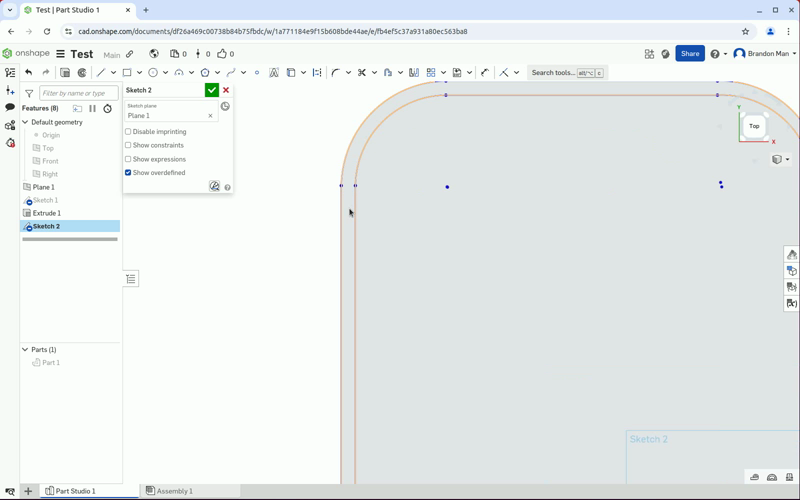
scroll(6)
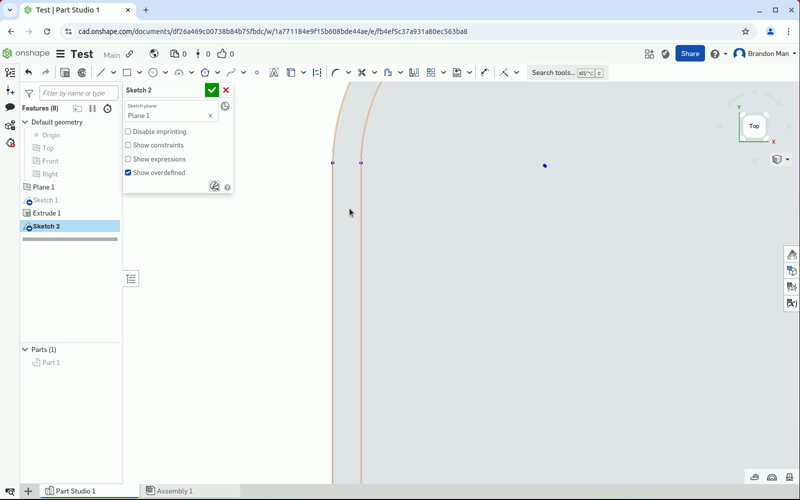
click(349, 208)
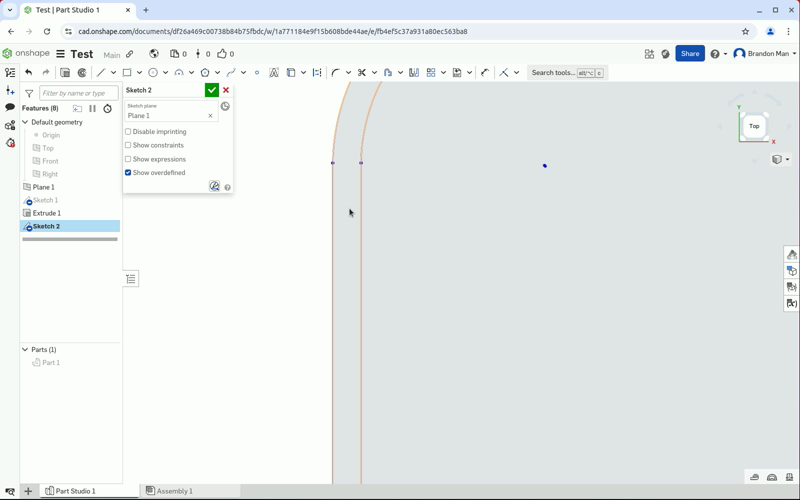
scroll(-6)
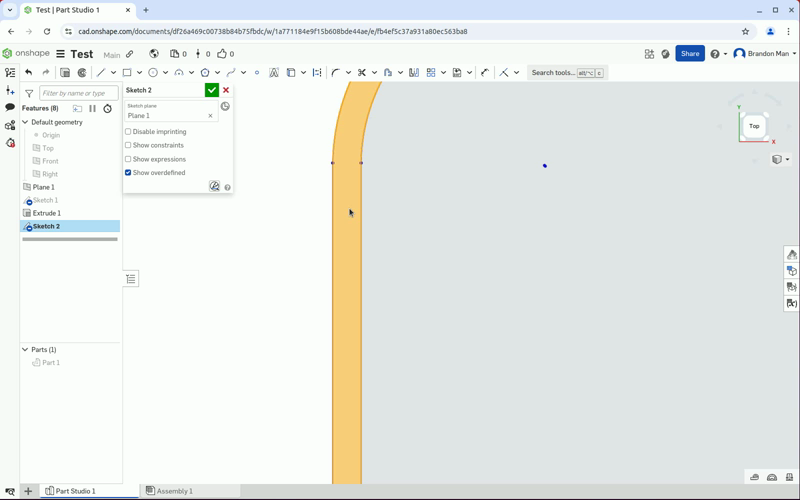
scroll(-6)
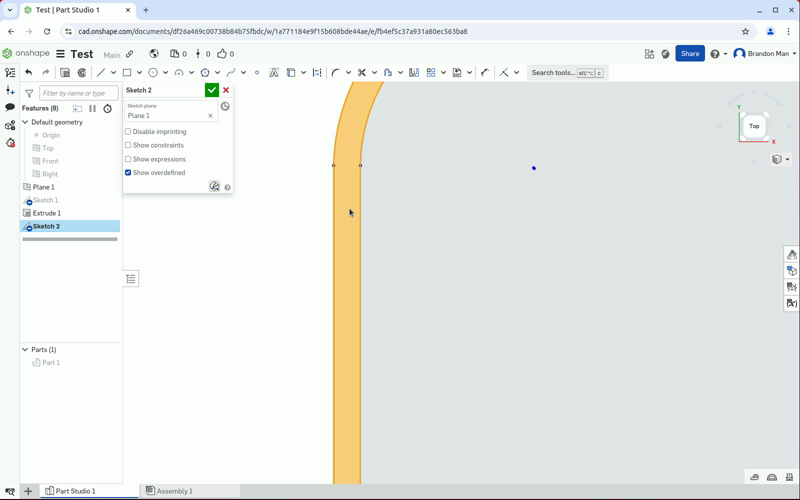
scroll(-6)
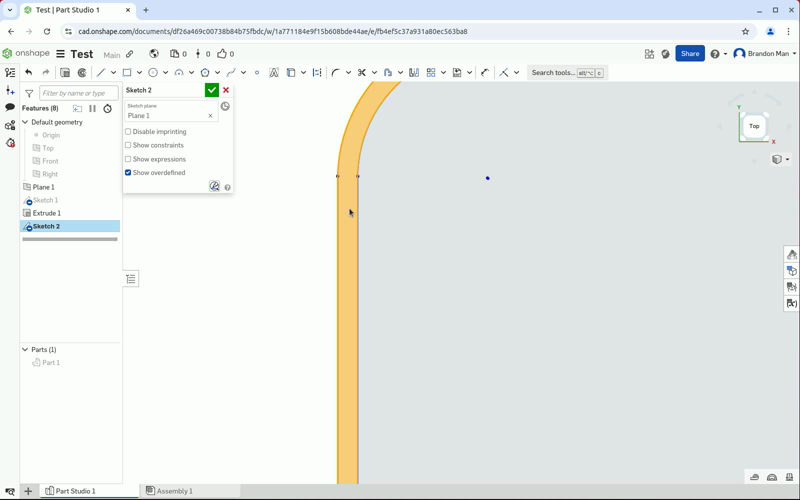
scroll(-6)
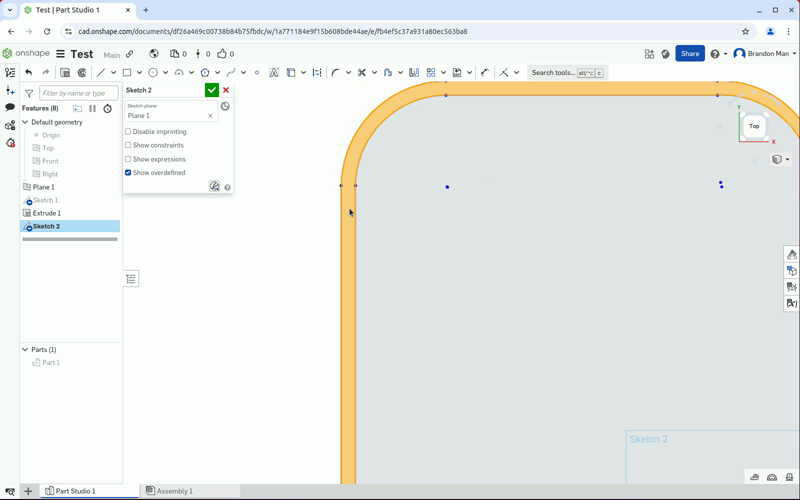
scroll(-6)
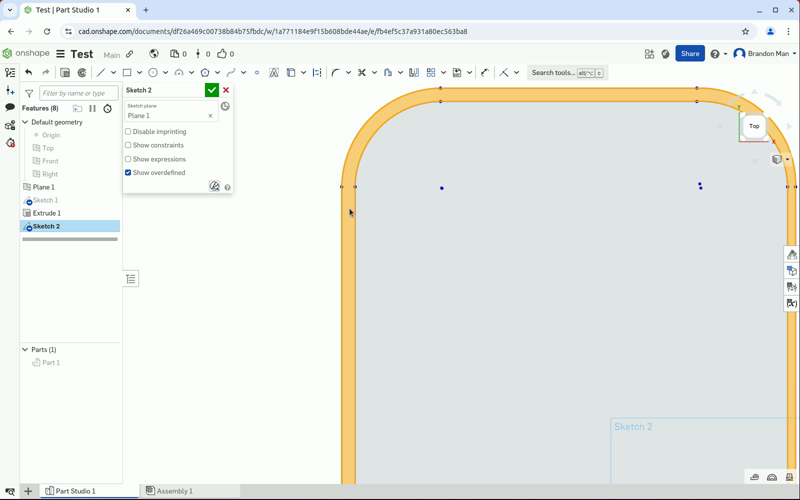
scroll(-6)
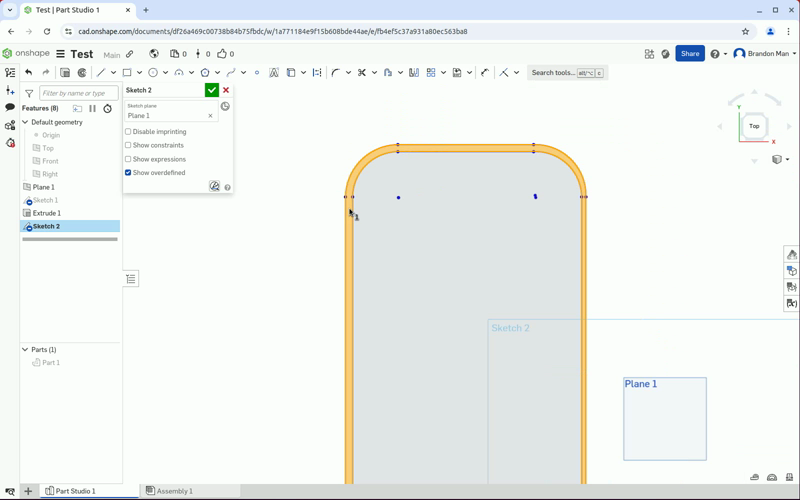
scroll(-6)
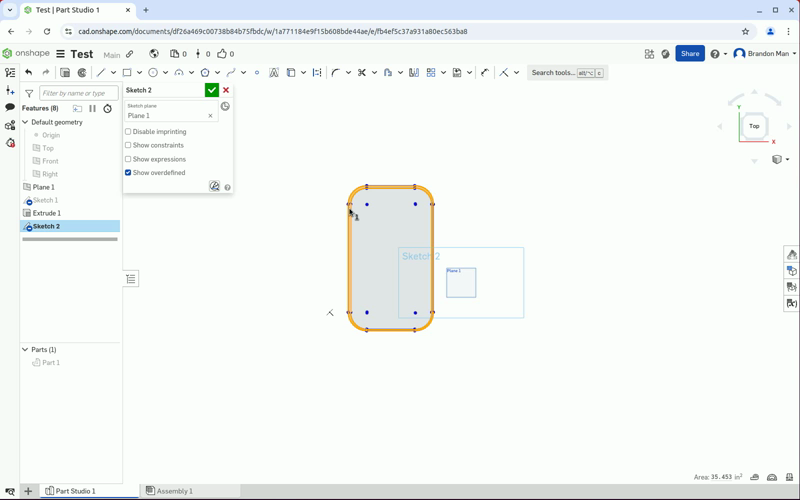
mouse_move(73, 352)
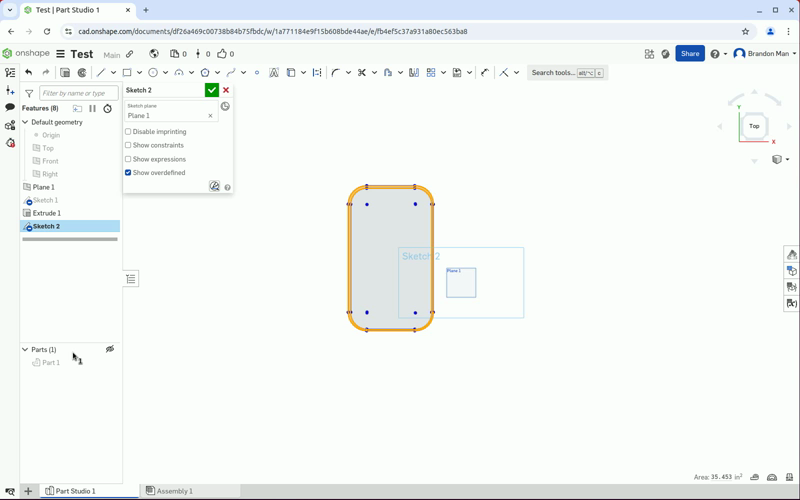
key(shift+y)
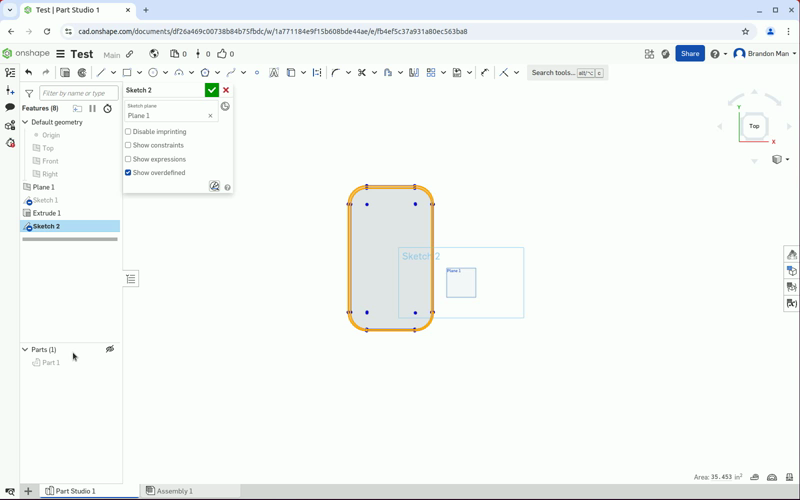
key(shift+e)
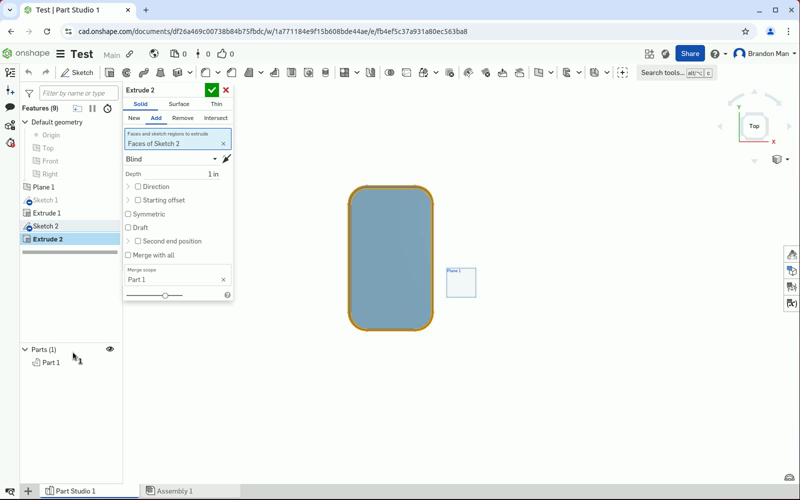
mouse_move(143, 106)
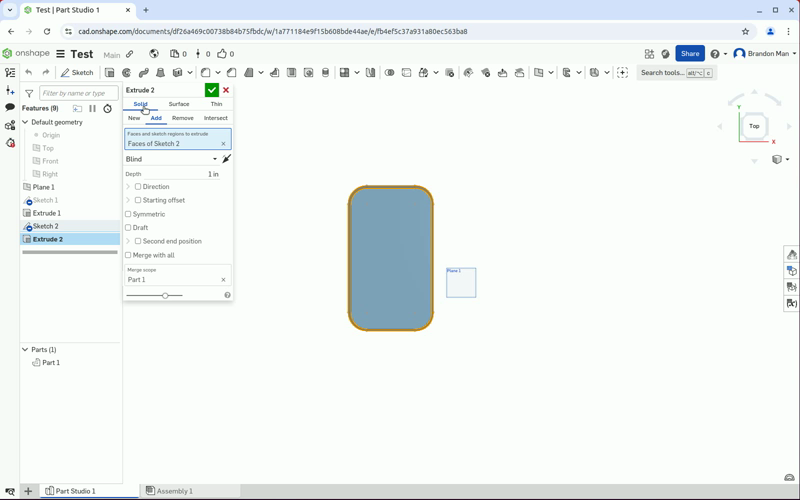
click(143, 106)
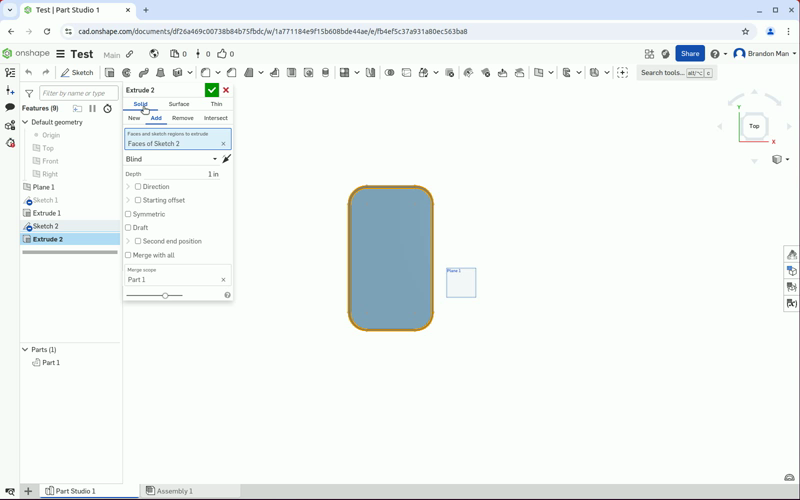
mouse_move(137, 120)
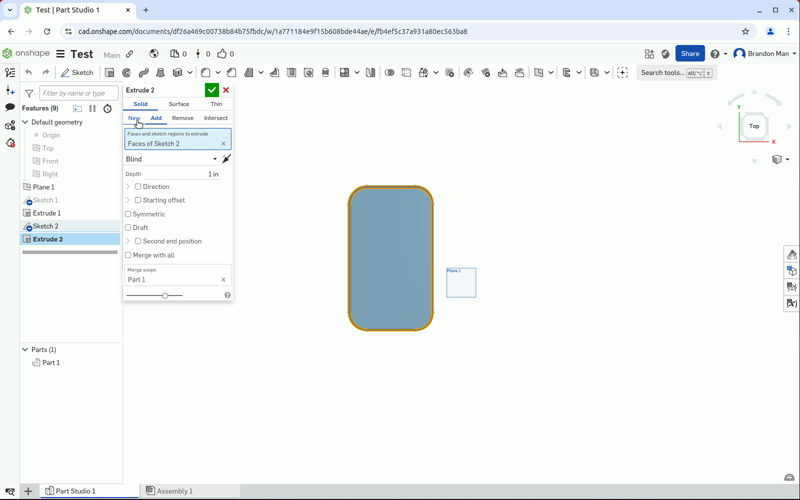
click(137, 120)
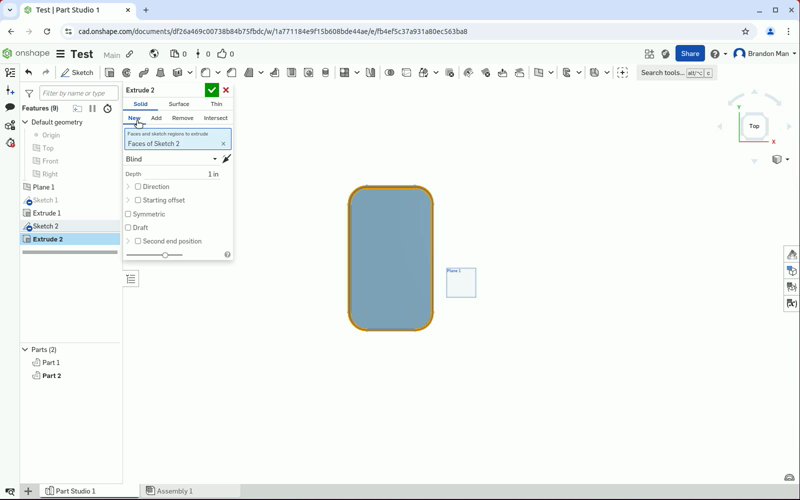
key(tab, 4)
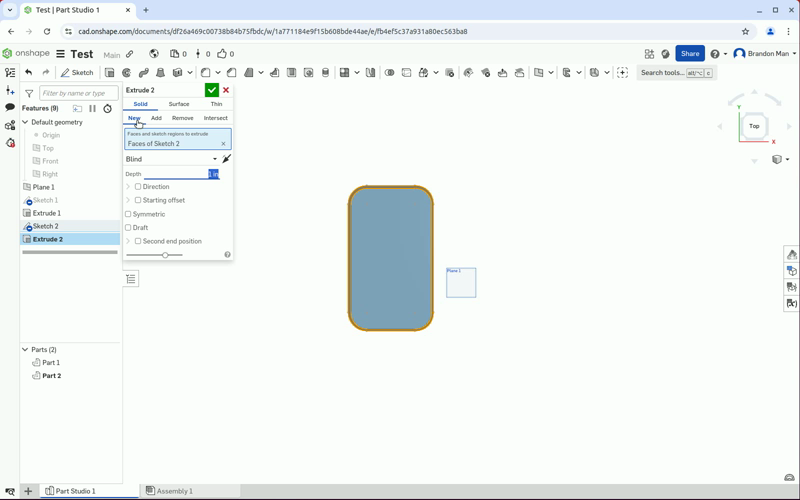
text(0.241)
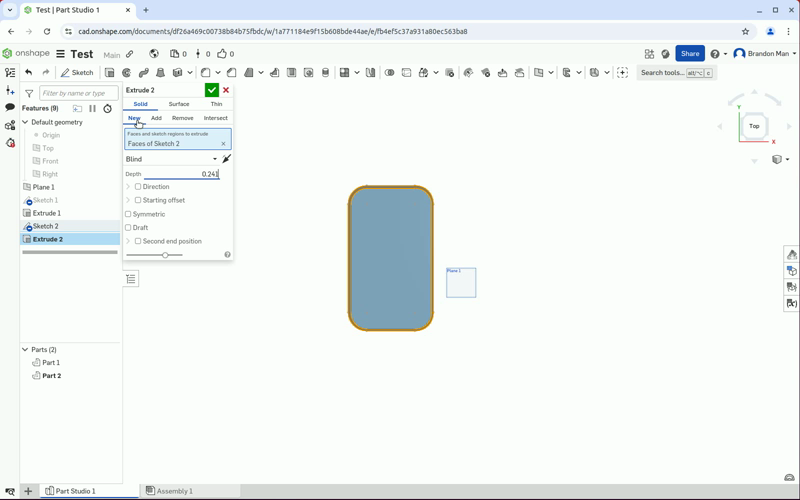
key(enter)
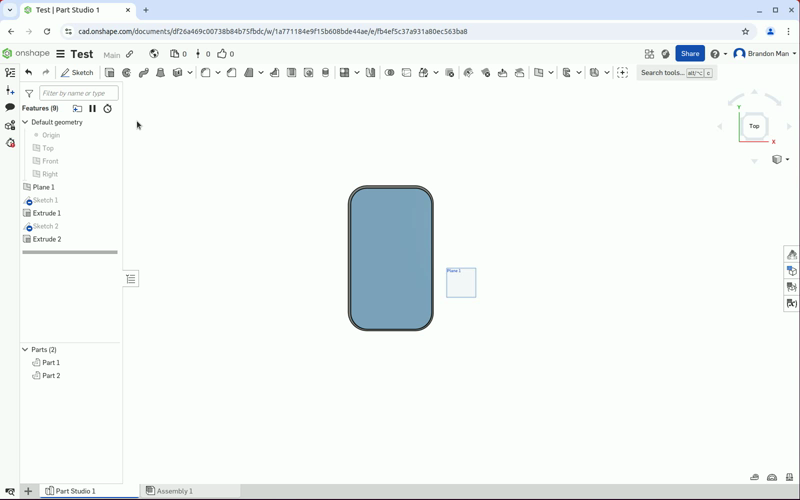
key(shift+h)
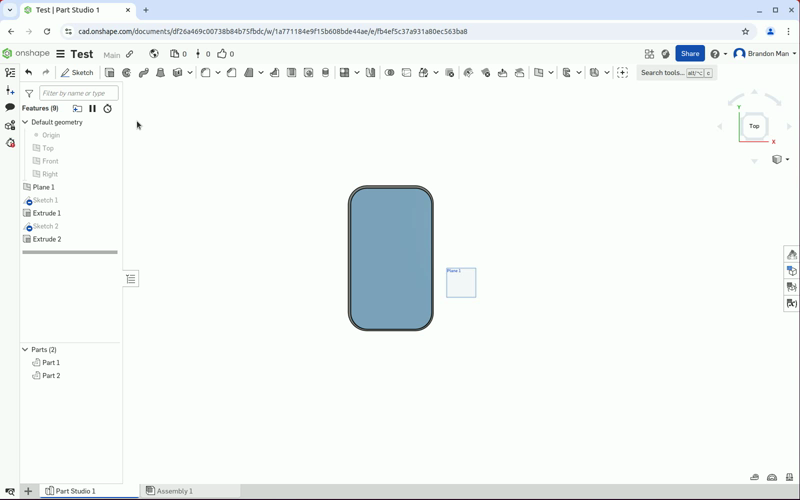
key(shift+h)
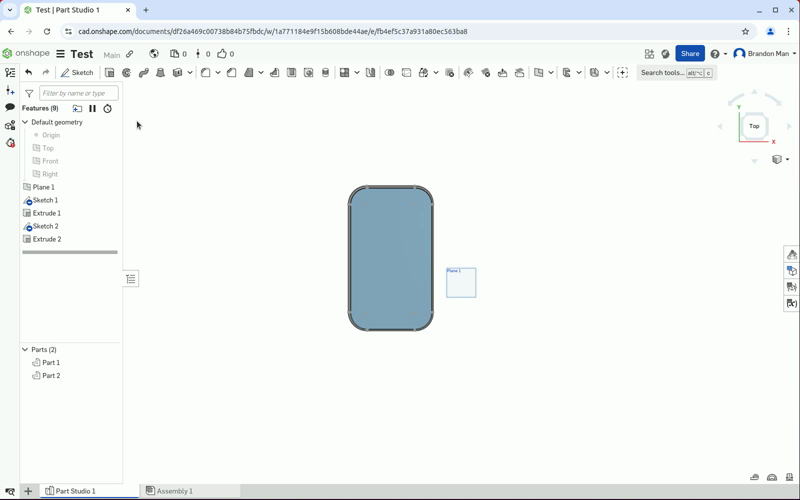
key(shift+7)
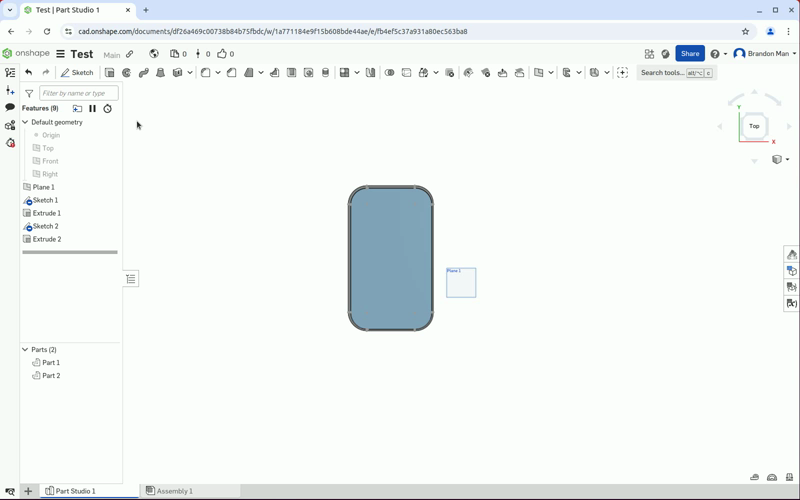
key(up, 3)
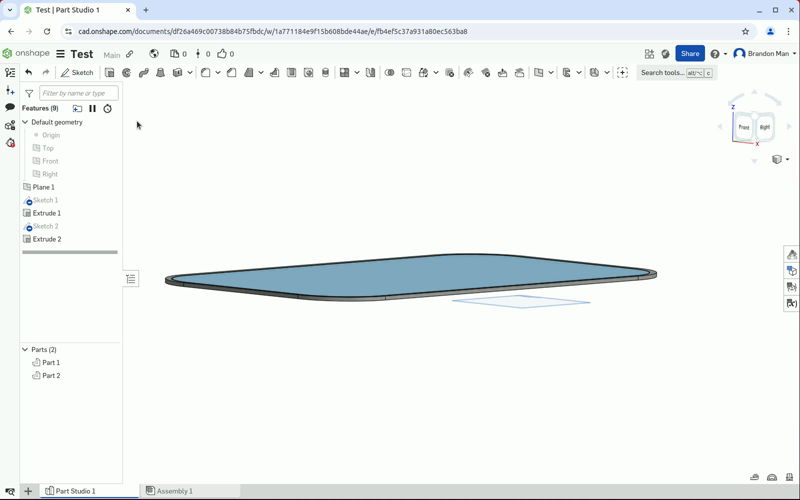
key(left, 3)
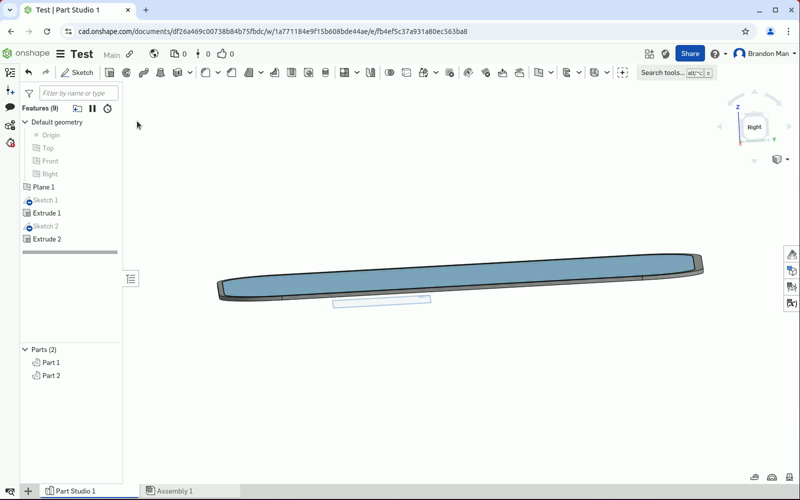
key(right, 3)
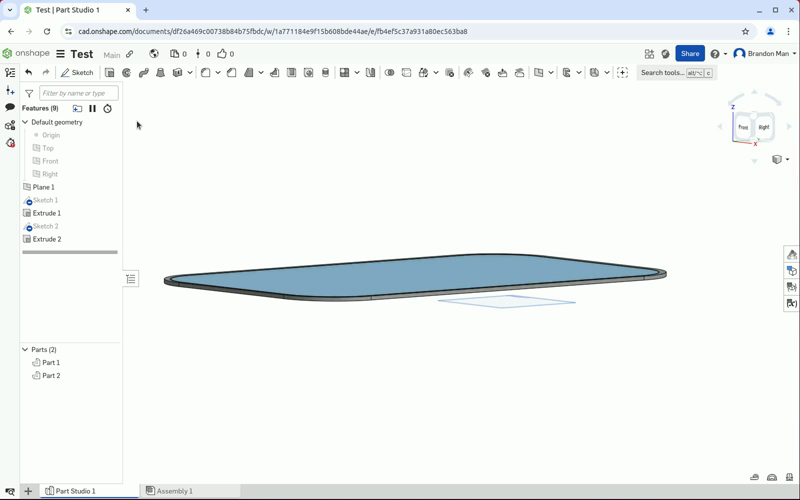
key(down, 3)
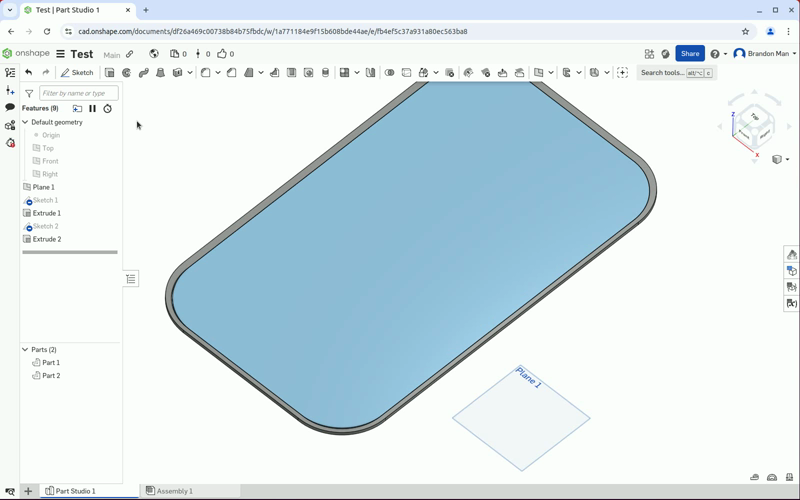
mouse_move(73, 189)
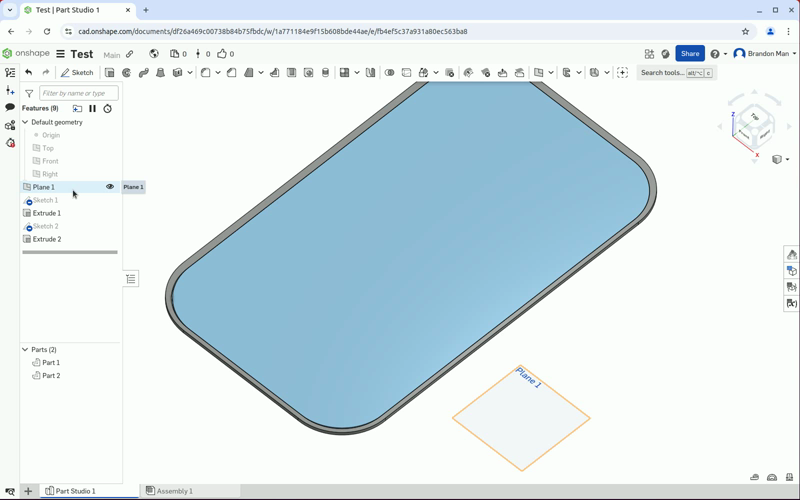
click(73, 189)